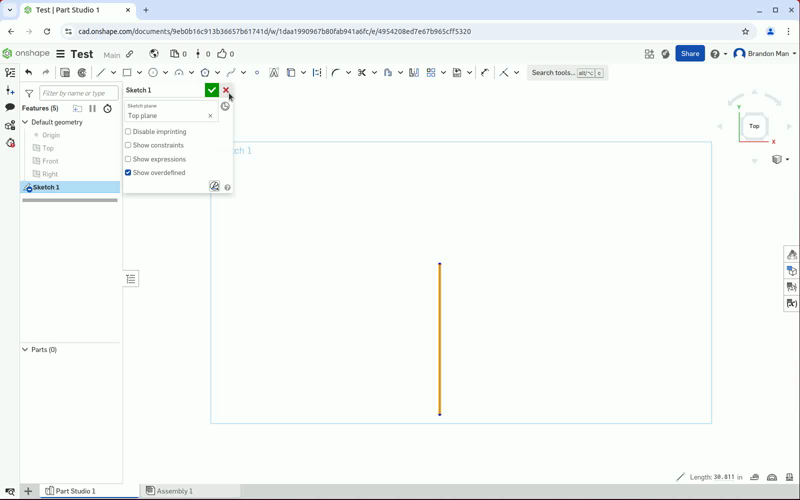
key(shift+h)
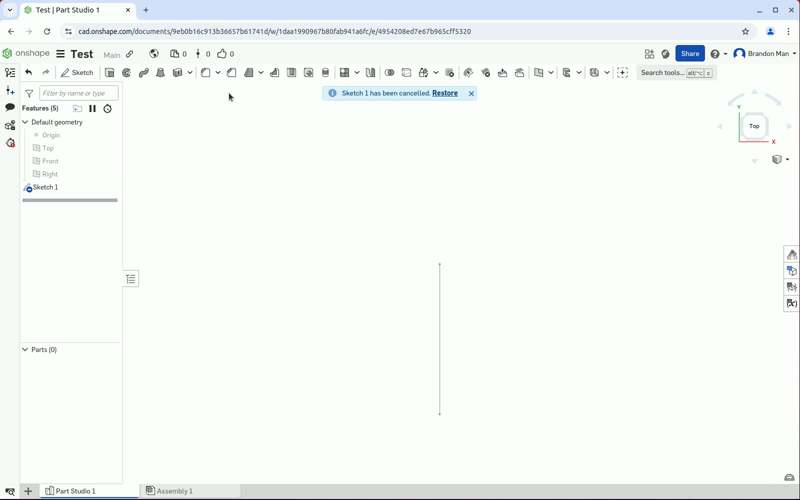
key(shift+s)
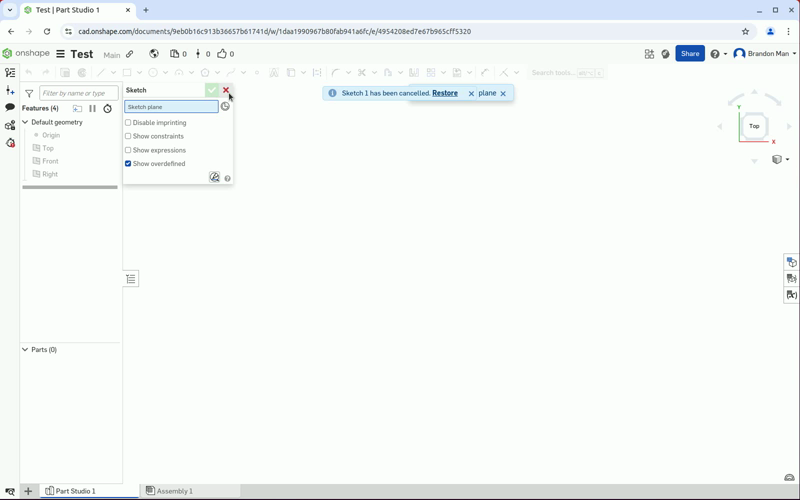
mouse_move(73, 150)
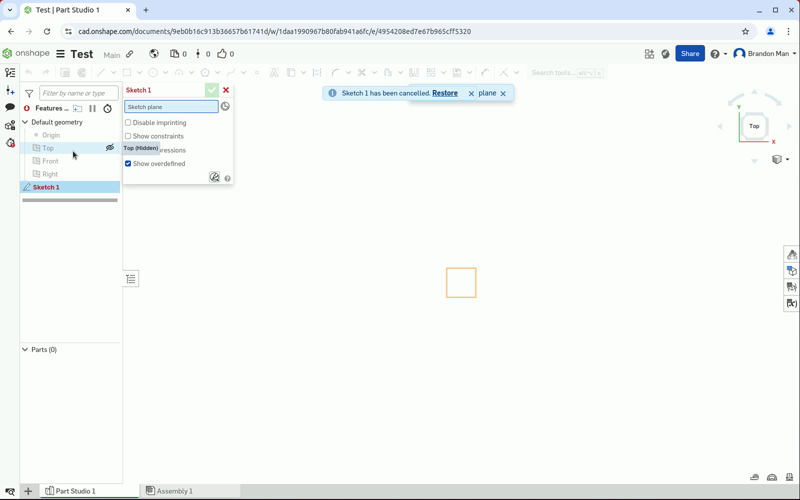
click(73, 150)
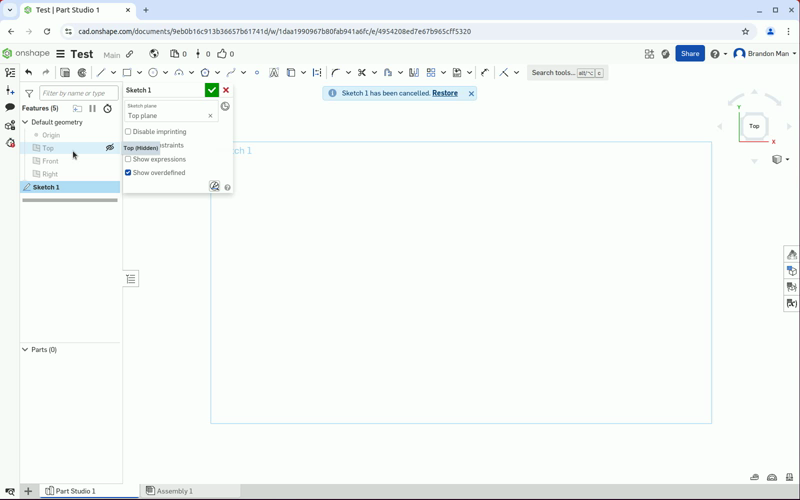
mouse_move(73, 352)
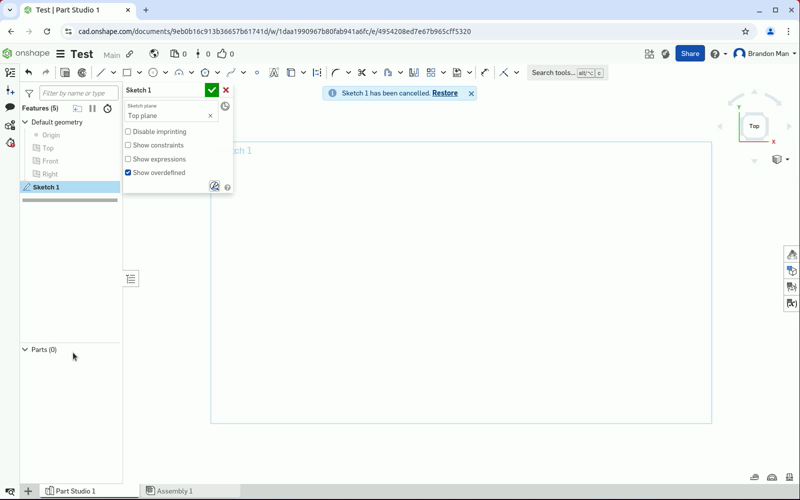
key(y)
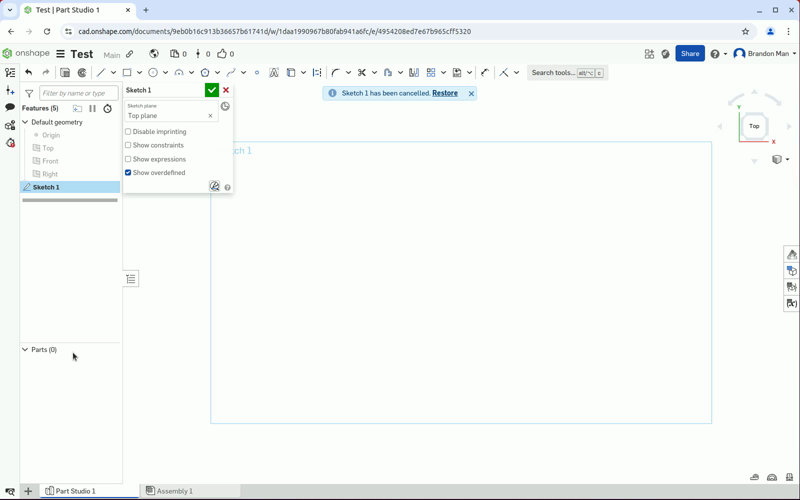
key(l)
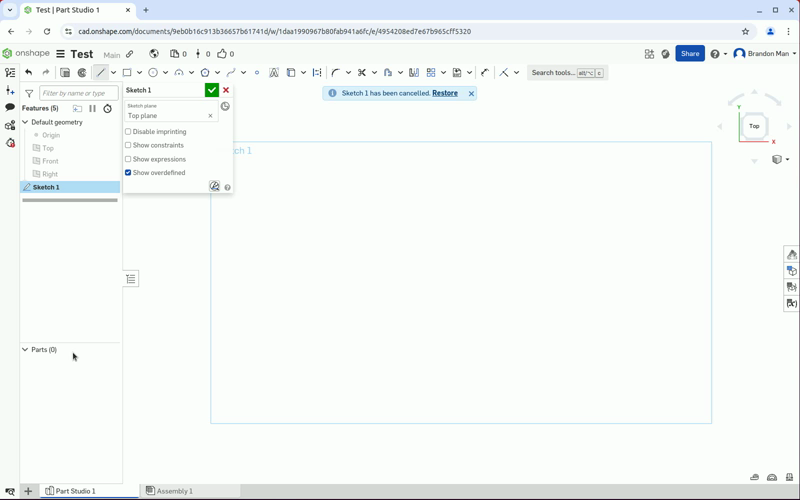
key_down(shift)
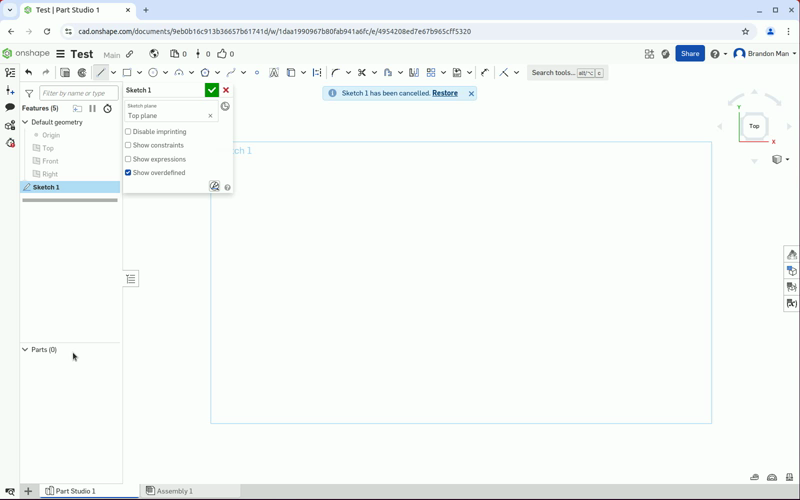
mouse_move(348, 324)
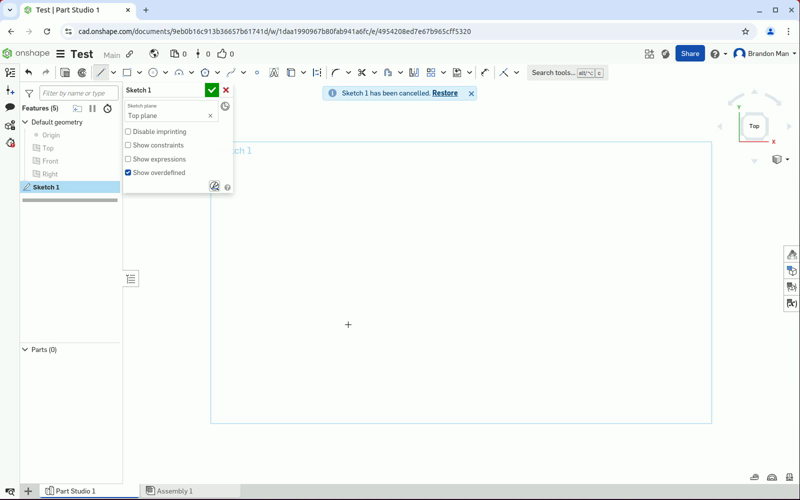
click(348, 324)
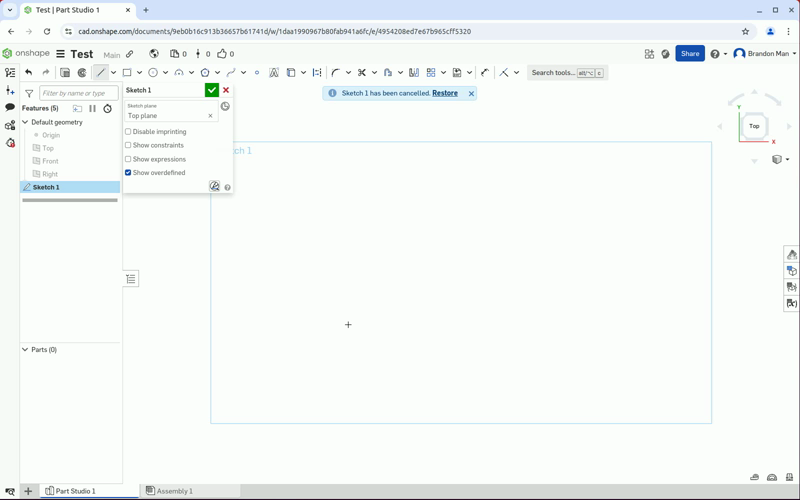
key_up(shift)
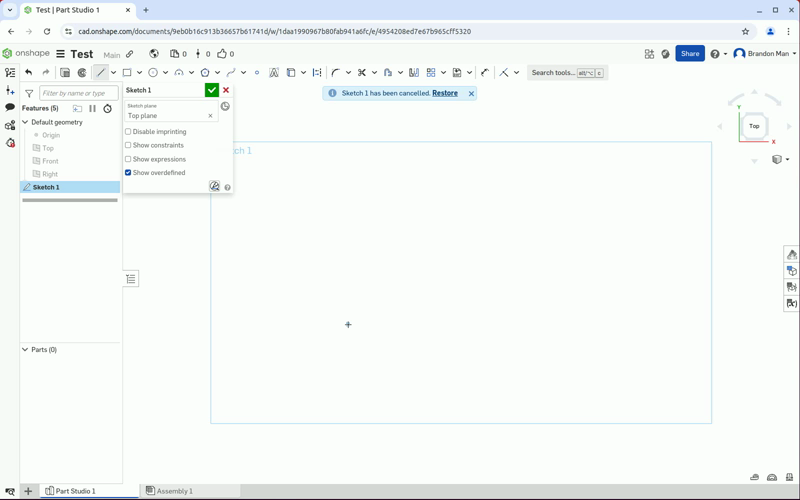
key_down(shift)
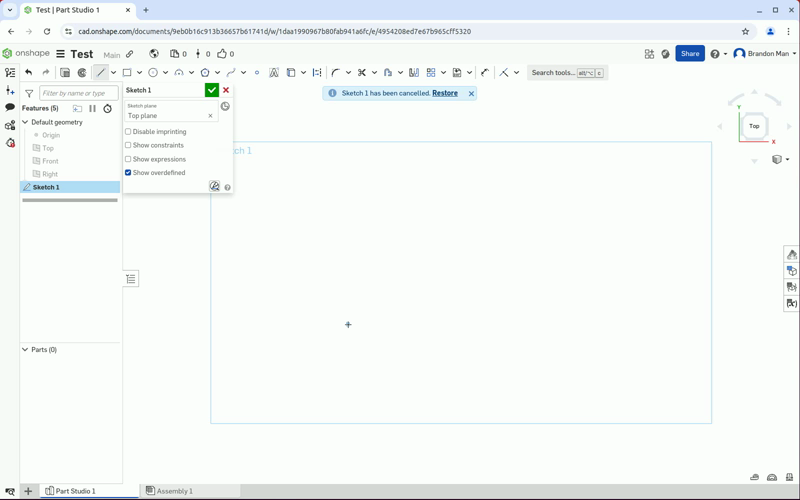
mouse_move(572, 324)
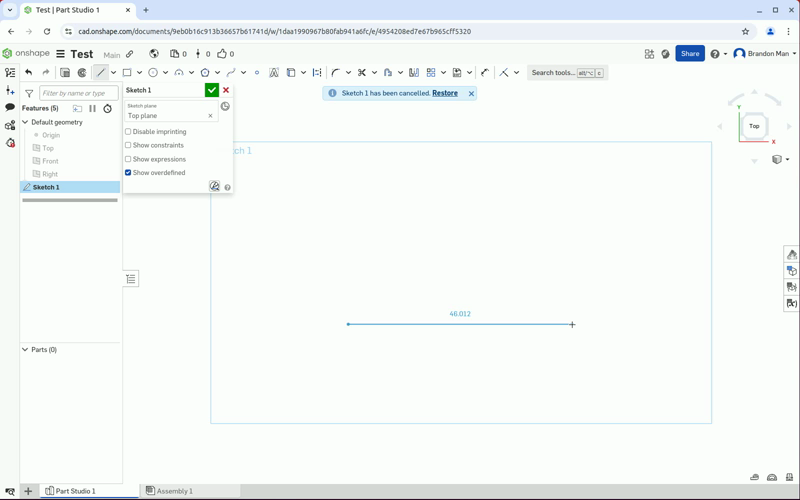
click(572, 324)
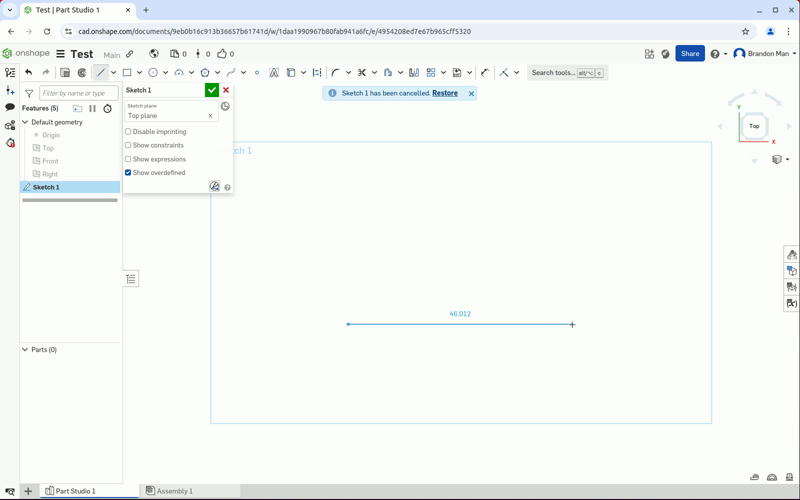
key_up(shift)
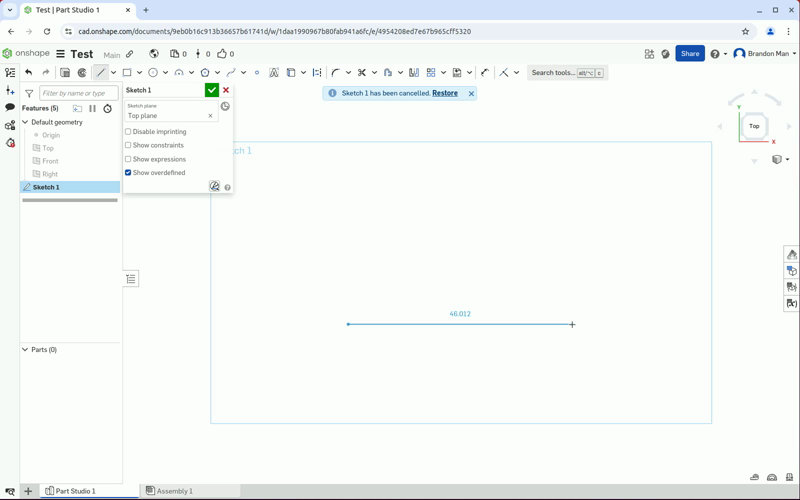
key_down(shift)
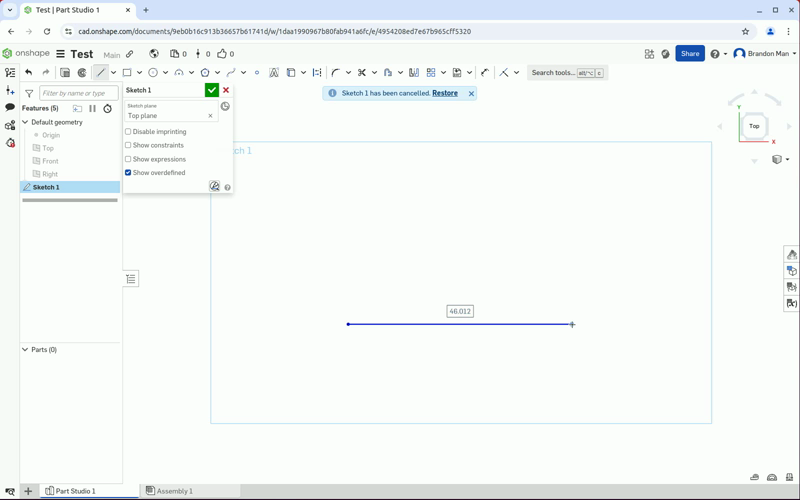
mouse_move(572, 243)
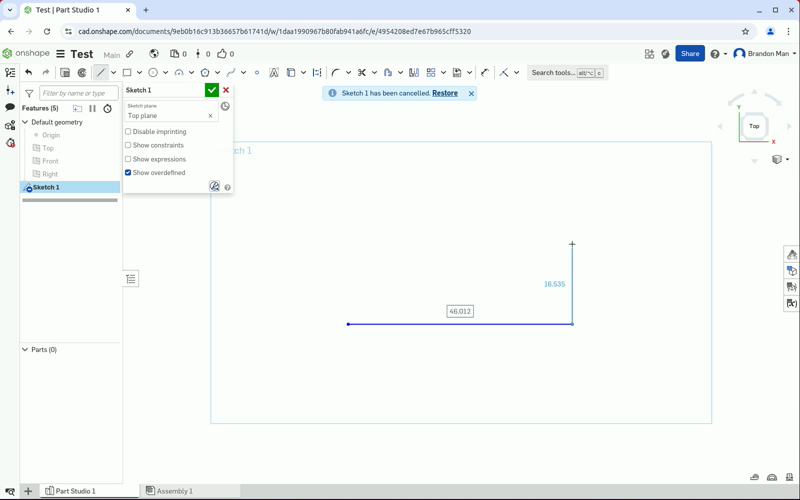
click(572, 243)
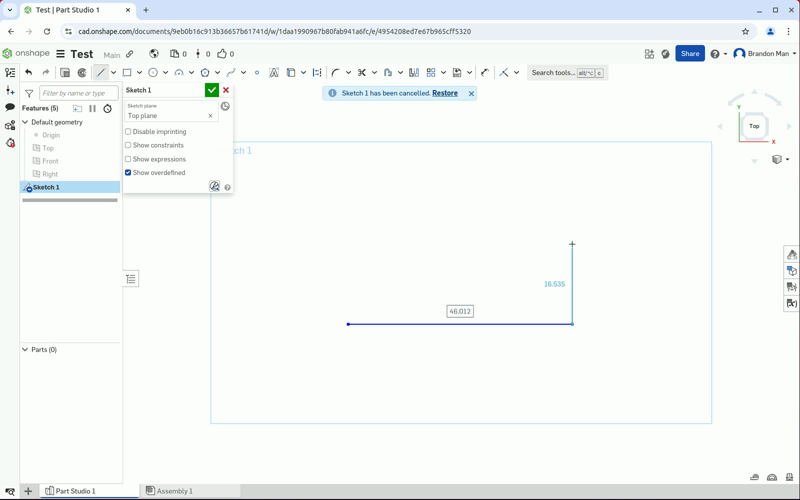
key_up(shift)
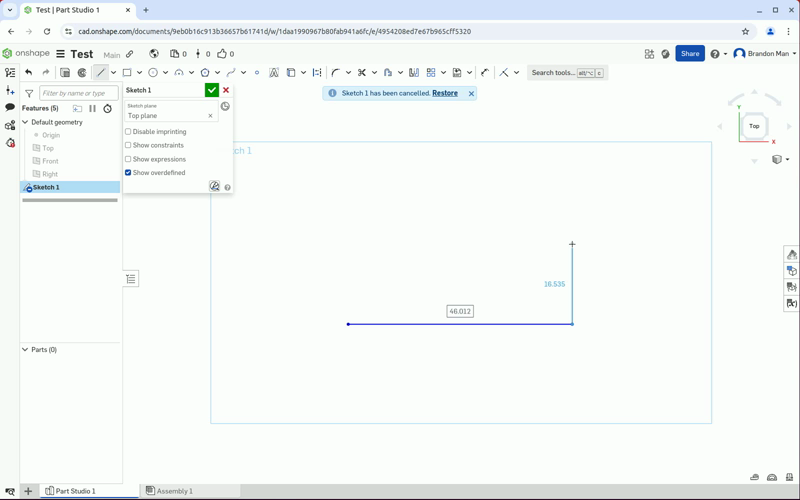
key_down(shift)
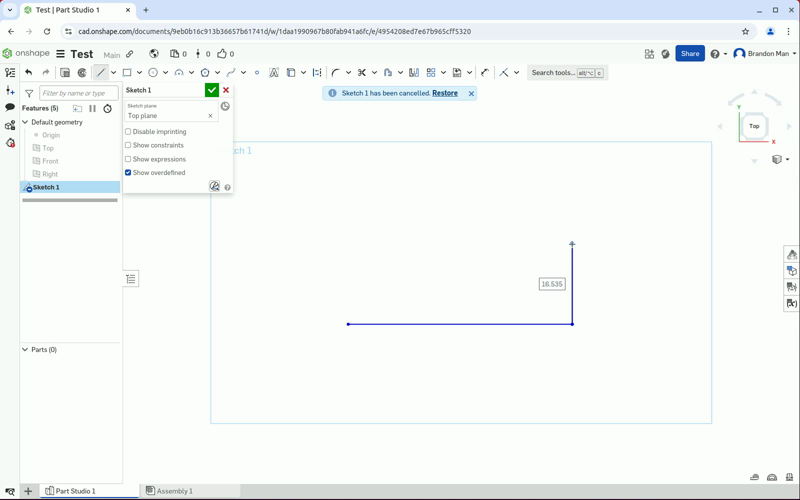
mouse_move(348, 243)
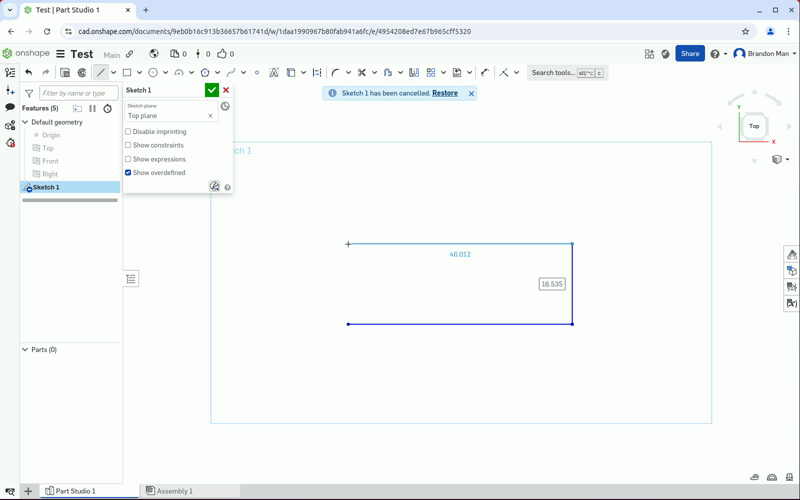
click(348, 243)
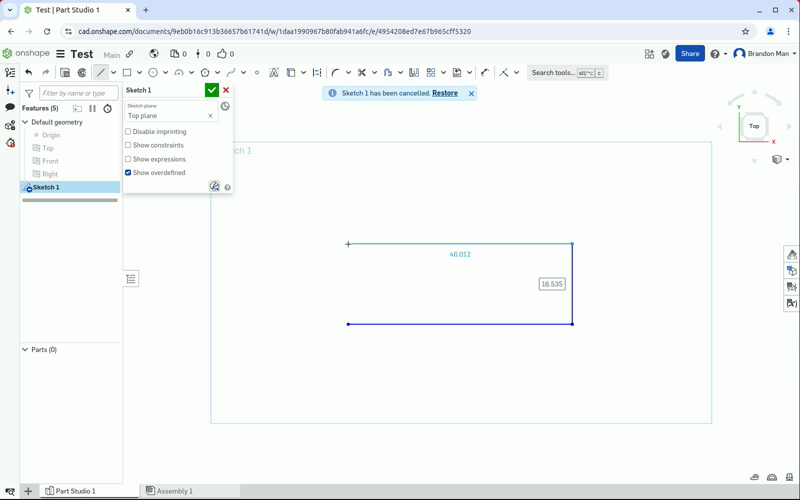
key_up(shift)
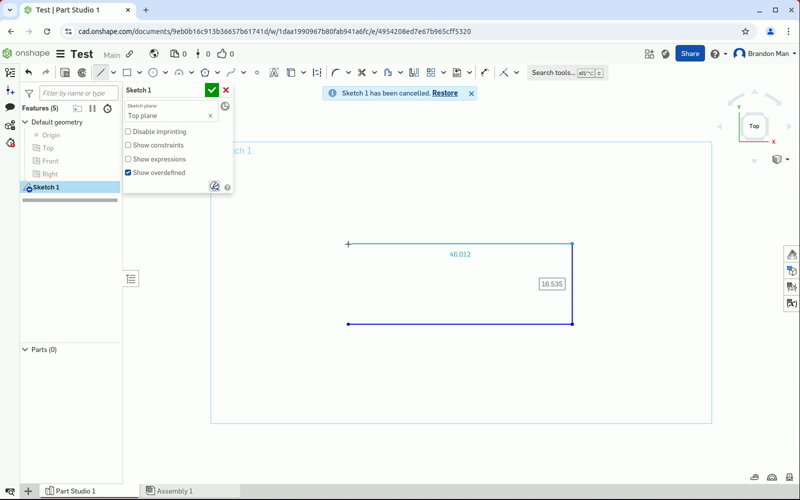
key_down(shift)
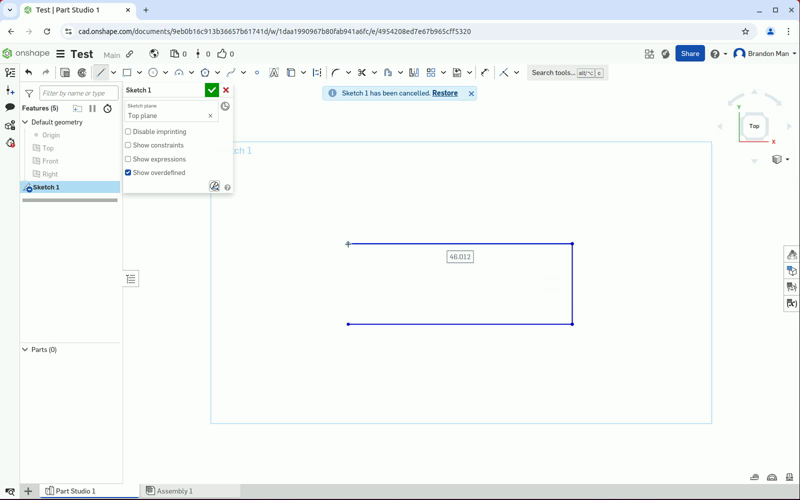
mouse_move(348, 324)
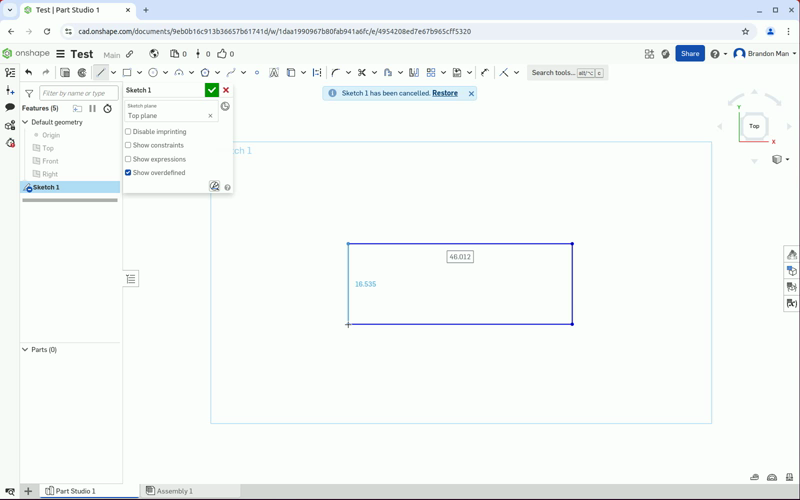
key_up(shift)
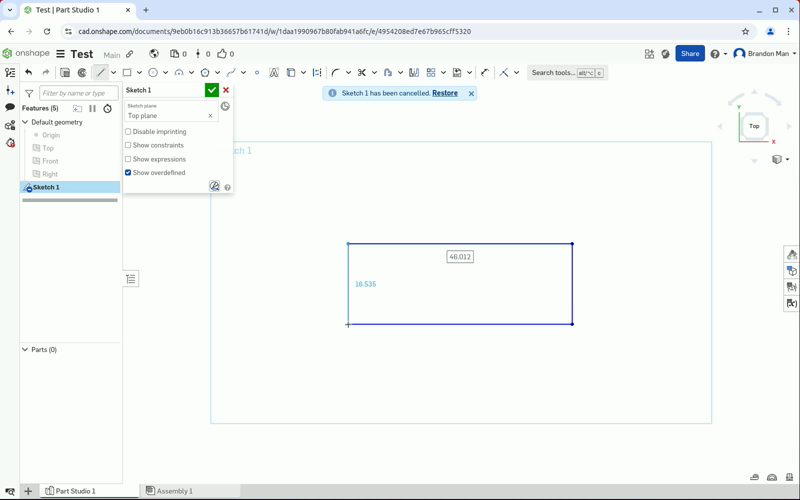
click(348, 324)
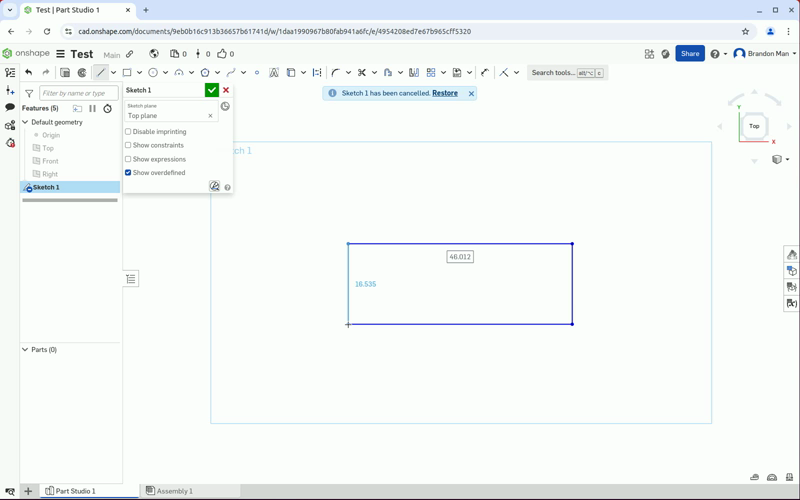
key(esc)
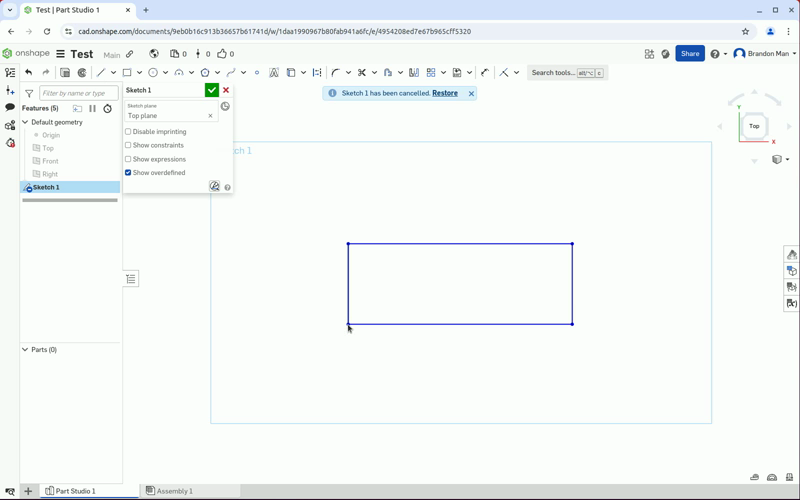
mouse_move(551, 288)
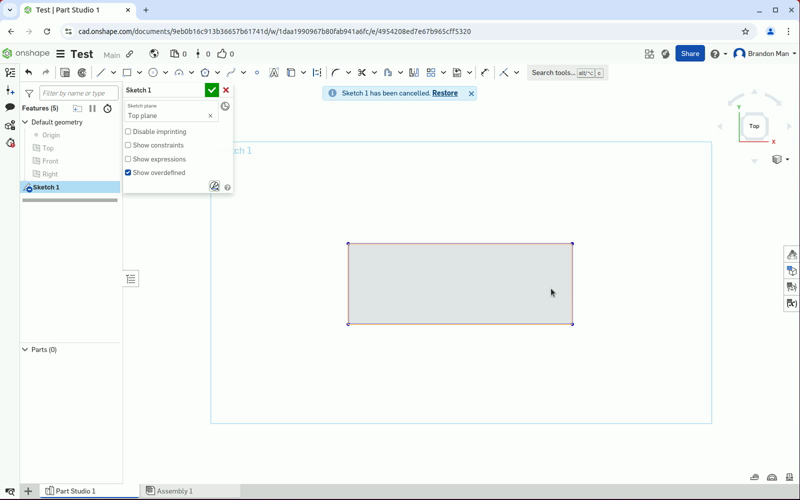
click(551, 288)
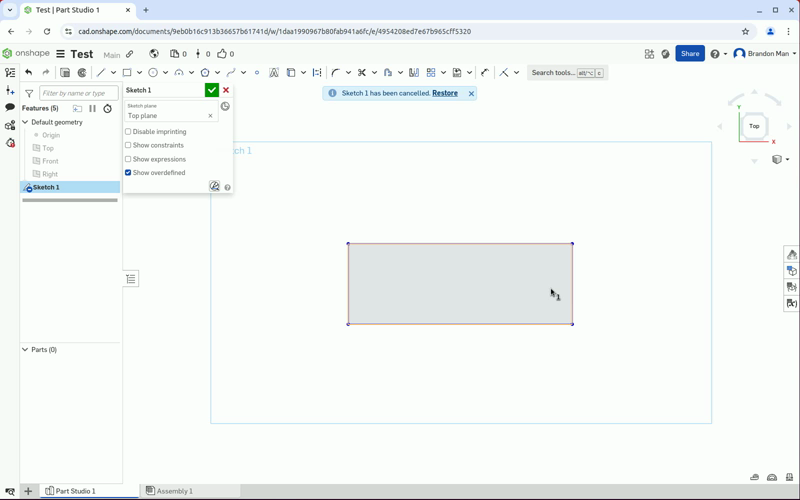
mouse_move(73, 352)
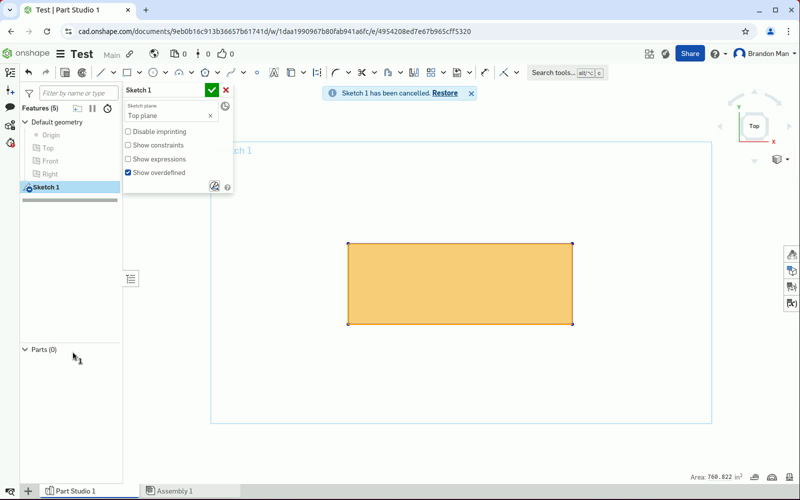
key(shift+y)
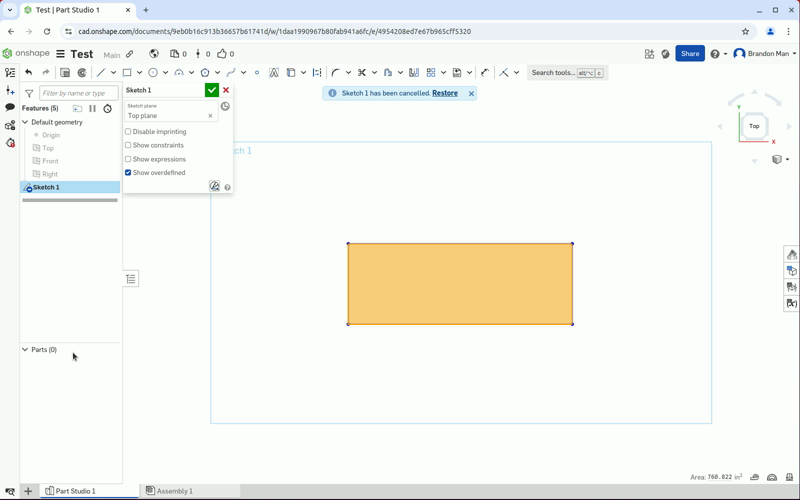
key(shift+e)
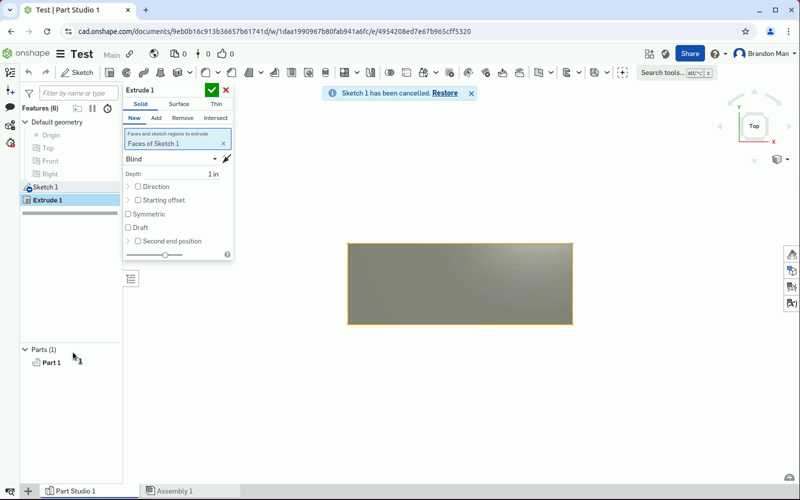
mouse_move(143, 106)
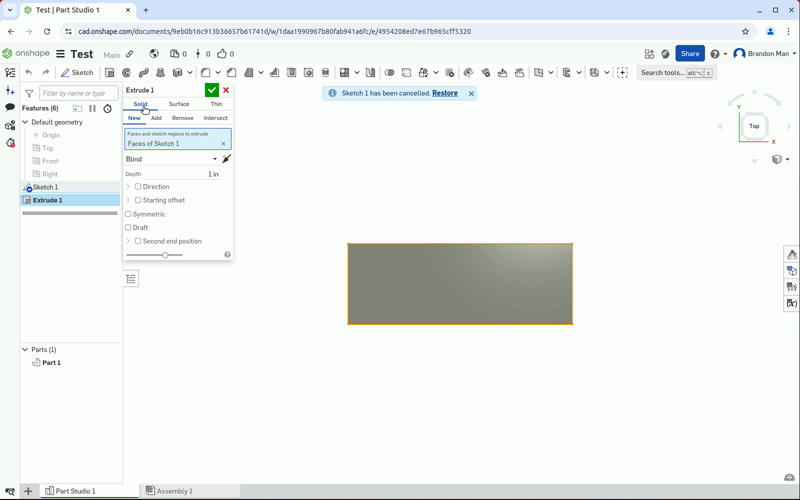
click(143, 106)
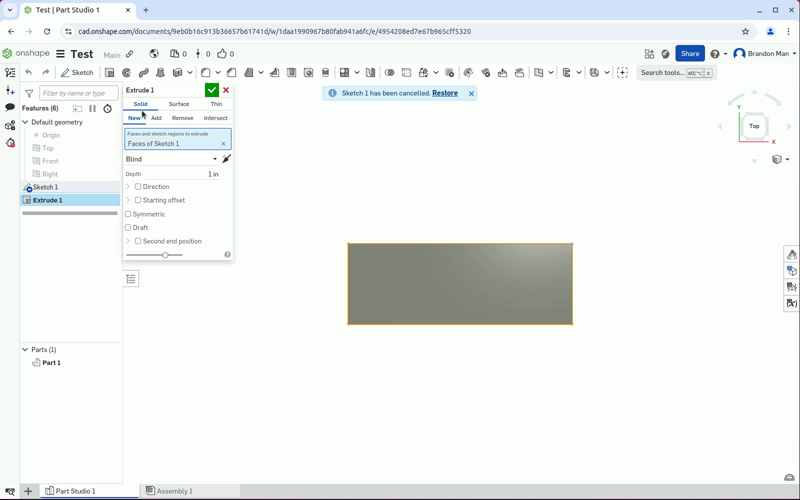
mouse_move(137, 120)
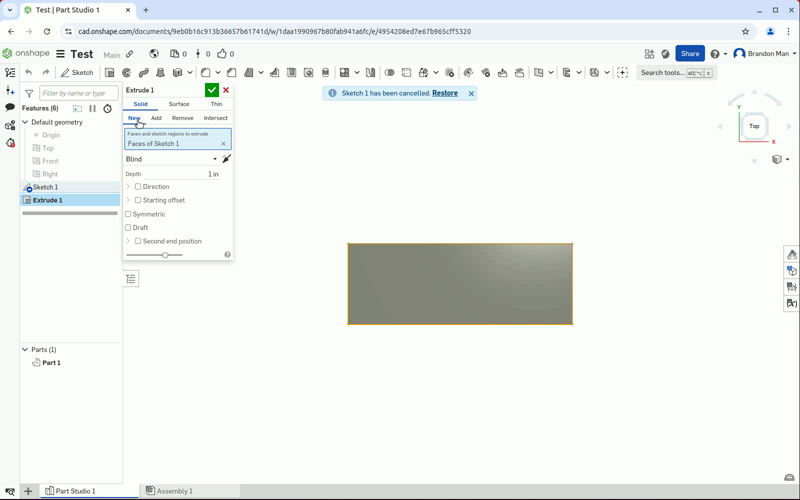
click(137, 120)
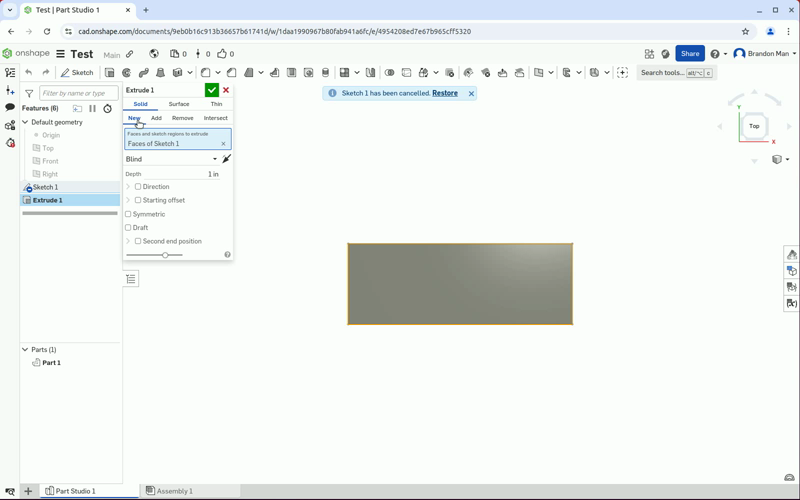
key(tab, 4)
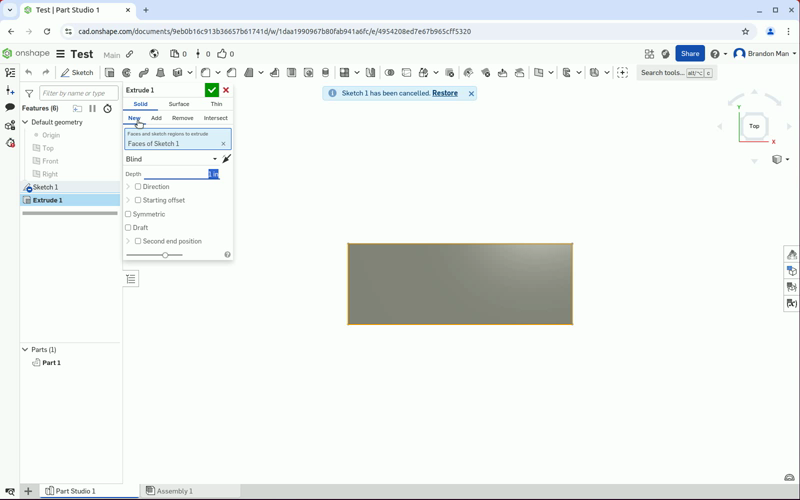
text(0.722)
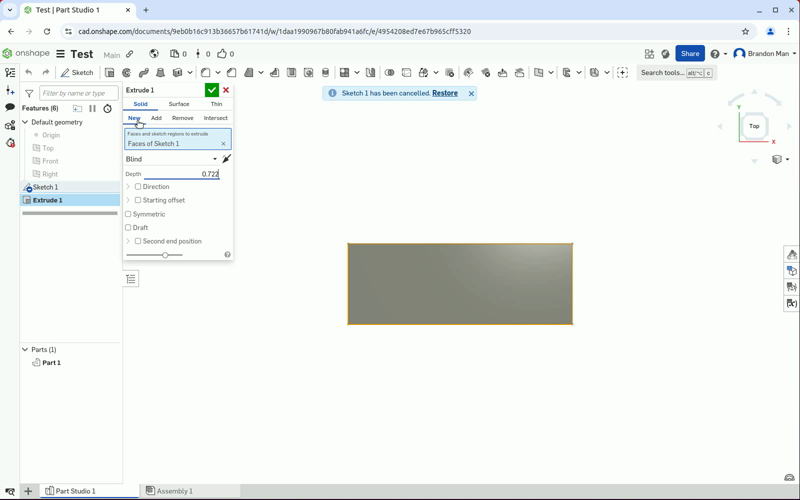
key(enter)
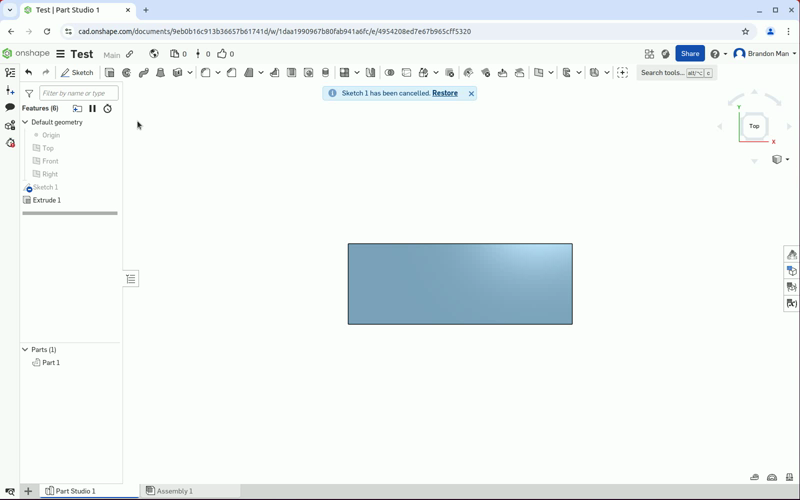
key(shift+h)
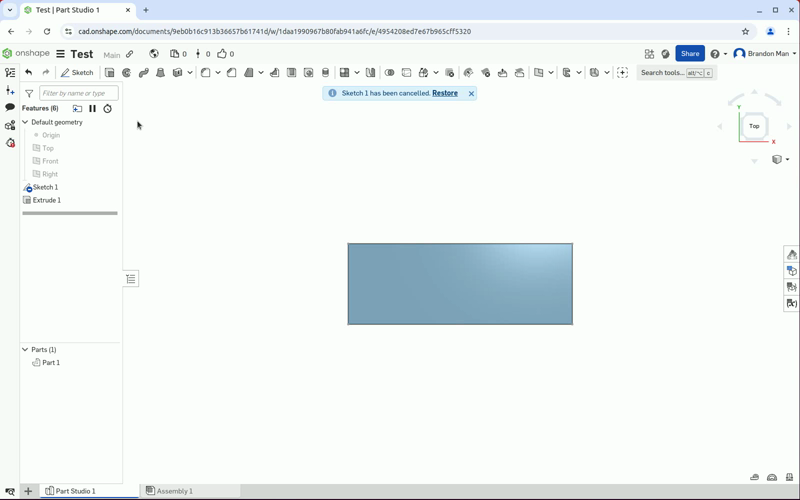
key(shift+h)
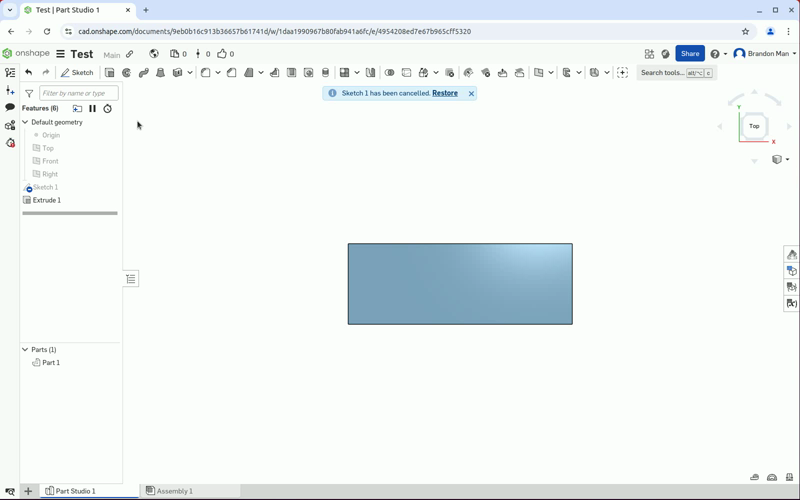
mouse_move(73, 189)
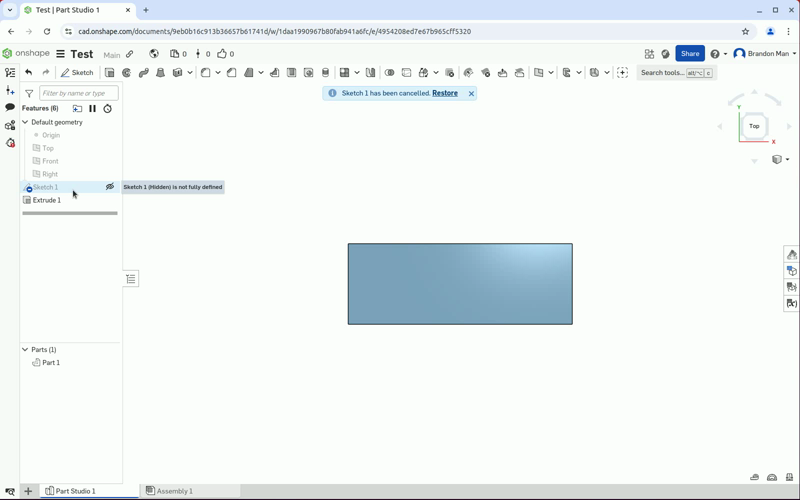
click(73, 189)
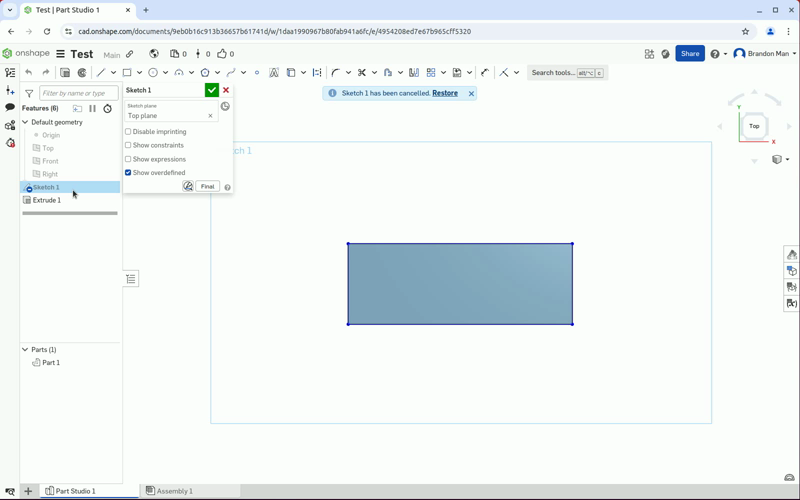
mouse_move(229, 92)
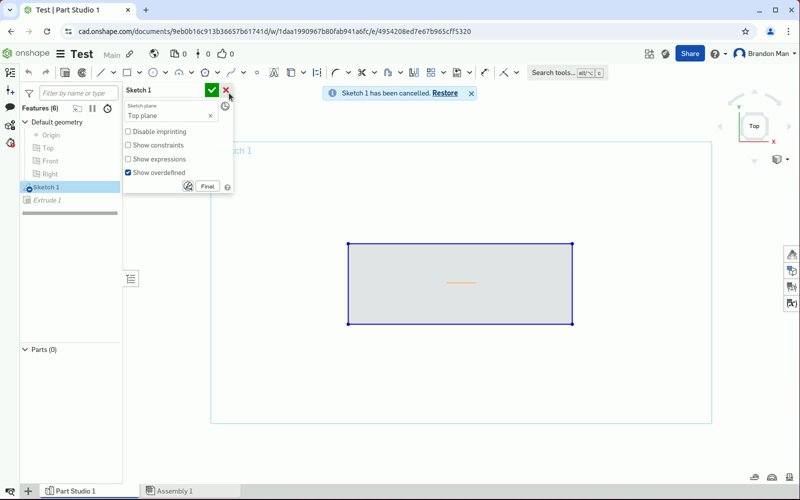
click(229, 92)
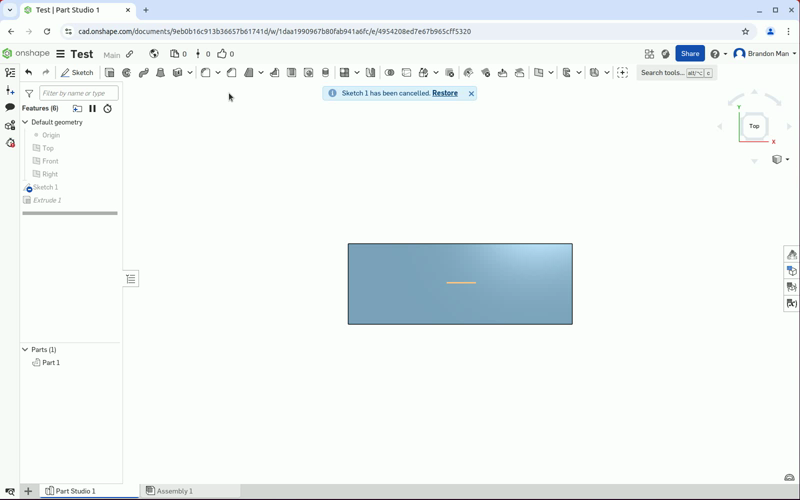
mouse_move(541, 75)
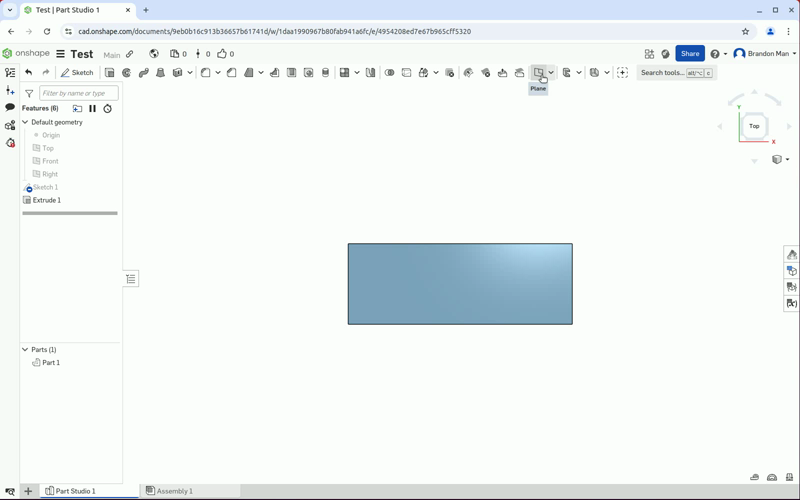
click(541, 75)
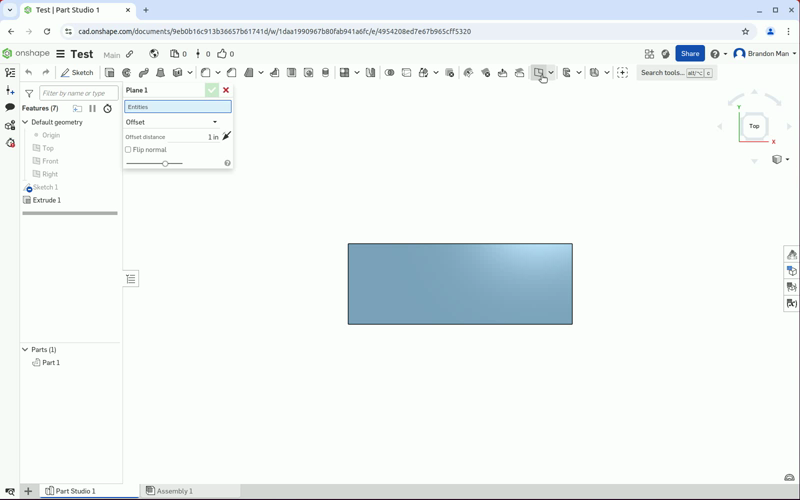
mouse_move(73, 150)
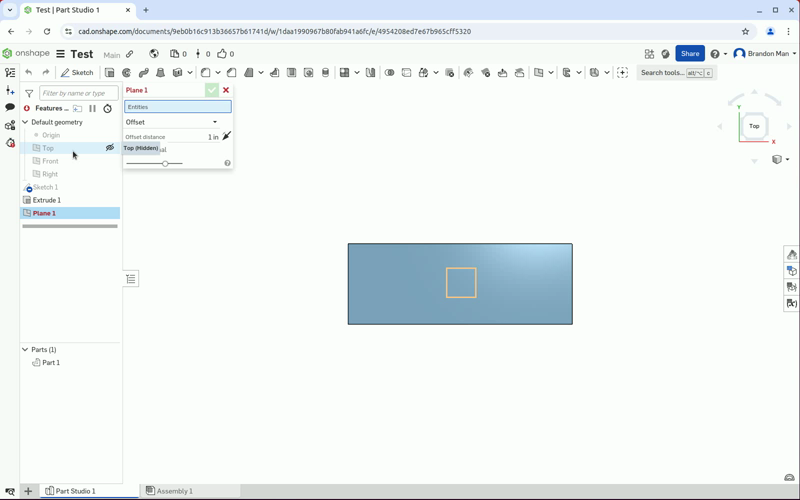
click(73, 150)
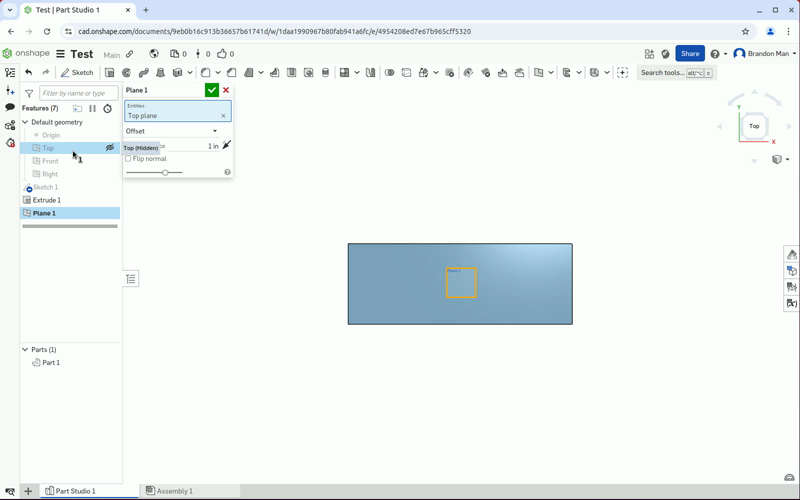
key(tab, 2)
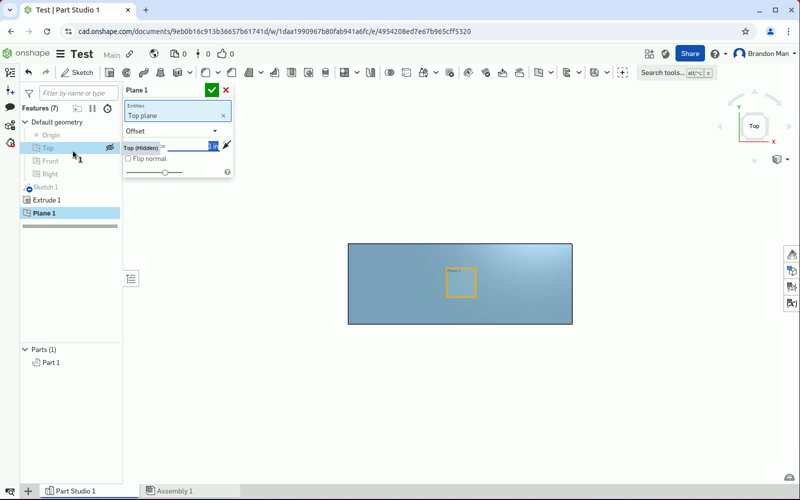
text(0.709)
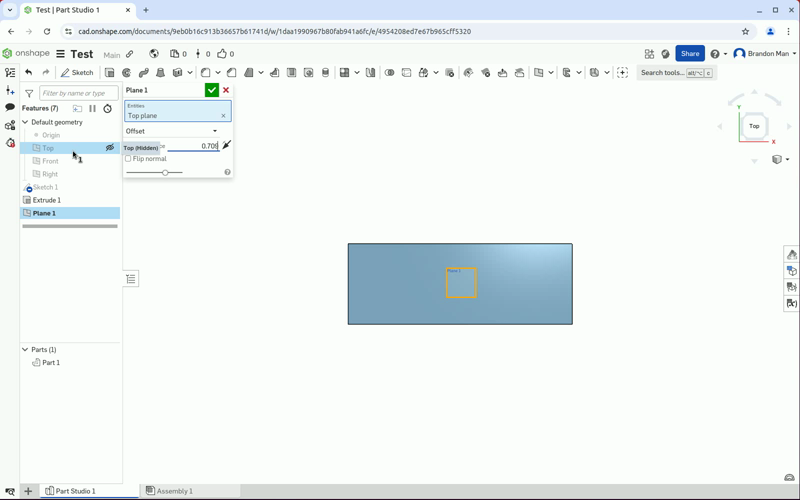
key(enter, 2)
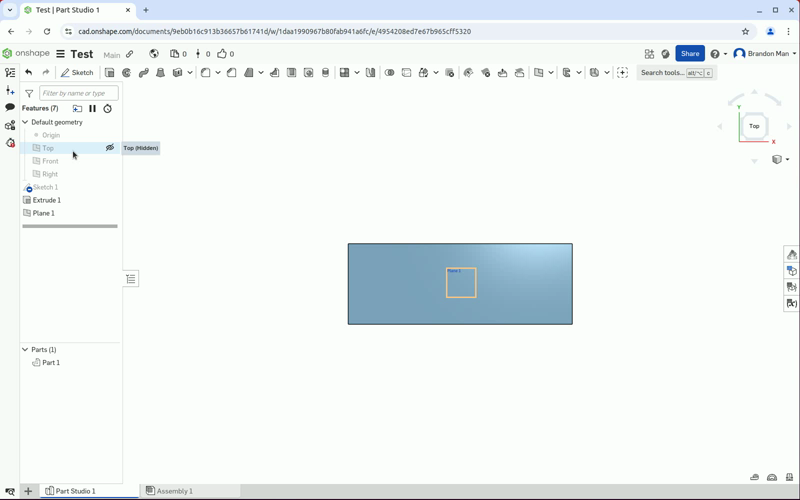
key(shift+s)
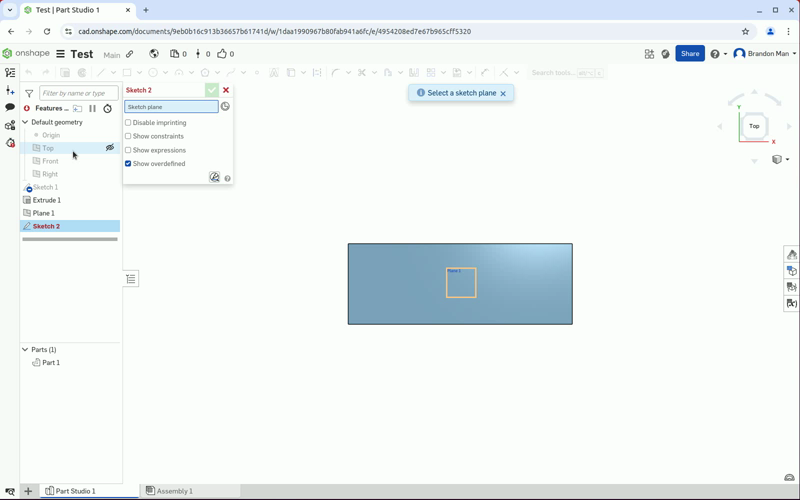
mouse_move(73, 215)
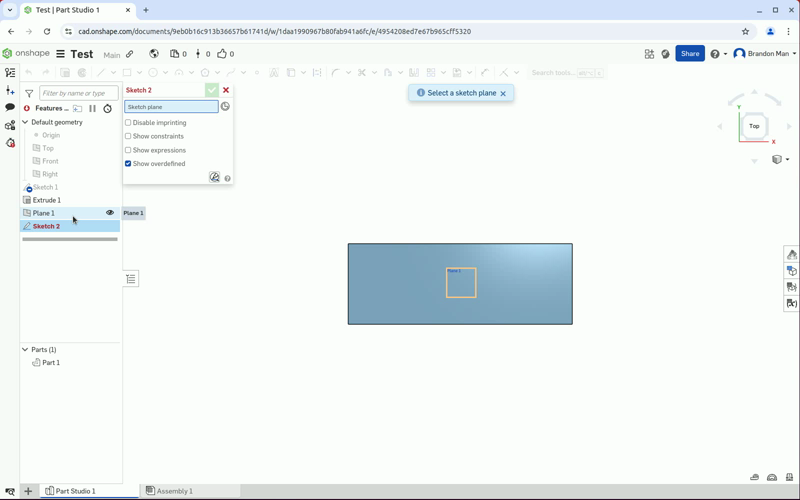
click(73, 215)
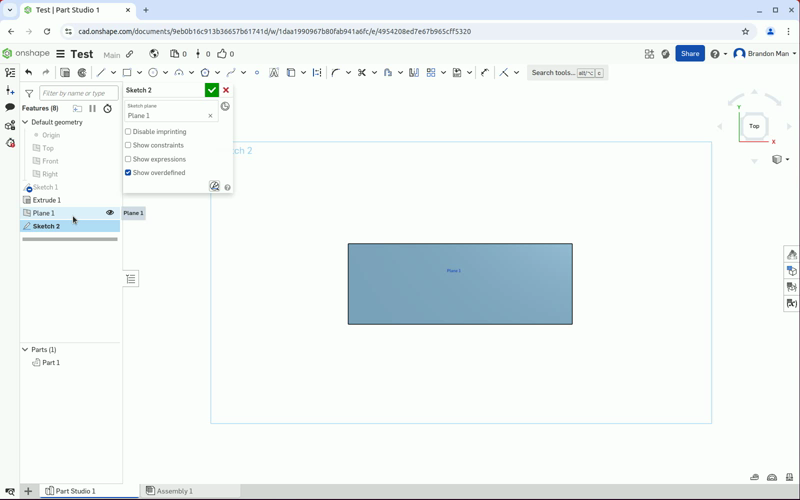
mouse_move(73, 352)
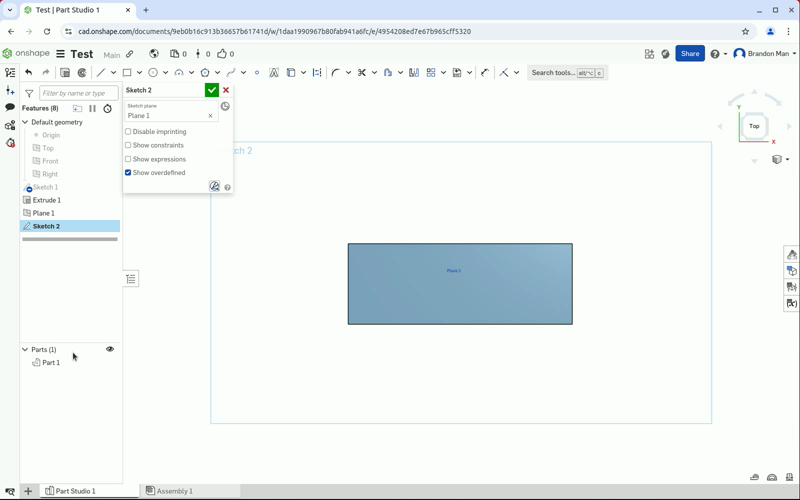
key(y)
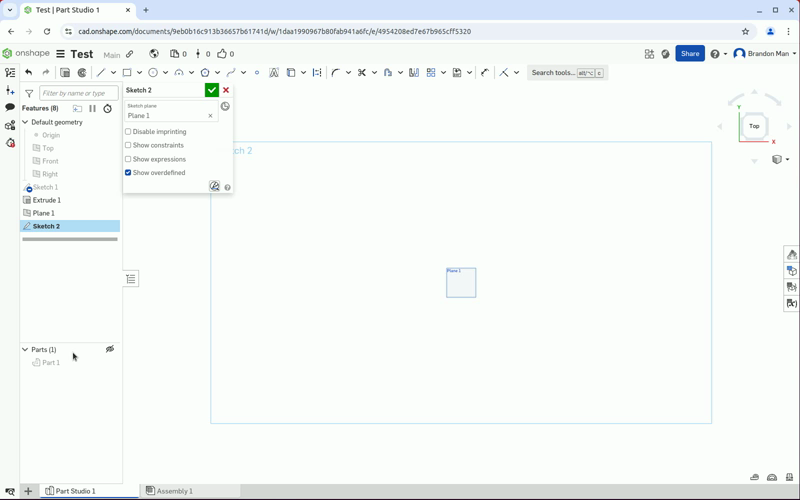
key(c)
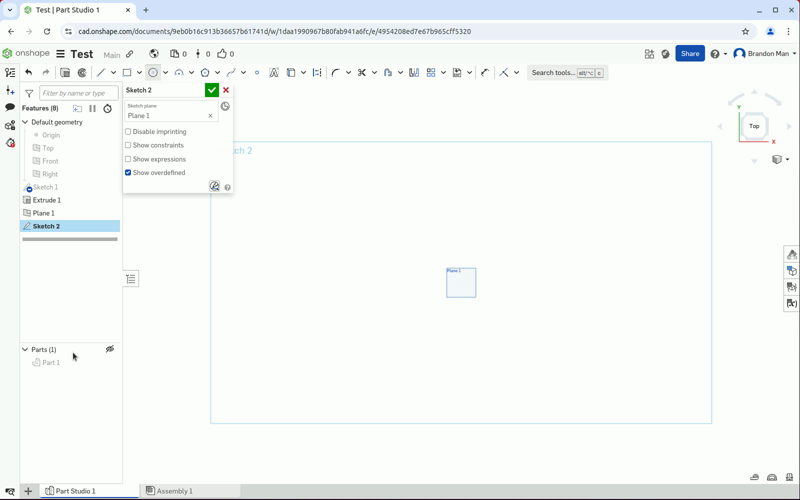
key_down(shift)
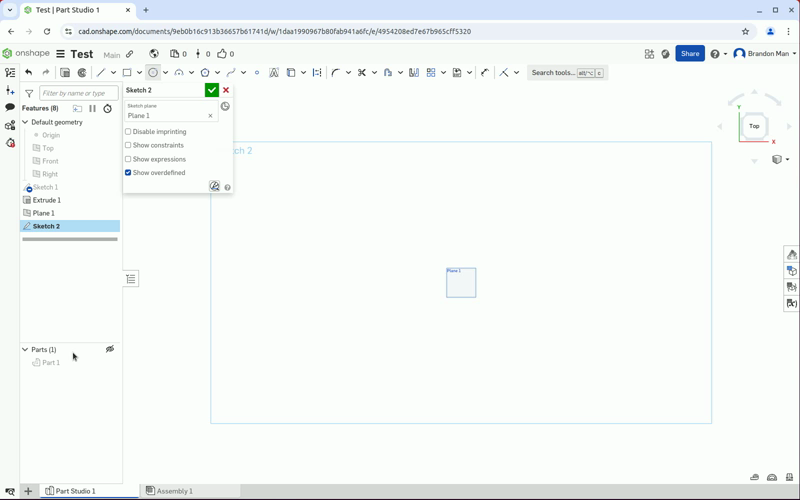
mouse_move(386, 282)
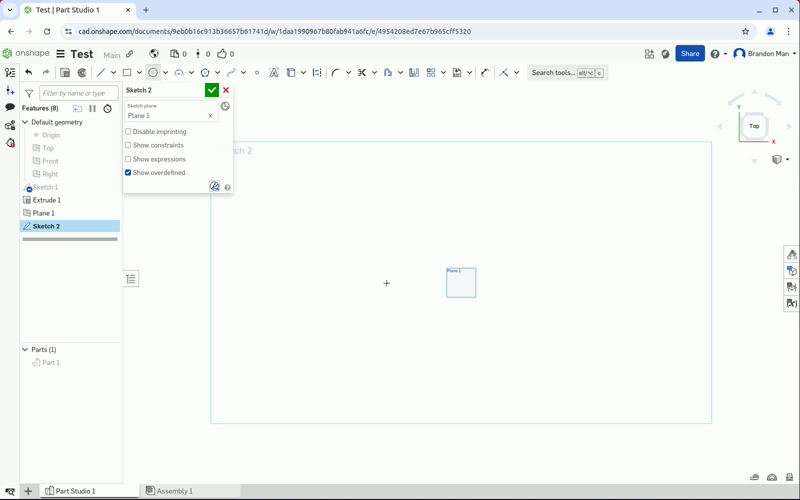
click(386, 282)
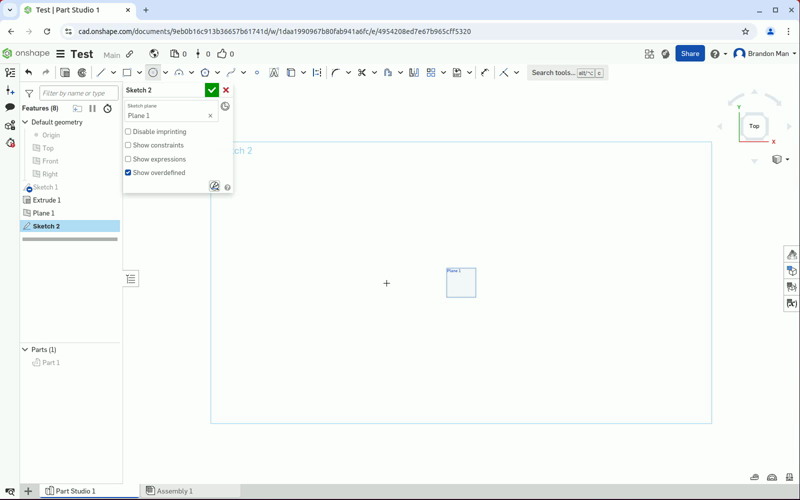
key_up(shift)
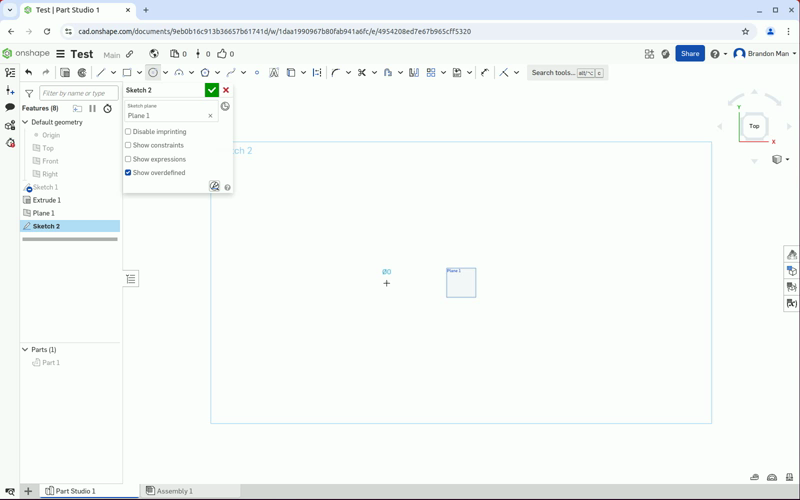
mouse_move(423, 282)
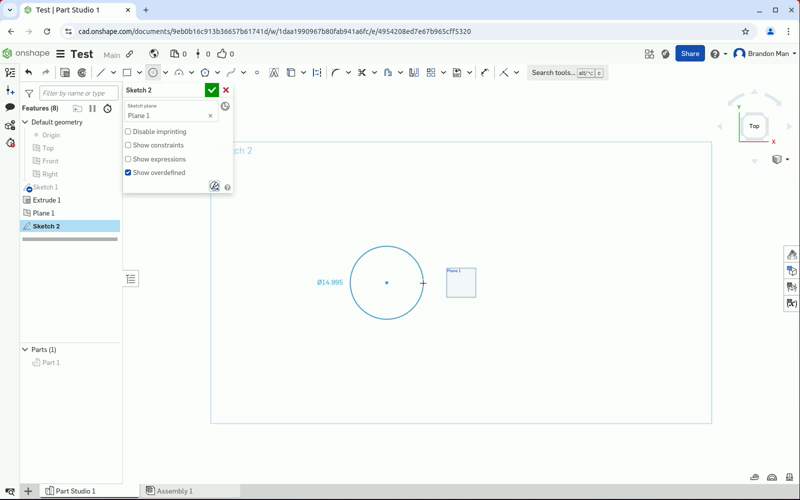
click(423, 282)
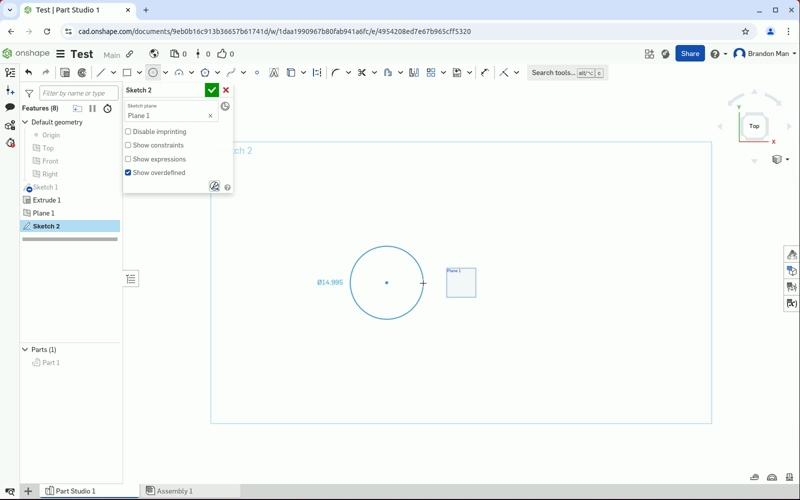
key(esc)
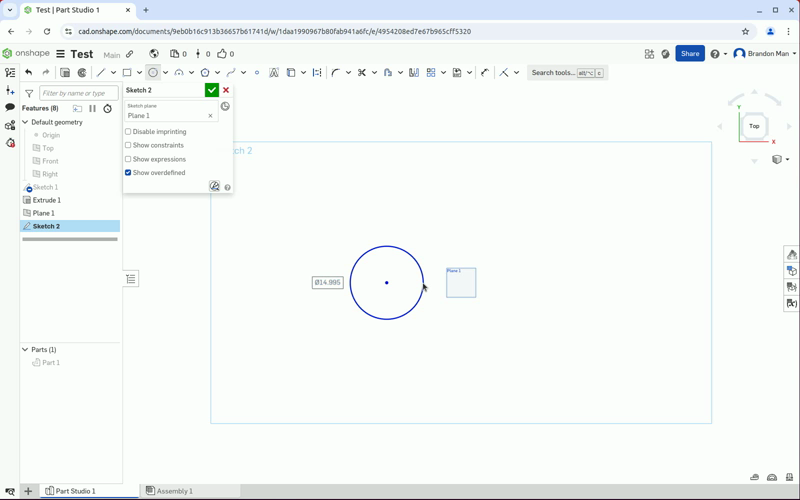
mouse_move(377, 303)
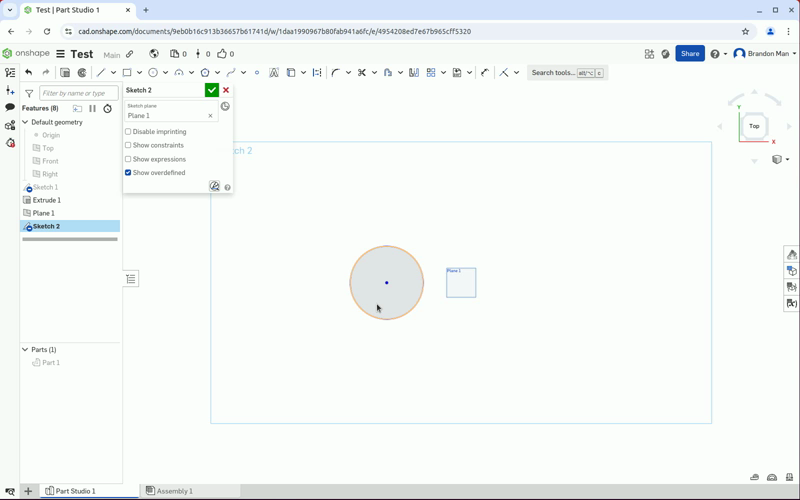
click(377, 303)
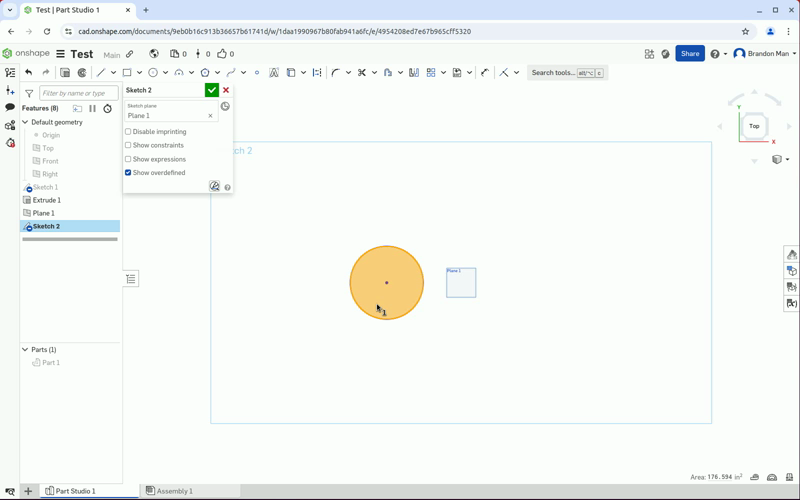
mouse_move(73, 352)
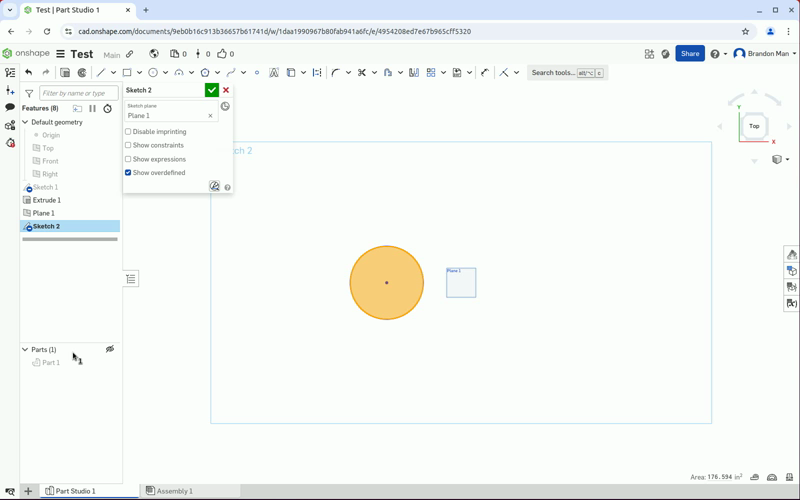
key(shift+y)
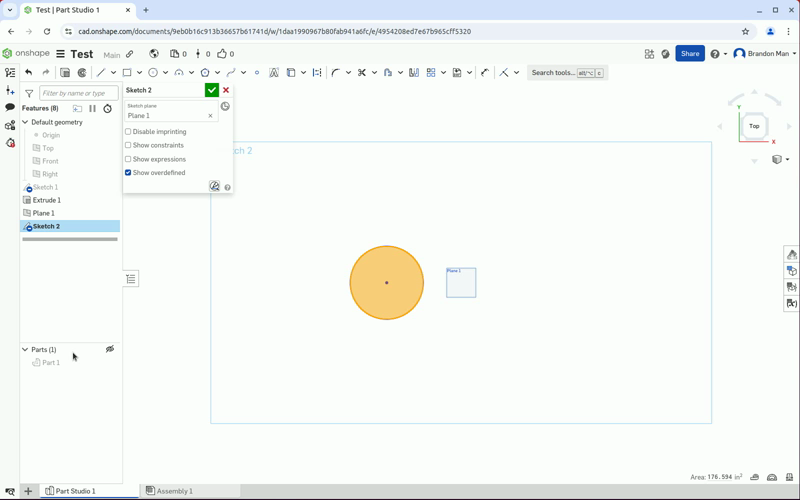
key(shift+e)
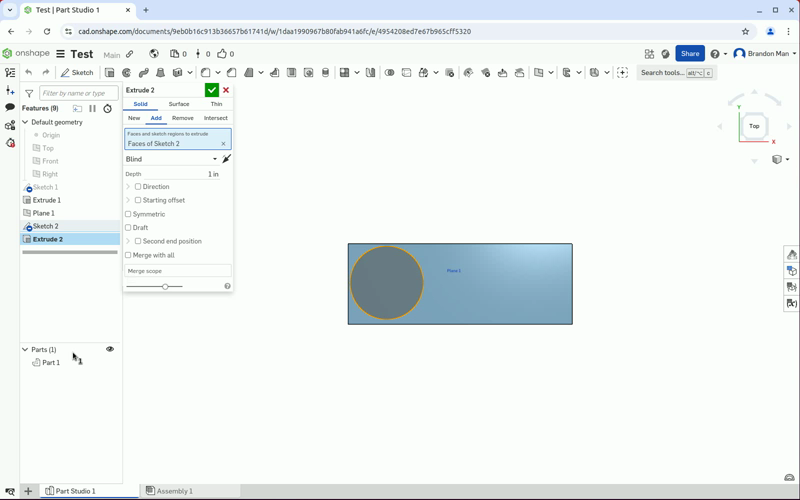
mouse_move(143, 106)
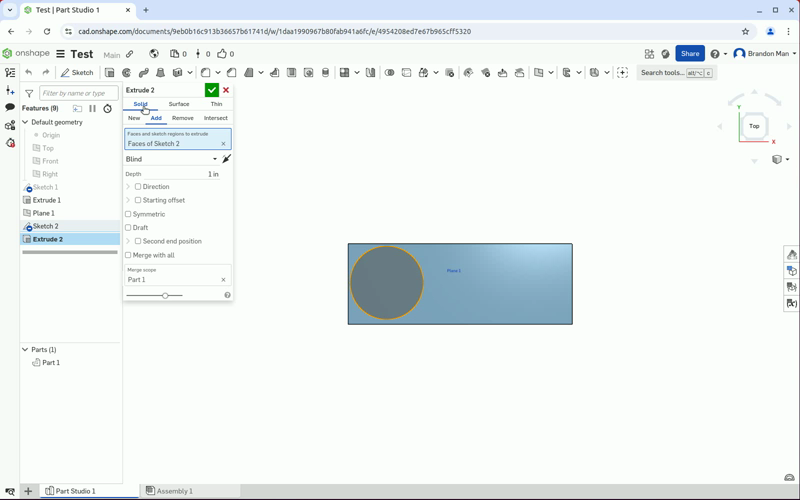
click(143, 106)
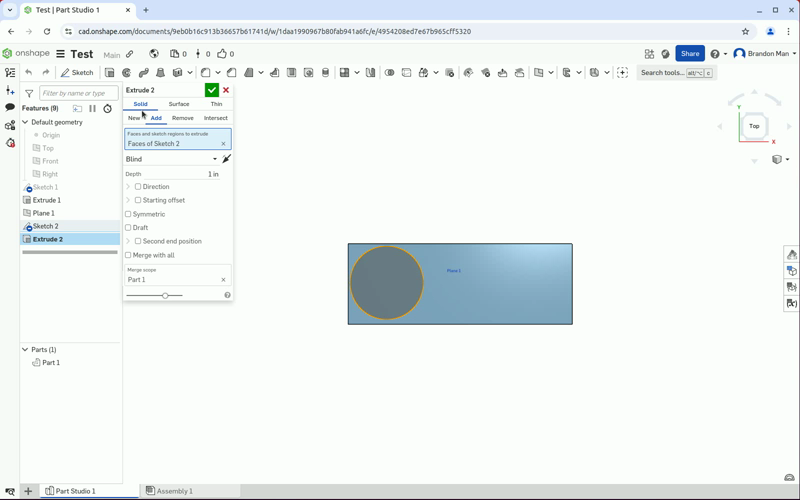
mouse_move(137, 120)
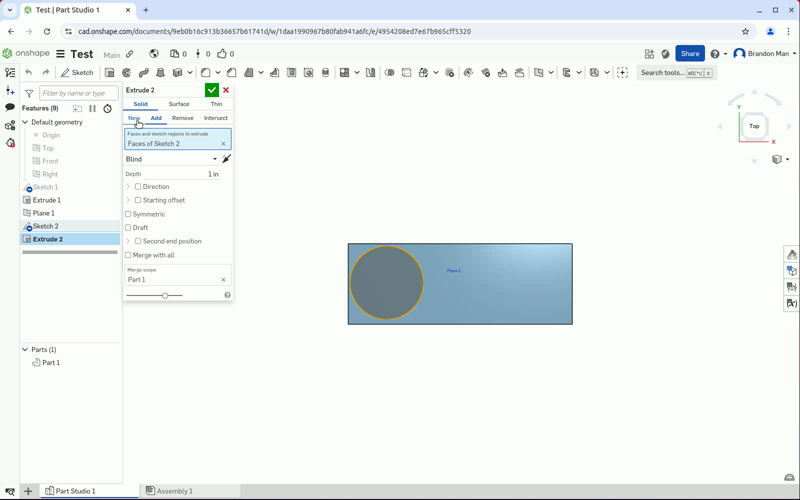
click(137, 120)
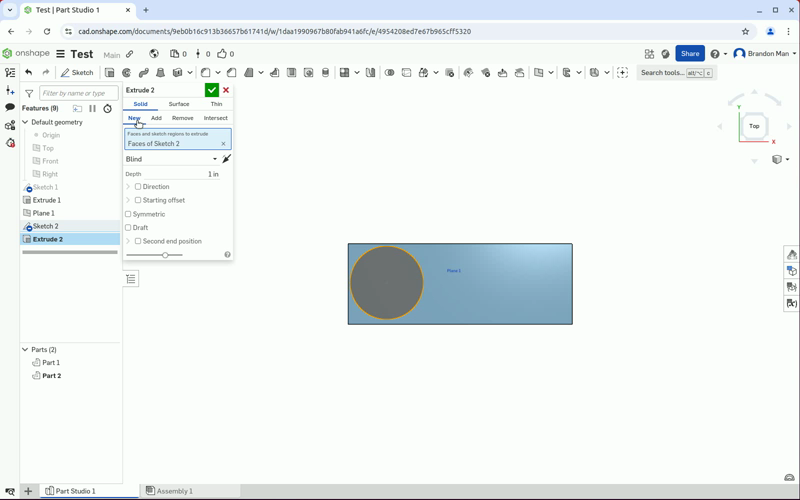
key(tab, 4)
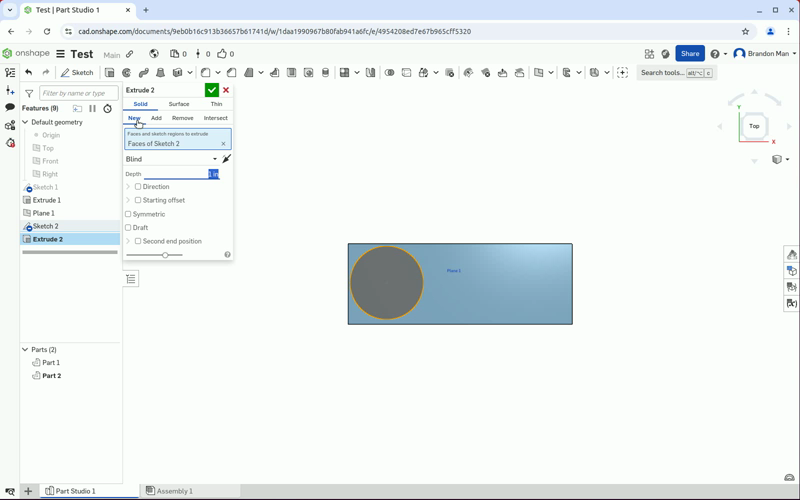
text(2.648)
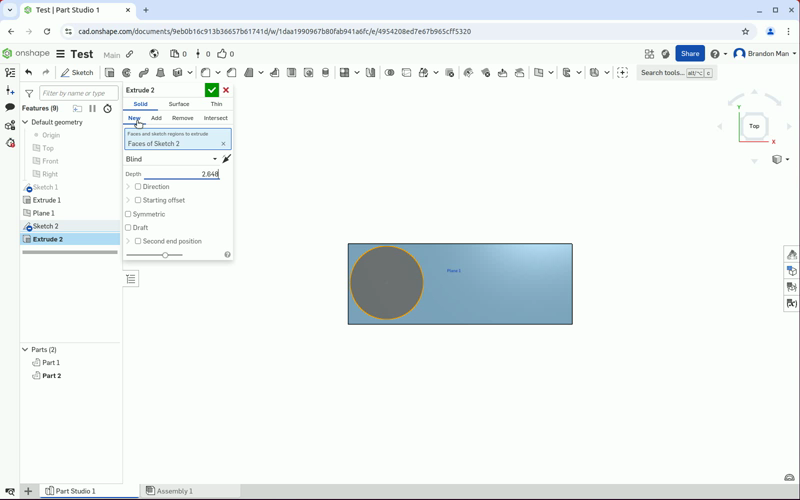
key(enter)
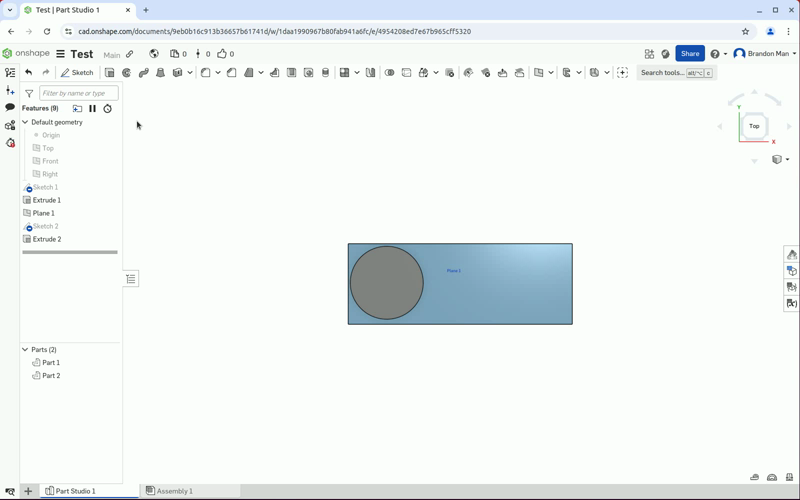
key(shift+h)
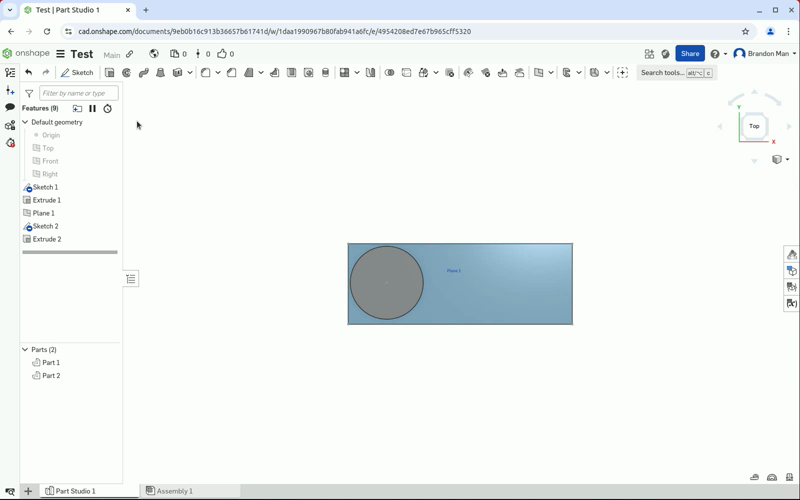
key(shift+h)
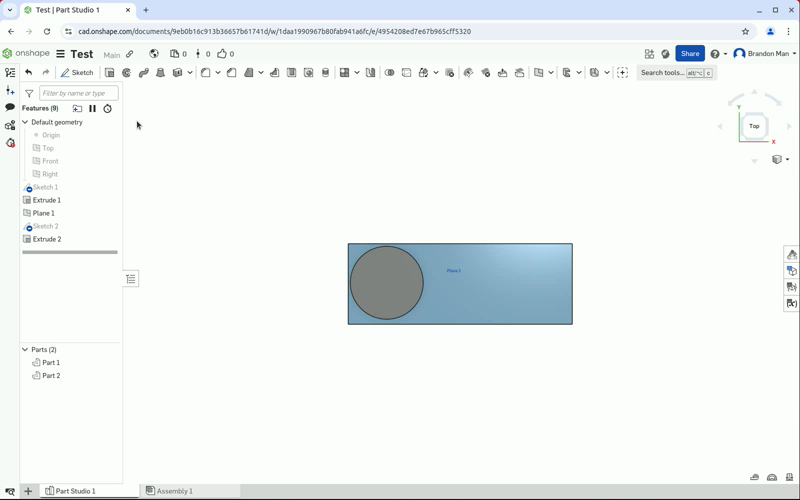
mouse_move(73, 189)
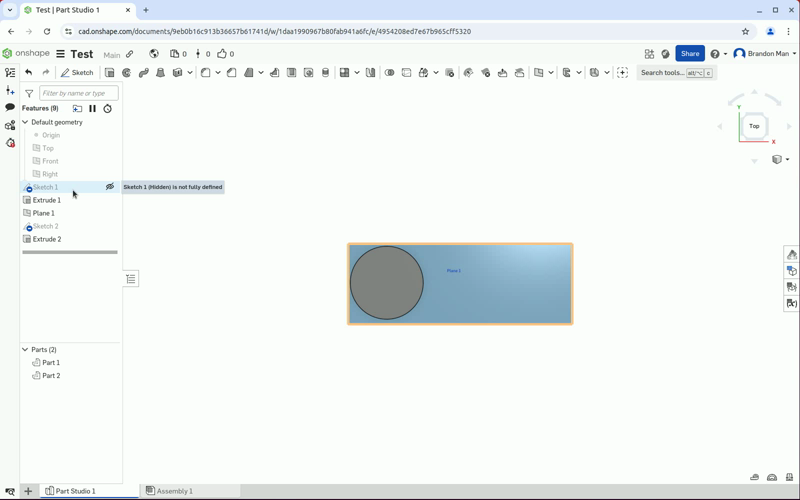
click(73, 189)
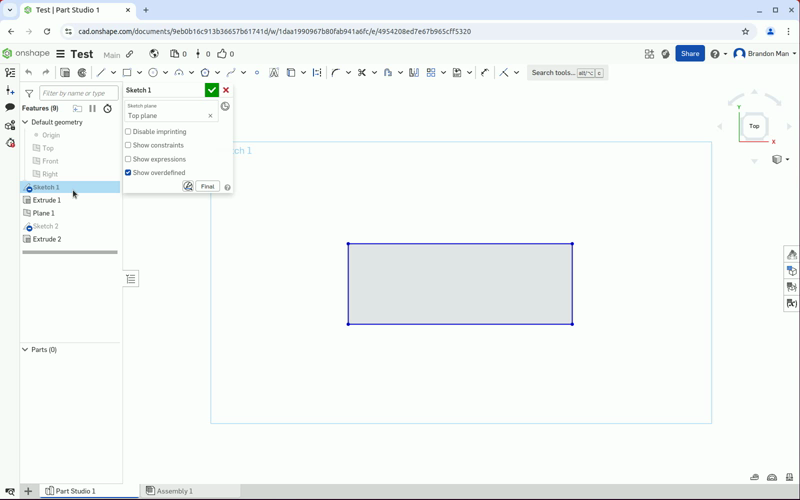
mouse_move(229, 92)
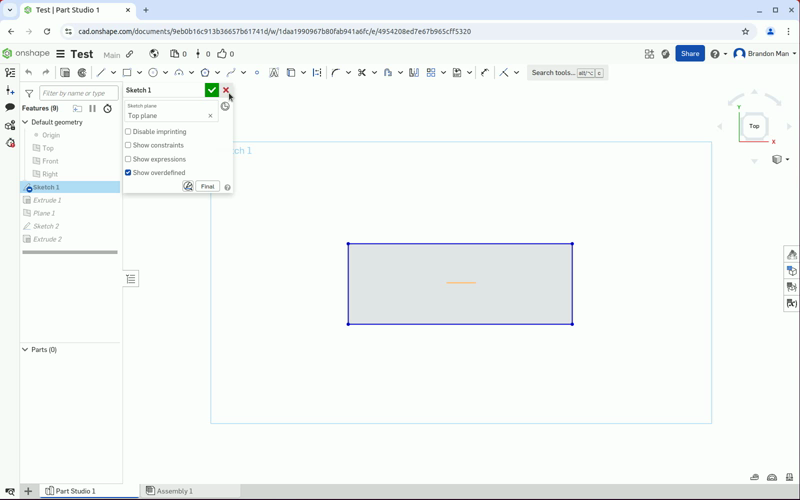
click(229, 92)
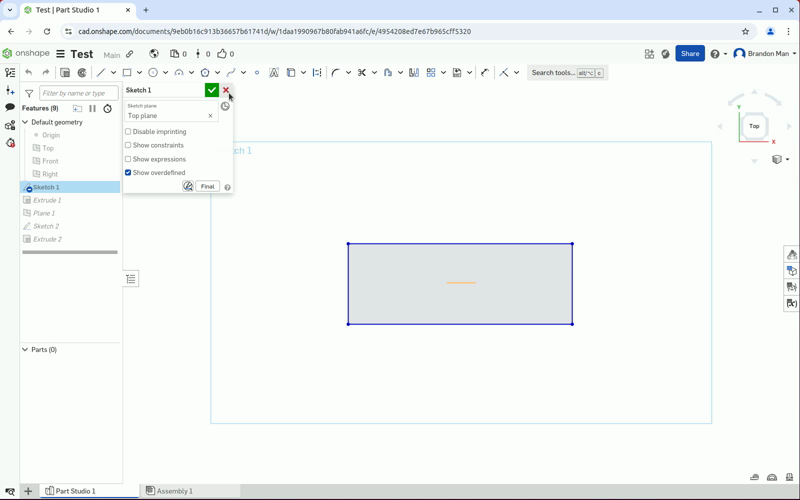
key(shift+s)
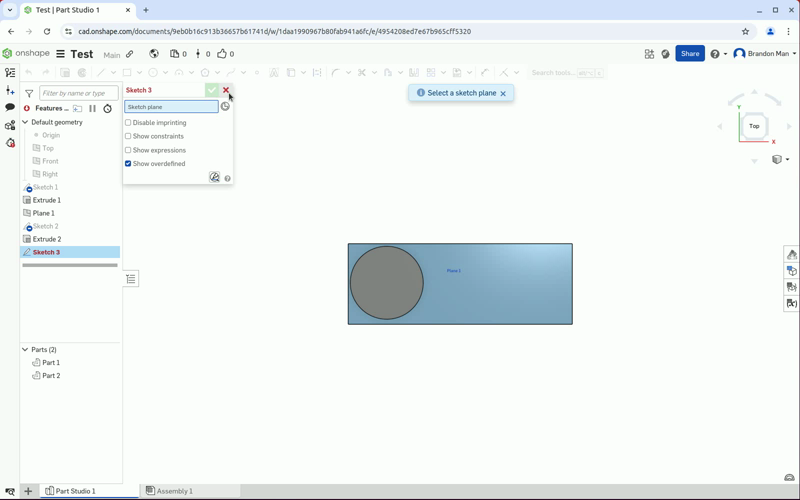
mouse_move(73, 215)
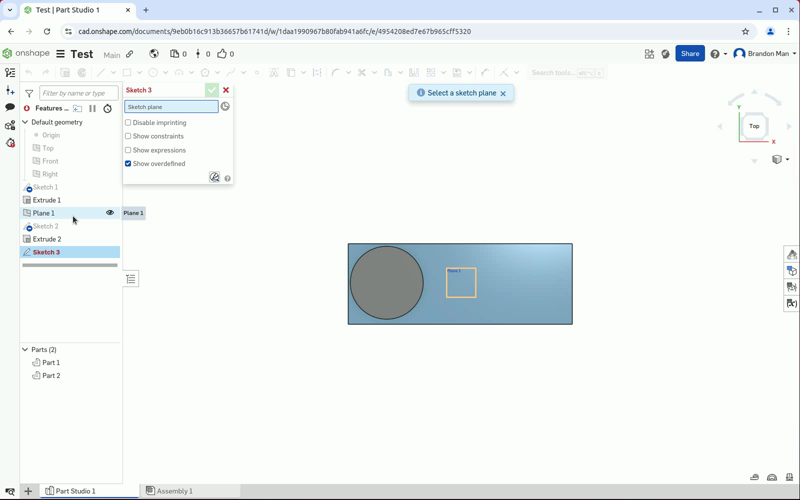
click(73, 215)
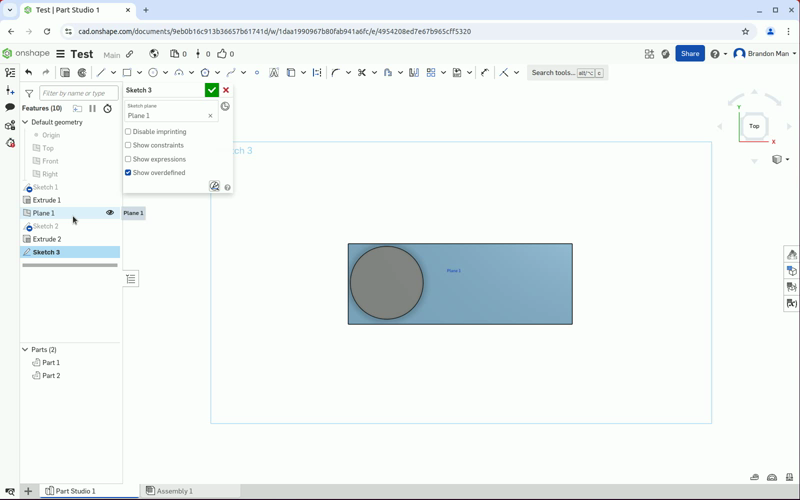
mouse_move(73, 352)
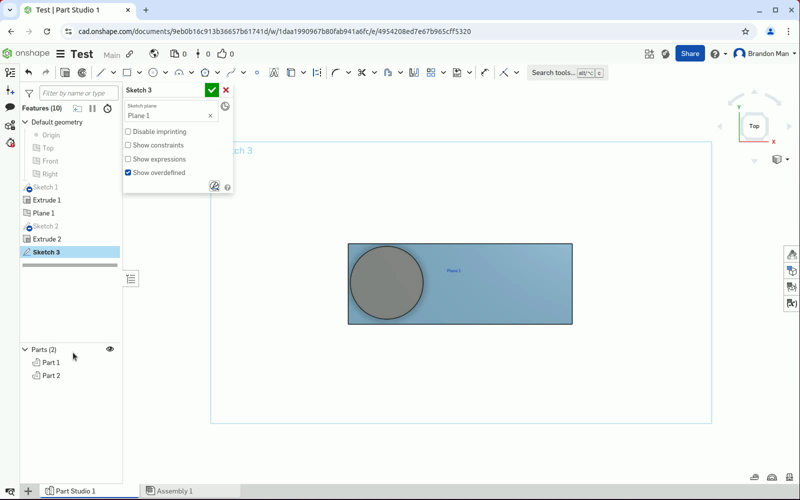
key(y)
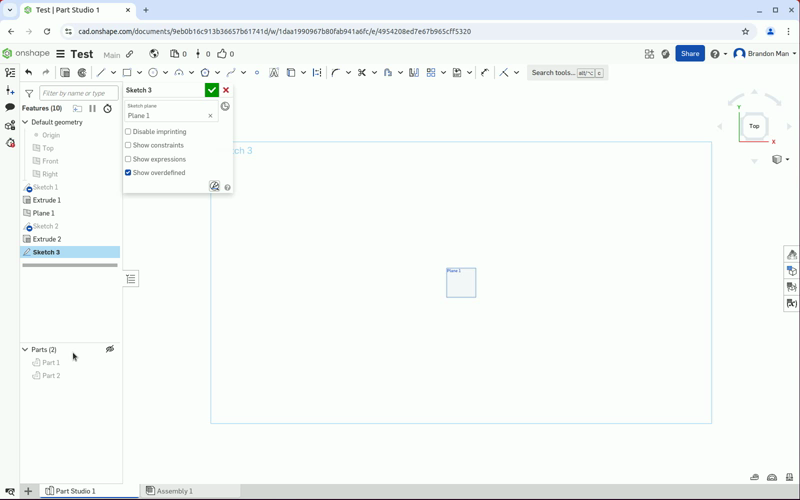
key(c)
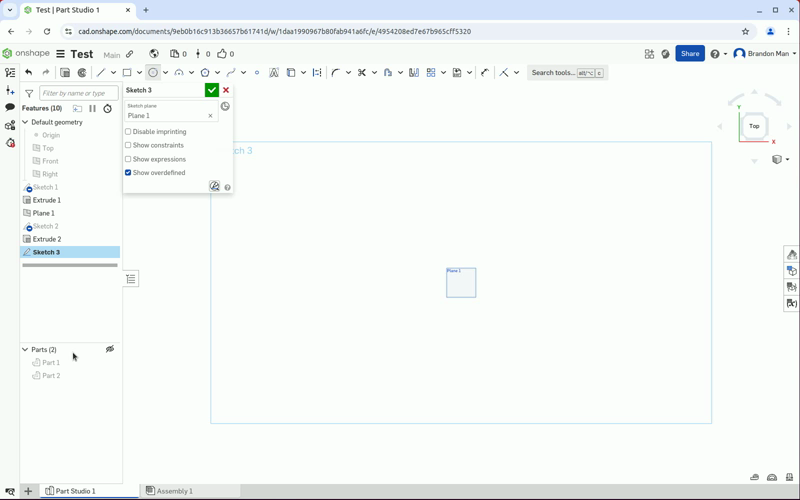
key_down(shift)
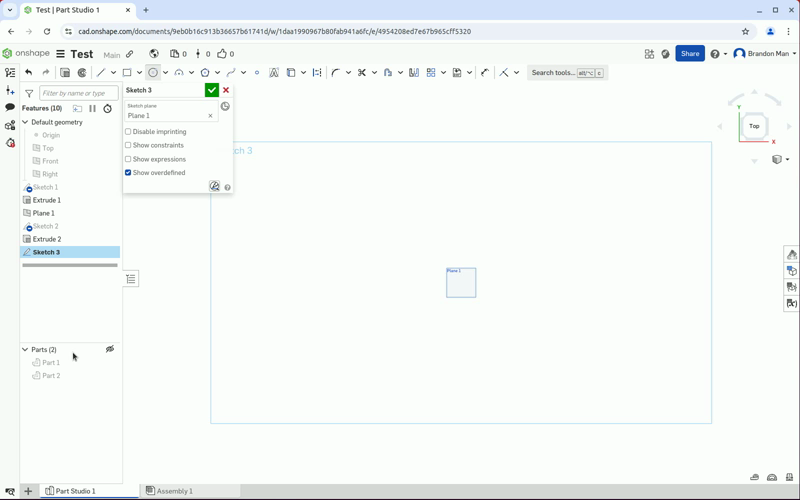
mouse_move(535, 282)
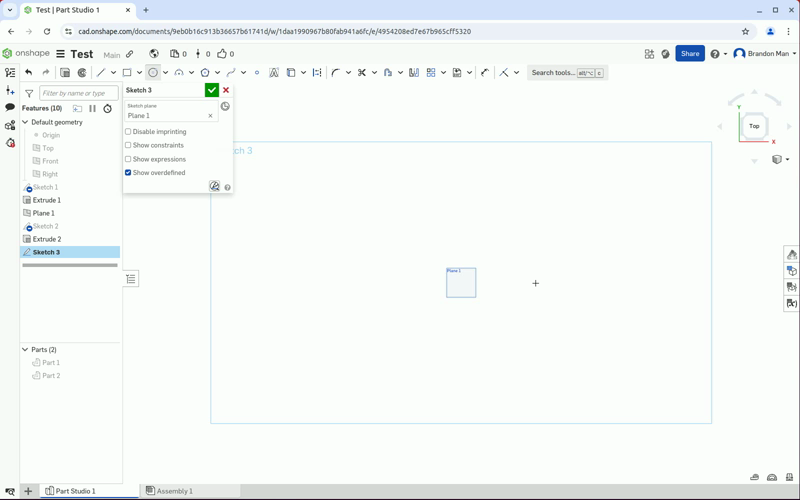
click(535, 282)
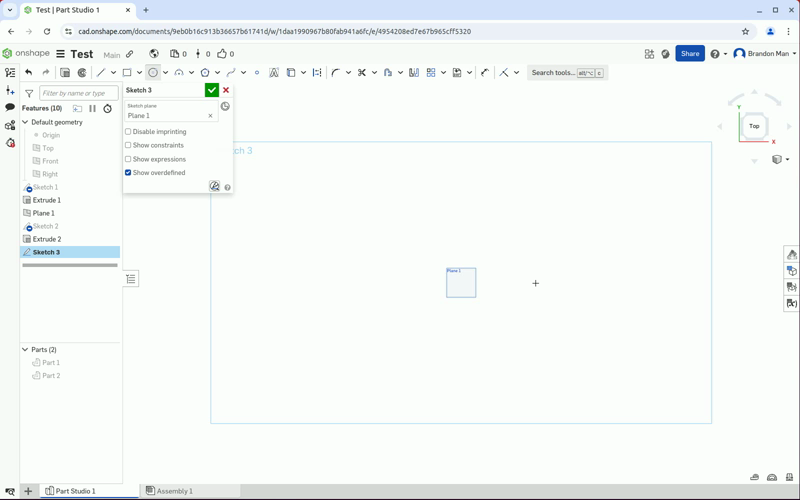
key_up(shift)
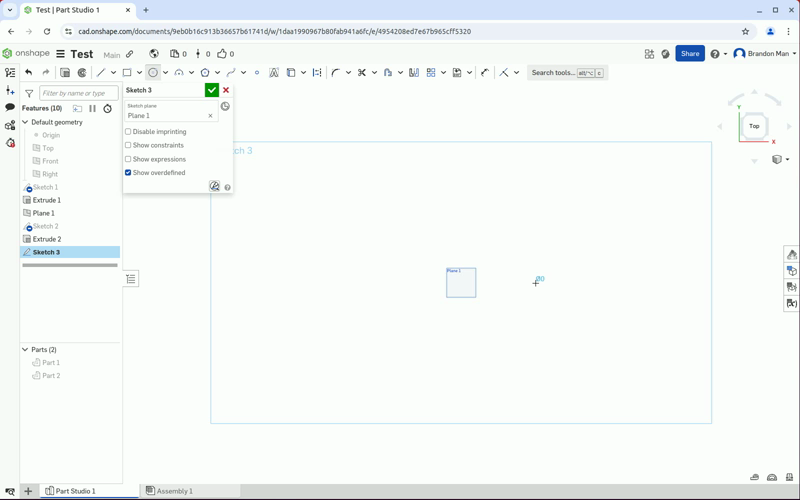
mouse_move(571, 282)
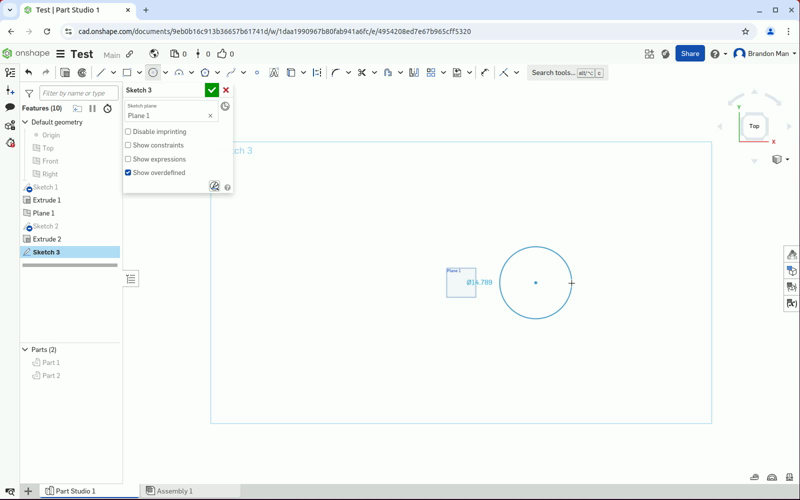
click(571, 282)
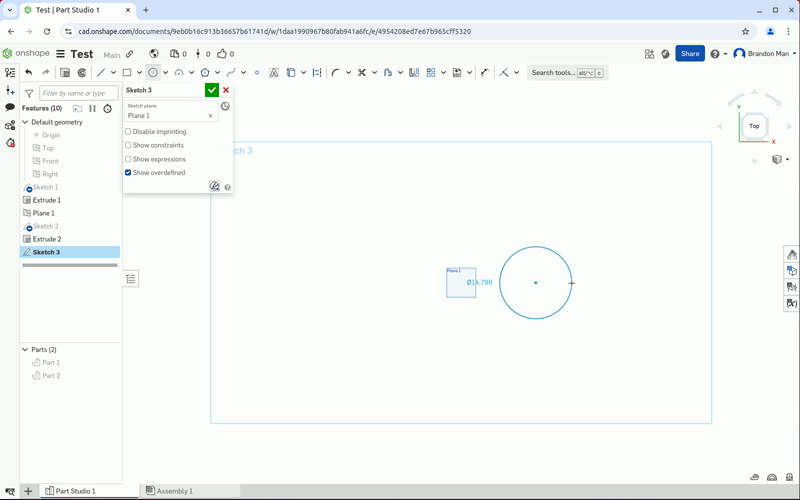
key(esc)
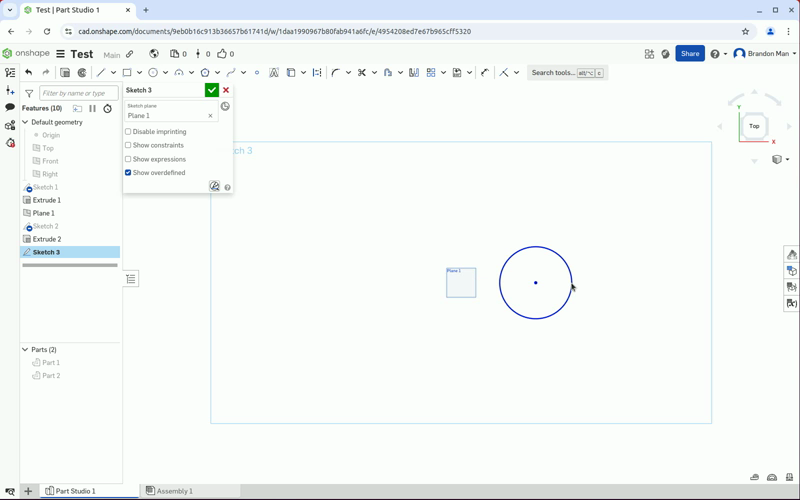
mouse_move(524, 310)
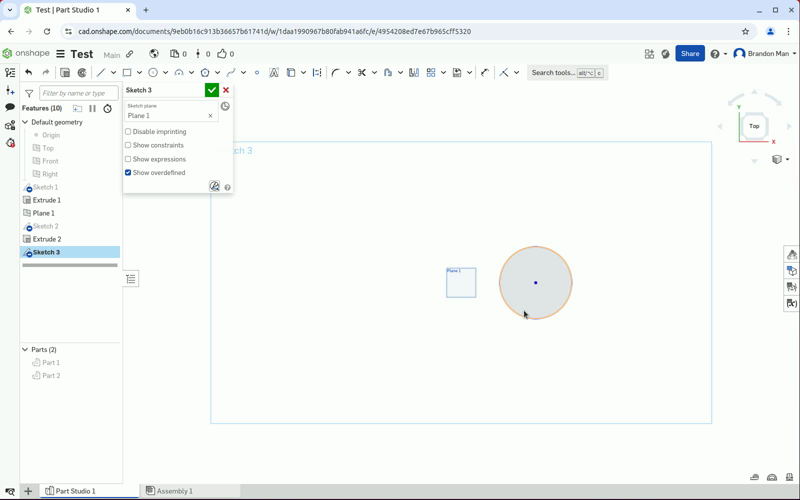
click(524, 310)
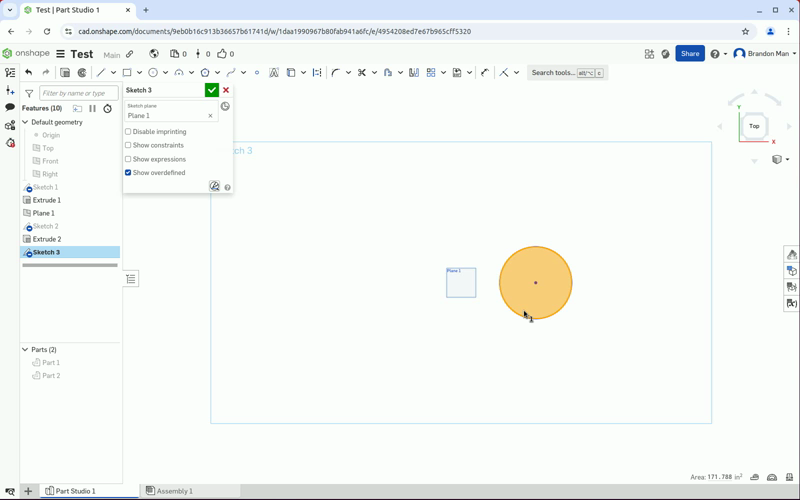
mouse_move(73, 352)
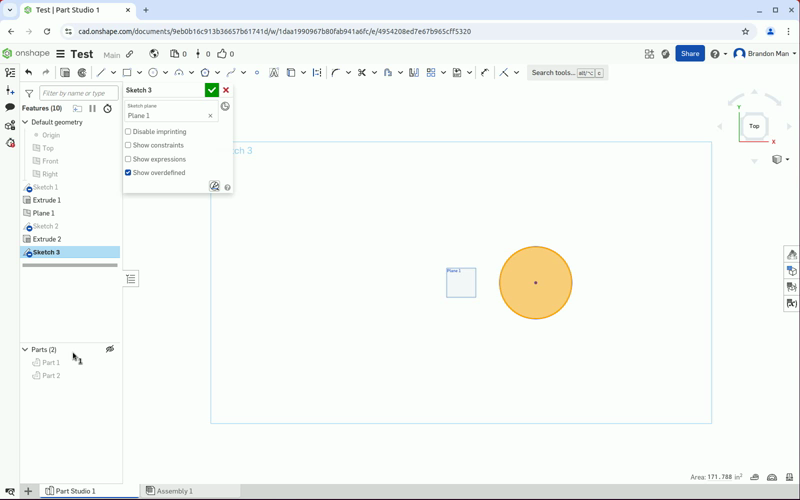
key(shift+y)
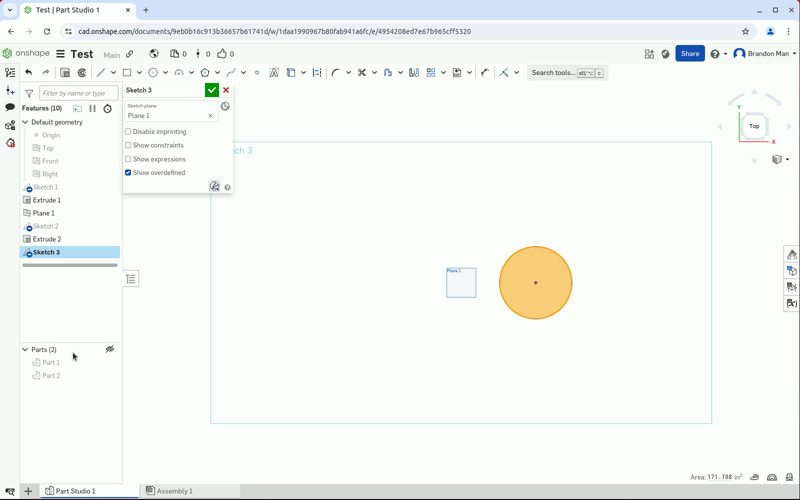
key(shift+e)
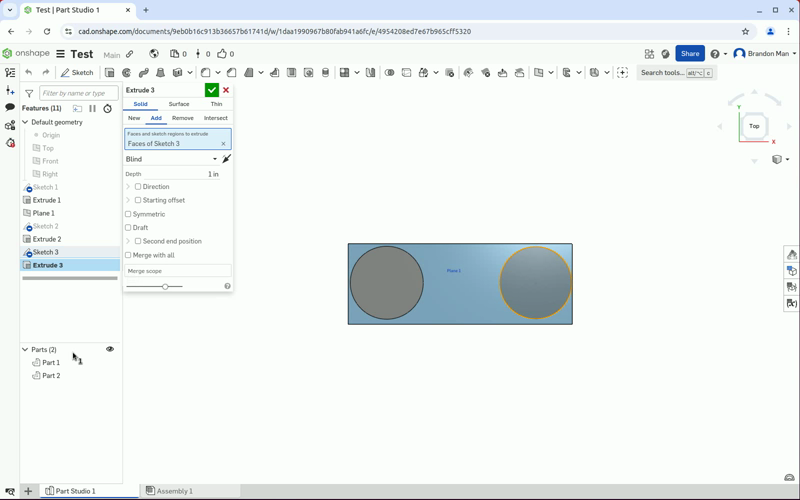
mouse_move(143, 106)
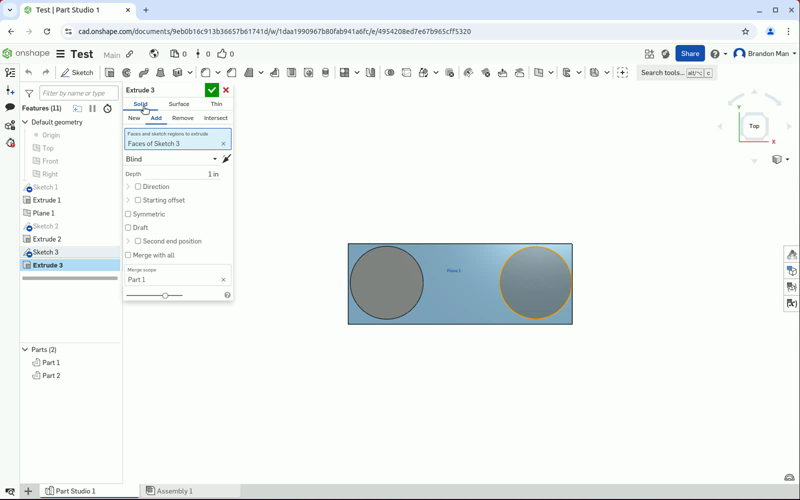
click(143, 106)
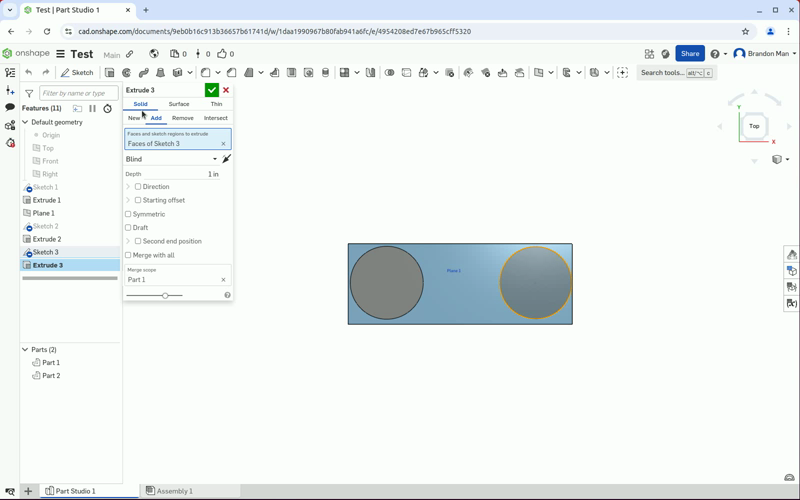
mouse_move(137, 120)
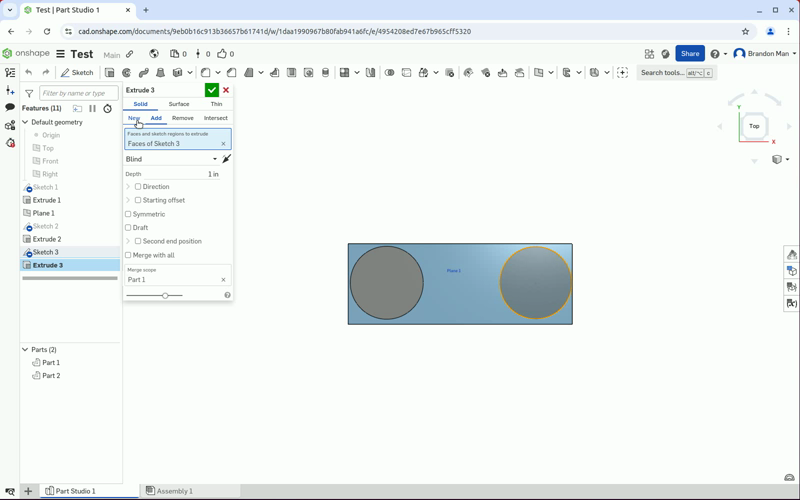
click(137, 120)
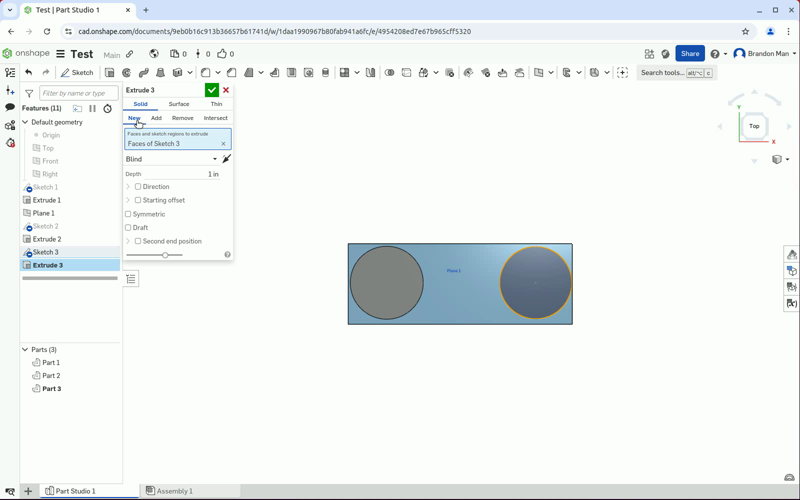
key(tab, 4)
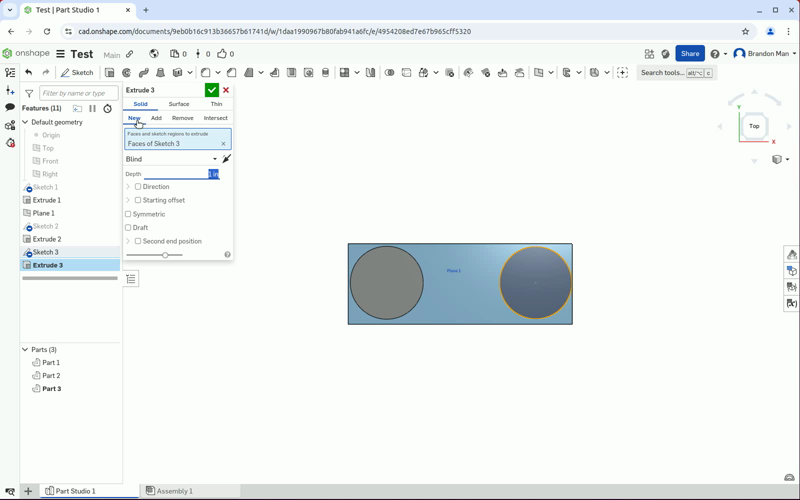
text(2.648)
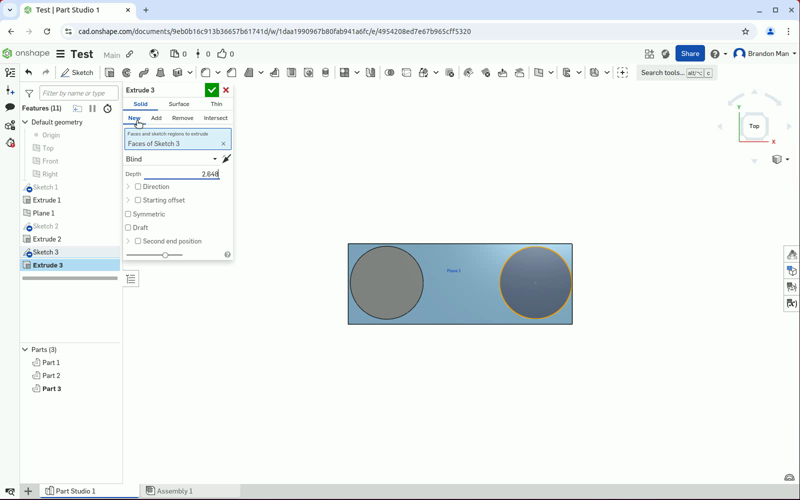
key(enter)
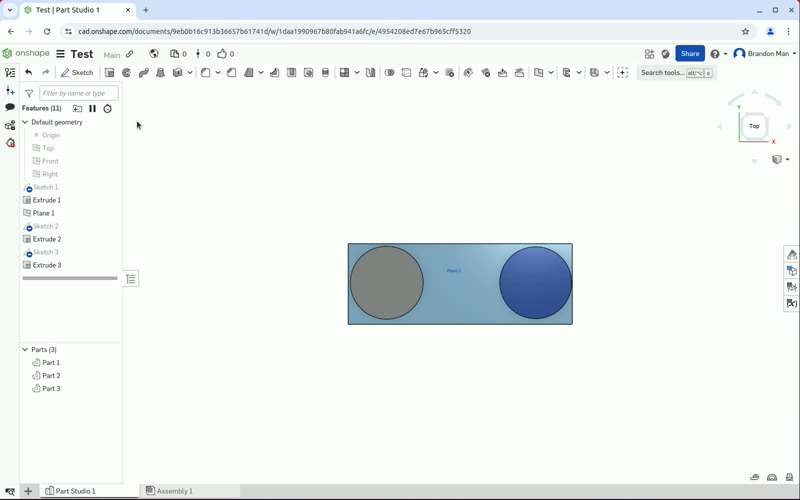
key(shift+h)
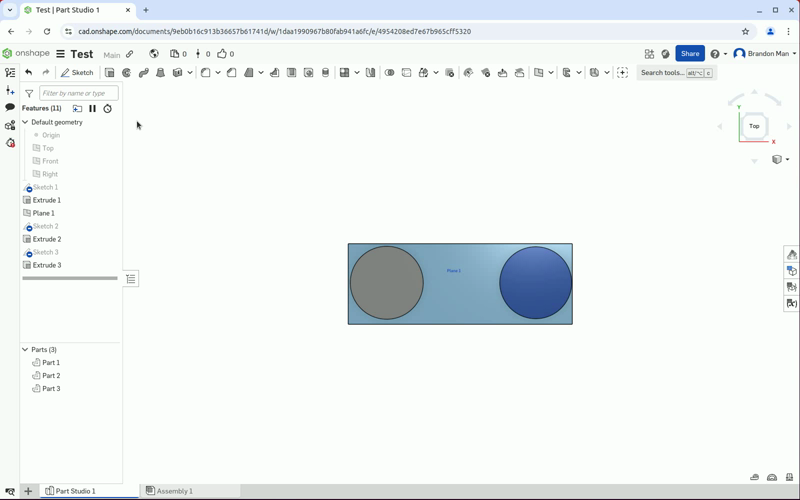
key(shift+h)
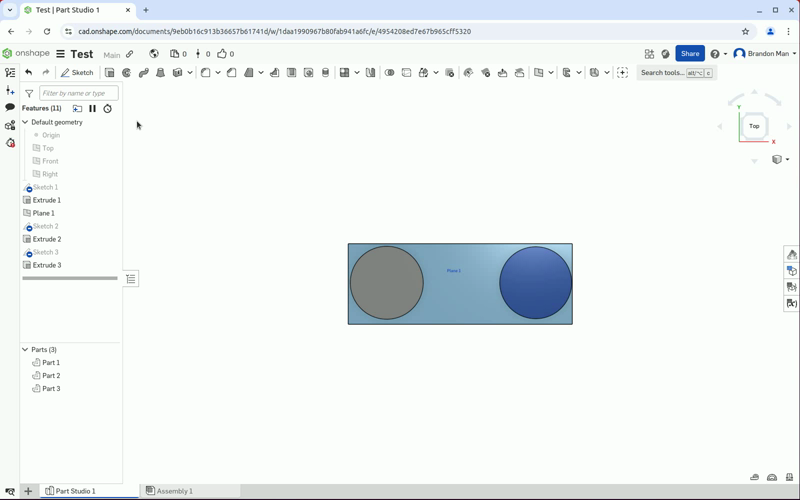
mouse_move(73, 189)
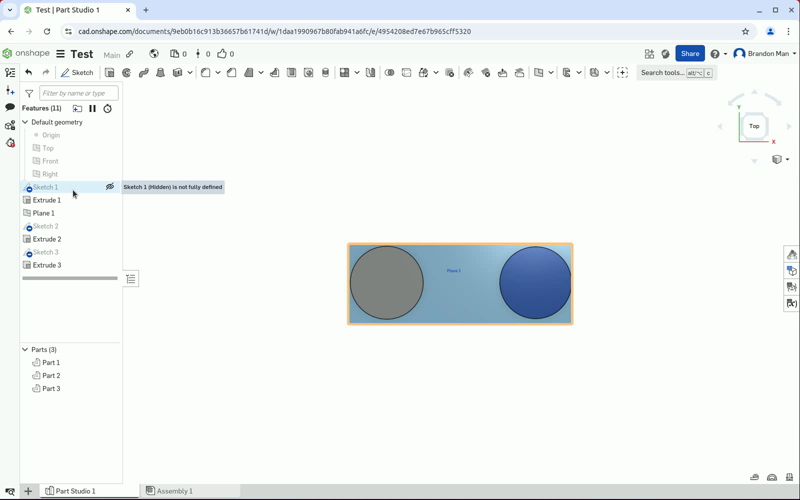
click(73, 189)
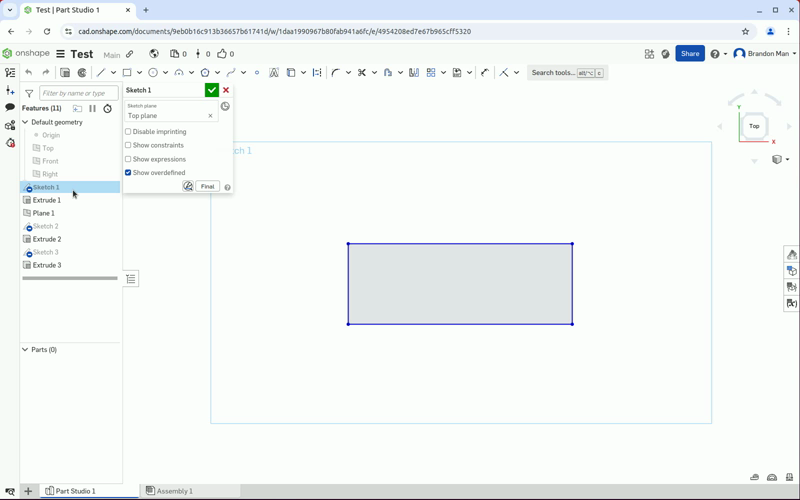
mouse_move(229, 92)
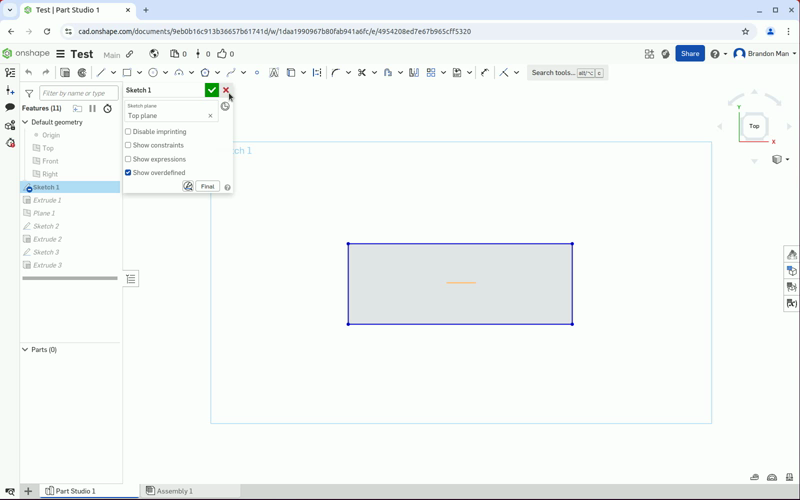
click(229, 92)
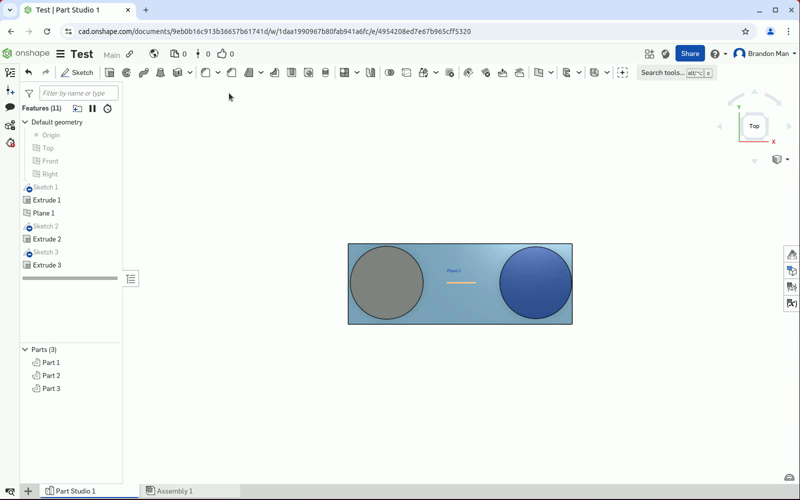
mouse_move(541, 75)
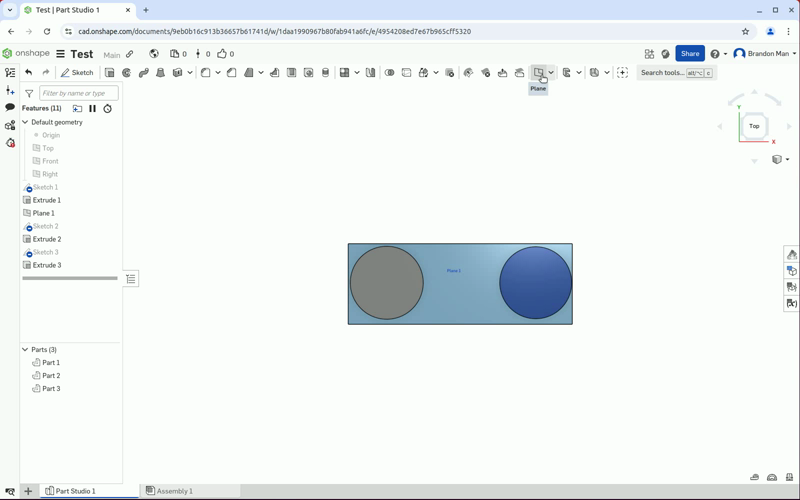
click(541, 75)
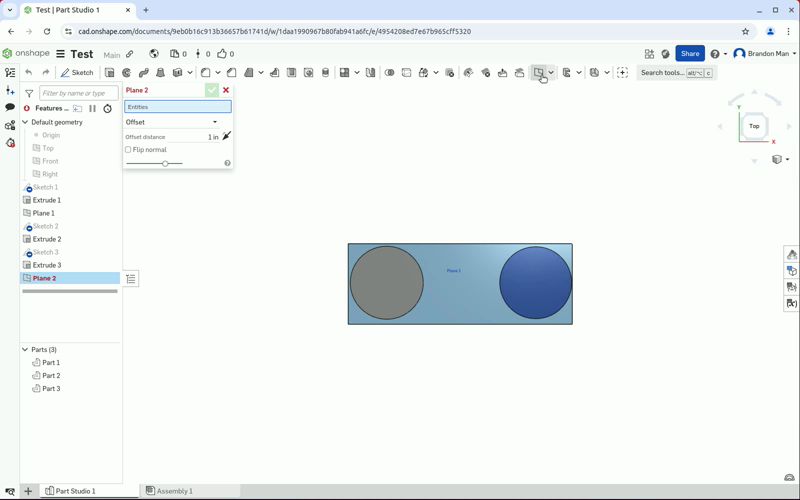
mouse_move(73, 150)
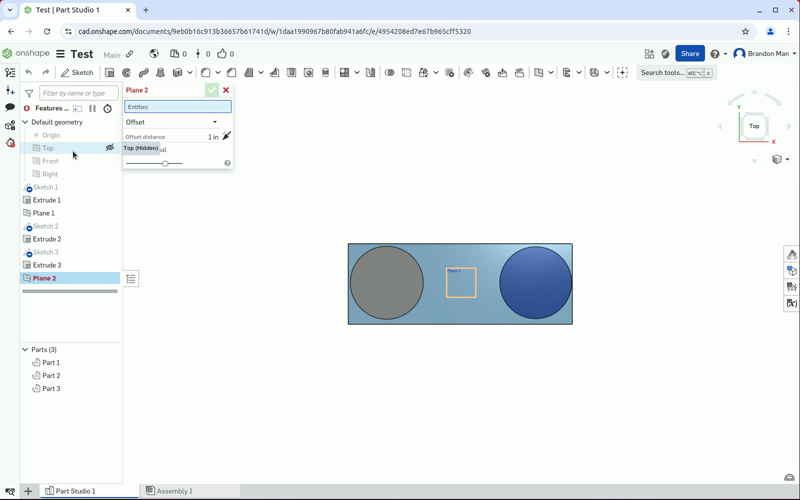
click(73, 150)
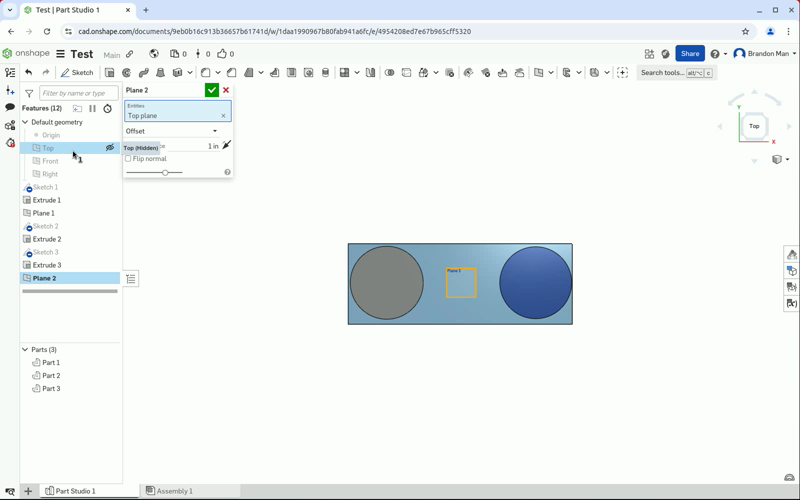
key(tab, 2)
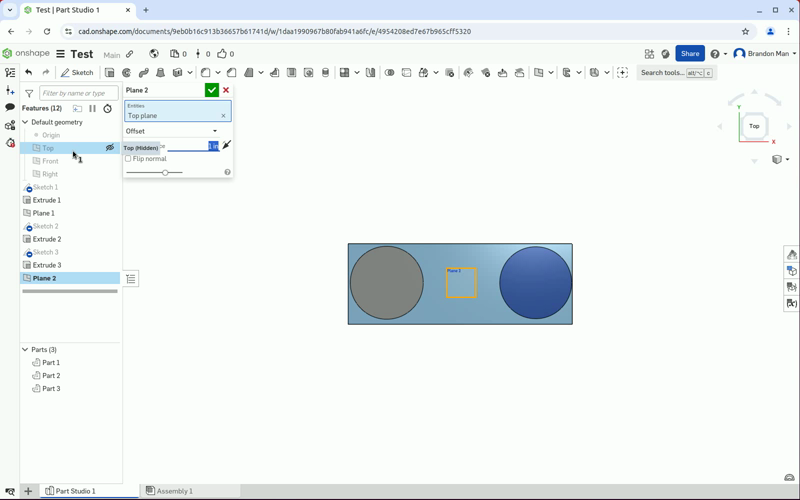
text(3.358)
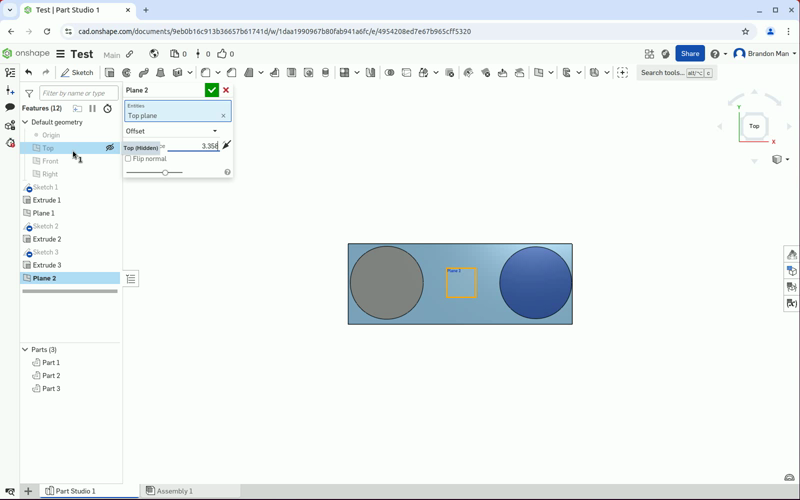
key(enter, 2)
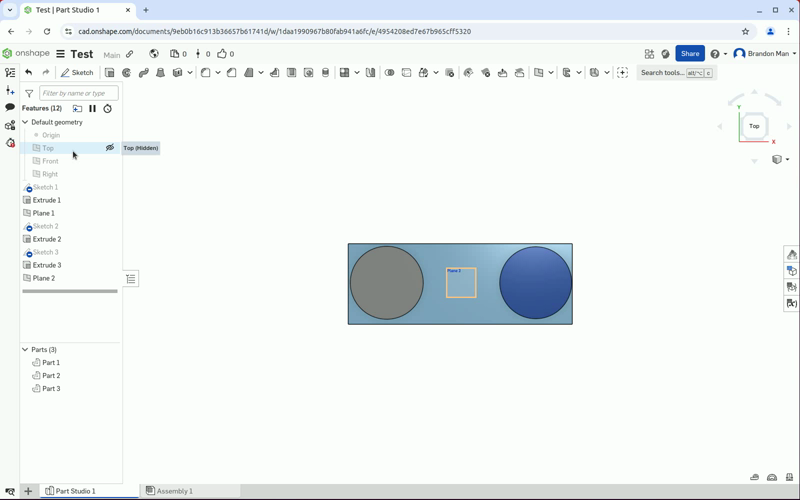
key(shift+s)
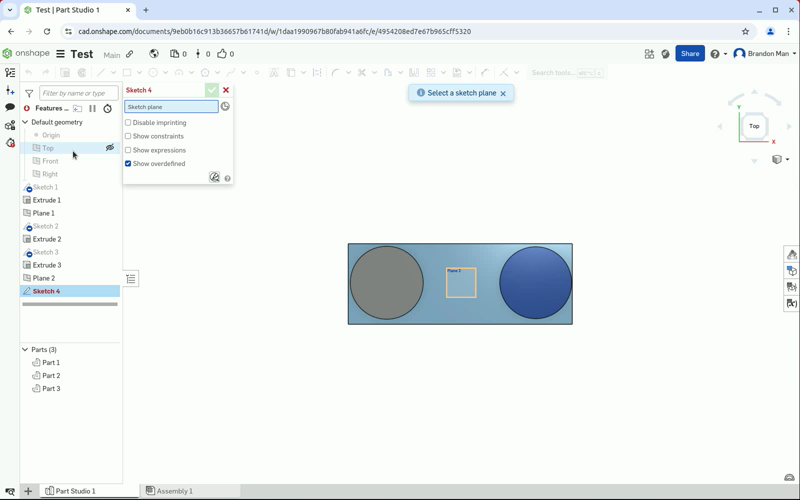
mouse_move(73, 280)
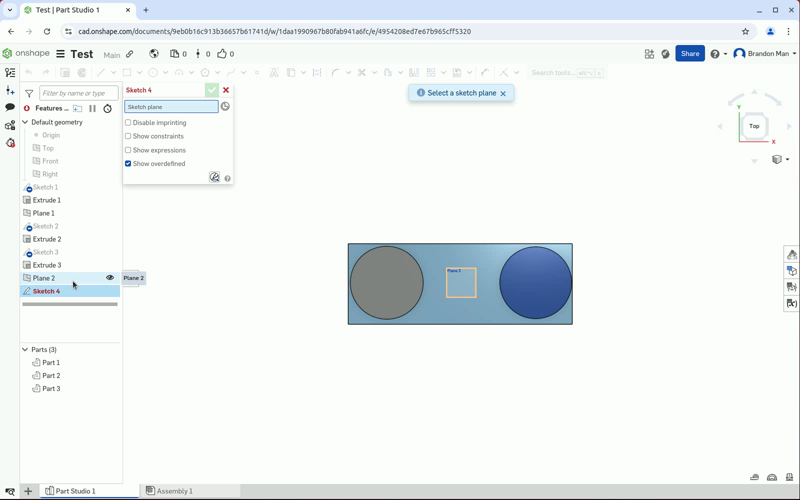
click(73, 280)
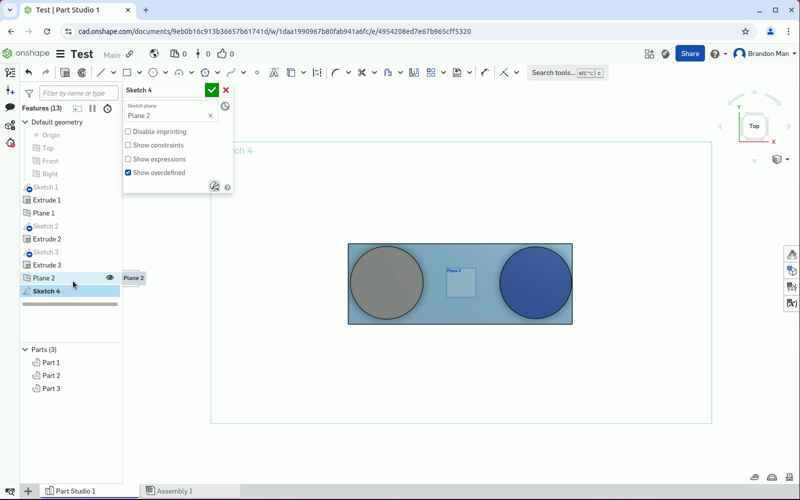
mouse_move(73, 352)
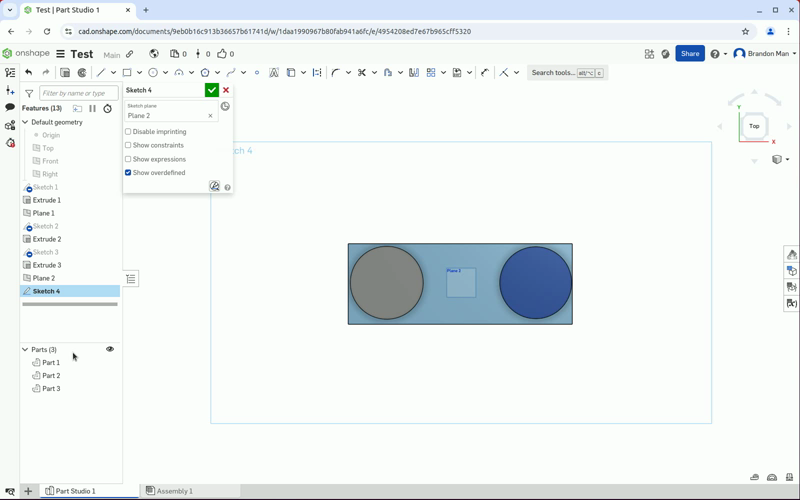
key(y)
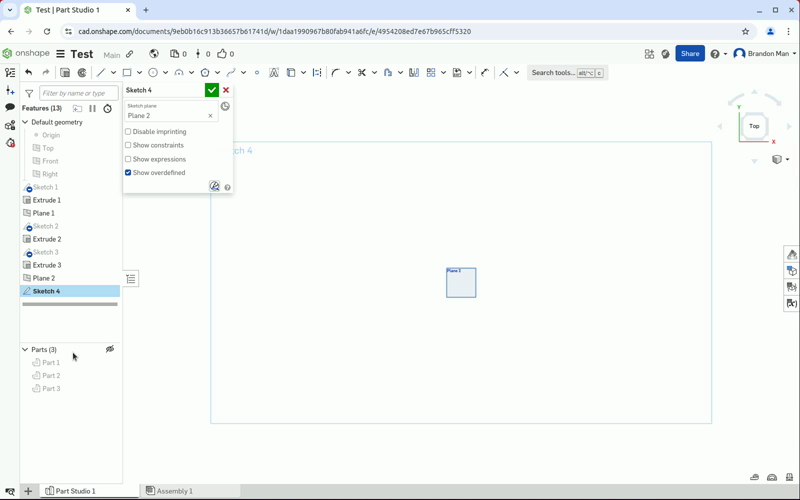
key(c)
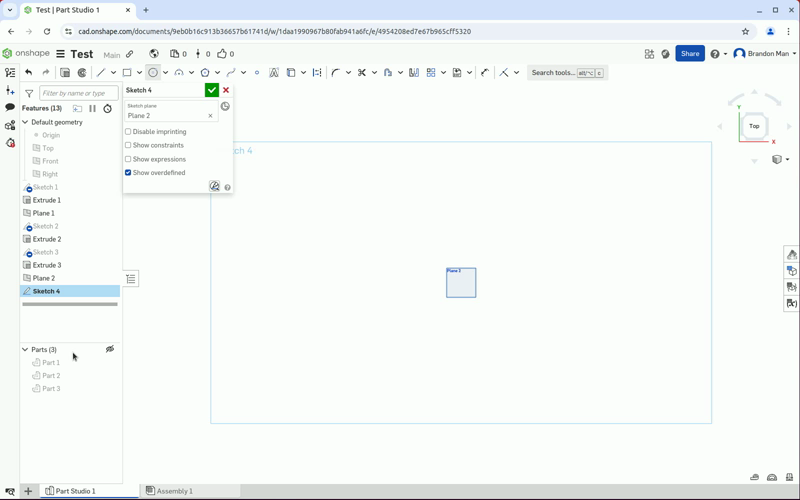
key_down(shift)
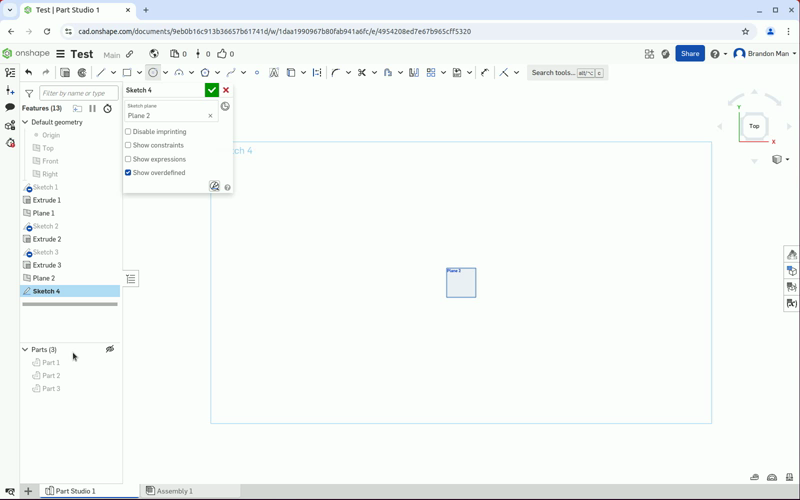
mouse_move(385, 282)
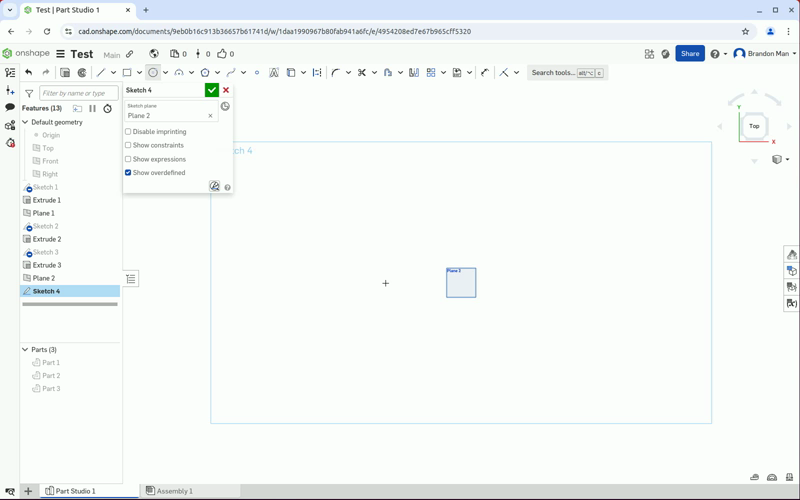
click(385, 282)
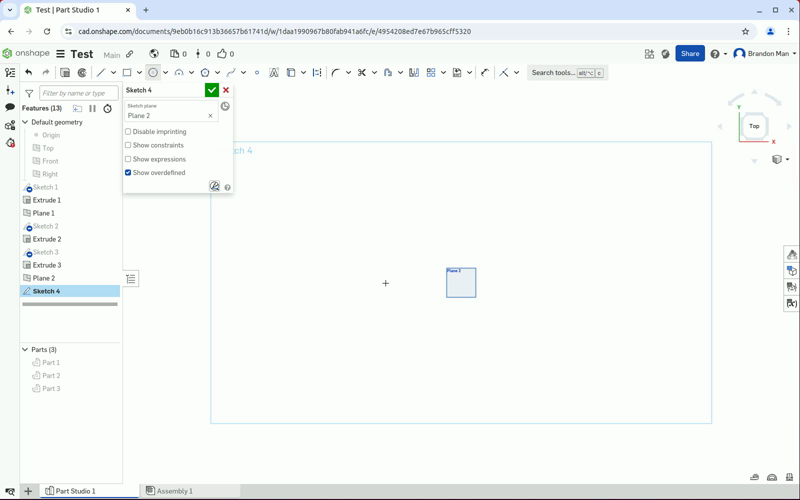
key_up(shift)
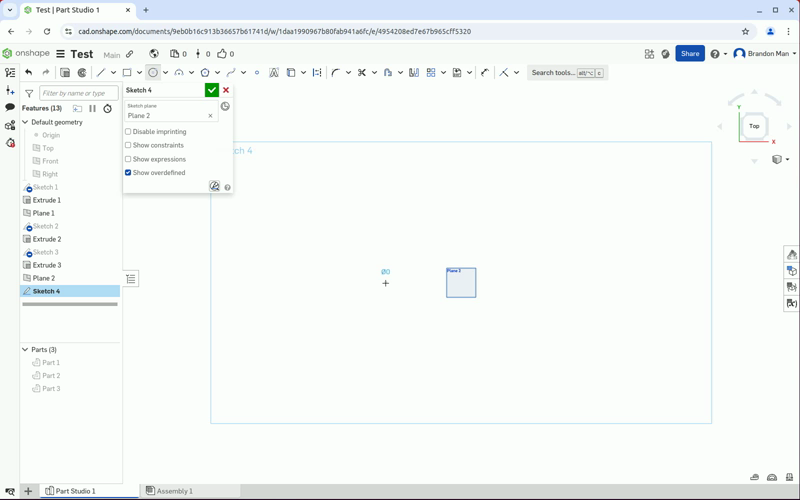
mouse_move(417, 282)
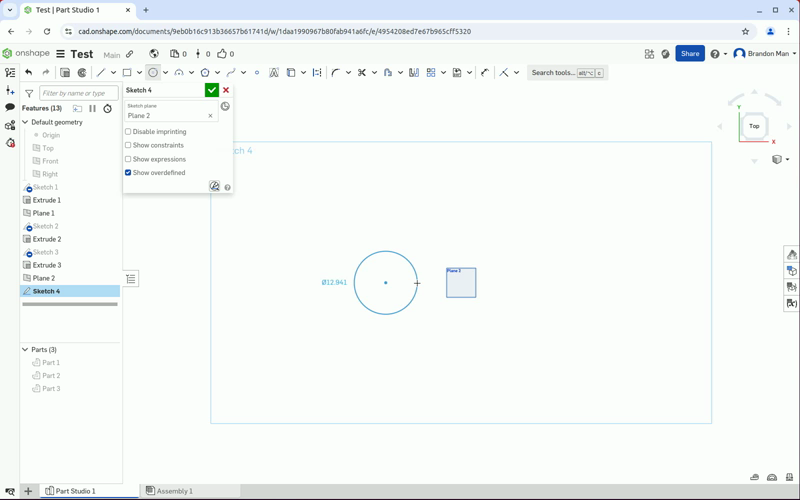
click(417, 282)
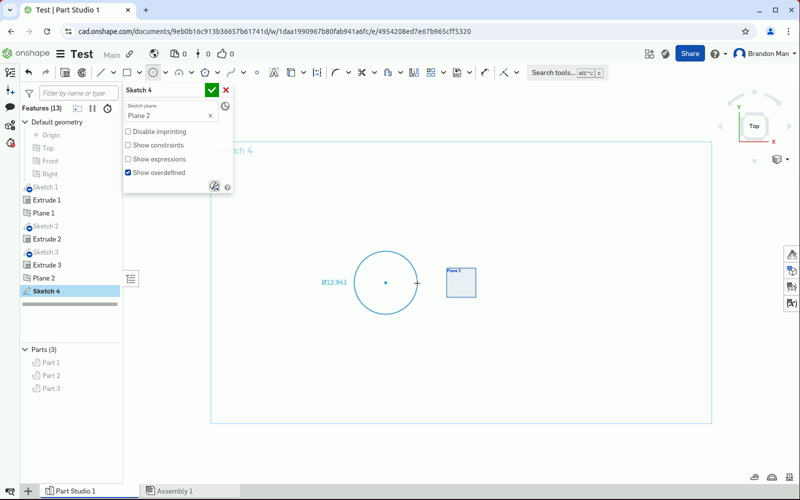
key(esc)
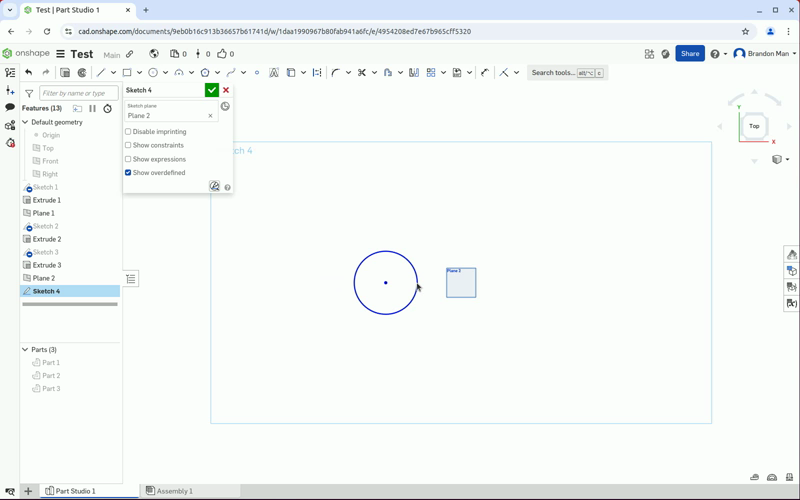
mouse_move(360, 271)
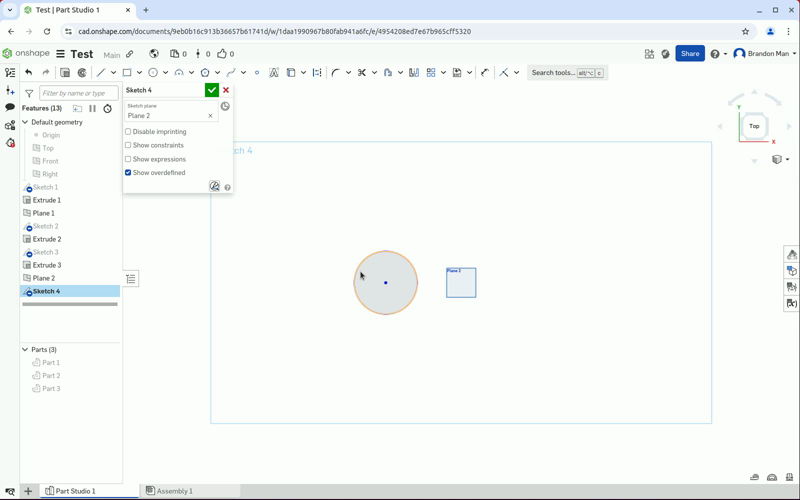
click(360, 271)
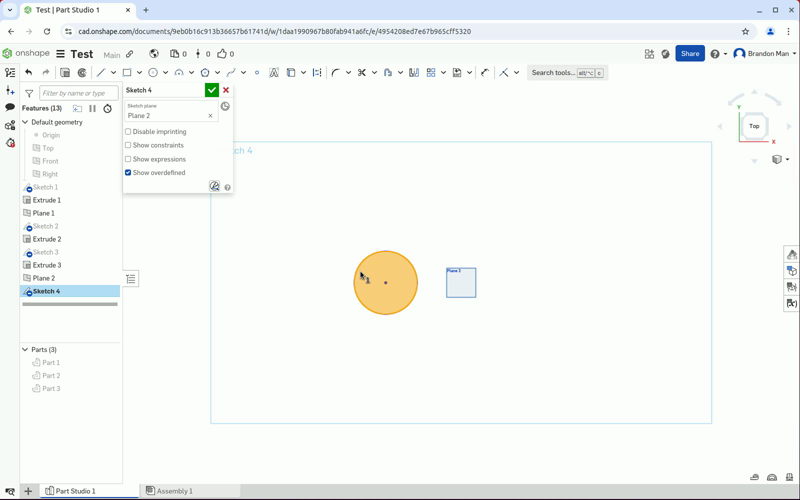
mouse_move(73, 352)
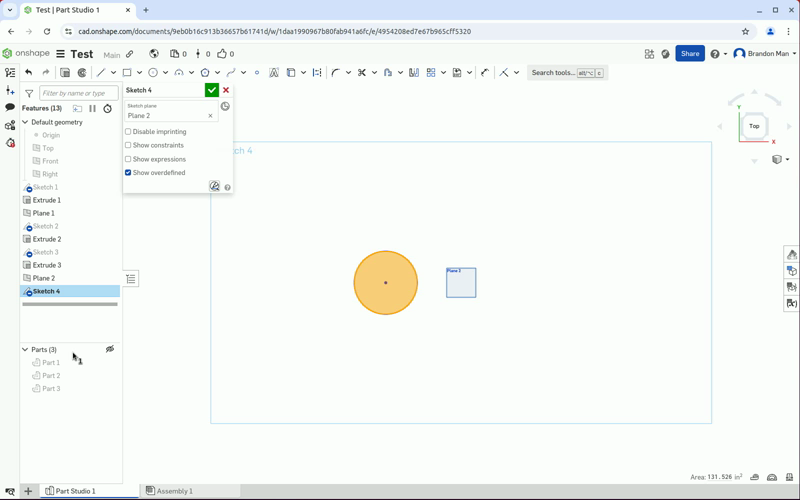
key(shift+y)
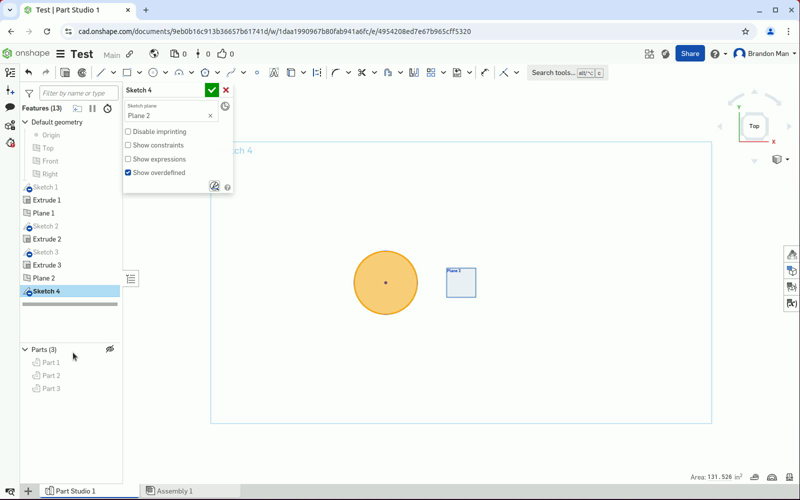
key(shift+e)
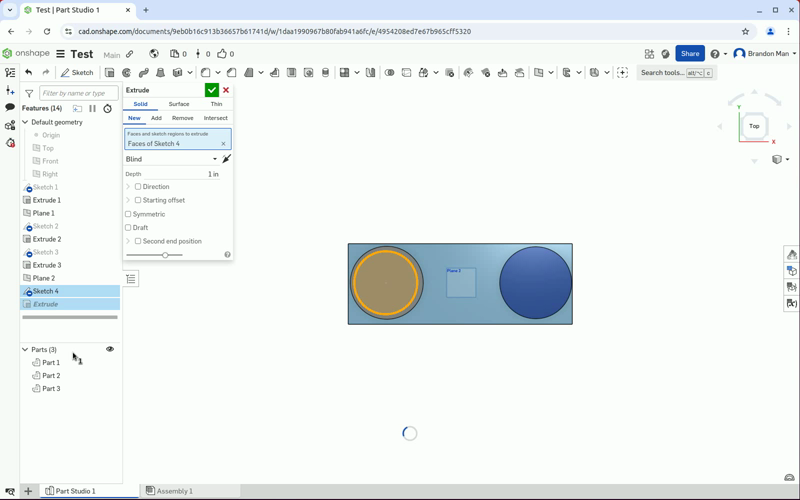
mouse_move(143, 106)
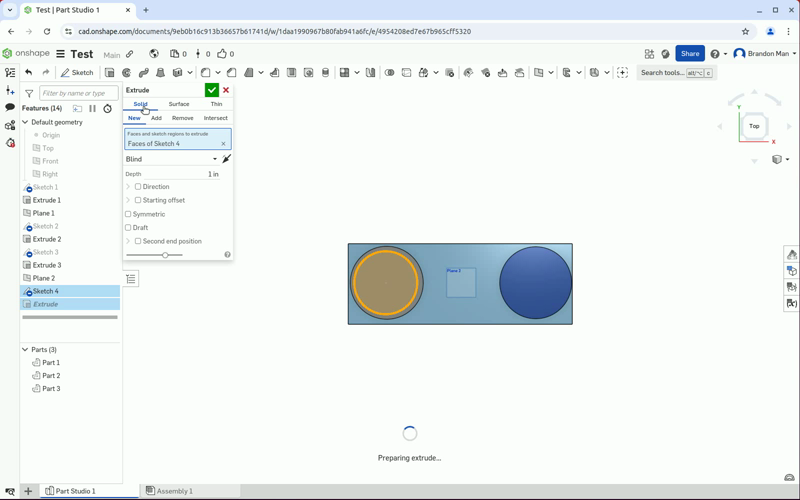
click(143, 106)
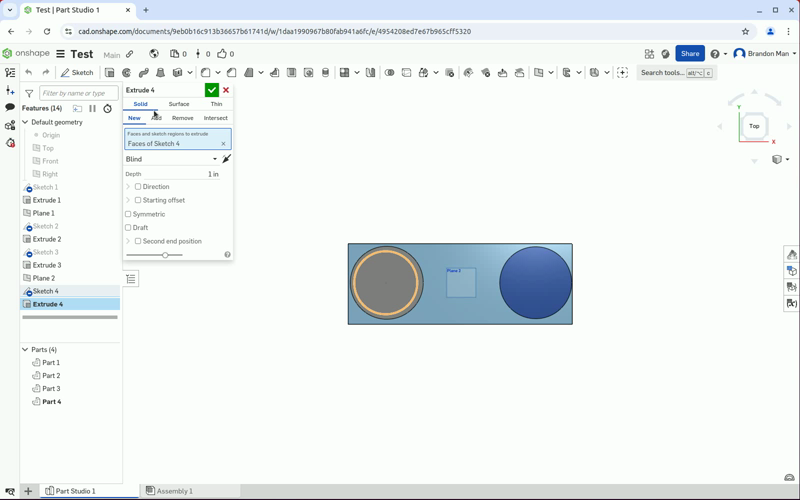
mouse_move(186, 120)
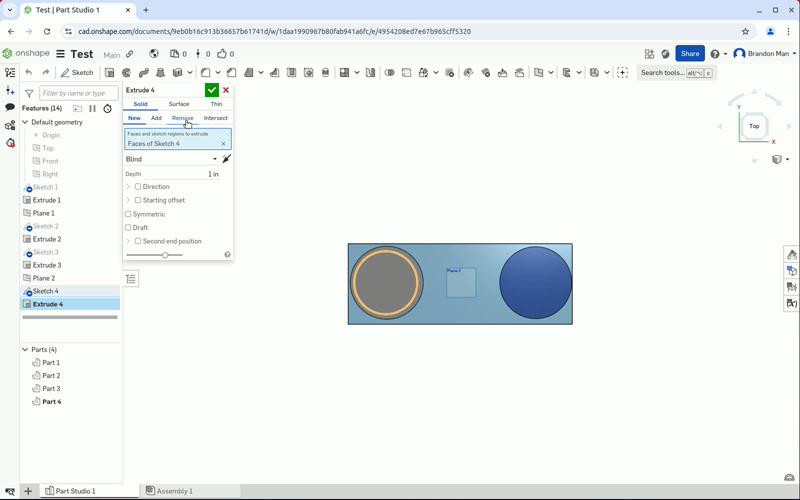
click(186, 120)
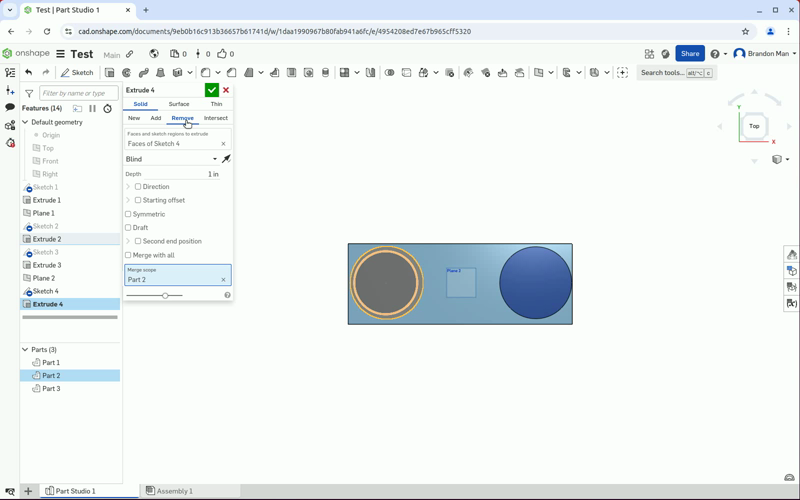
key(tab, 4)
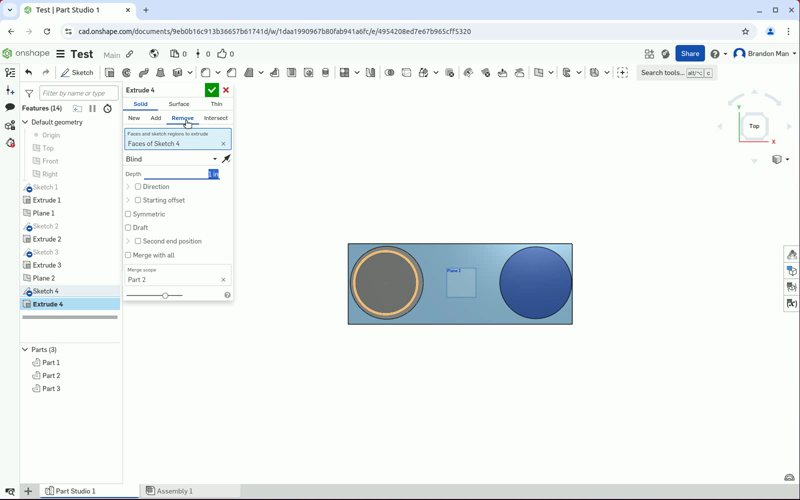
text(3.611)
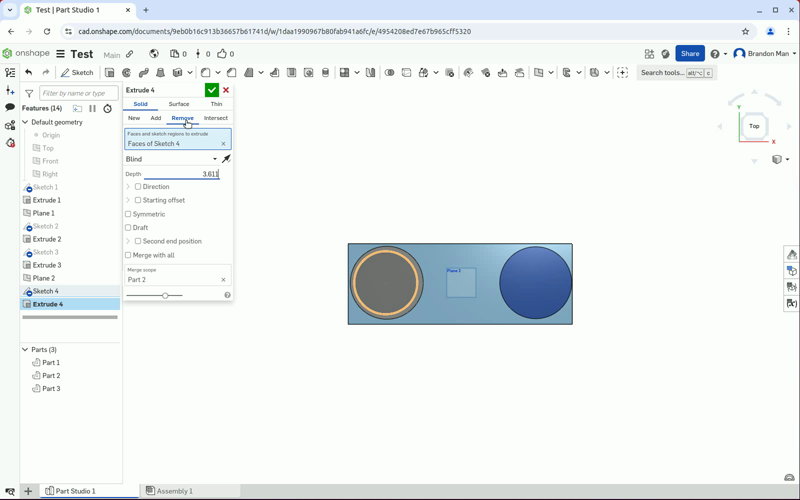
key(tab, 6)
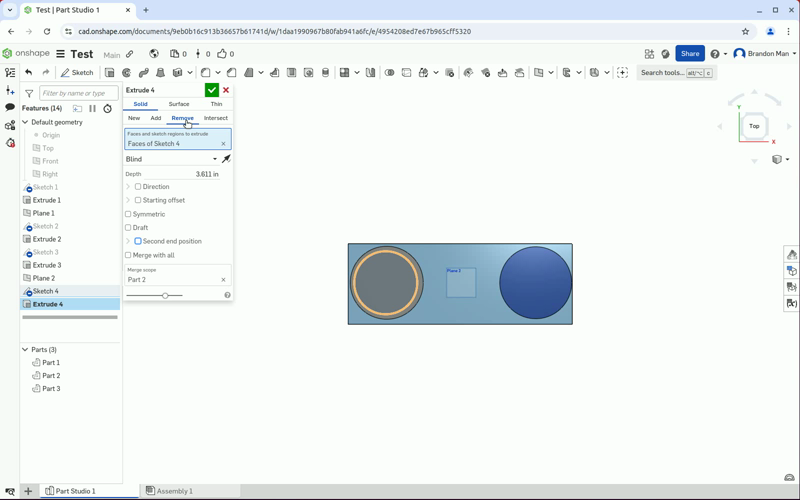
key(space)
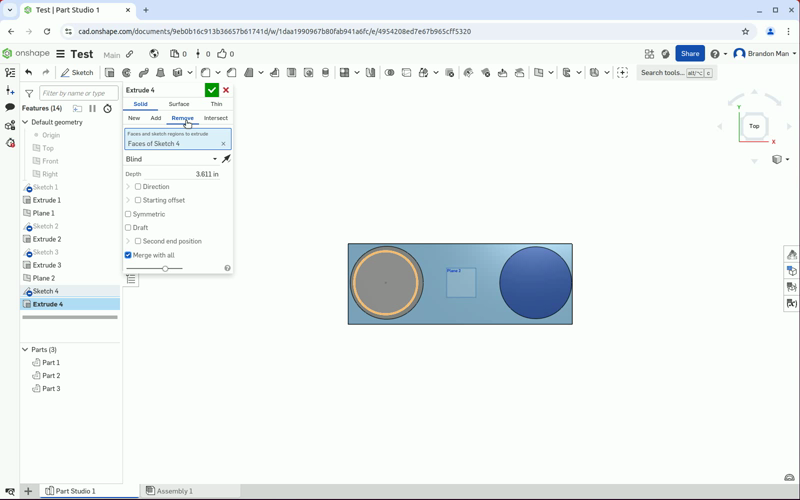
key(enter)
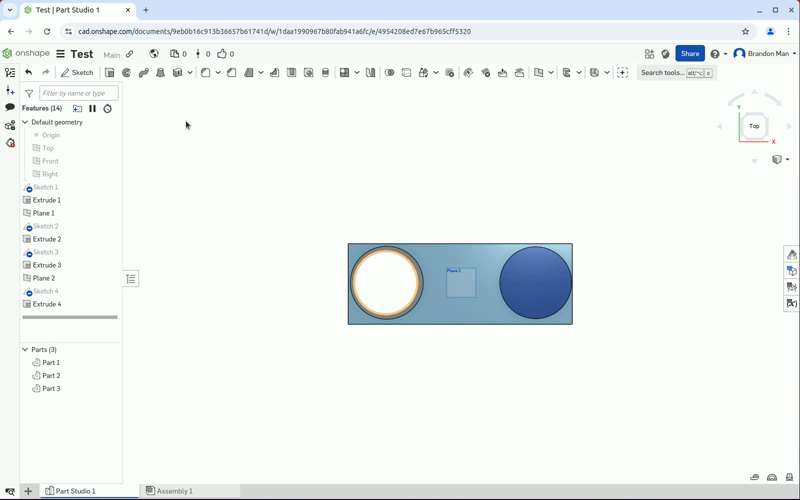
key(shift+h)
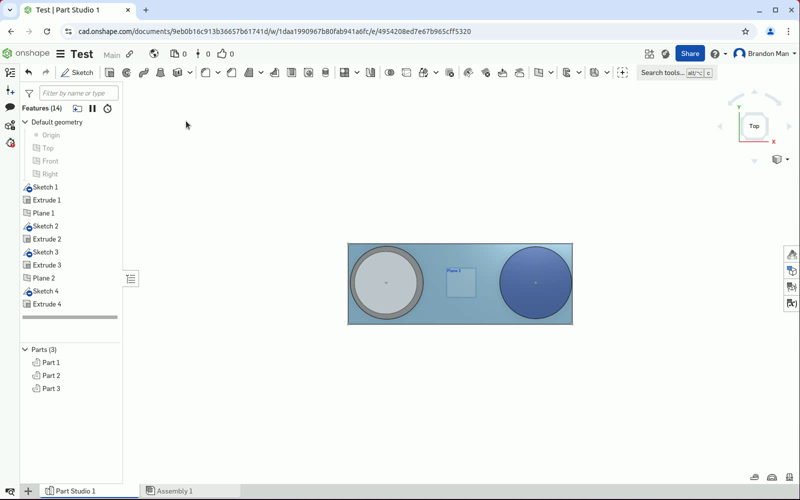
key(shift+h)
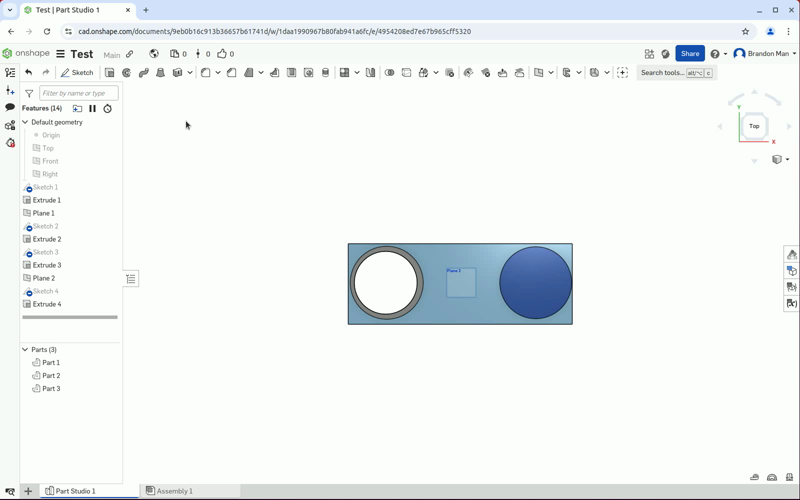
mouse_move(73, 189)
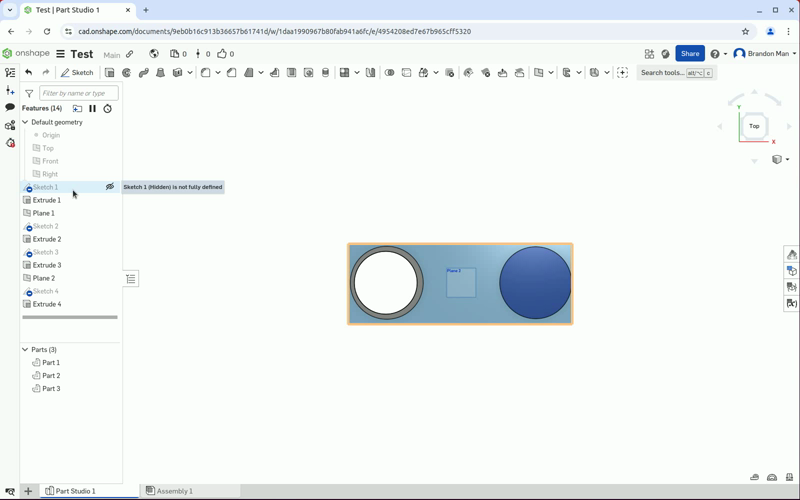
click(73, 189)
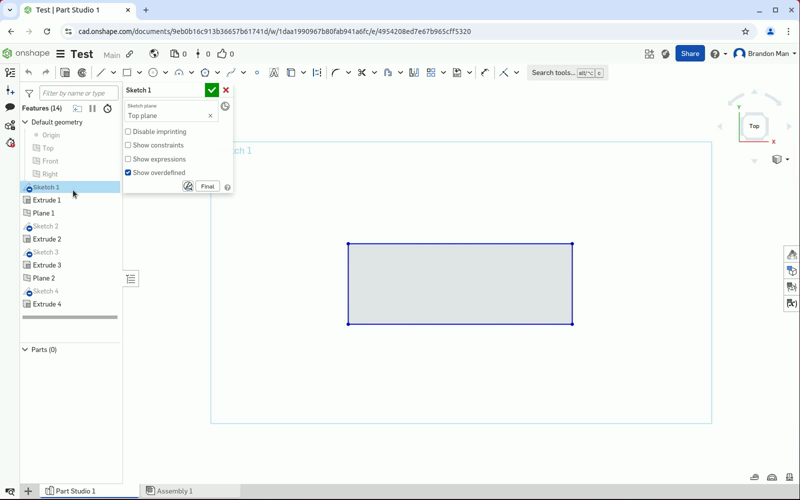
mouse_move(229, 92)
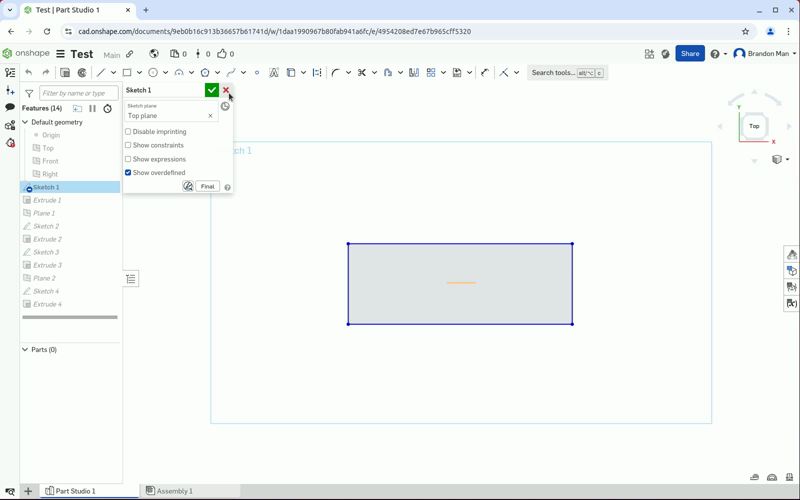
click(229, 92)
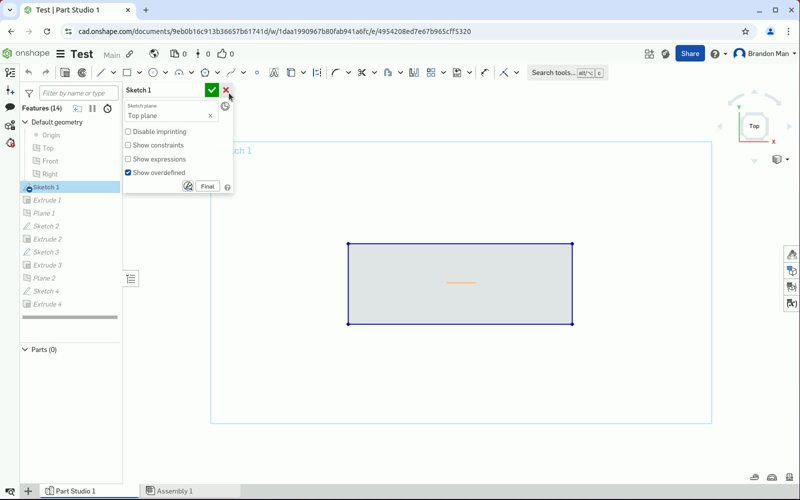
key(shift+s)
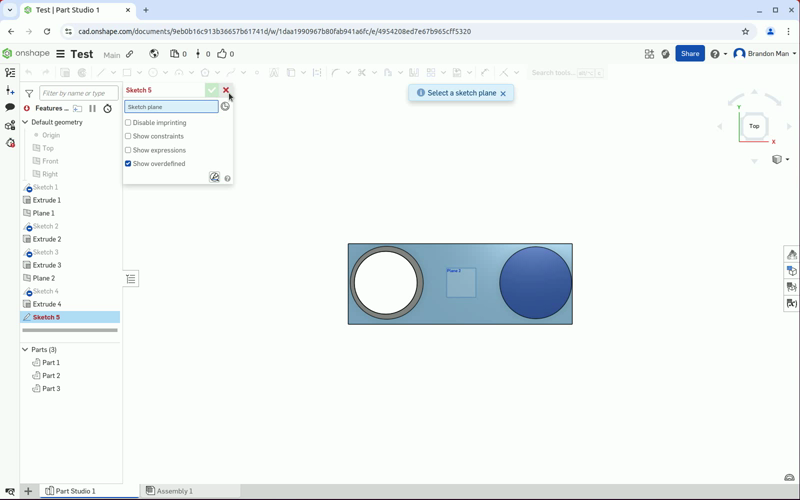
mouse_move(73, 280)
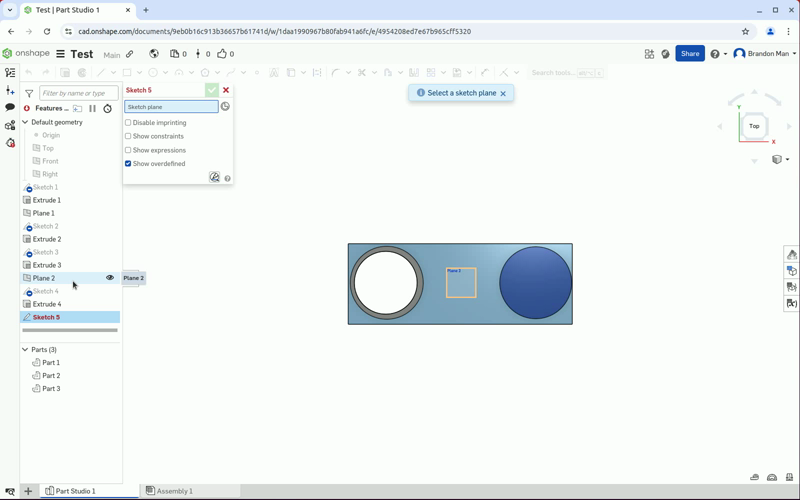
click(73, 280)
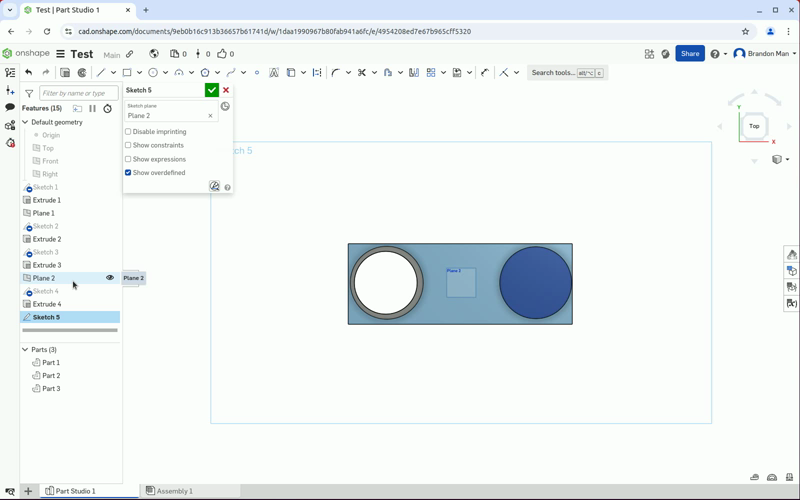
mouse_move(73, 352)
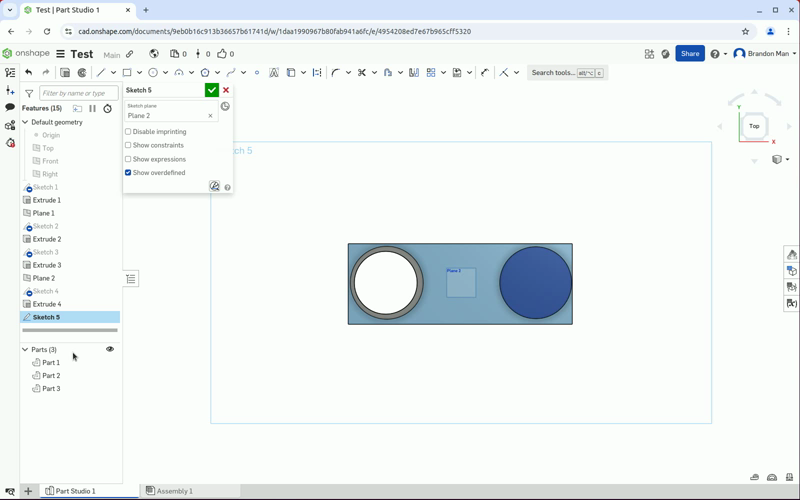
key(y)
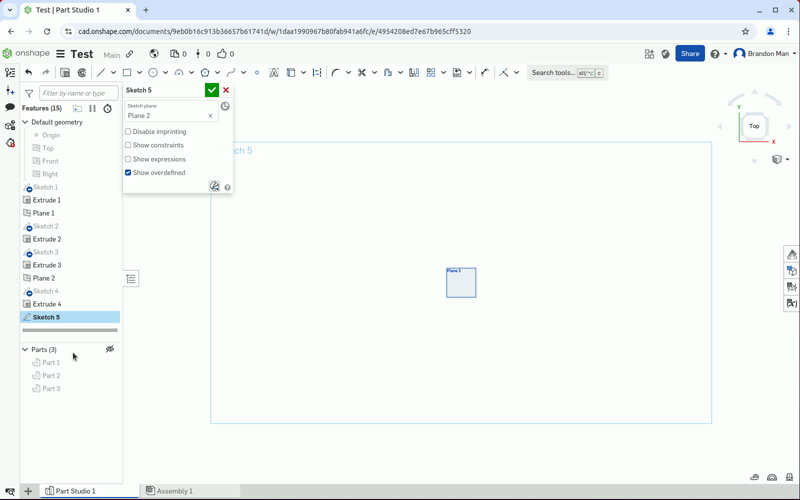
key(c)
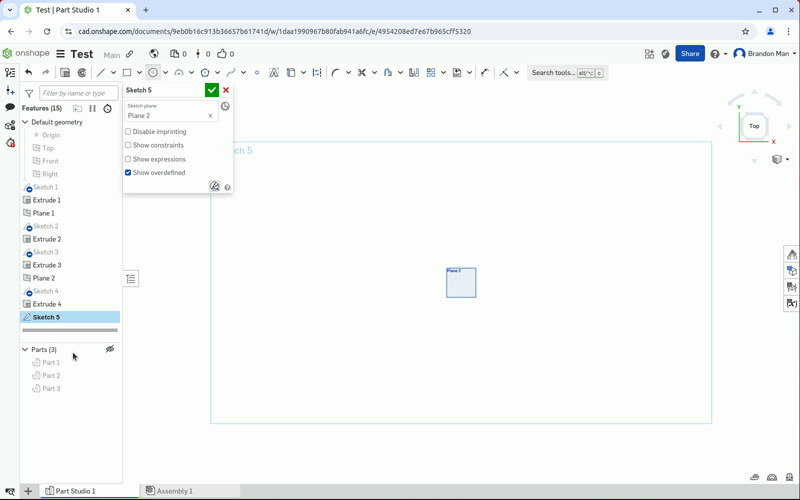
key_down(shift)
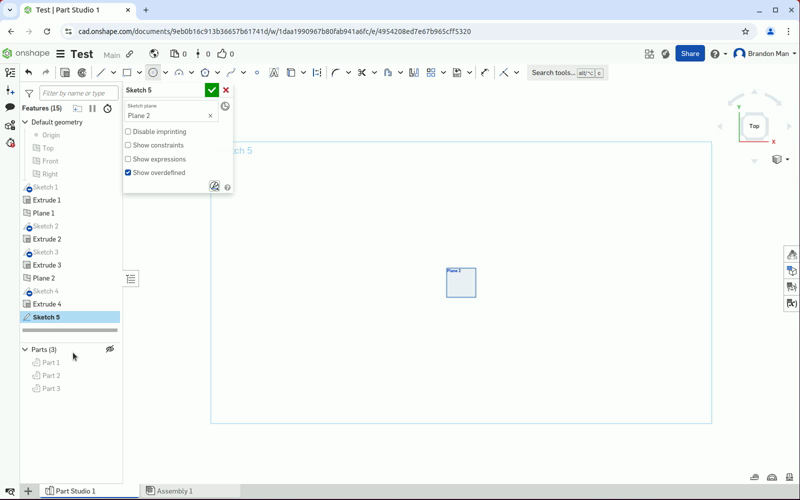
mouse_move(535, 282)
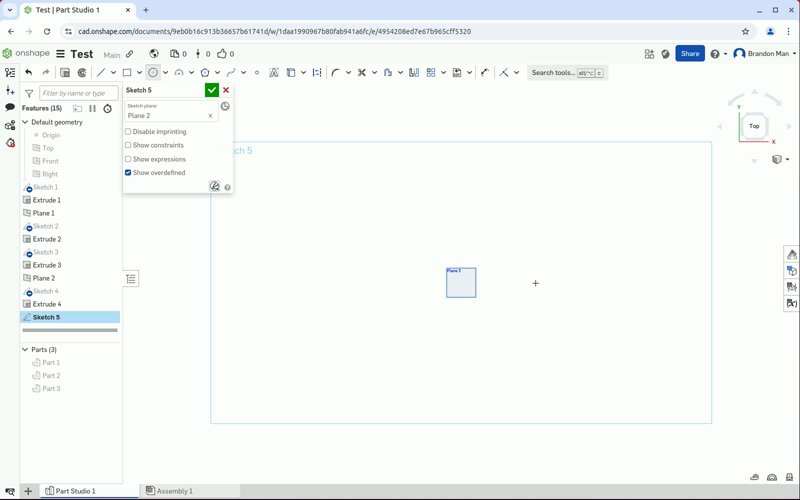
click(535, 282)
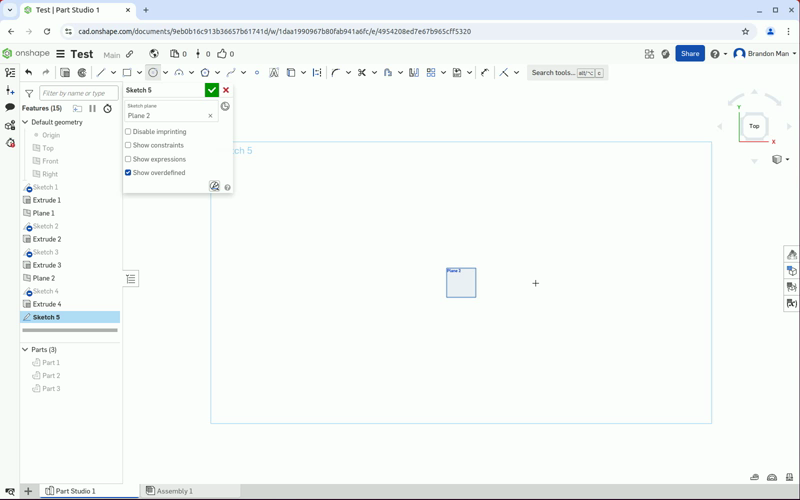
key_up(shift)
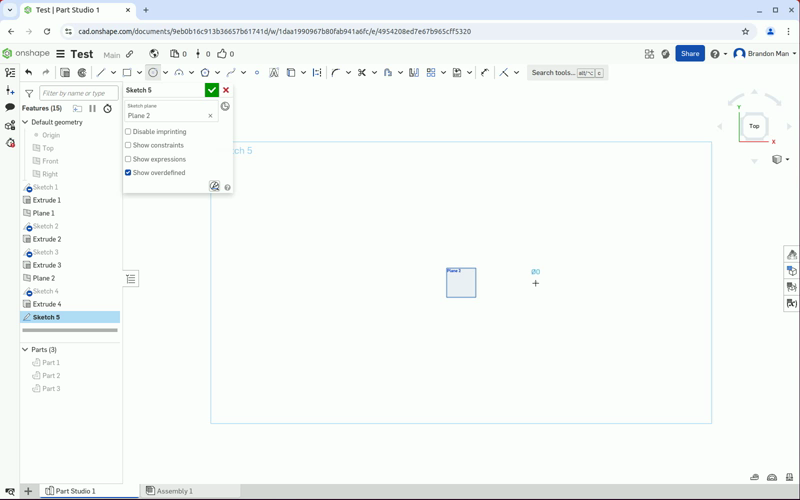
mouse_move(567, 282)
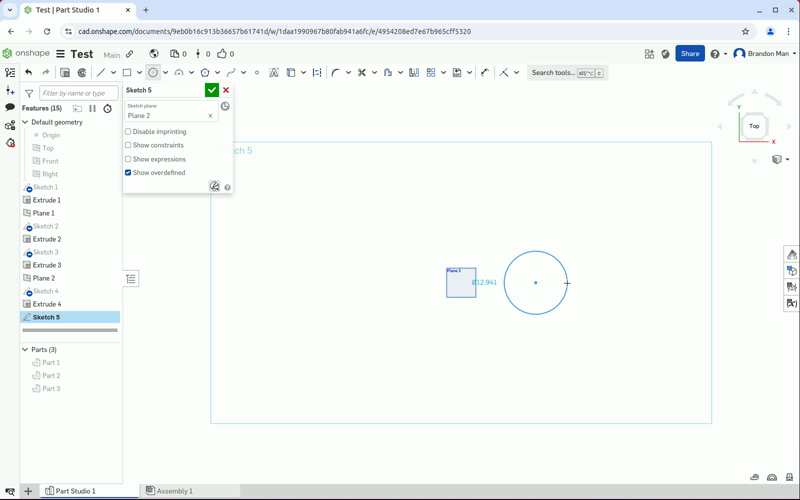
click(567, 282)
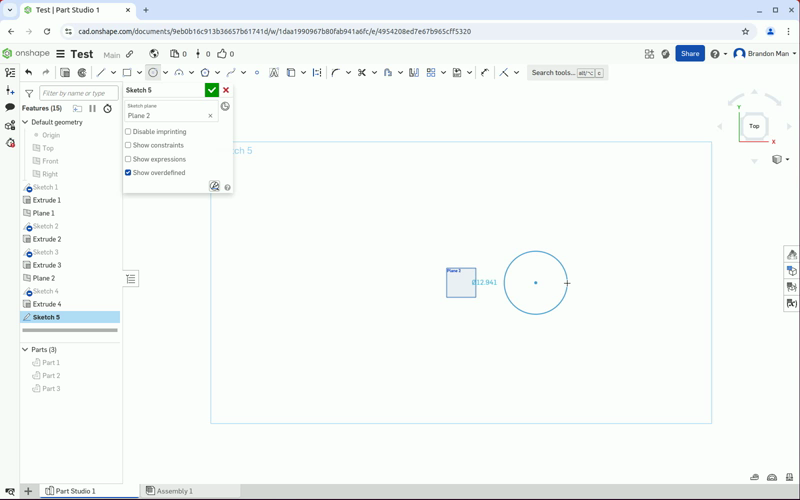
key(esc)
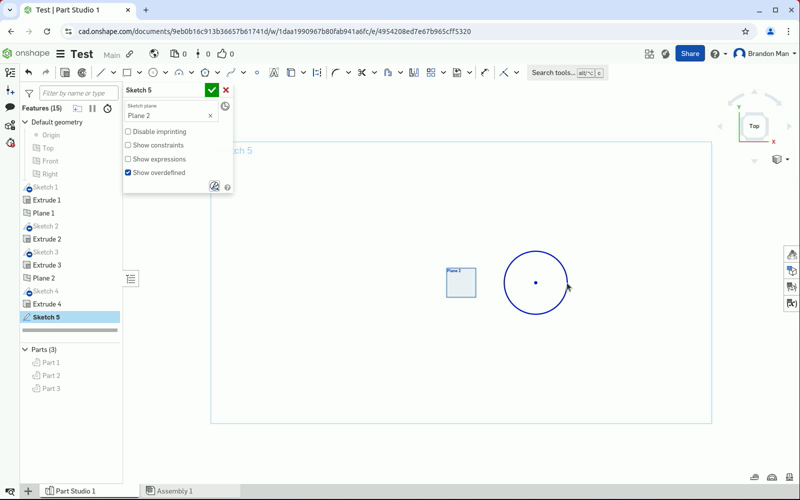
mouse_move(540, 267)
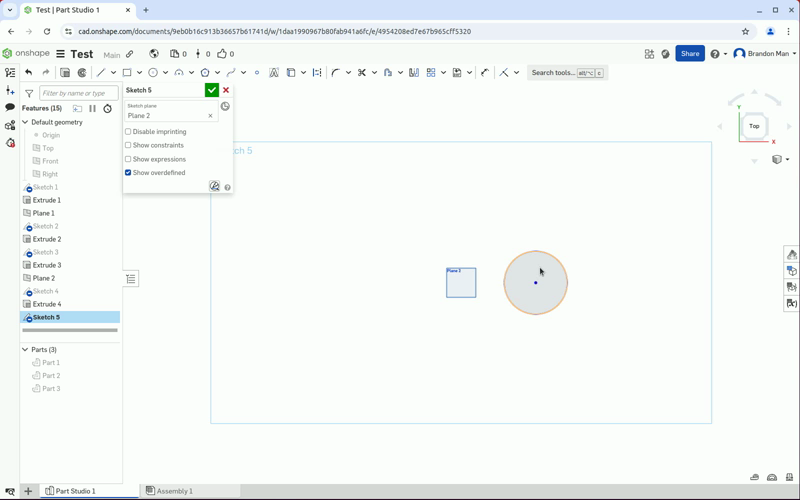
click(540, 267)
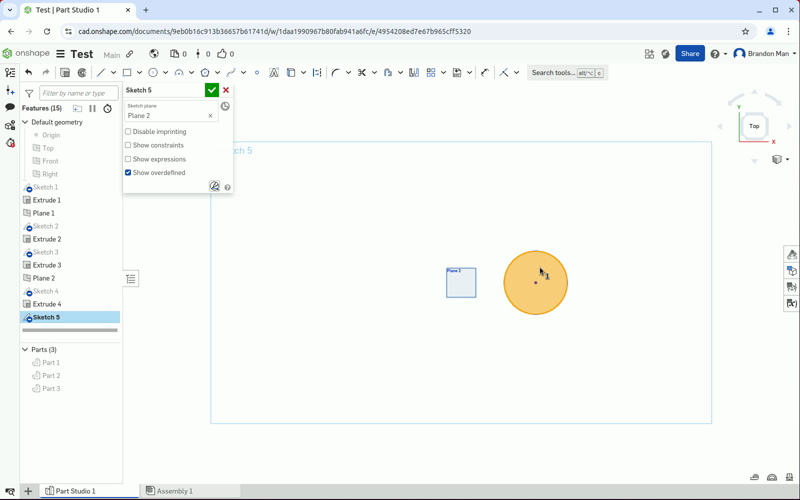
mouse_move(73, 352)
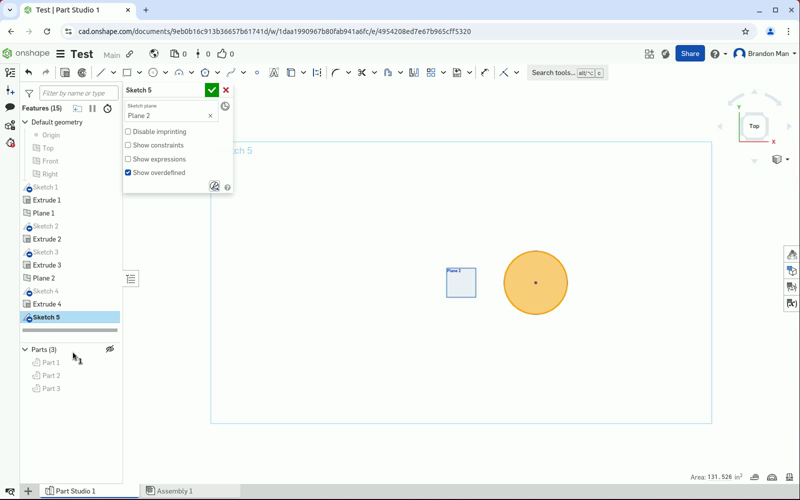
key(shift+y)
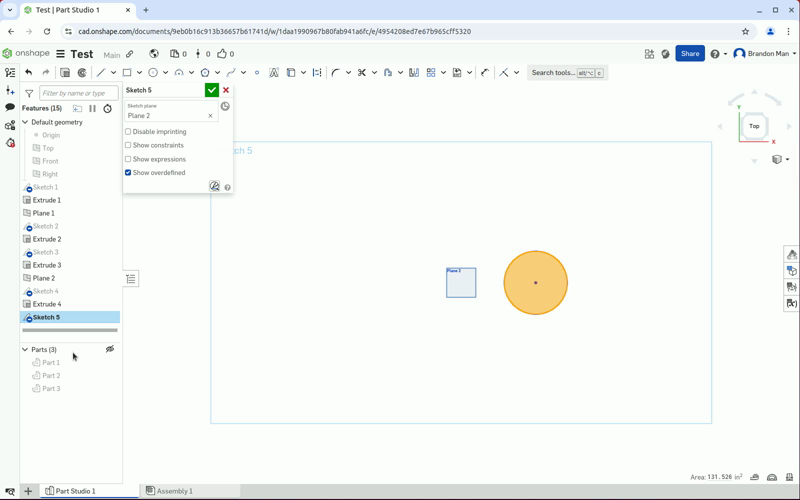
key(shift+e)
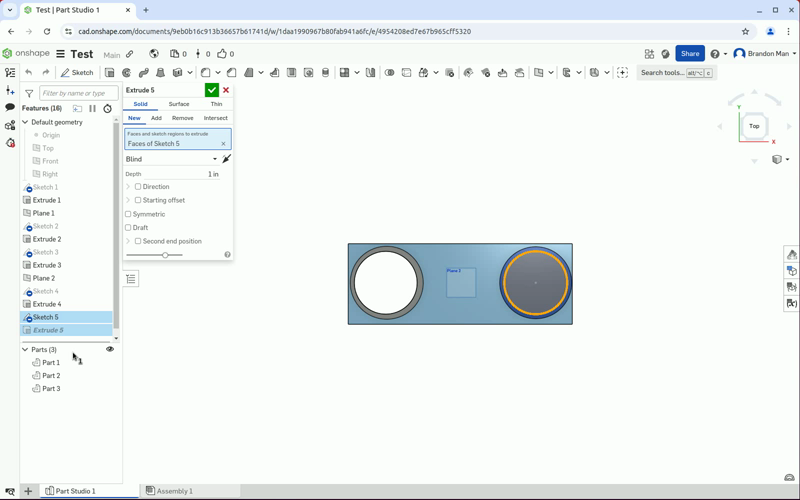
mouse_move(143, 106)
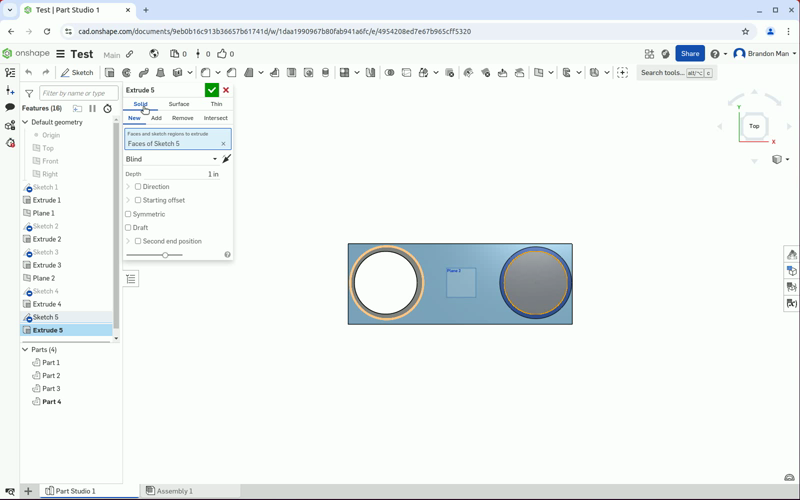
click(143, 106)
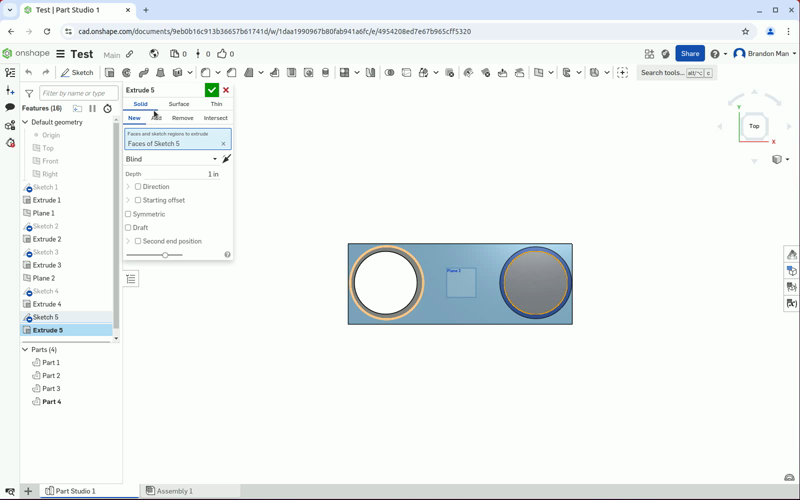
mouse_move(186, 120)
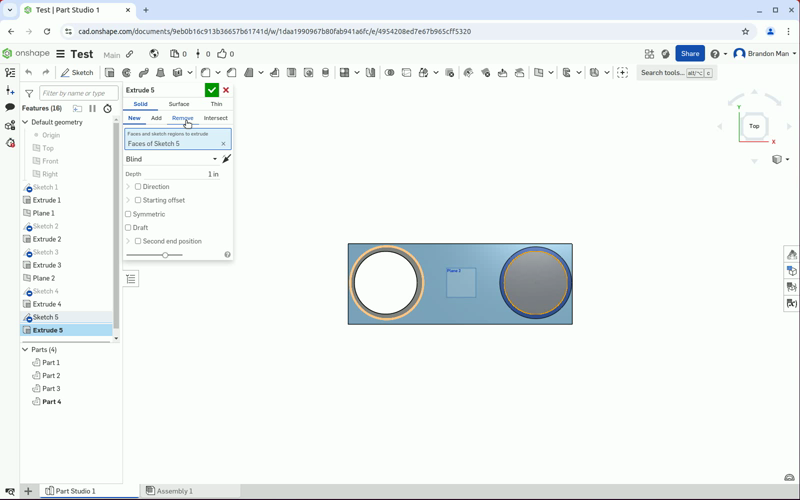
click(186, 120)
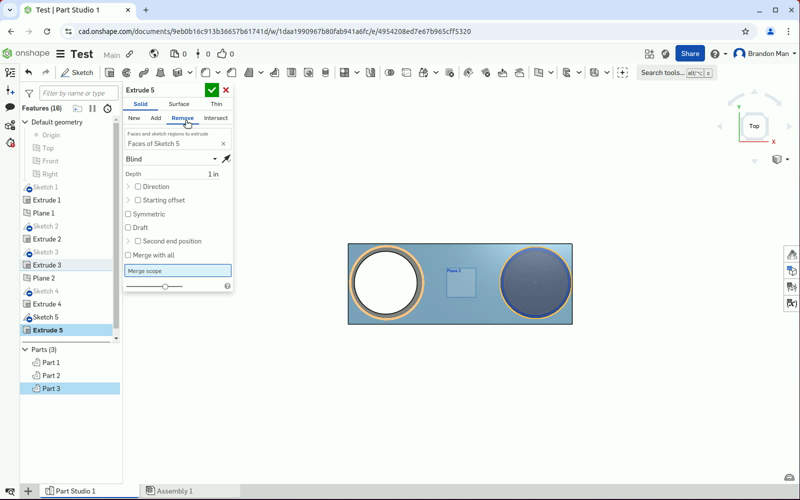
key(tab, 4)
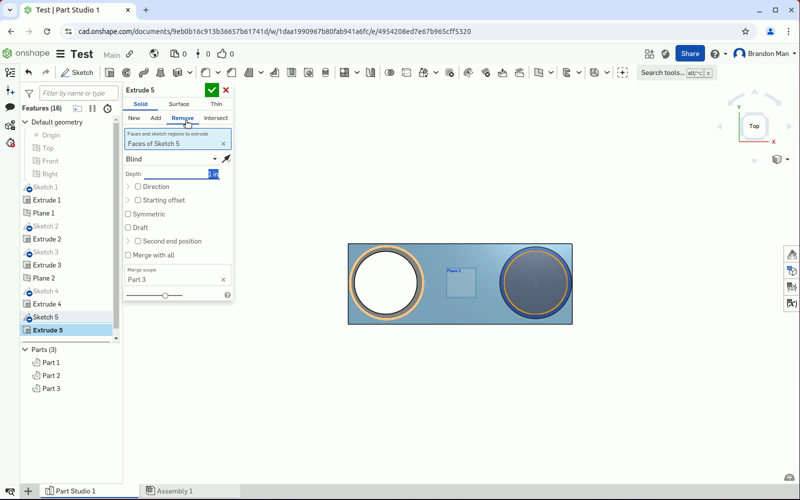
text(3.611)
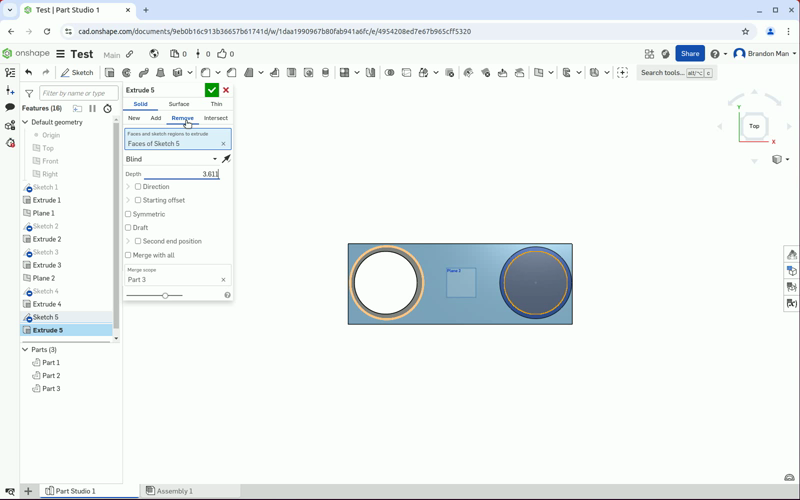
key(tab, 6)
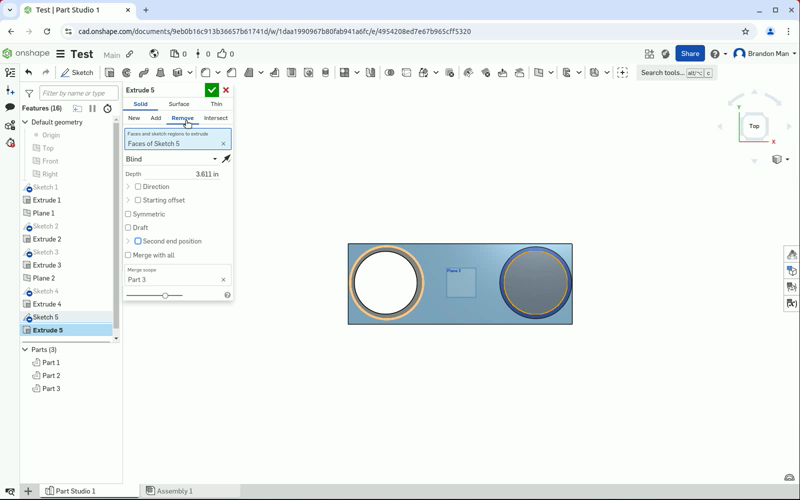
key(space)
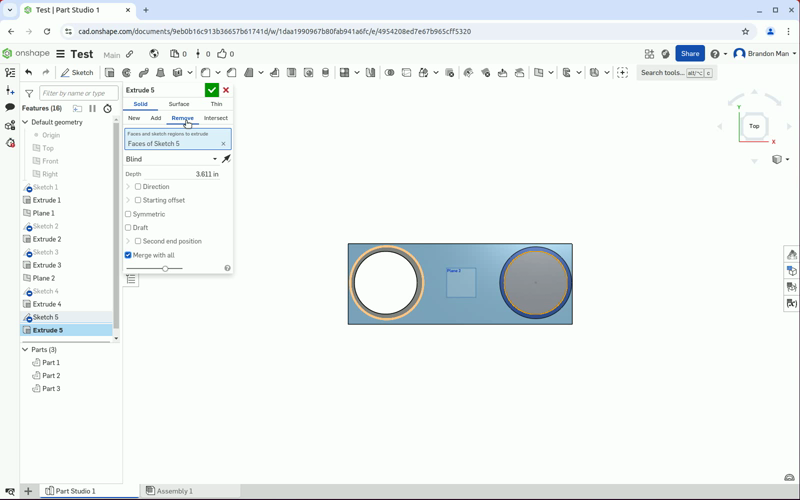
key(enter)
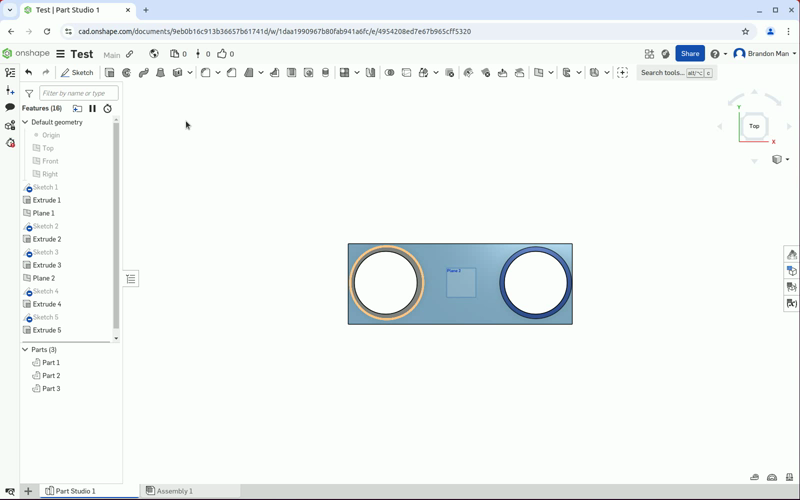
key(shift+h)
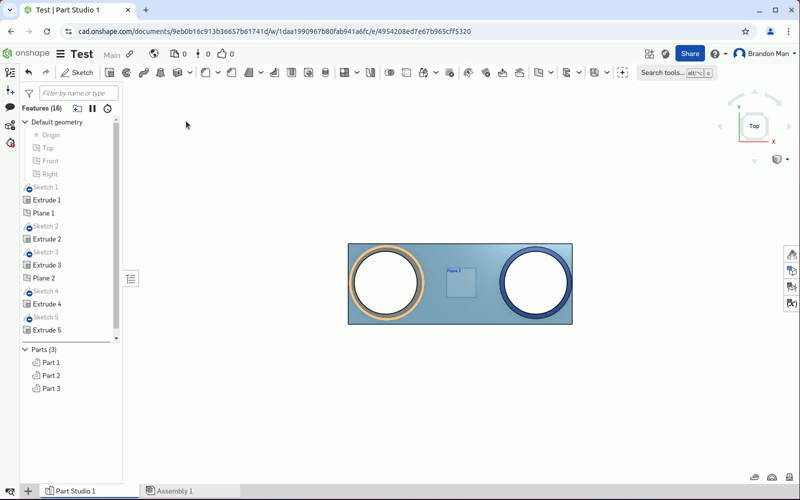
key(shift+h)
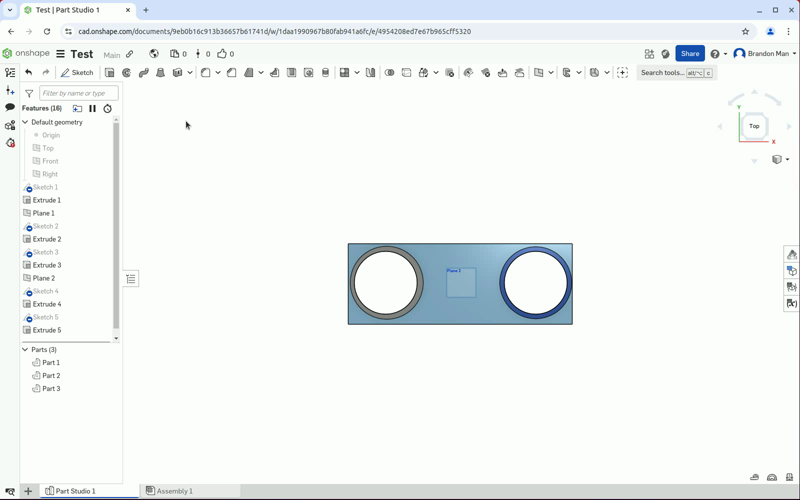
mouse_move(69, 189)
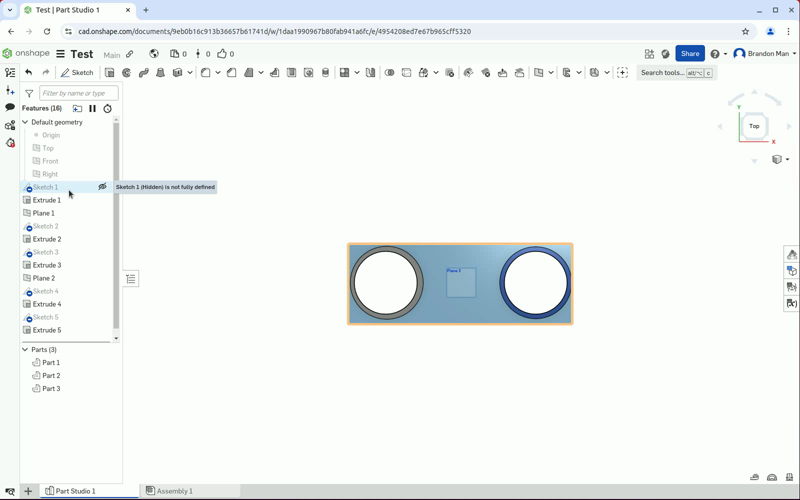
click(69, 189)
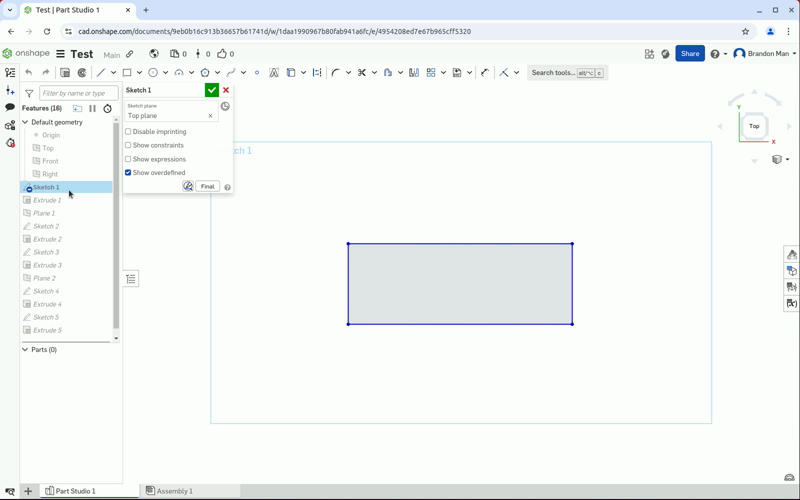
mouse_move(229, 92)
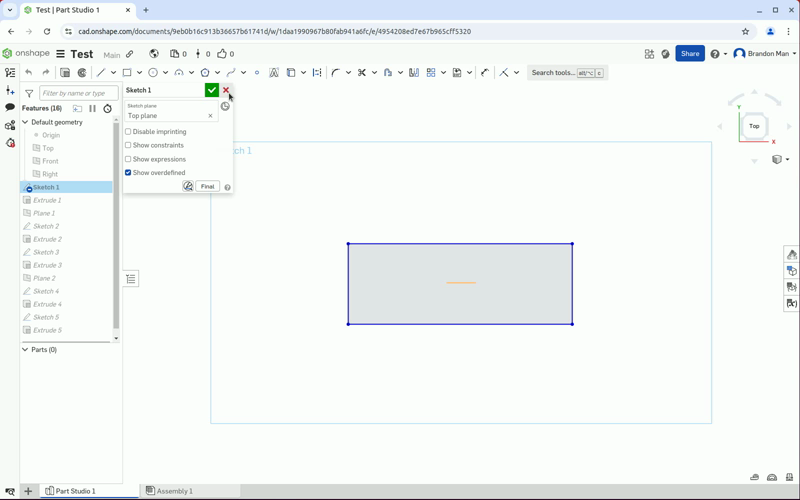
click(229, 92)
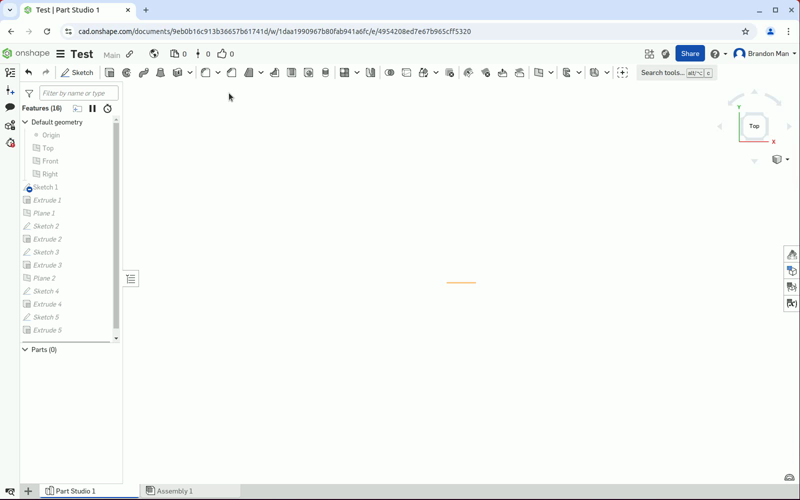
key(shift+s)
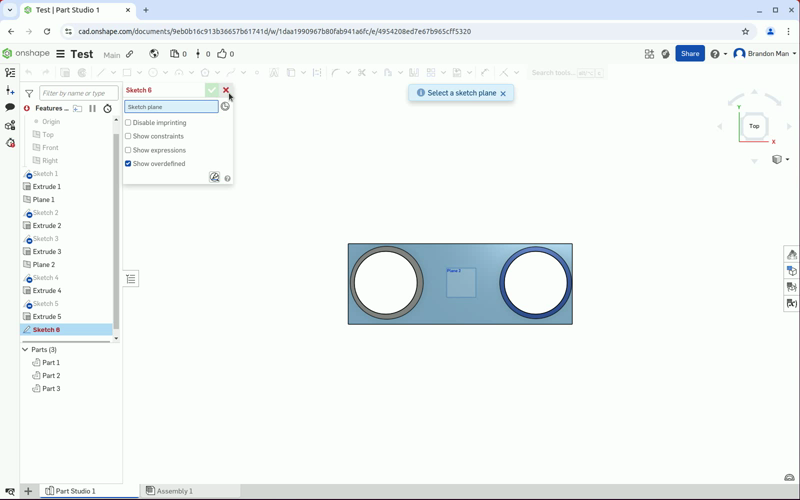
mouse_move(69, 202)
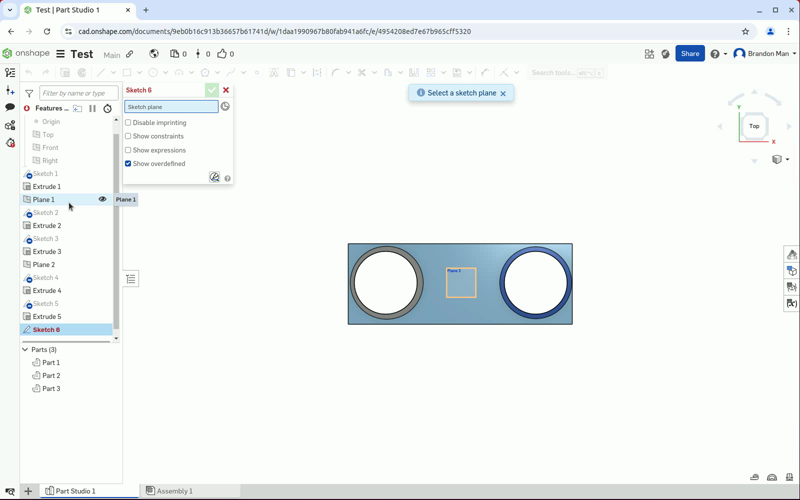
click(69, 202)
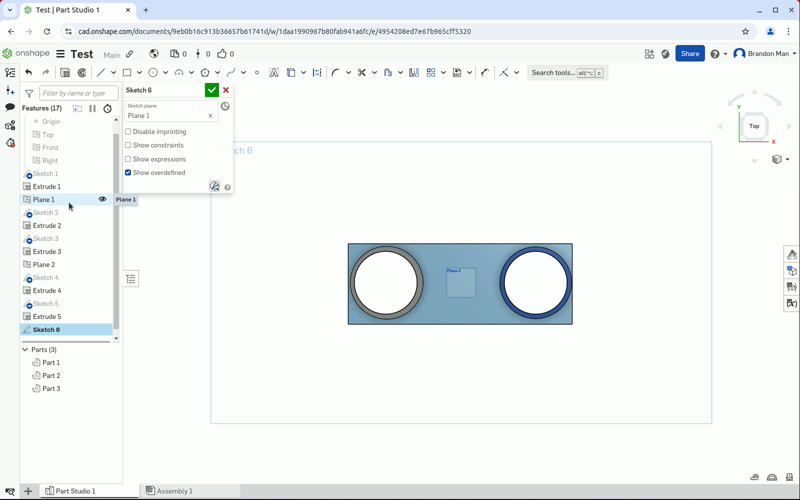
mouse_move(73, 352)
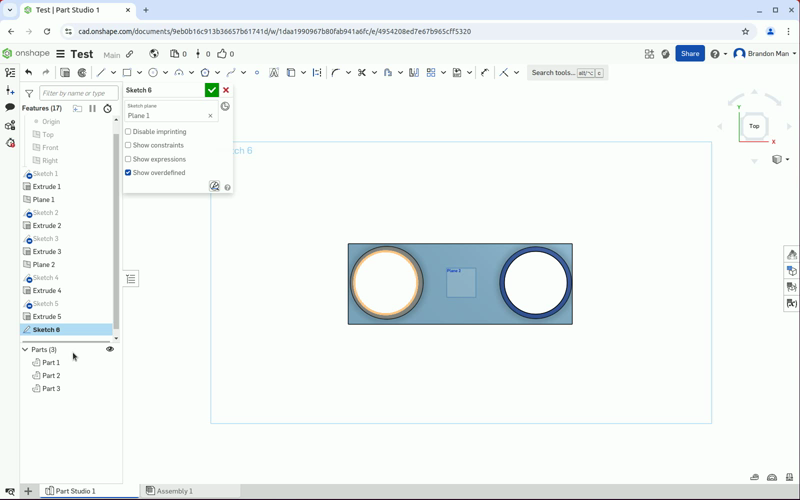
key(y)
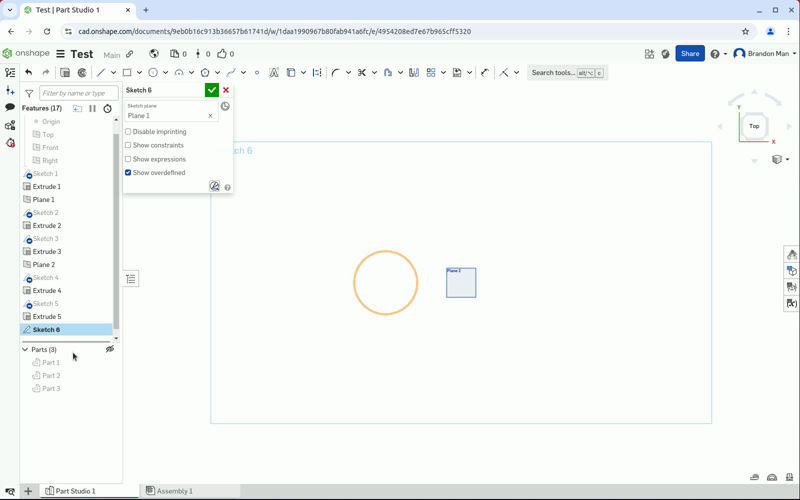
key(l)
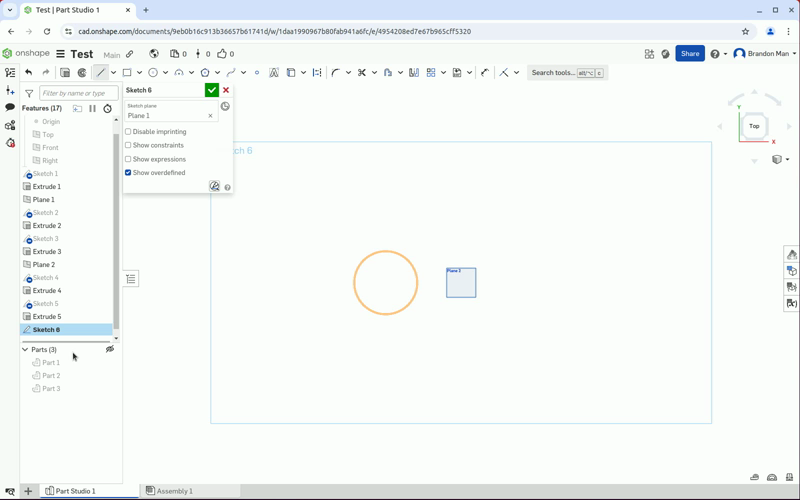
key_down(shift)
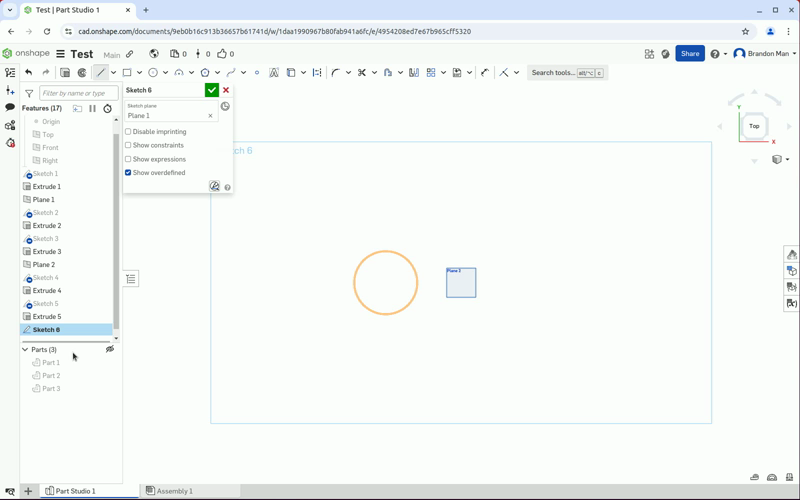
mouse_move(457, 308)
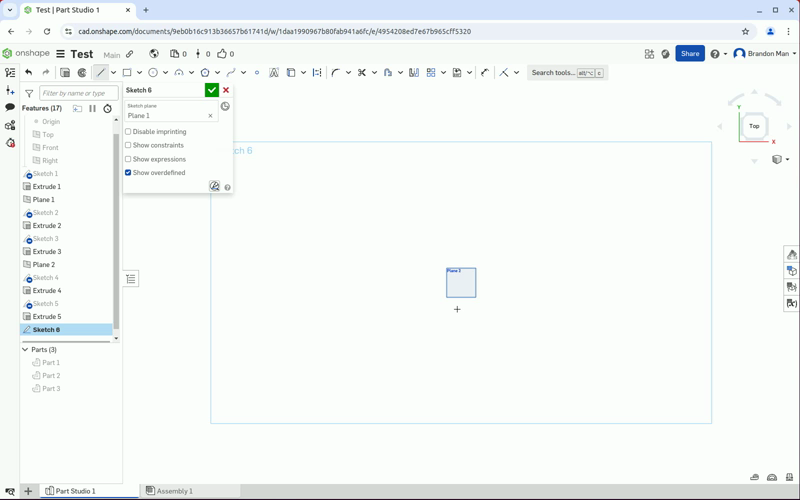
click(457, 308)
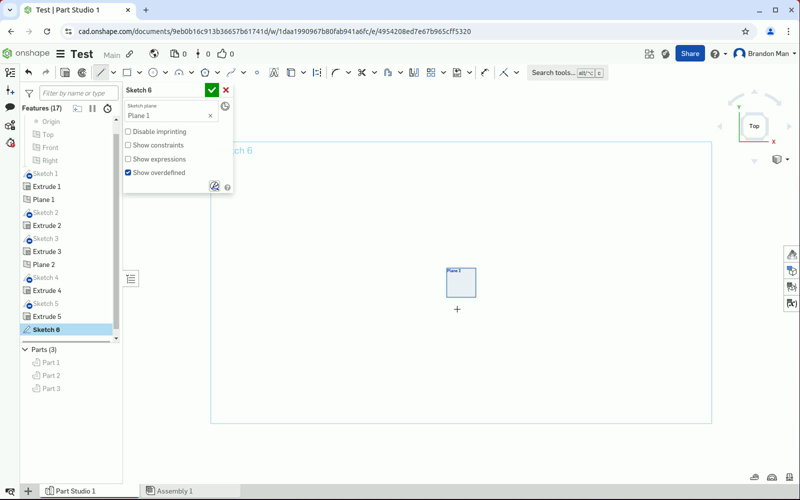
key_up(shift)
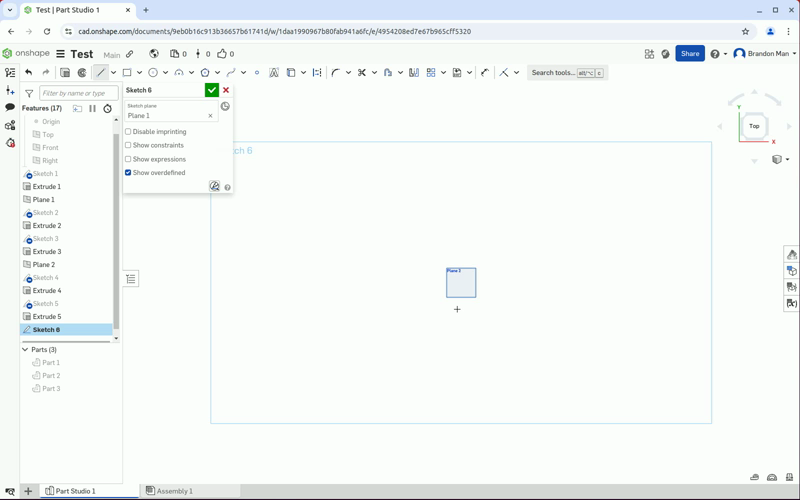
key_down(shift)
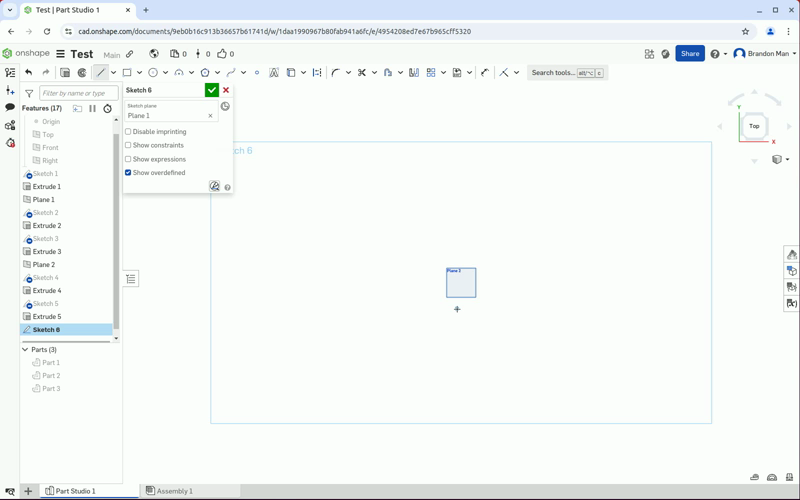
mouse_move(487, 308)
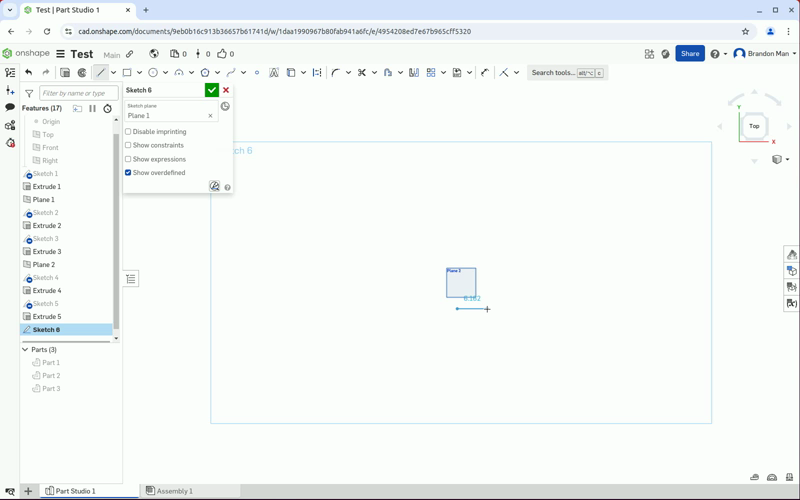
mouse_move(463, 308)
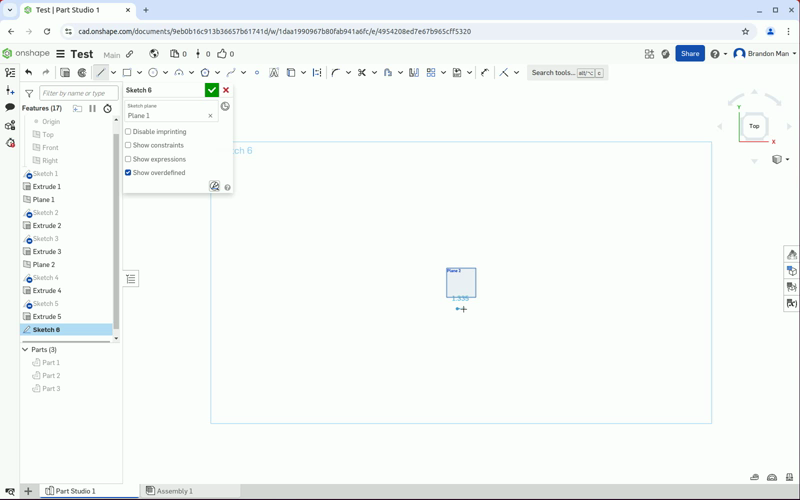
scroll(6)
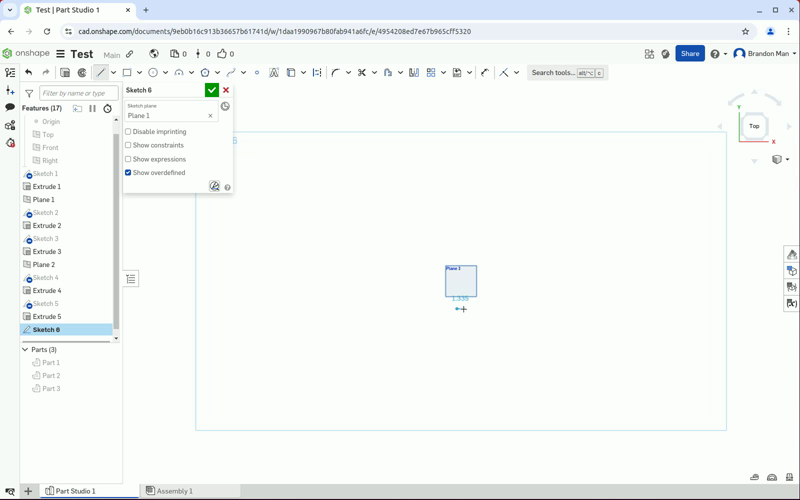
scroll(6)
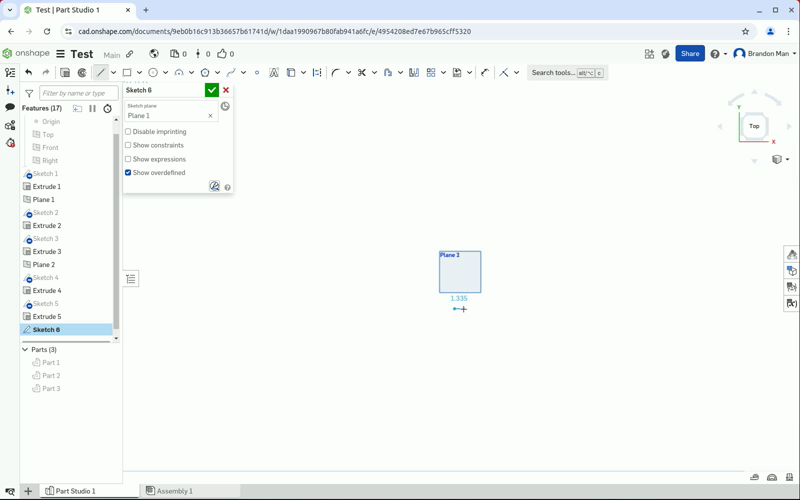
scroll(6)
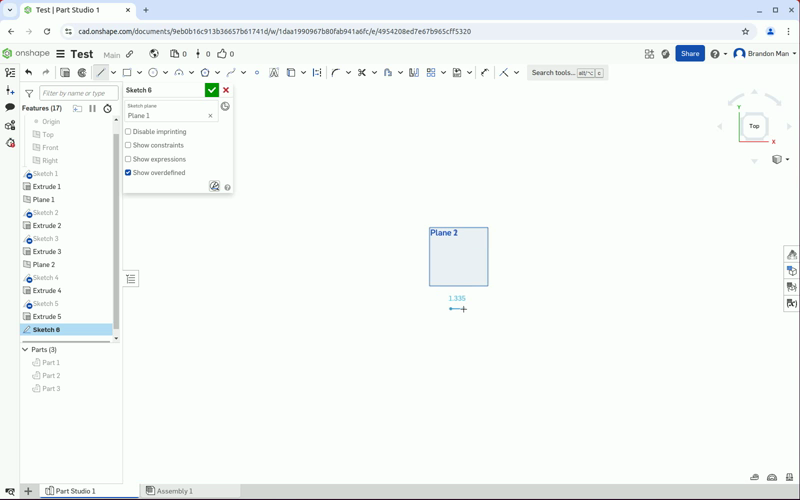
scroll(6)
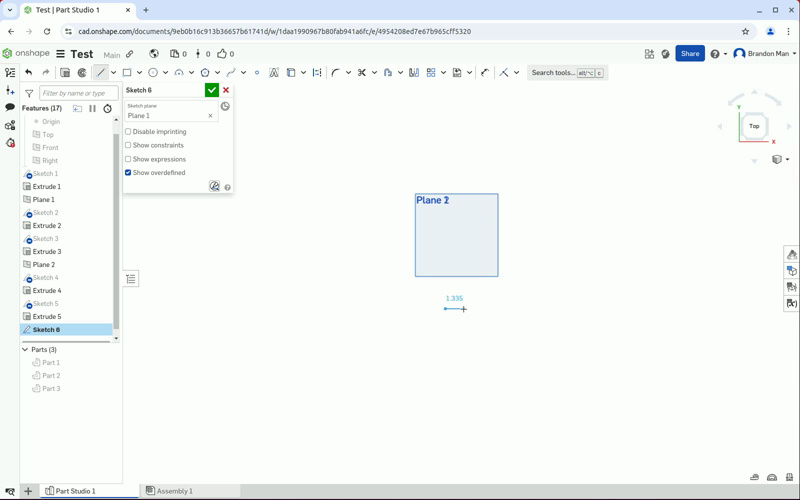
scroll(6)
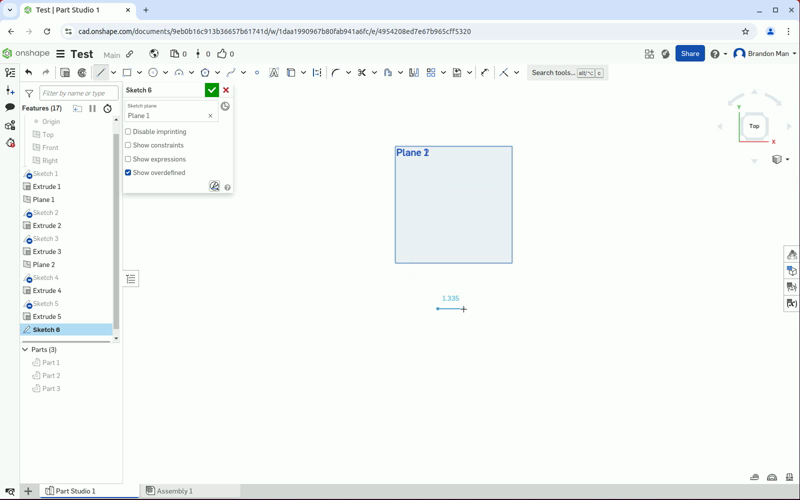
scroll(6)
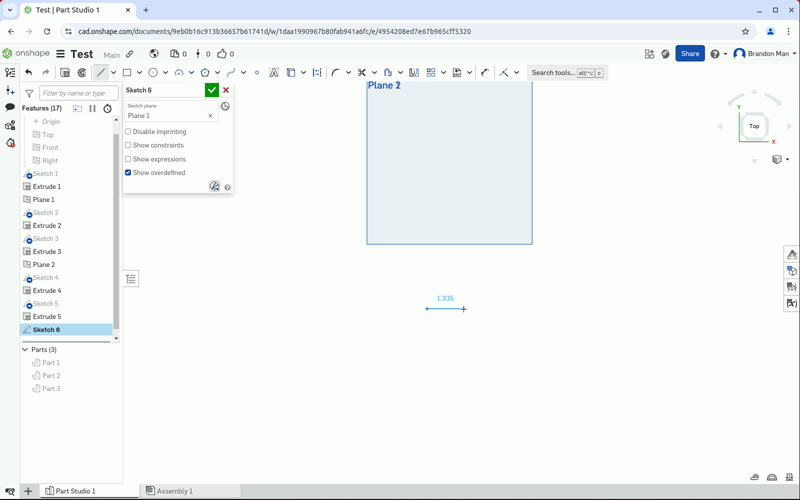
scroll(6)
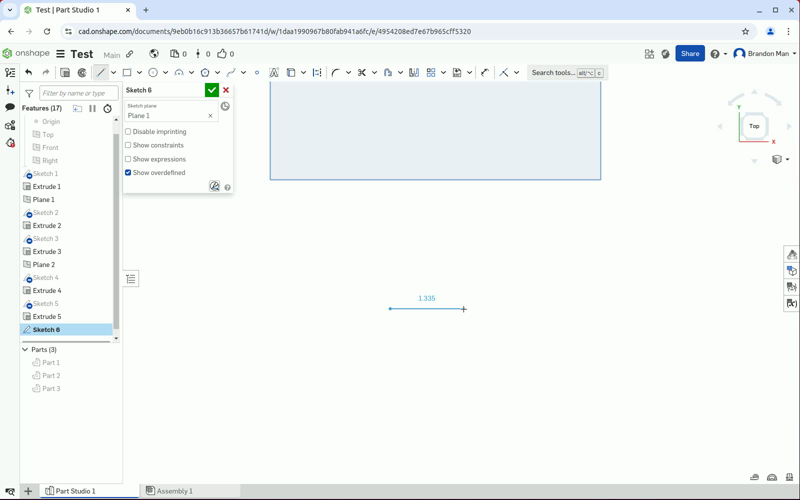
click(463, 308)
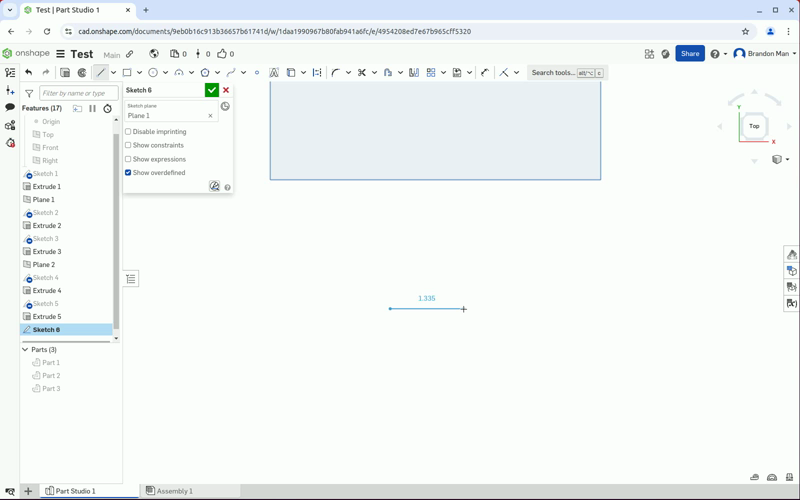
scroll(-6)
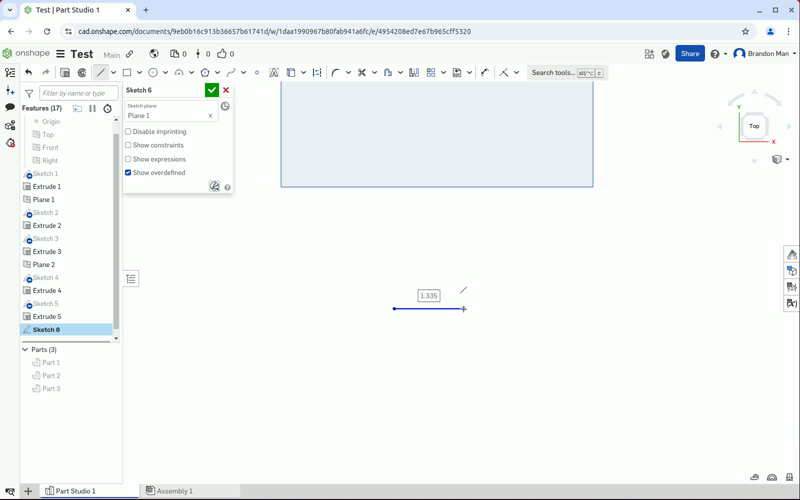
scroll(-6)
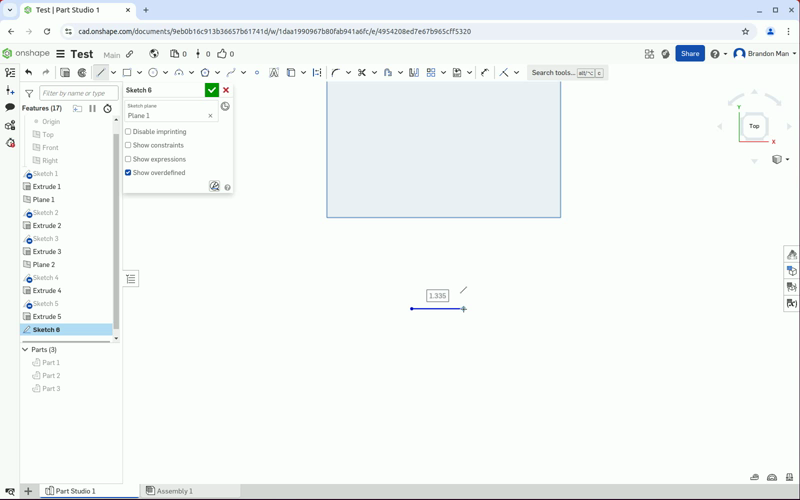
scroll(-6)
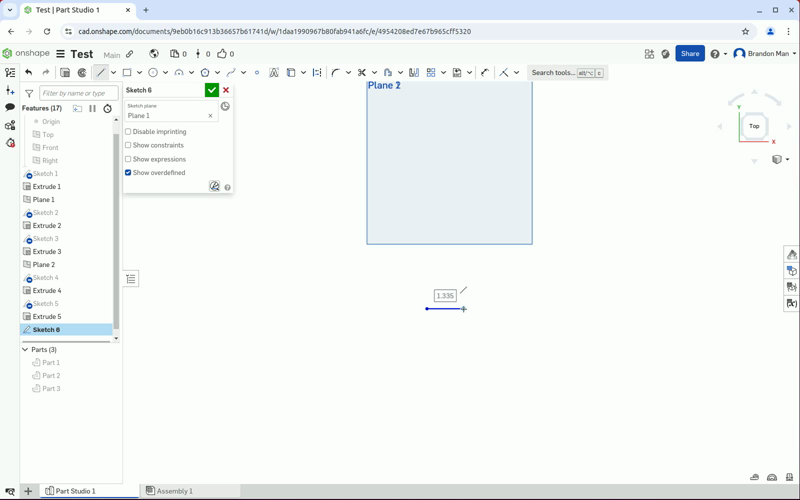
scroll(-6)
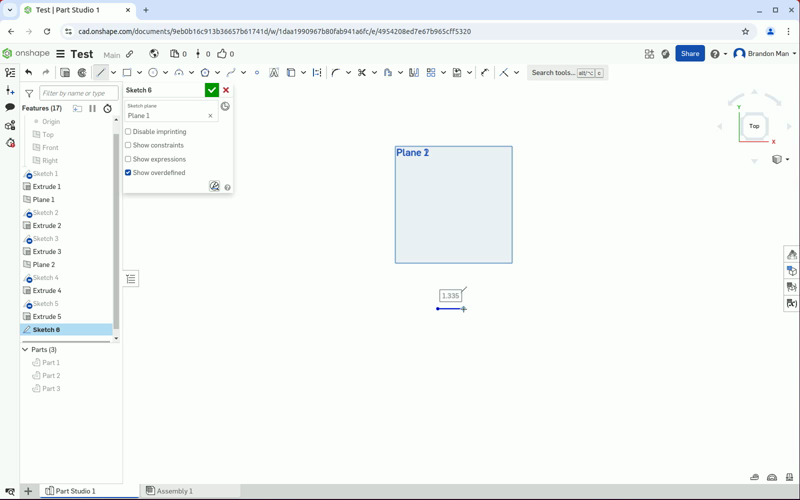
scroll(-6)
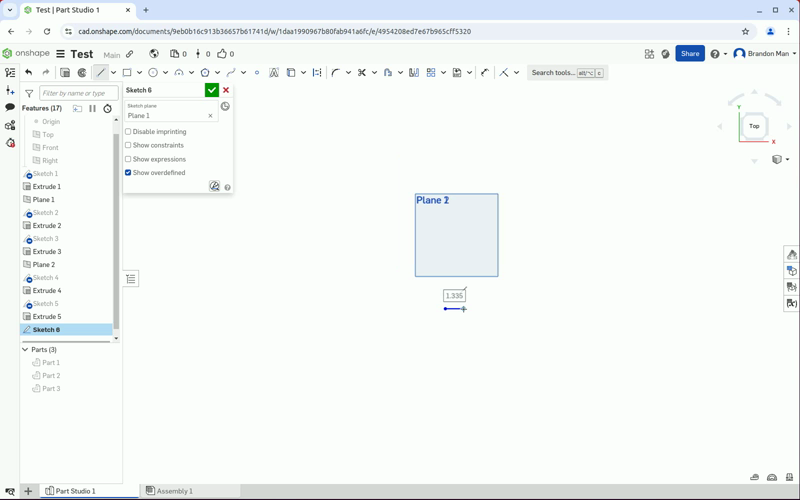
scroll(-6)
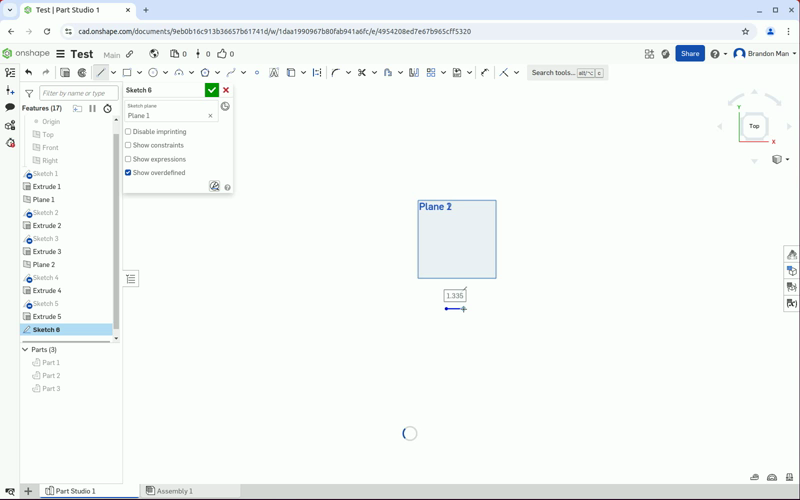
scroll(-6)
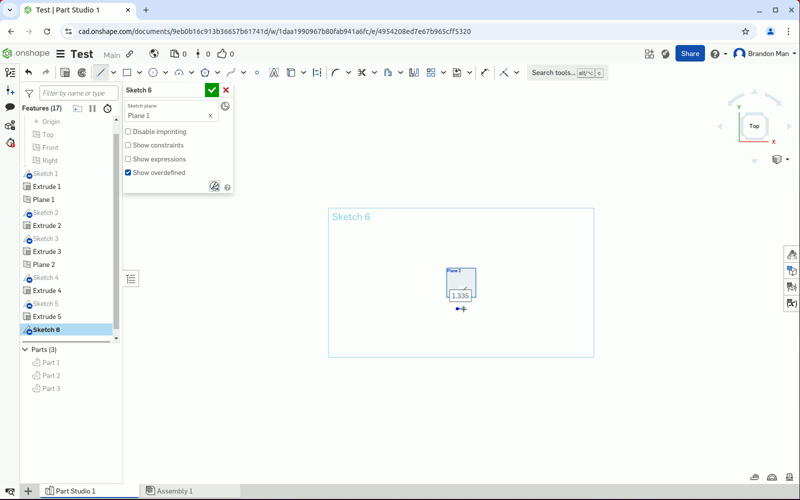
key_up(shift)
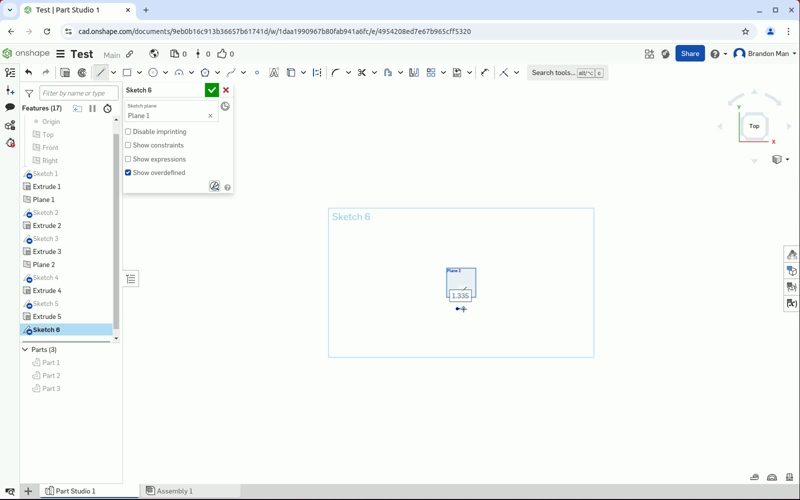
key_down(shift)
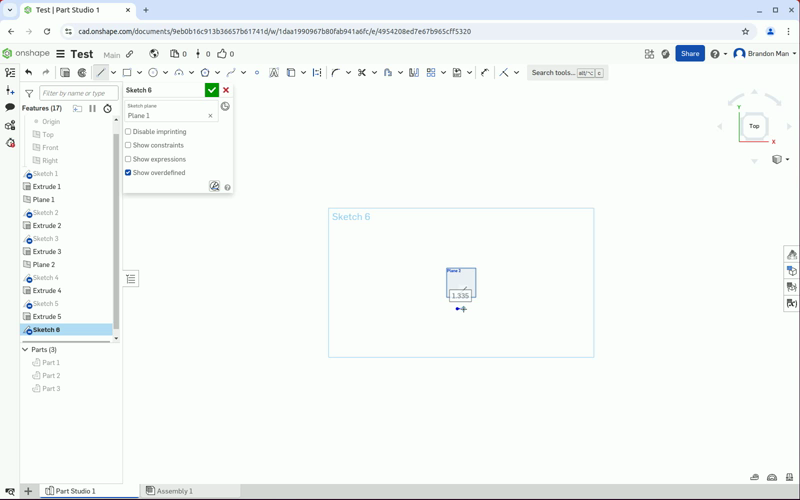
mouse_move(493, 308)
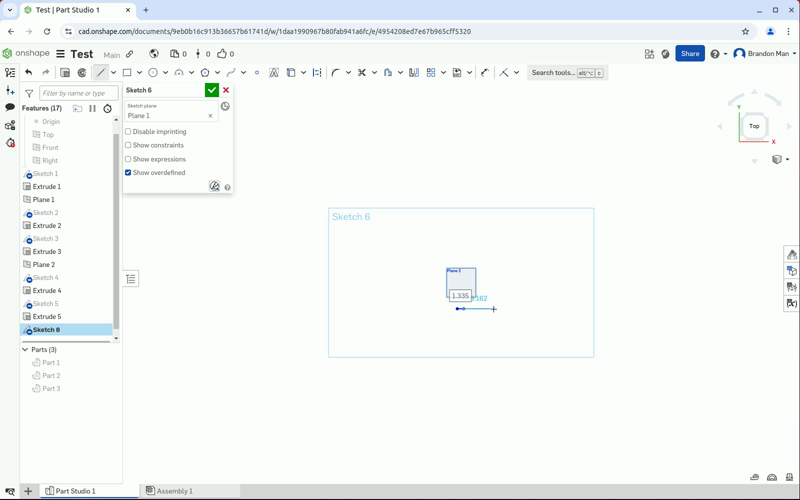
mouse_move(463, 287)
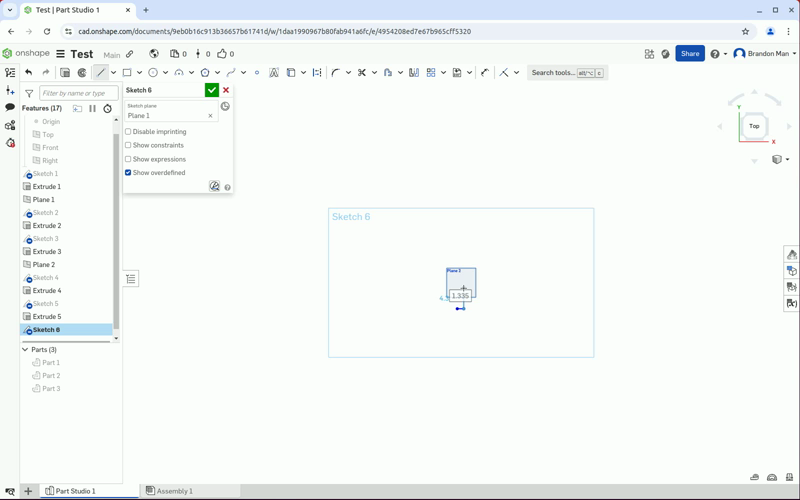
click(463, 287)
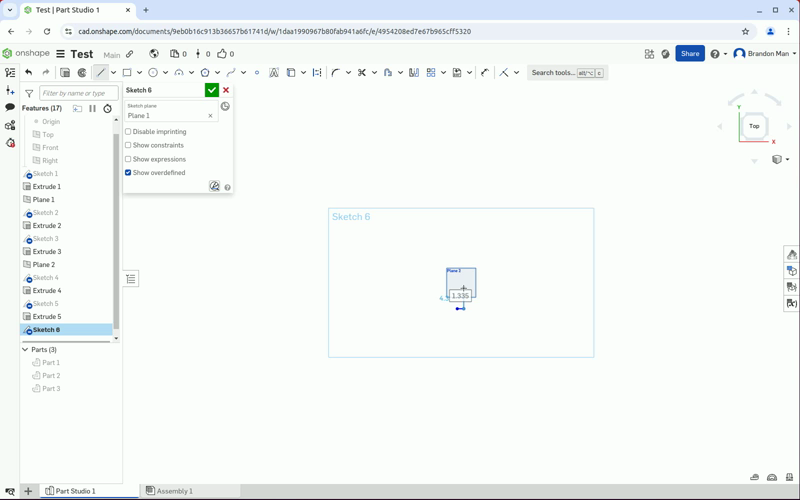
key_up(shift)
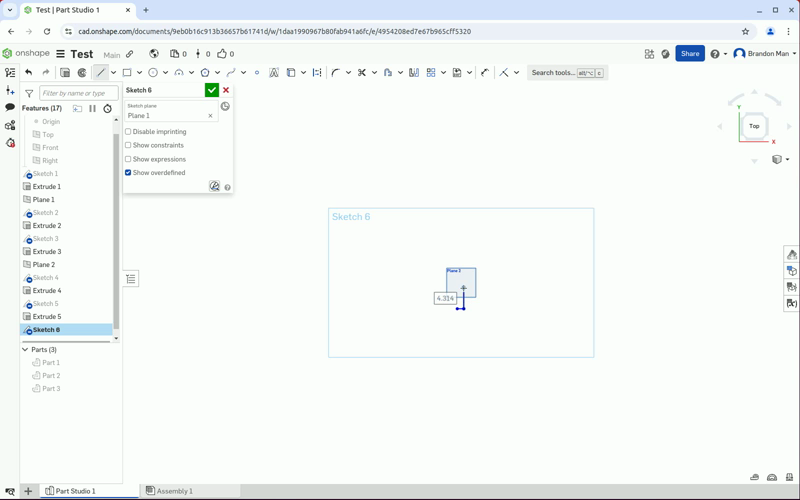
key_down(shift)
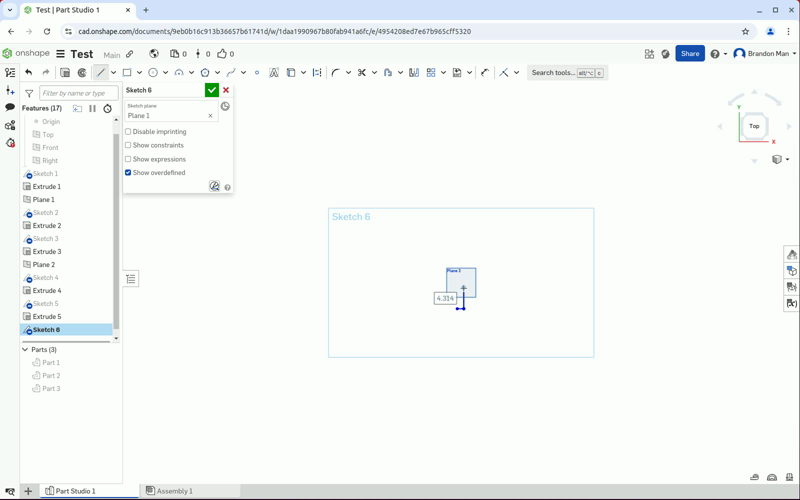
mouse_move(493, 287)
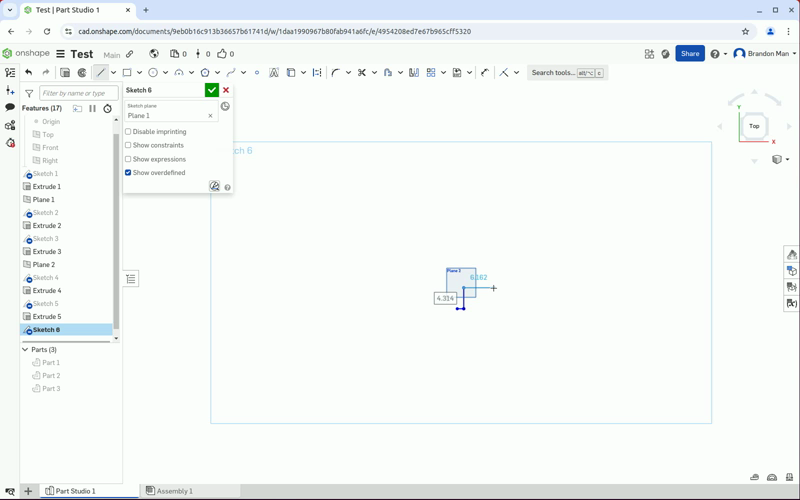
mouse_move(457, 287)
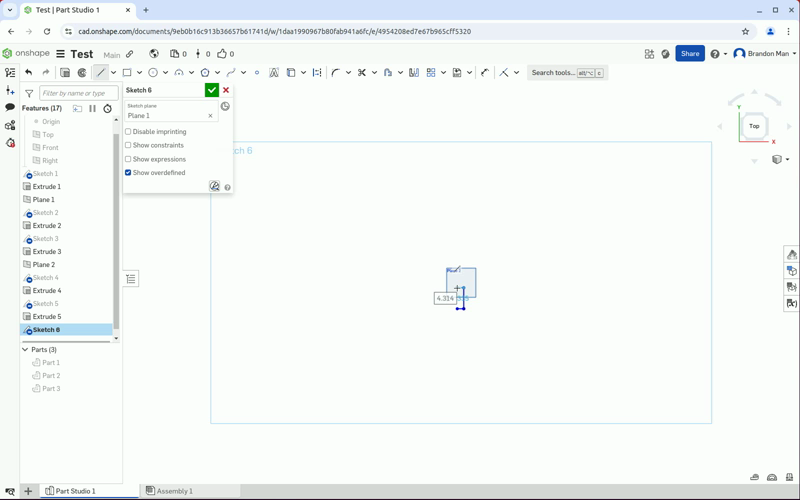
scroll(6)
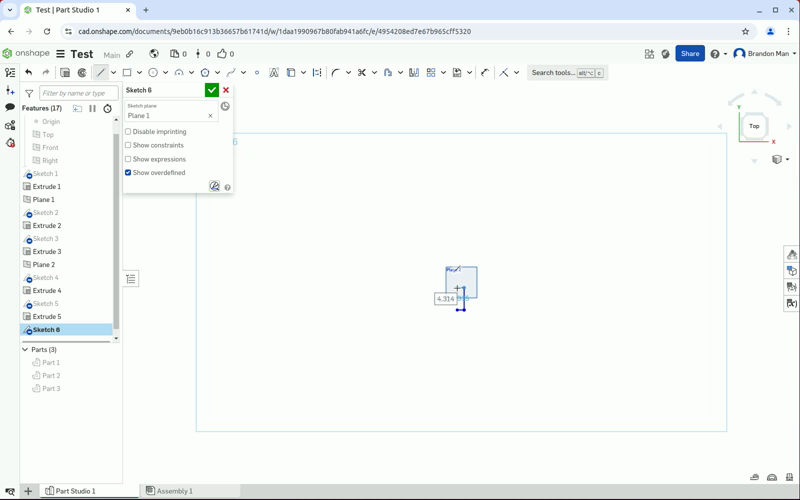
scroll(6)
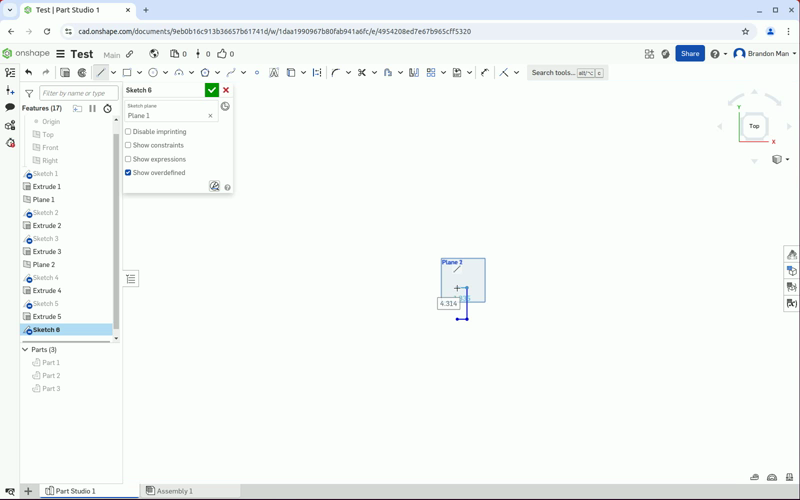
scroll(6)
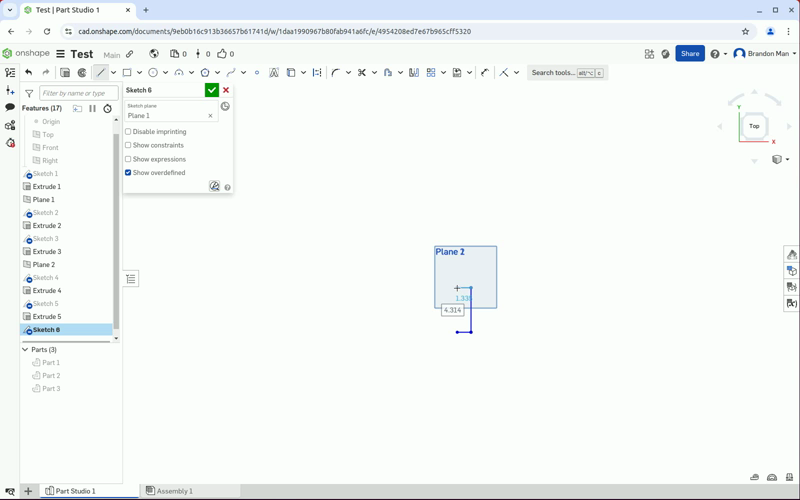
scroll(6)
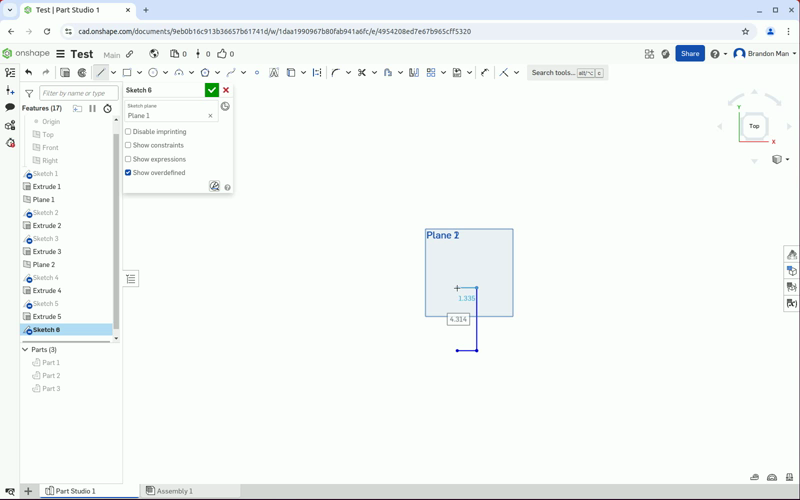
scroll(6)
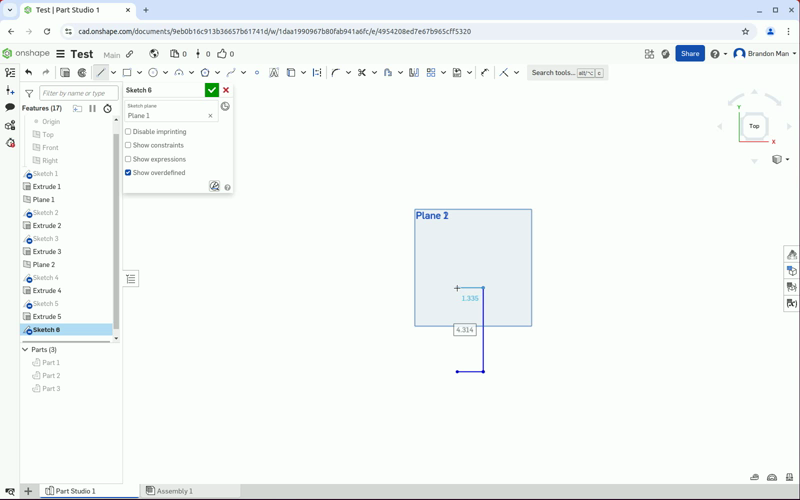
scroll(6)
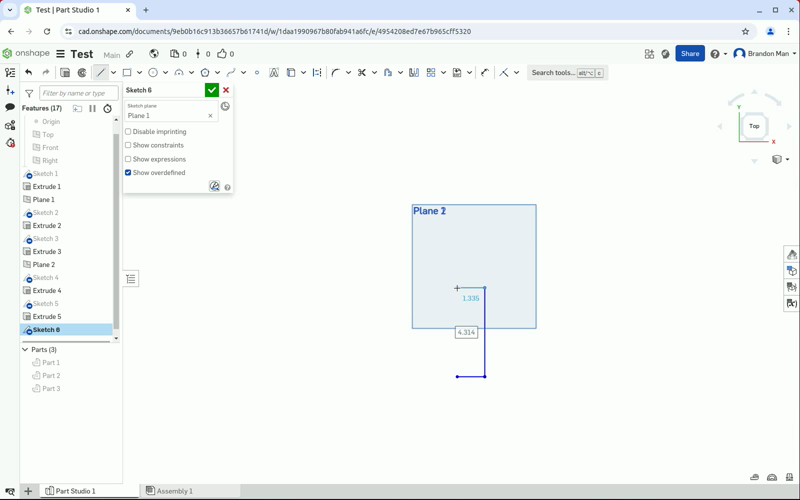
scroll(6)
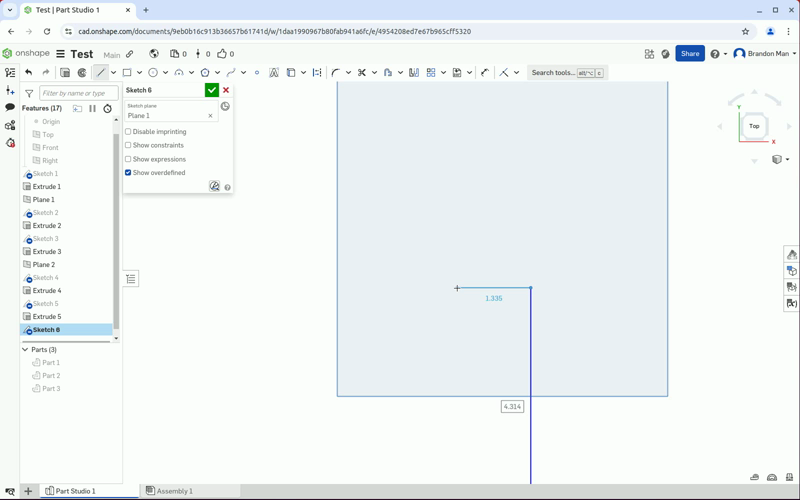
click(457, 287)
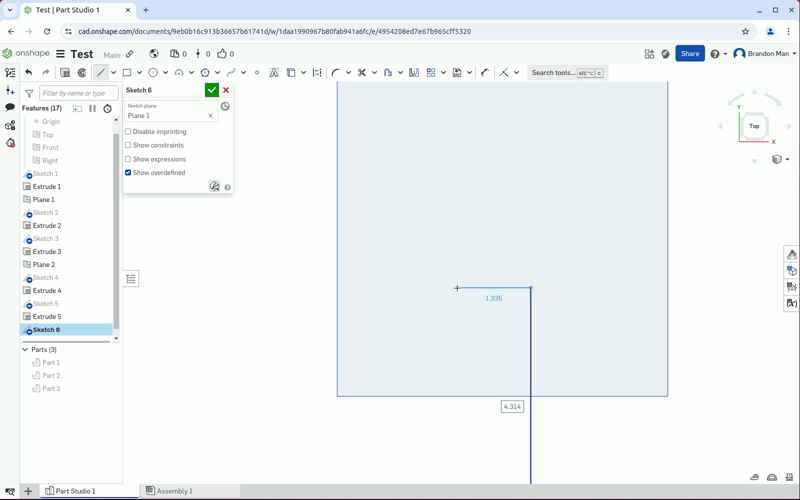
scroll(-6)
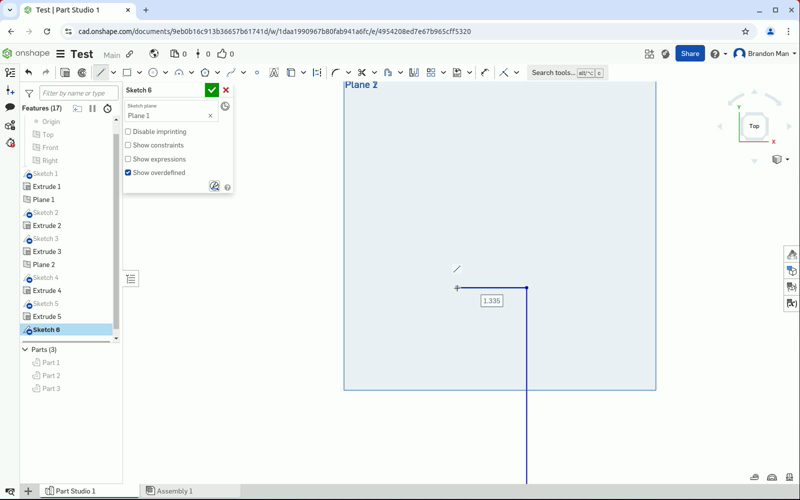
scroll(-6)
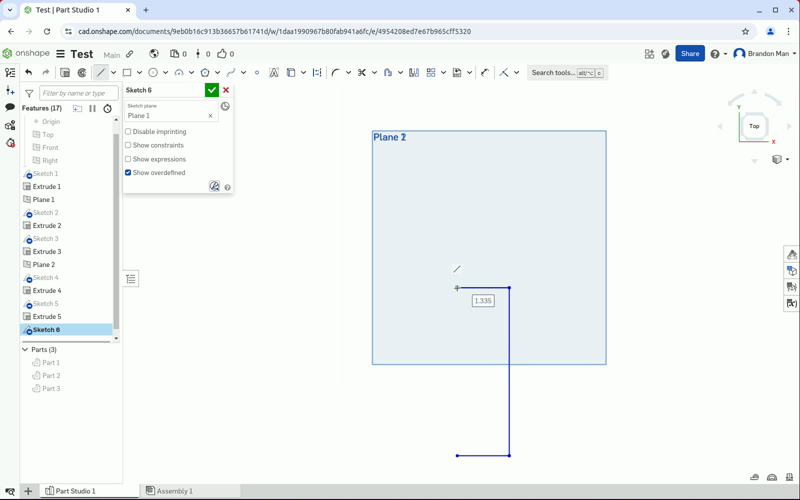
scroll(-6)
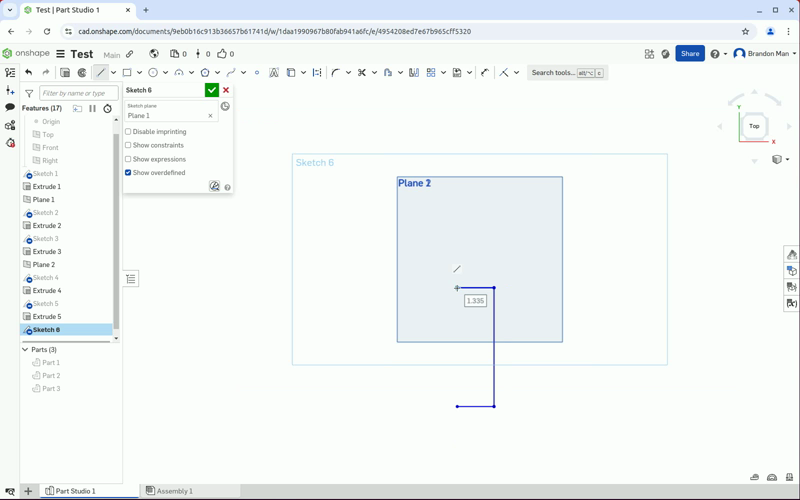
scroll(-6)
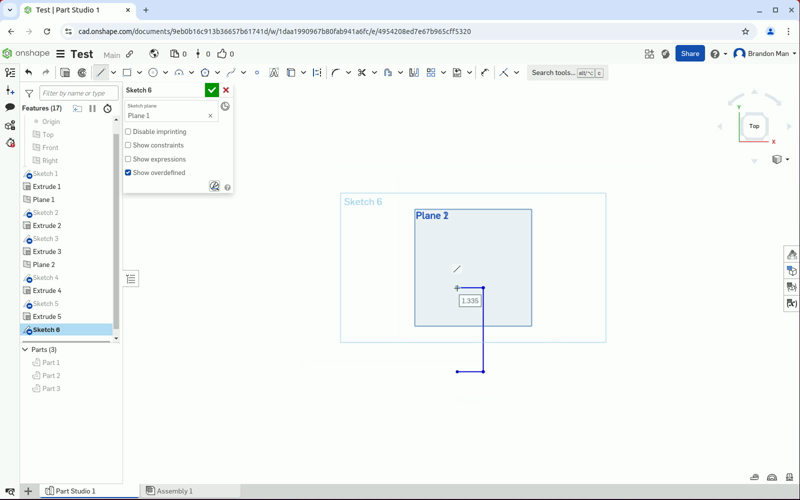
scroll(-6)
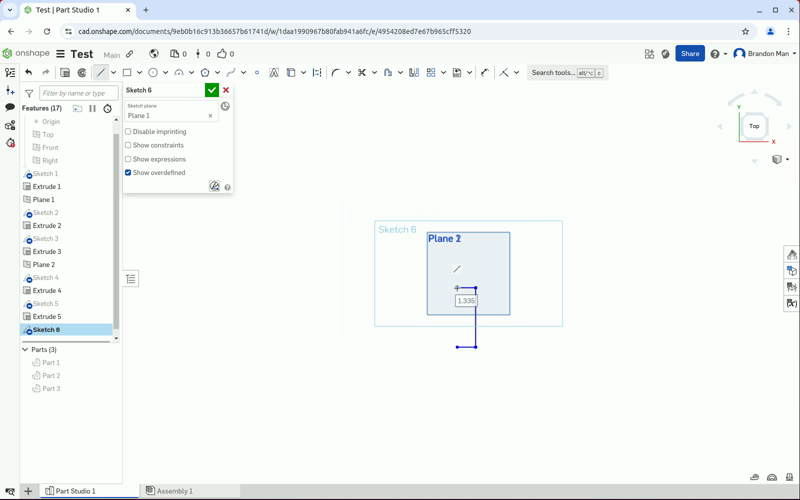
scroll(-6)
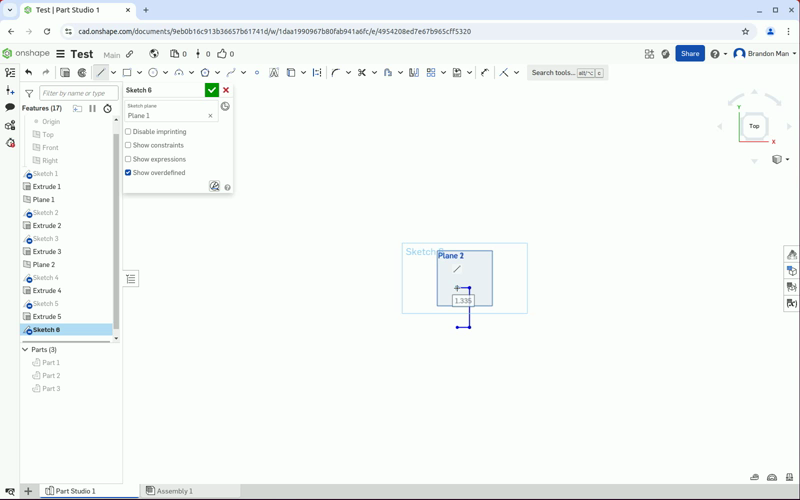
scroll(-6)
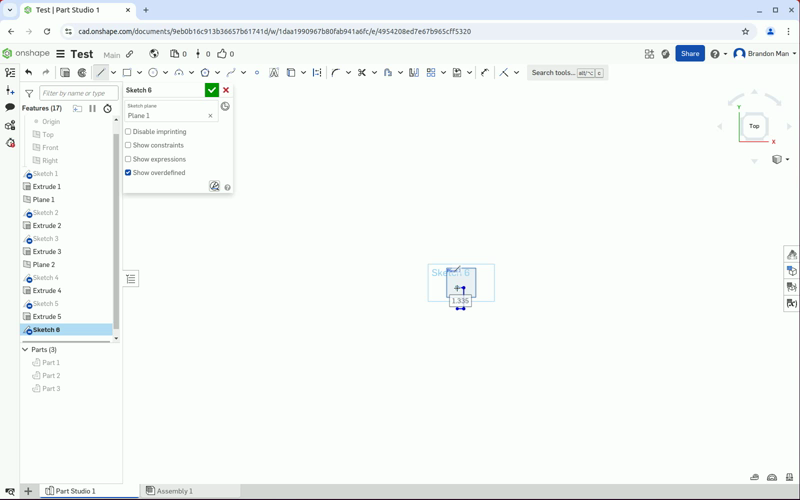
key_up(shift)
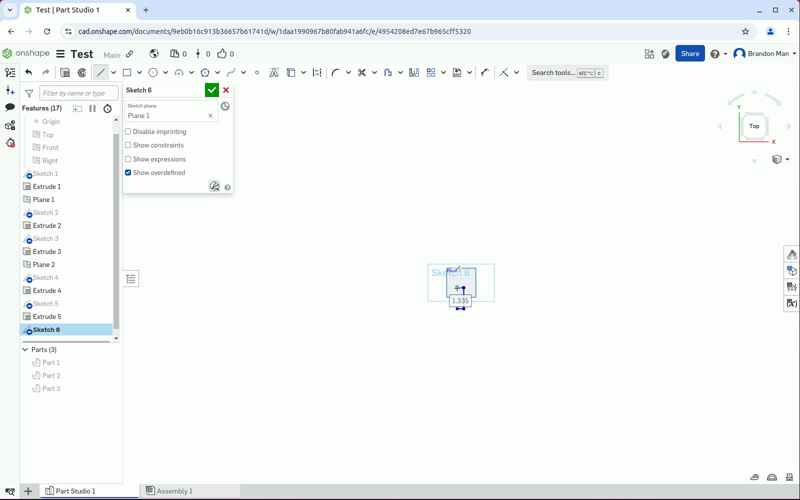
mouse_move(487, 287)
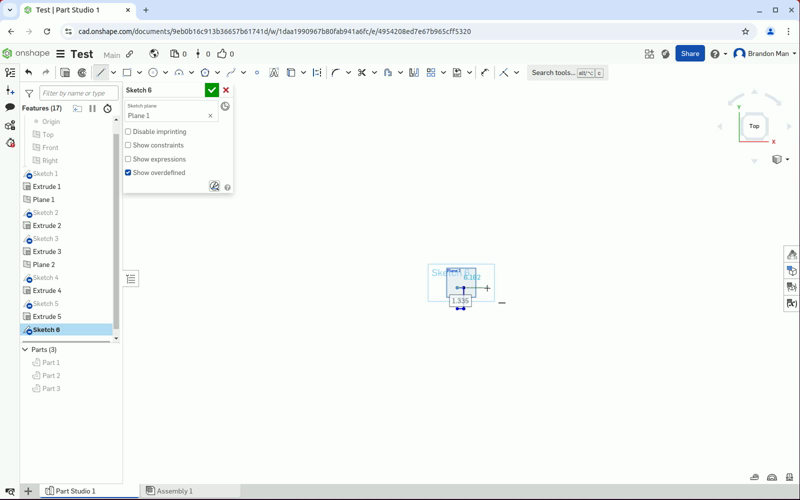
key_down(shift)
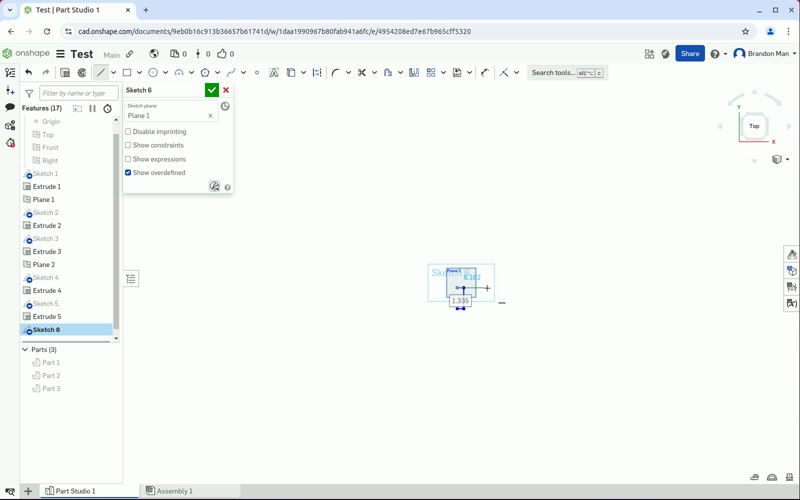
mouse_move(457, 308)
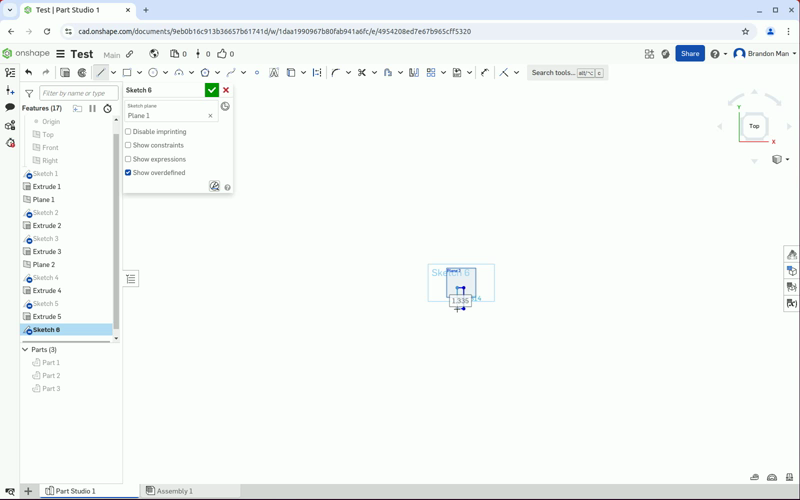
key_up(shift)
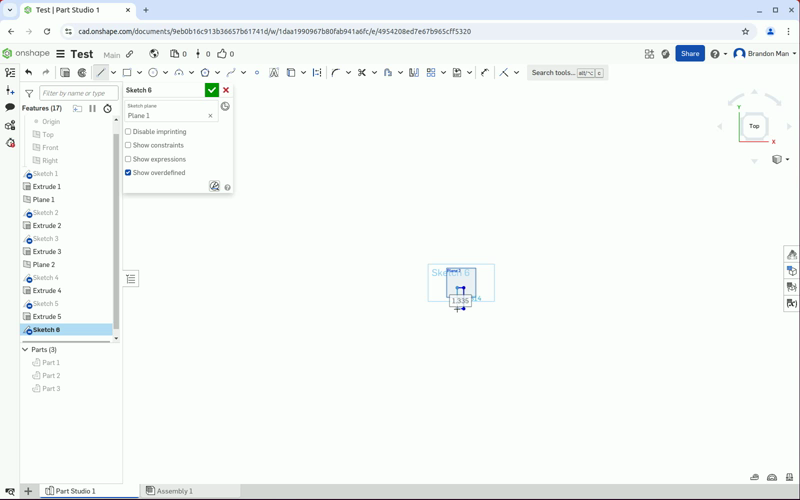
click(457, 308)
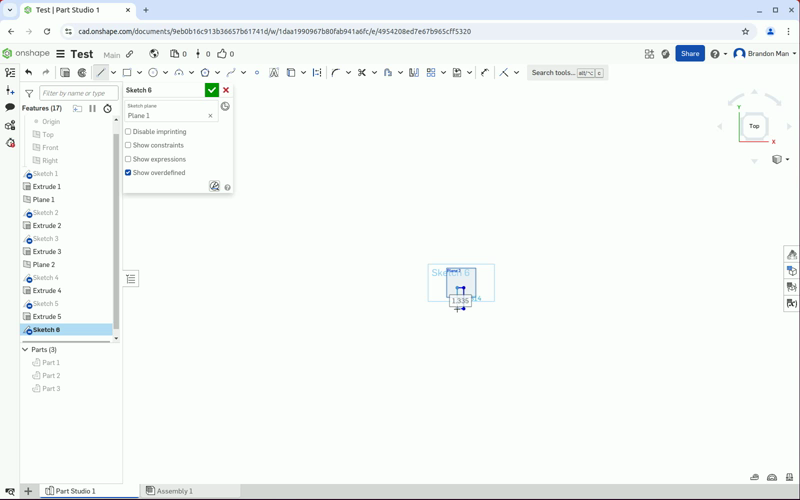
key(esc)
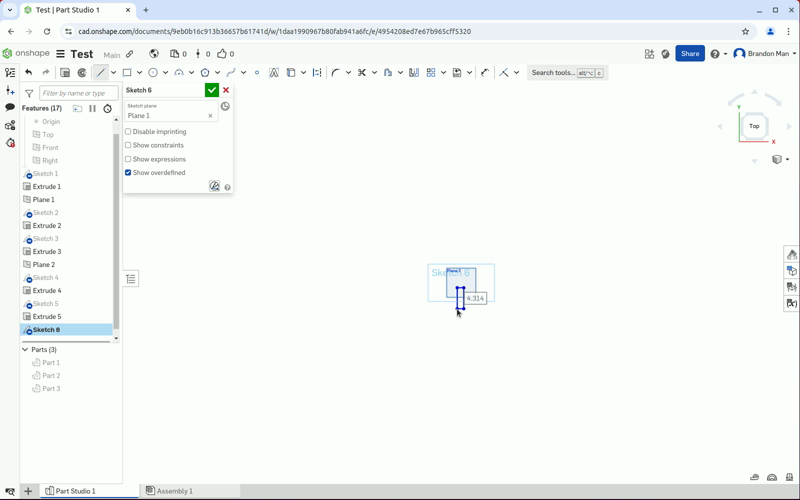
mouse_move(458, 290)
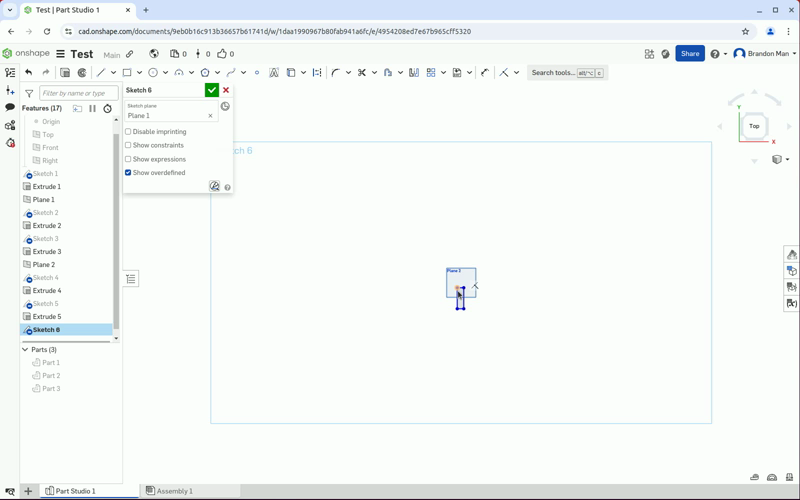
scroll(6)
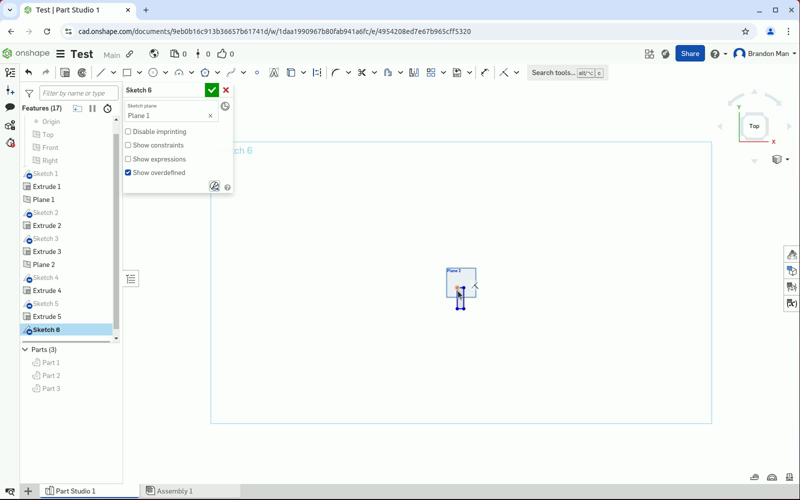
scroll(6)
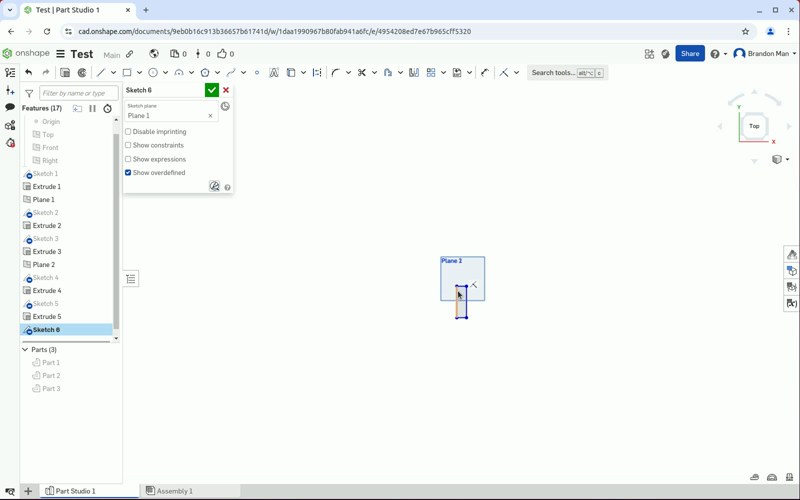
scroll(6)
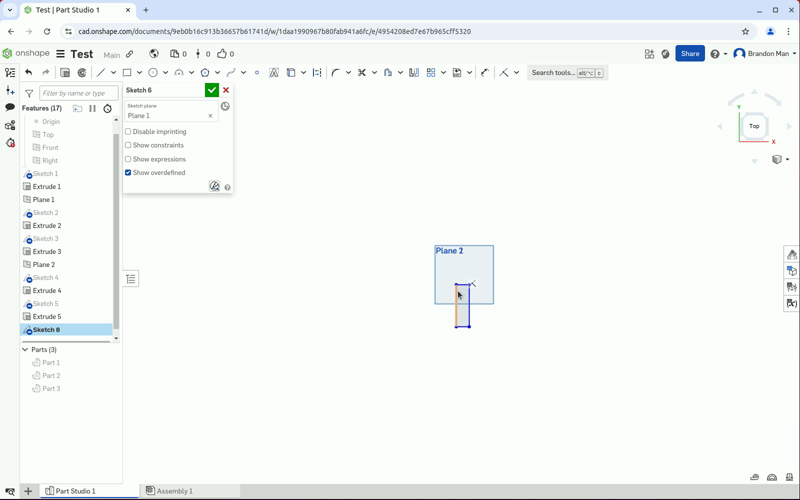
scroll(6)
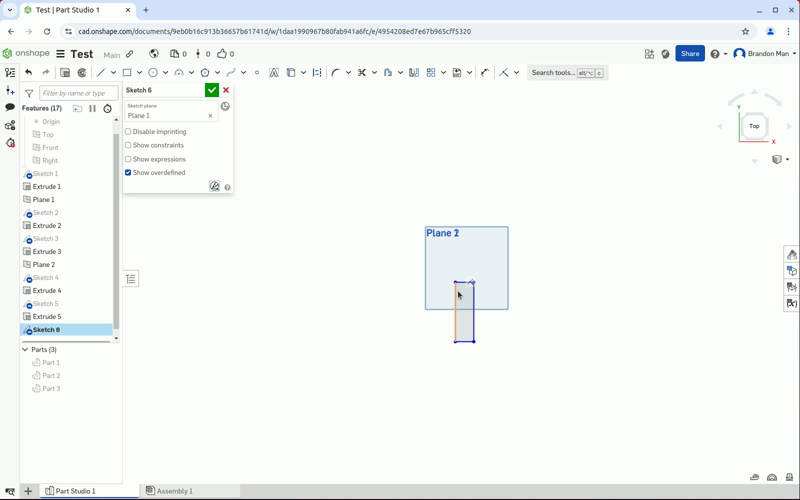
scroll(6)
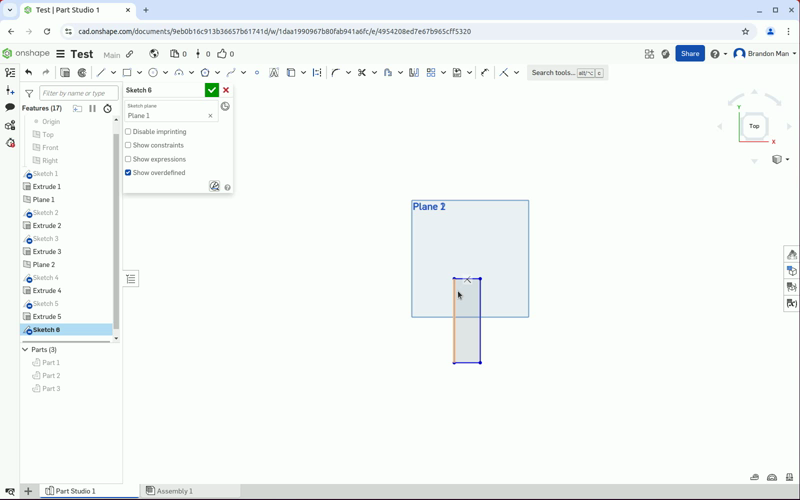
scroll(6)
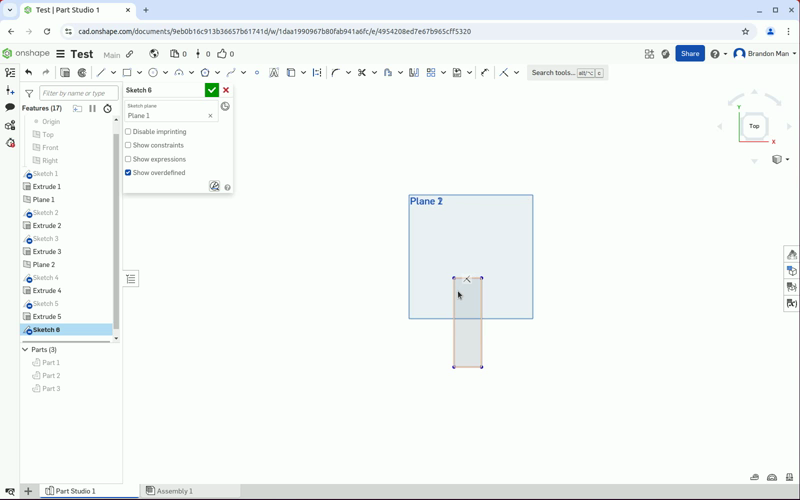
scroll(6)
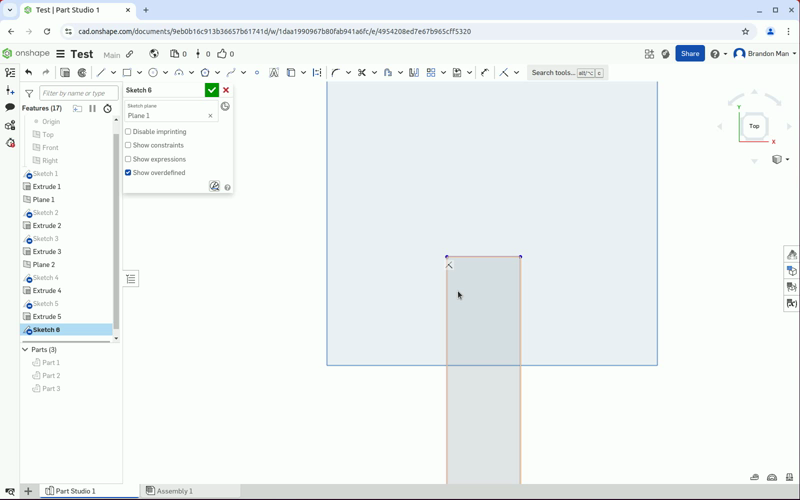
click(458, 290)
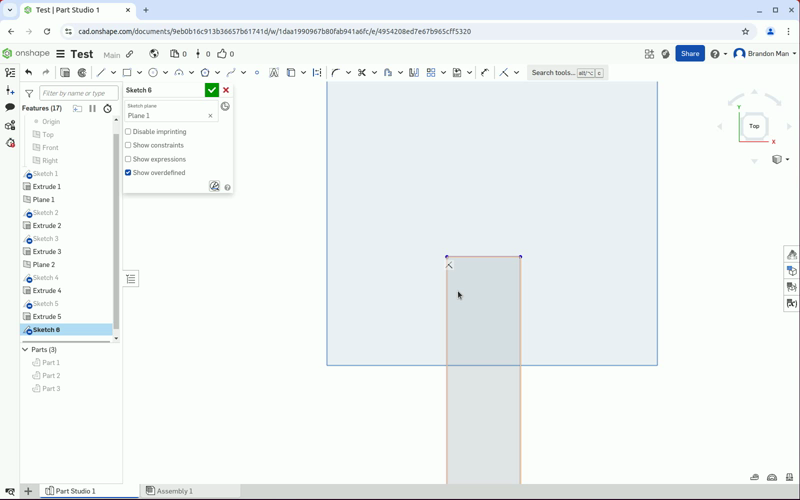
scroll(-6)
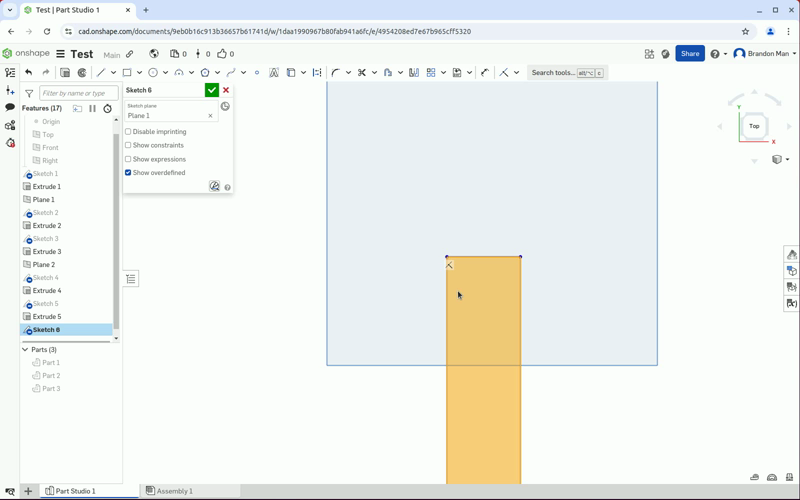
scroll(-6)
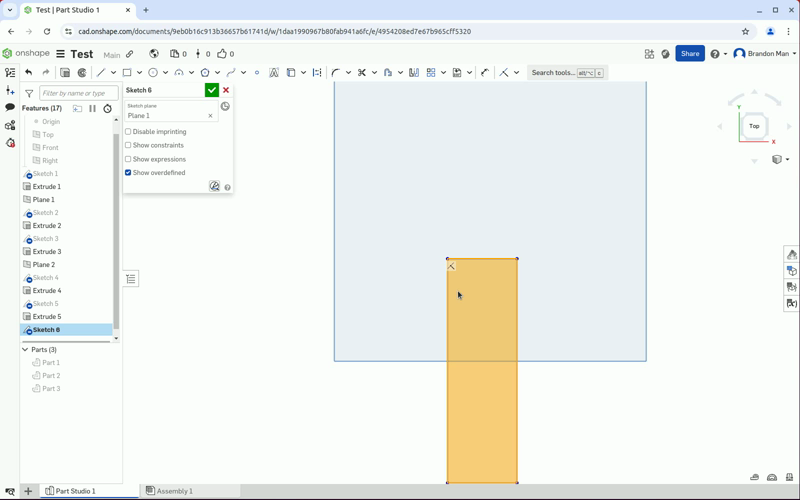
scroll(-6)
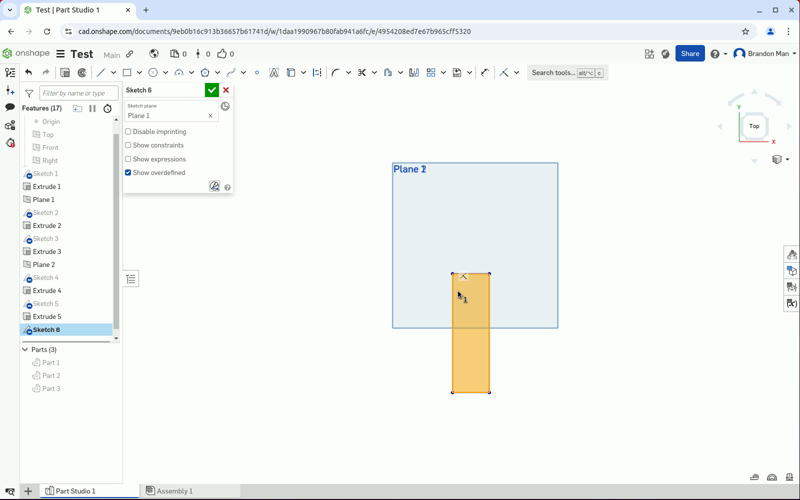
scroll(-6)
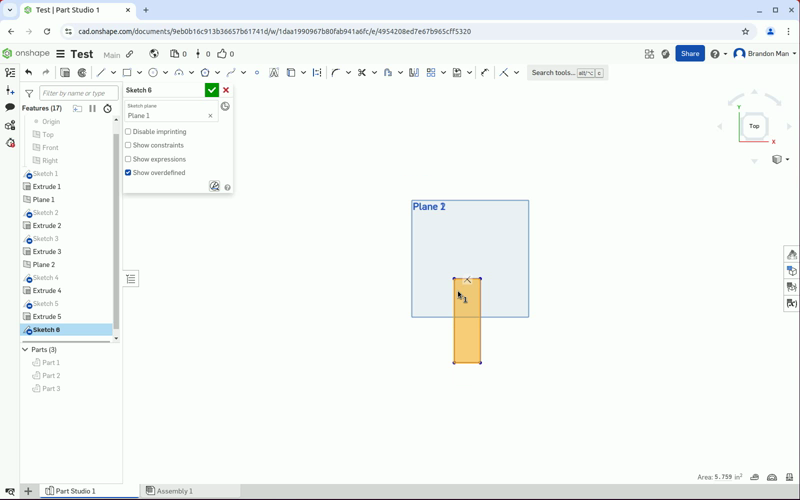
scroll(-6)
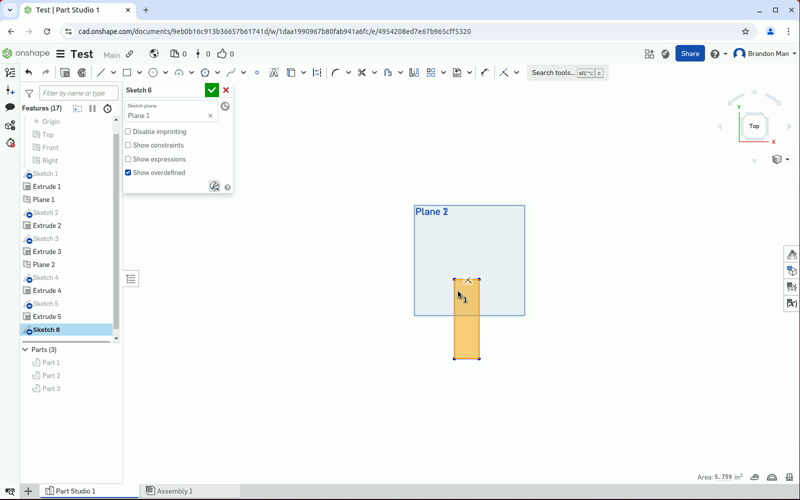
scroll(-6)
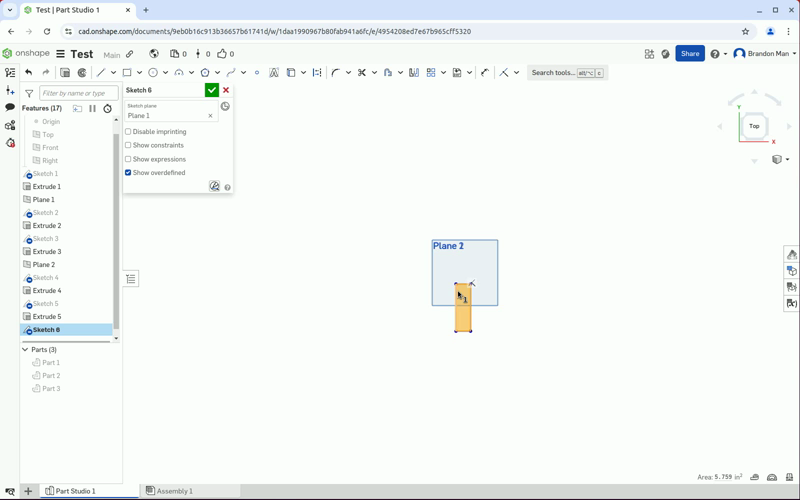
scroll(-6)
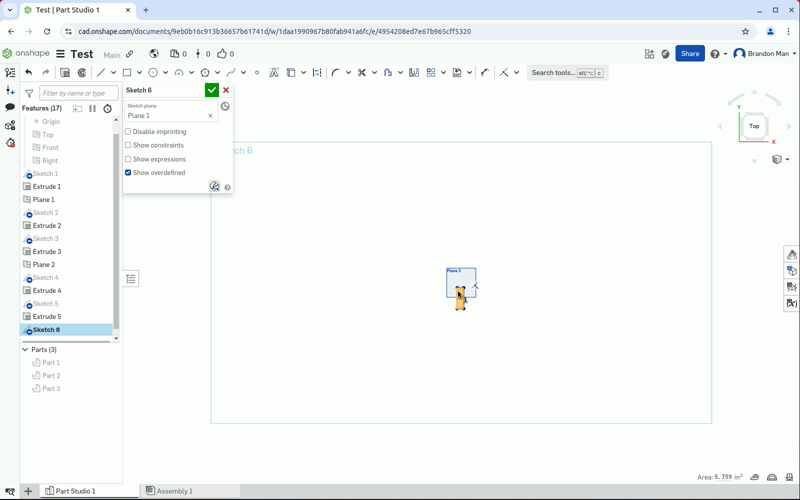
mouse_move(73, 352)
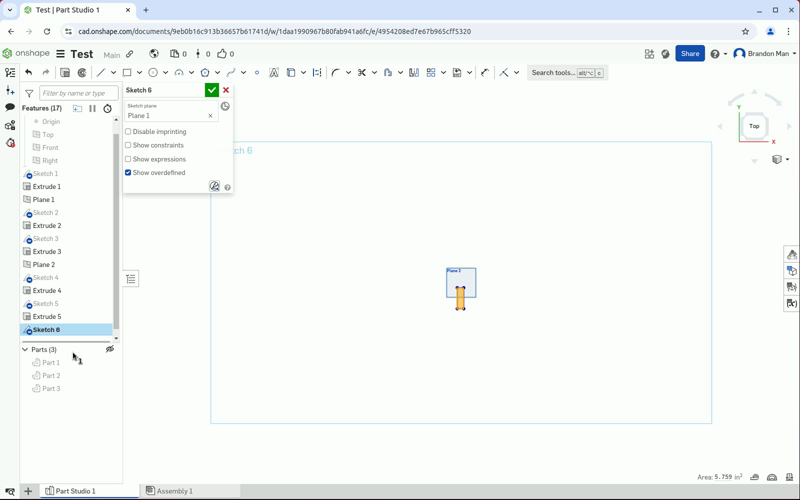
key(shift+y)
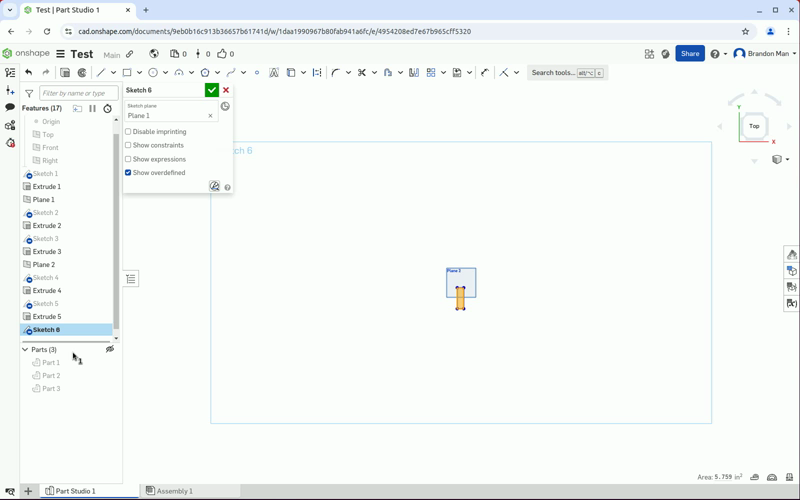
key(shift+e)
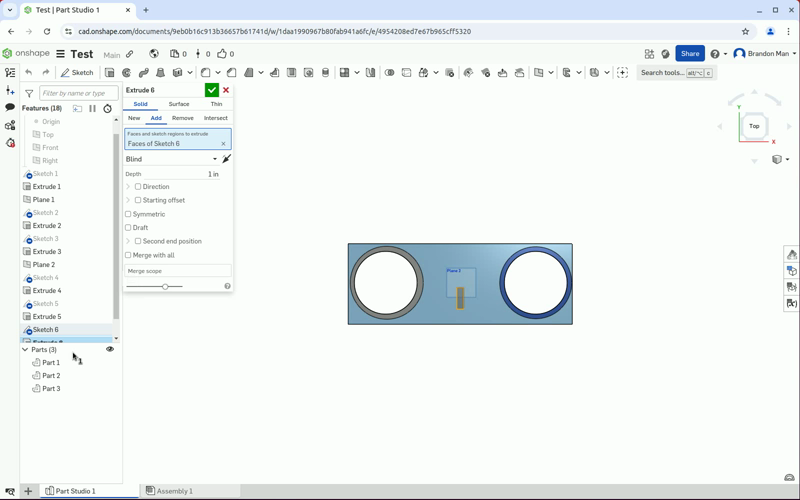
mouse_move(143, 106)
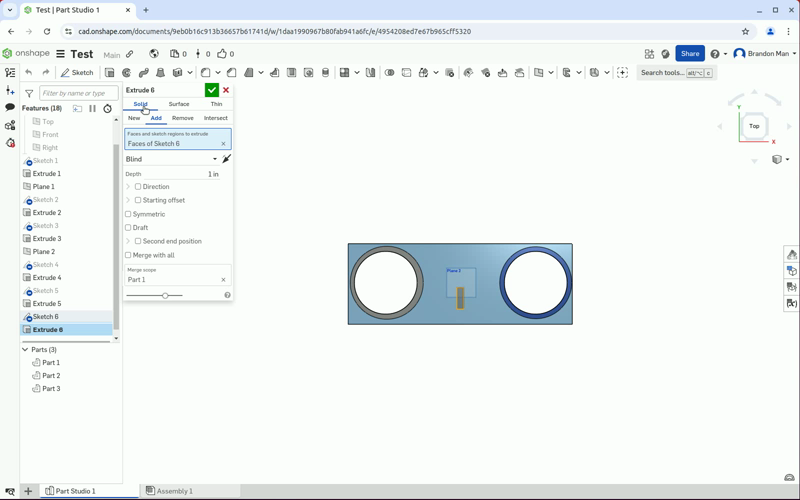
click(143, 106)
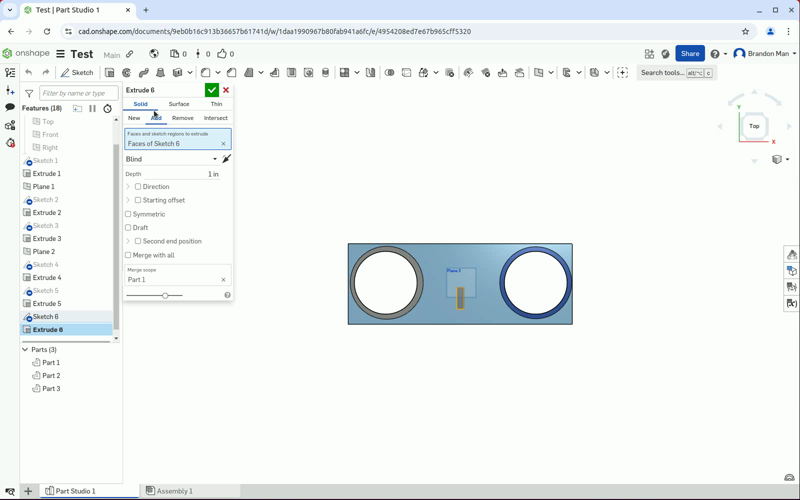
mouse_move(186, 120)
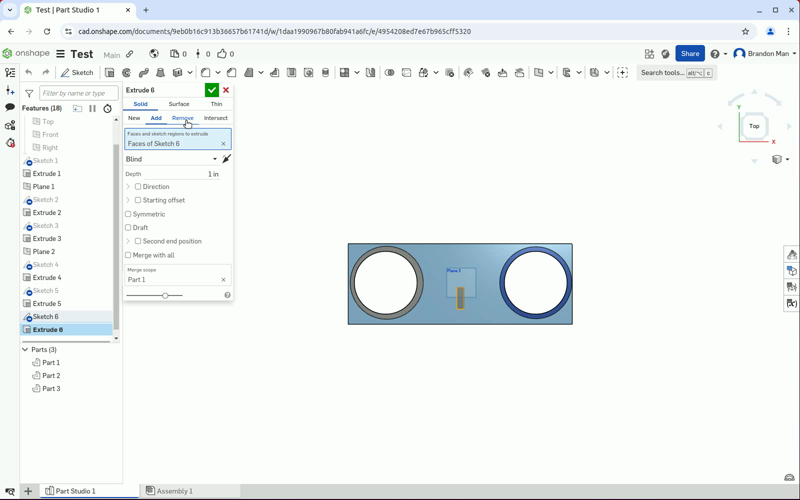
click(186, 120)
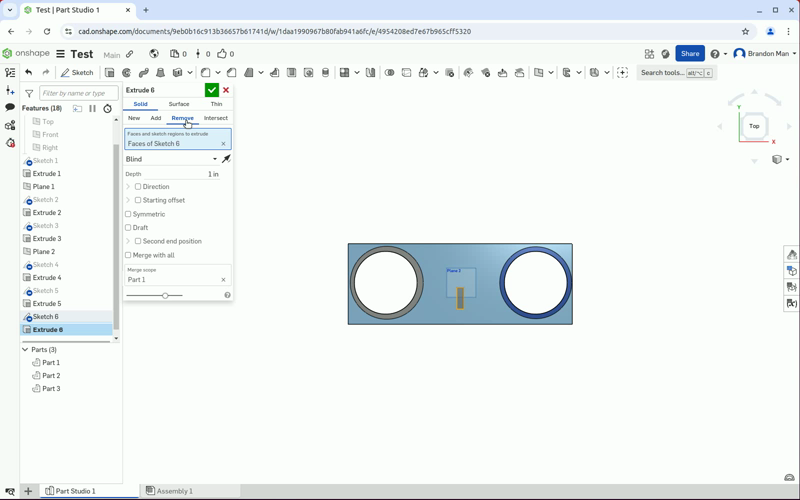
key(tab, 4)
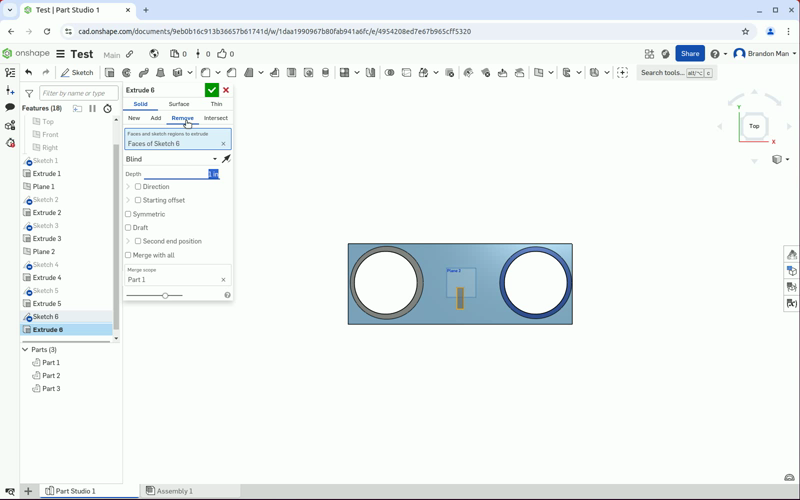
text(1.444)
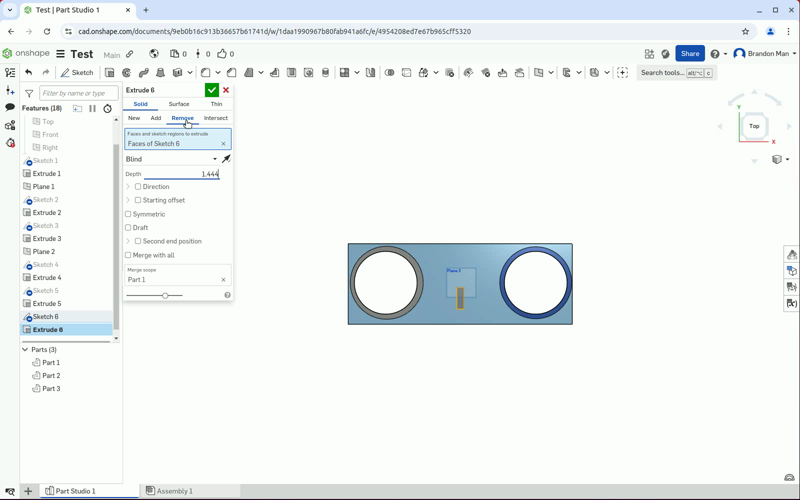
key(tab, 6)
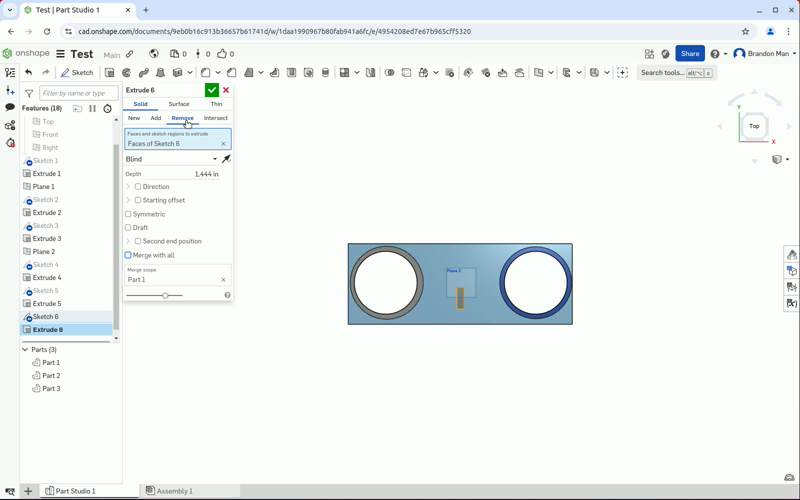
key(space)
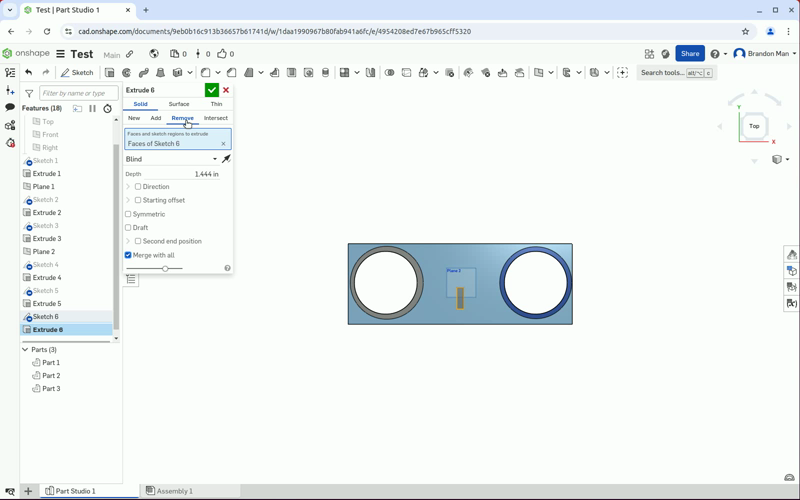
key(enter)
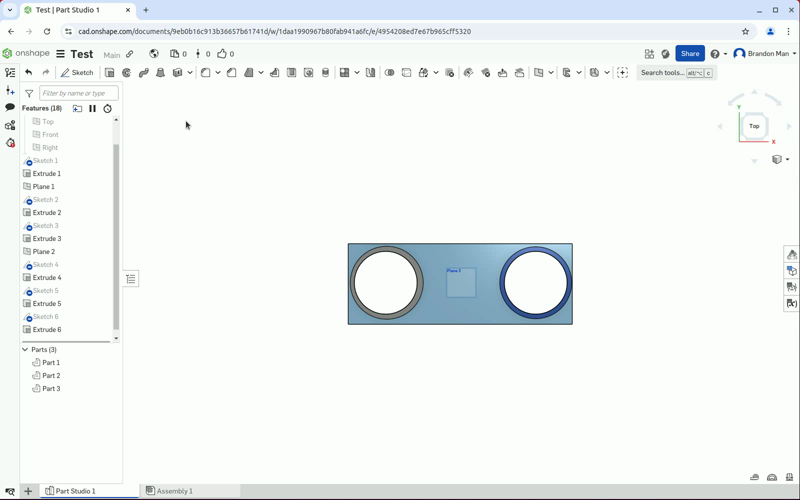
key(shift+h)
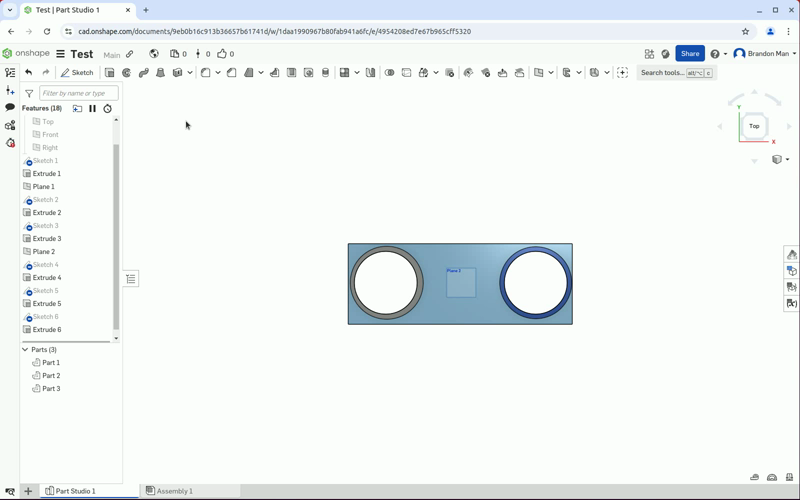
key(shift+h)
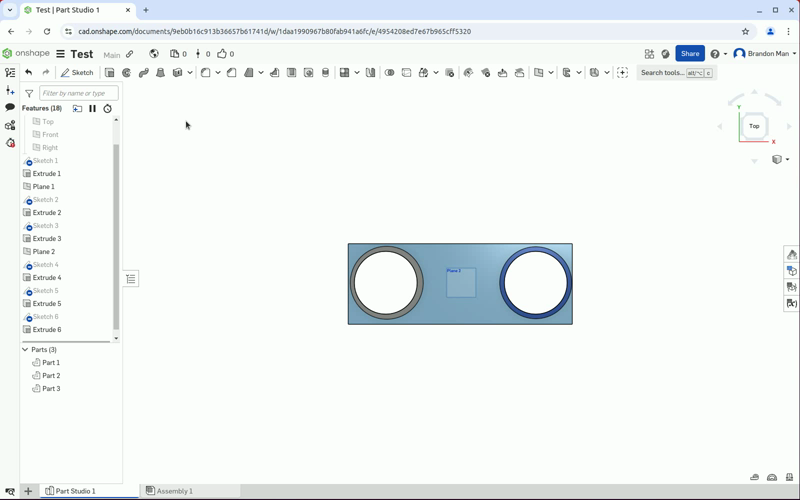
mouse_move(69, 163)
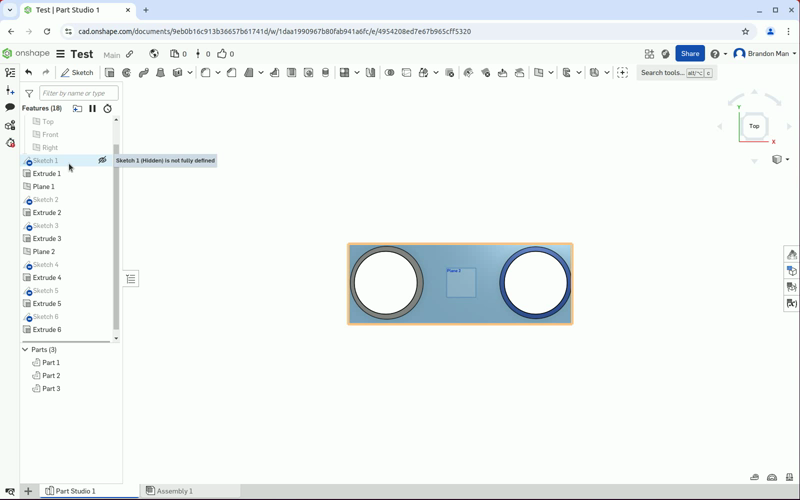
click(69, 163)
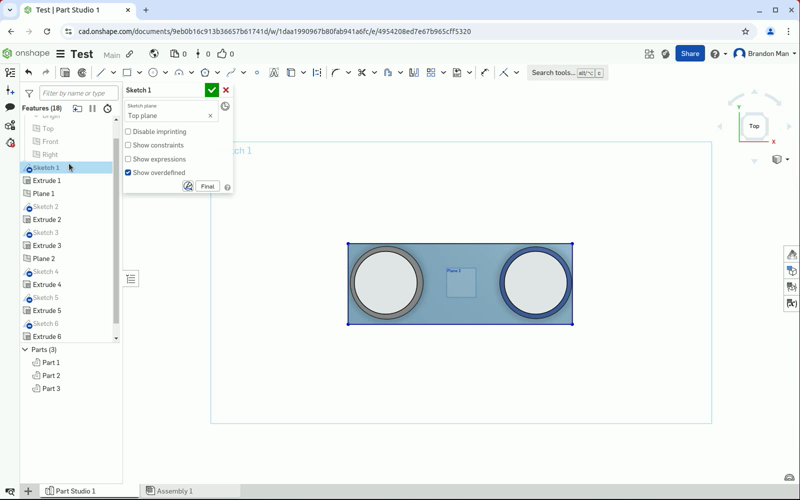
mouse_move(229, 92)
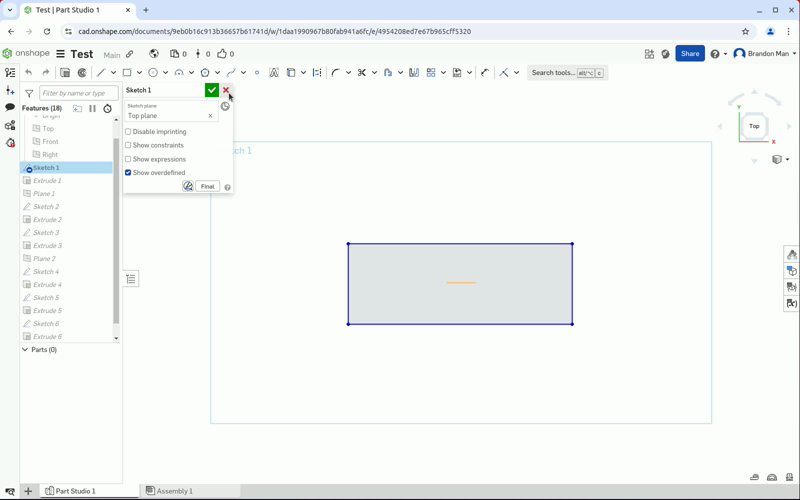
click(229, 92)
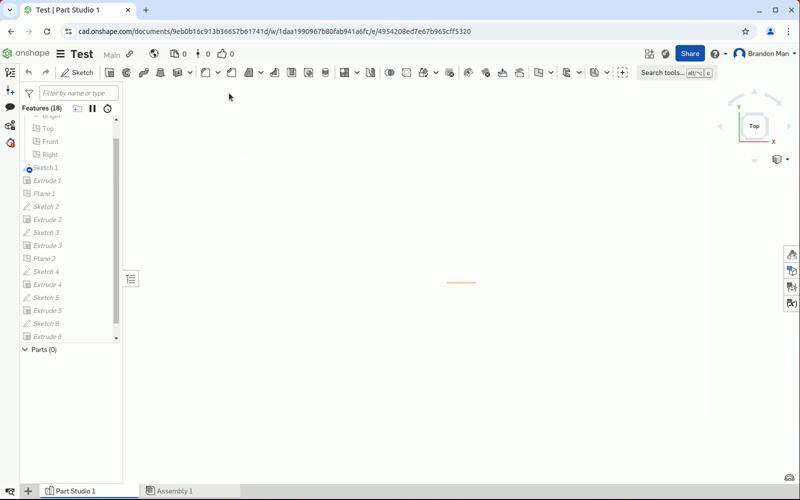
key(shift+s)
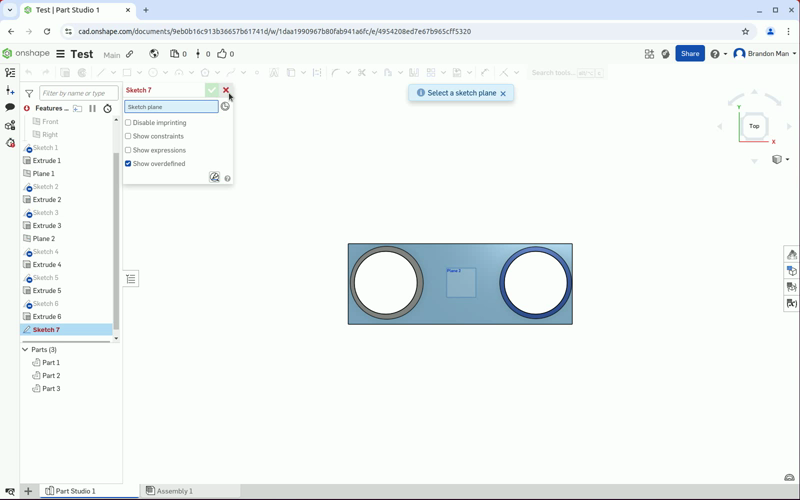
mouse_move(69, 176)
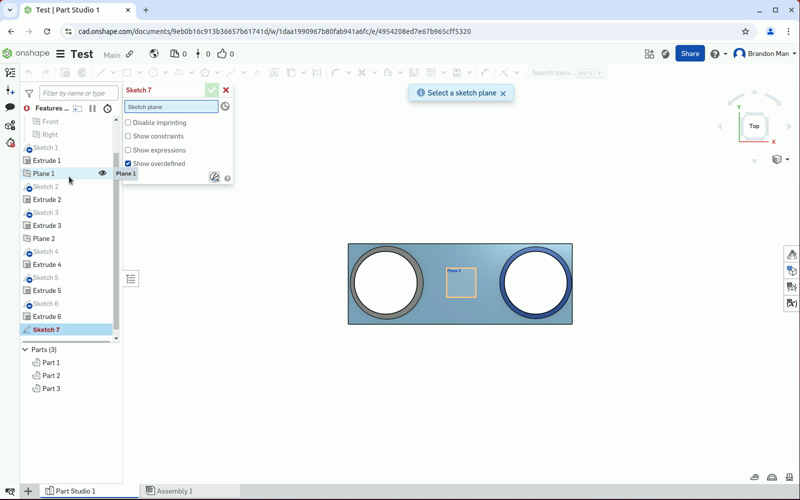
click(69, 176)
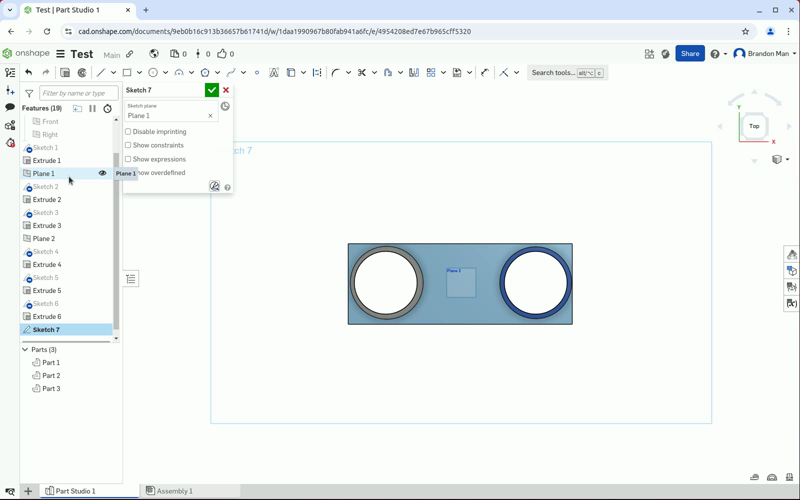
mouse_move(73, 352)
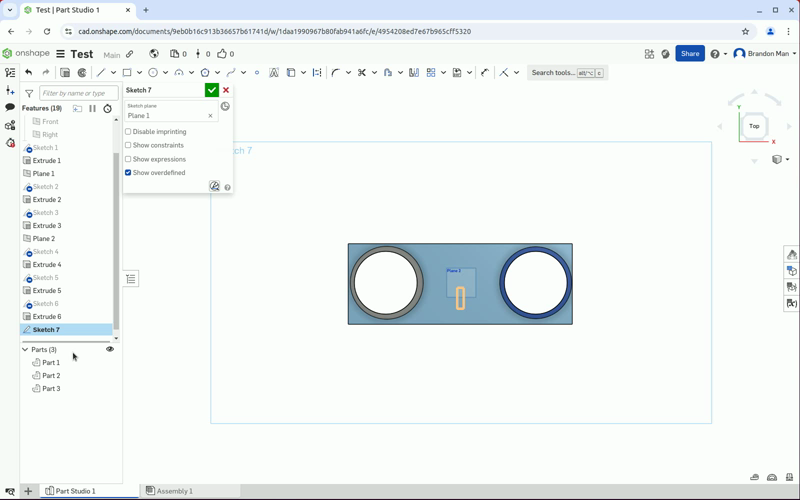
key(y)
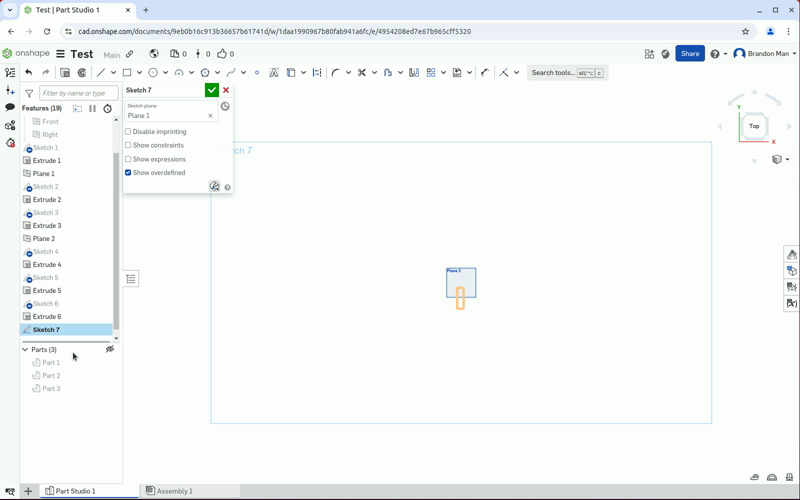
key(l)
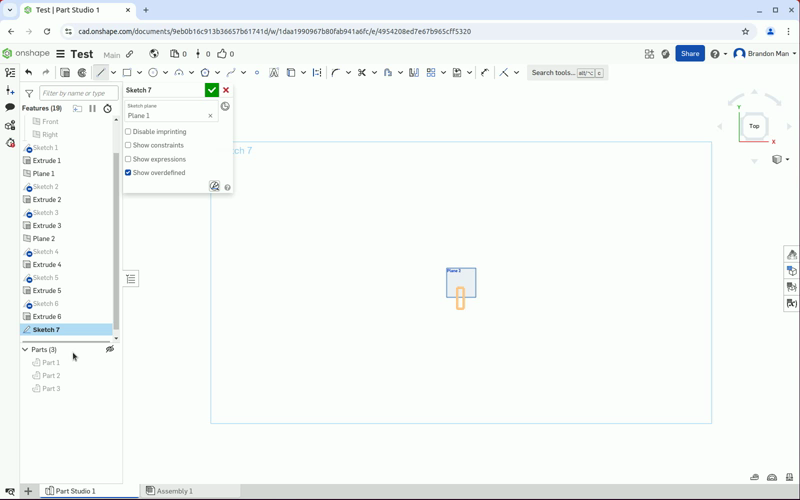
key_down(shift)
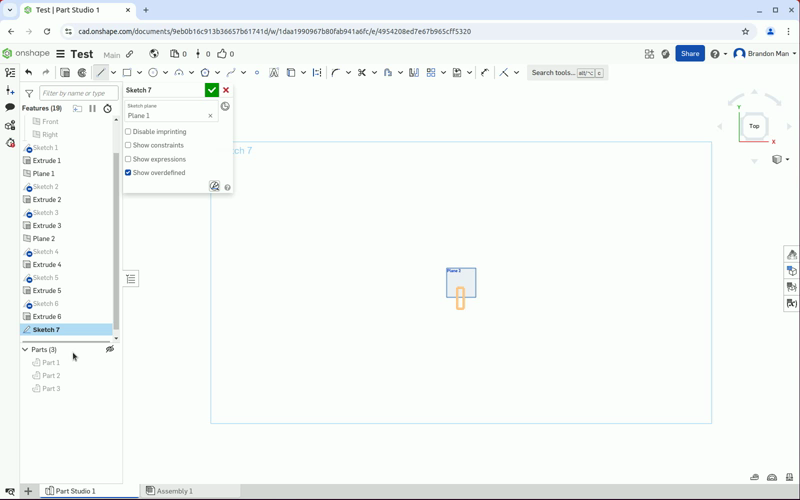
mouse_move(446, 307)
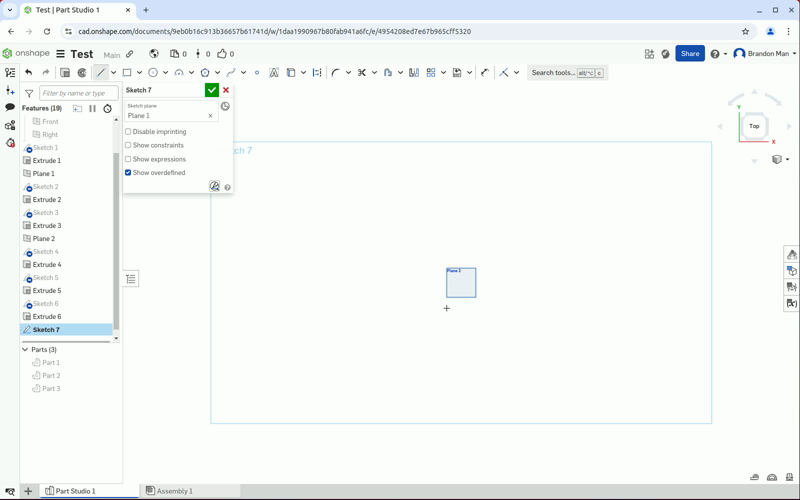
click(446, 307)
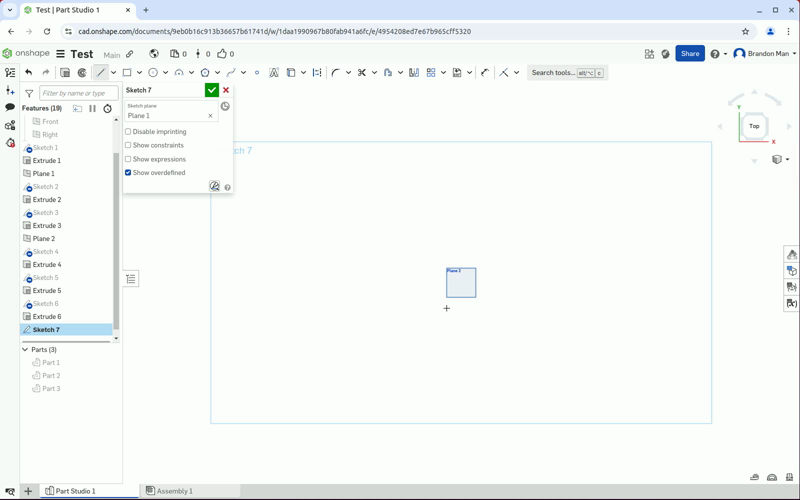
key_up(shift)
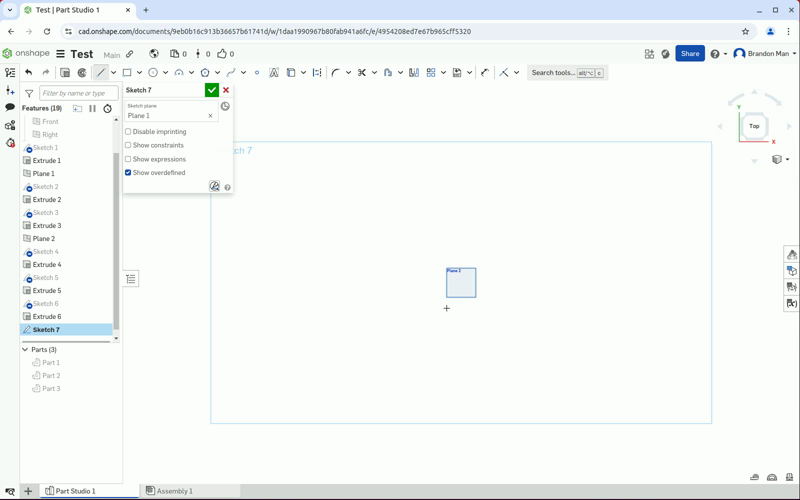
key_down(shift)
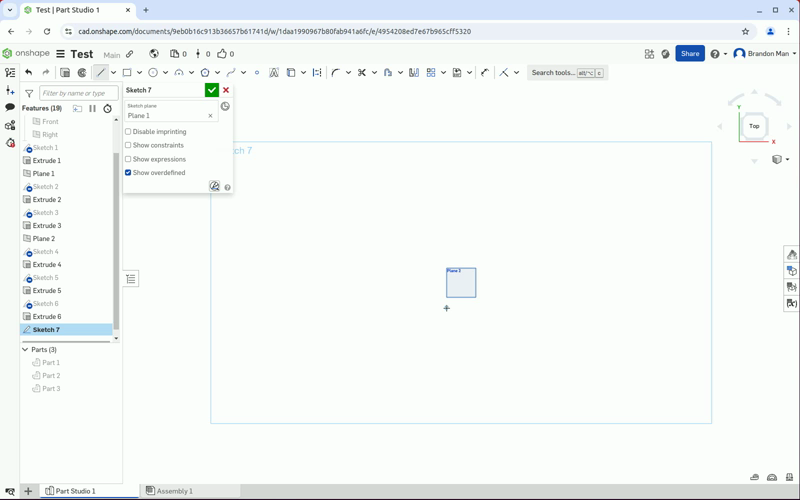
mouse_move(476, 307)
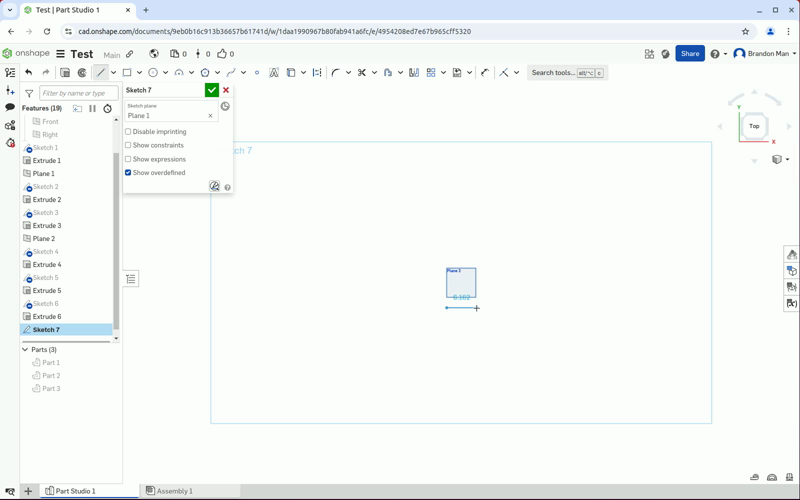
mouse_move(453, 307)
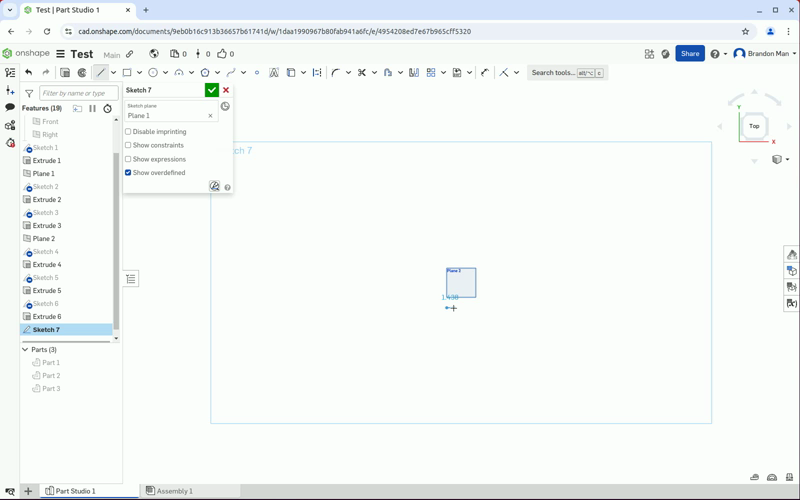
scroll(6)
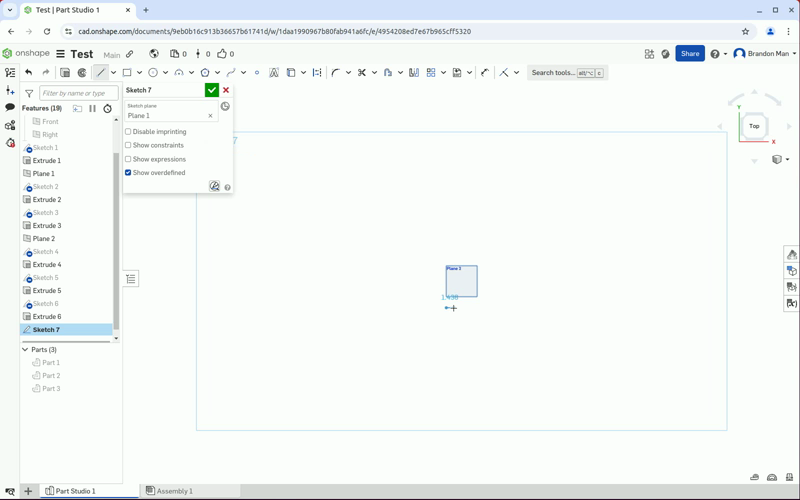
scroll(6)
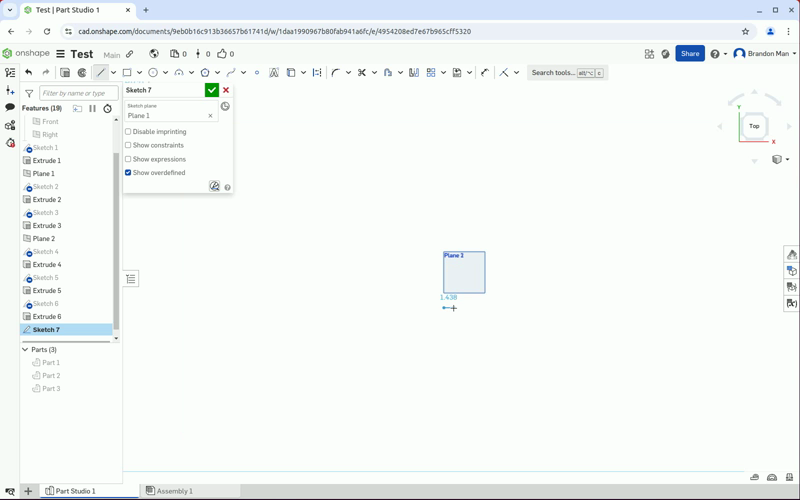
scroll(6)
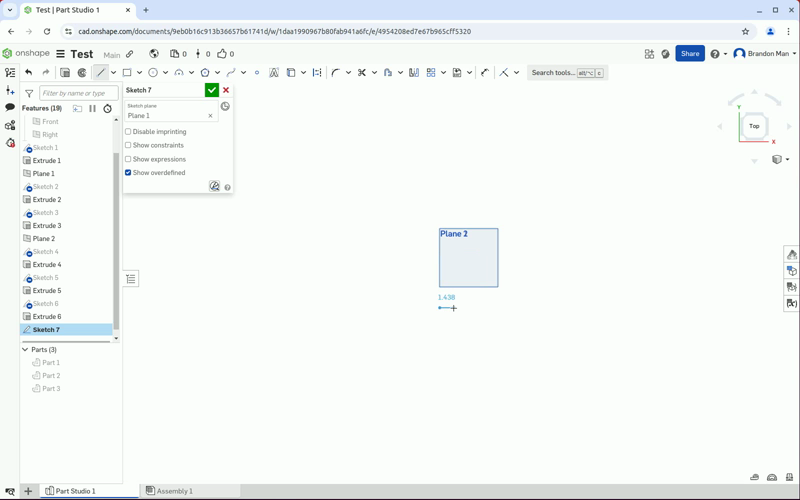
scroll(6)
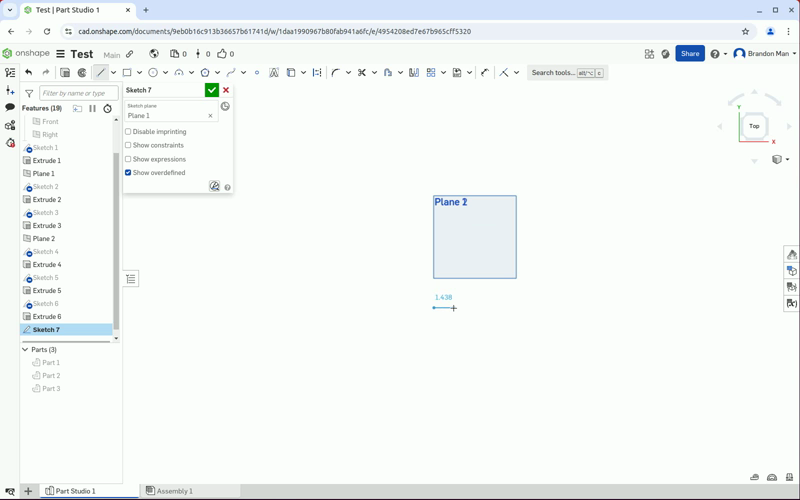
scroll(6)
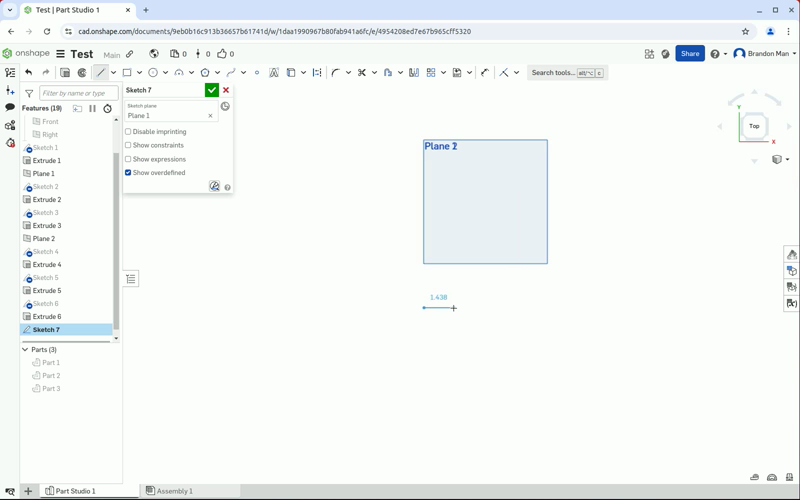
scroll(6)
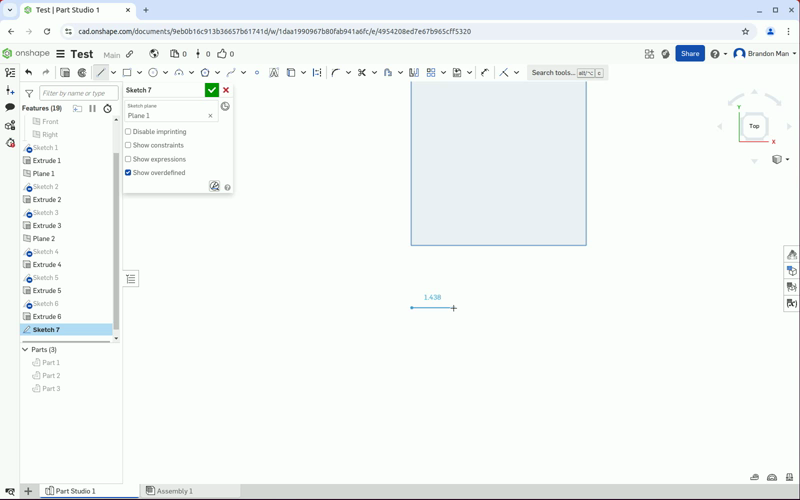
scroll(6)
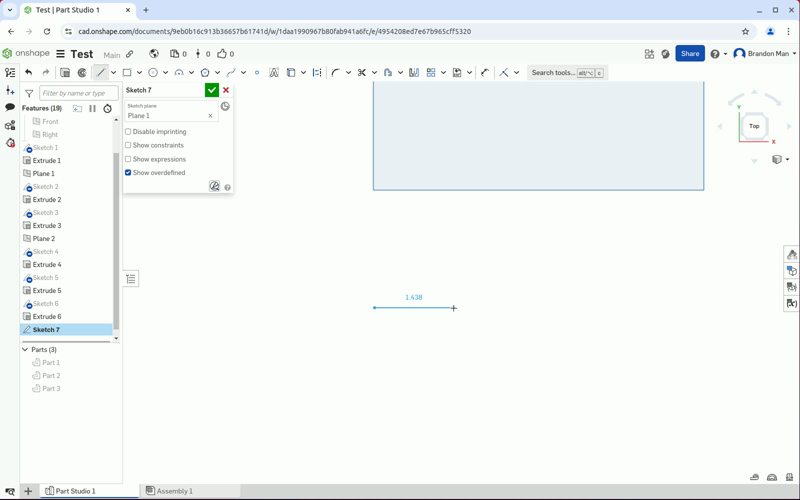
click(453, 307)
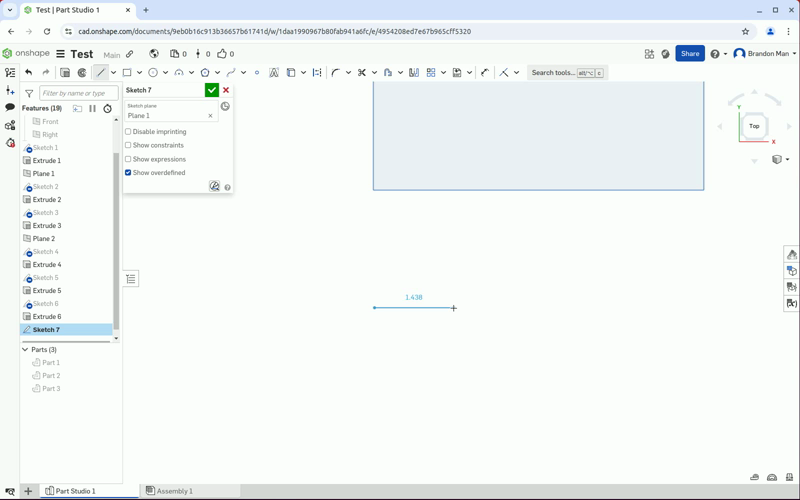
scroll(-6)
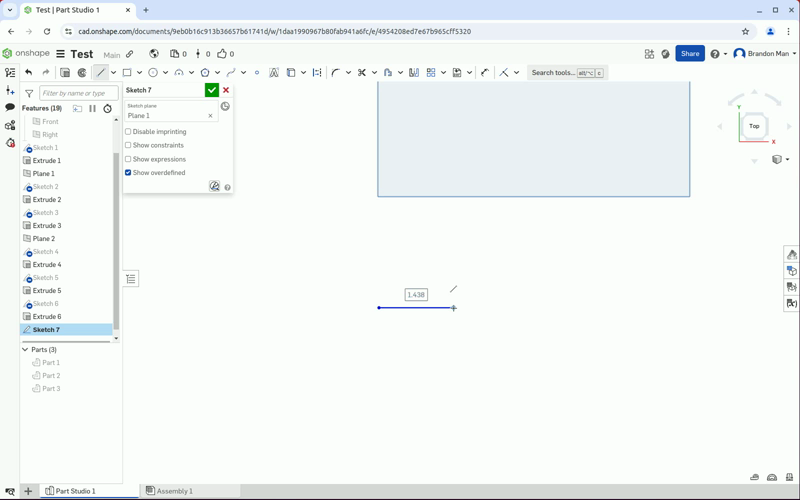
scroll(-6)
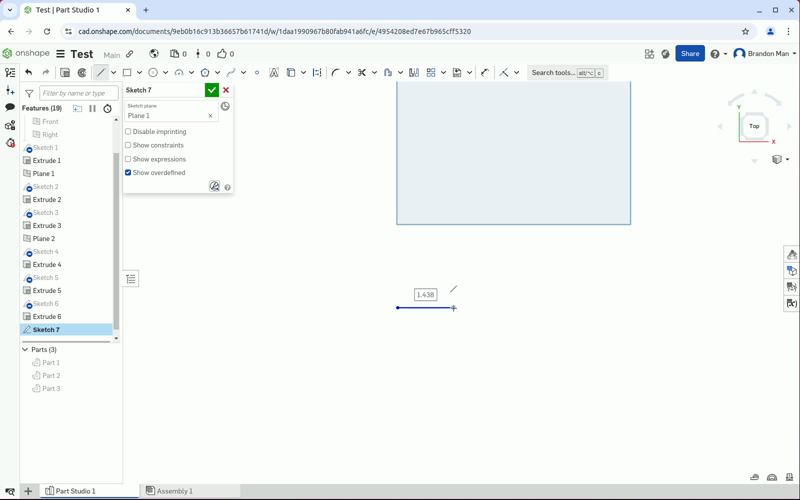
scroll(-6)
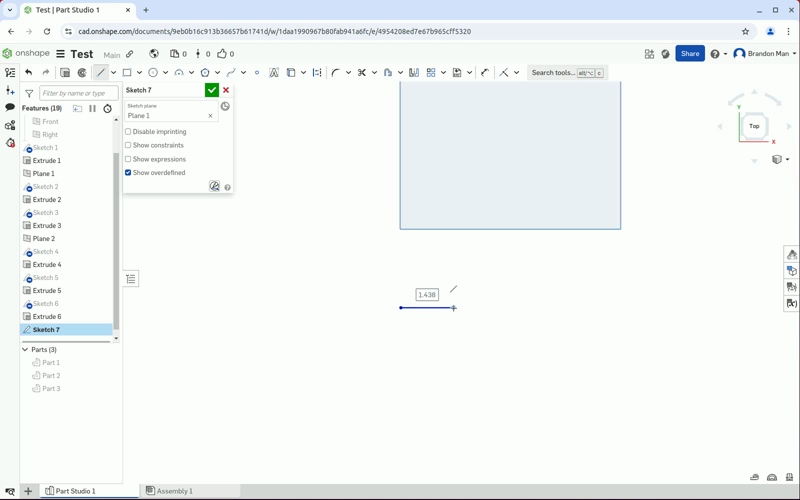
scroll(-6)
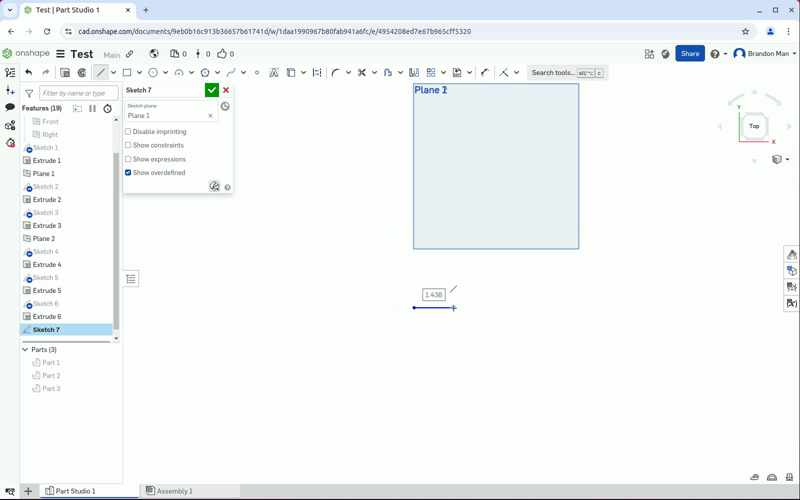
scroll(-6)
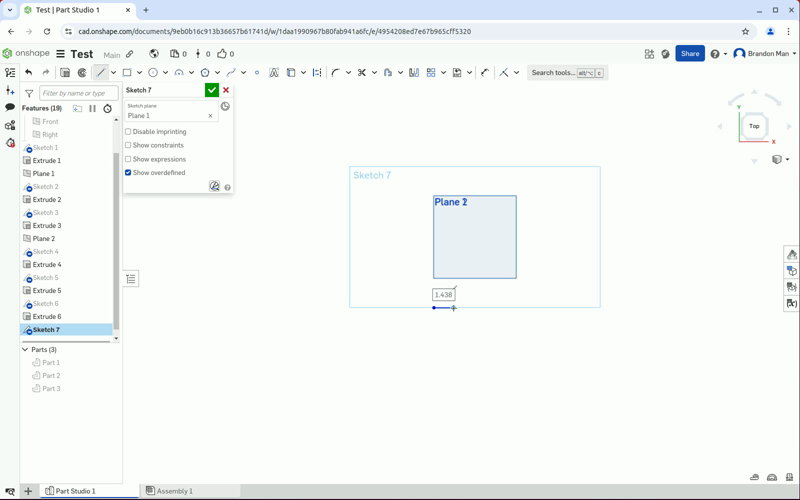
scroll(-6)
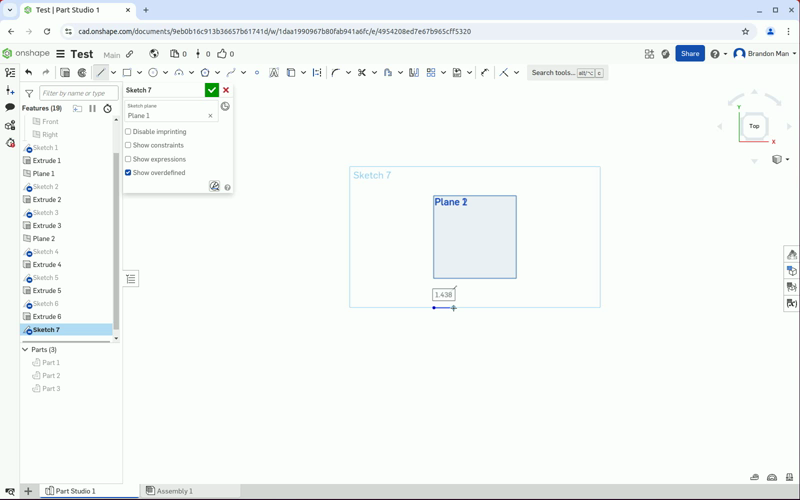
scroll(-6)
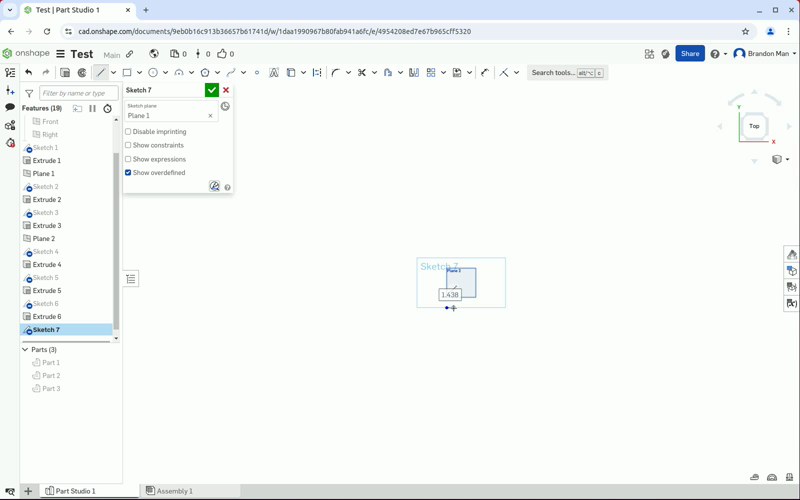
key_up(shift)
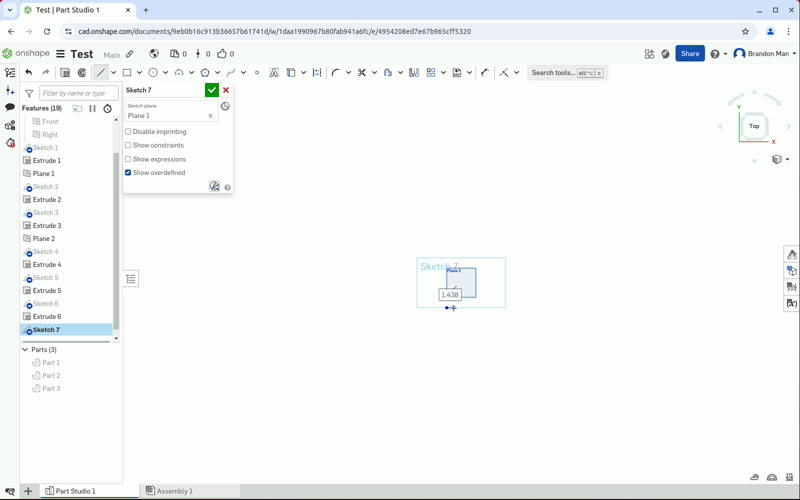
key_down(shift)
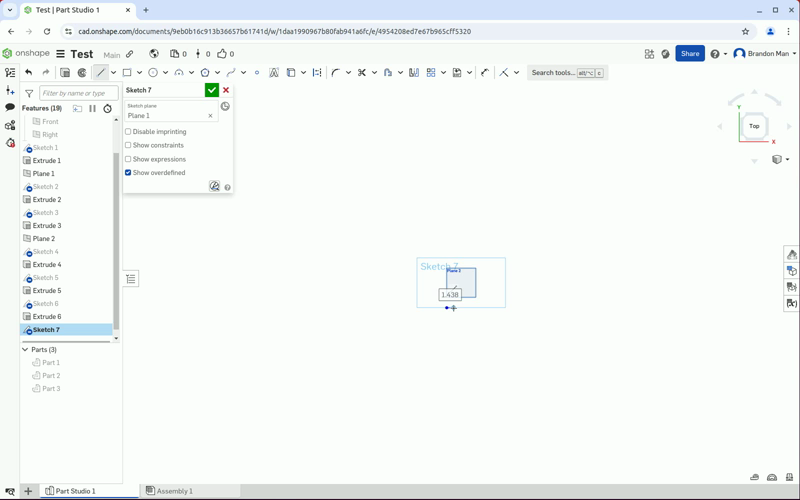
mouse_move(483, 307)
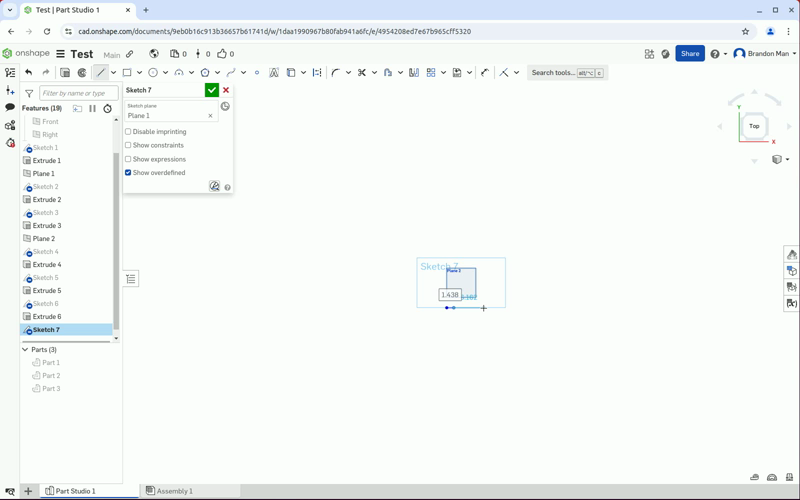
mouse_move(453, 293)
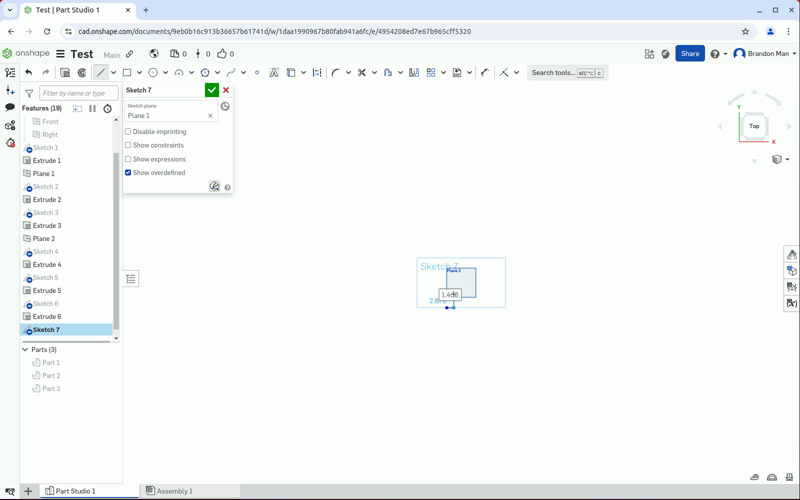
click(453, 293)
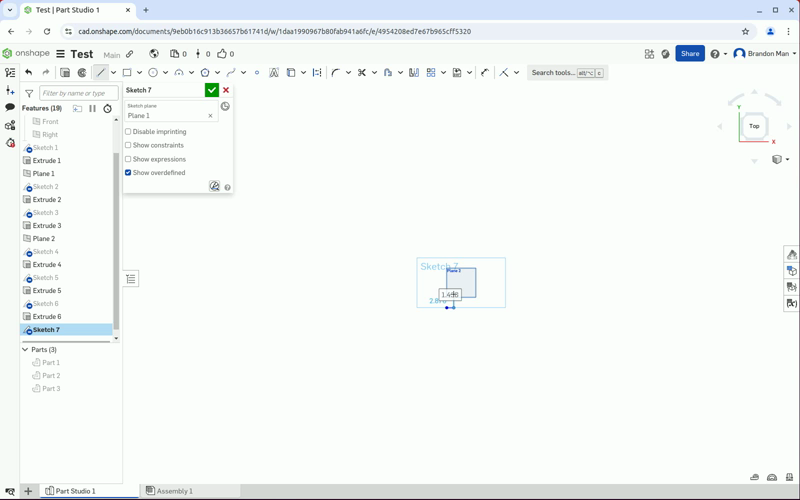
key_up(shift)
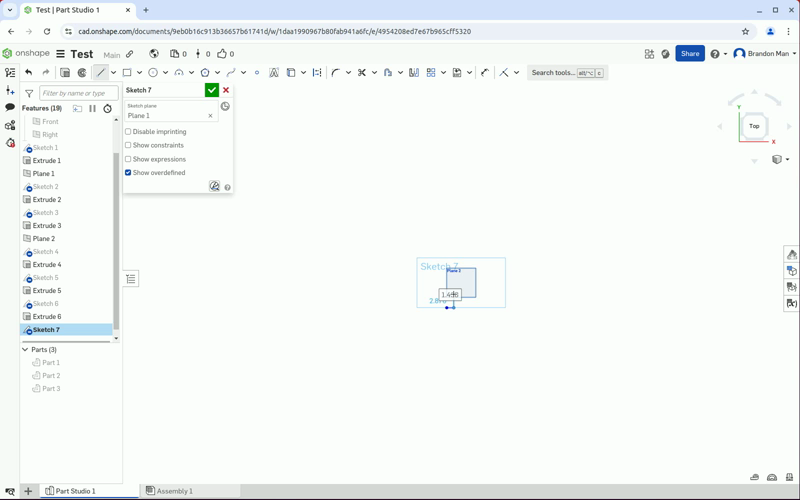
key_down(shift)
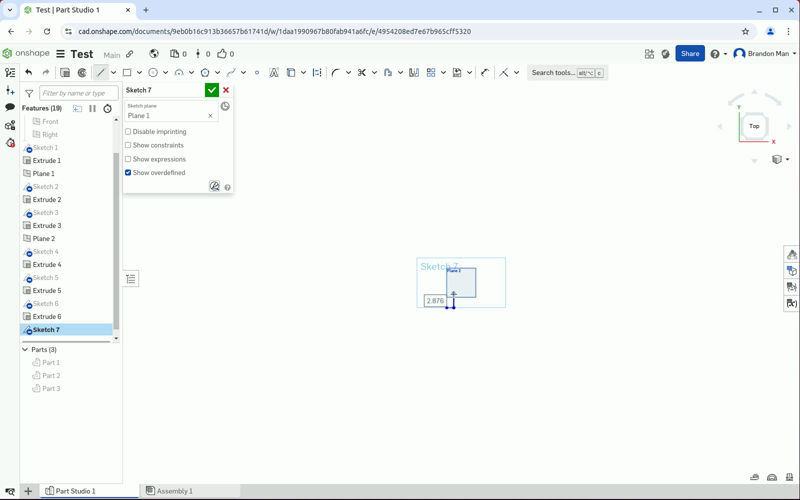
mouse_move(483, 293)
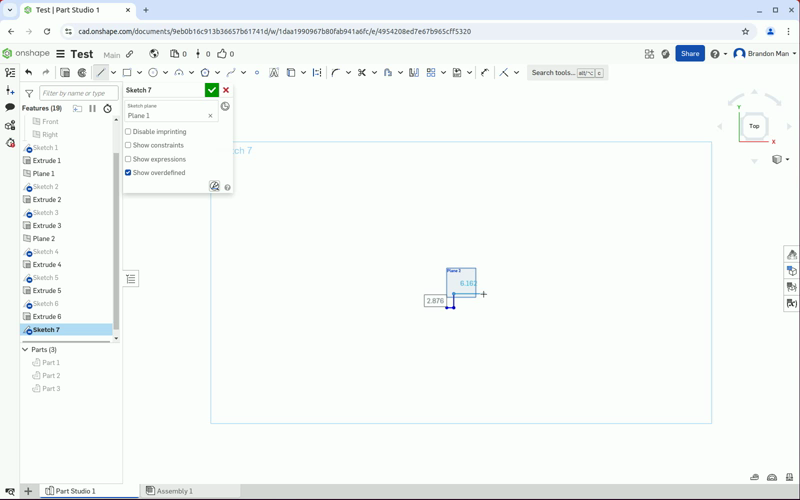
mouse_move(446, 293)
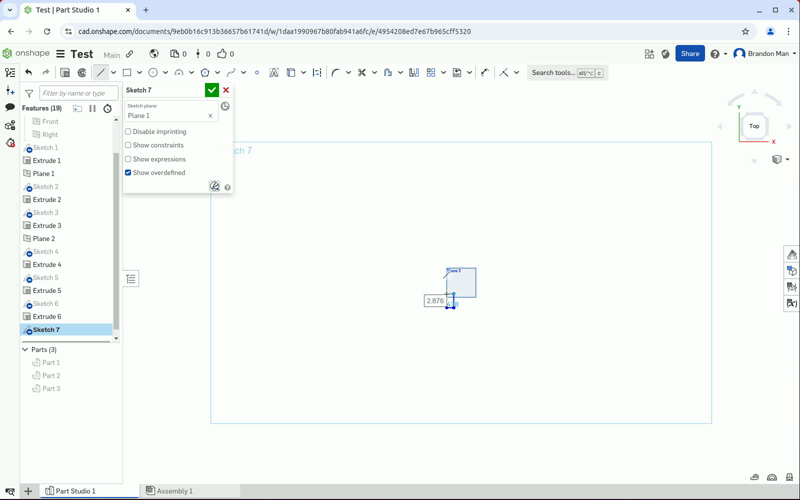
scroll(6)
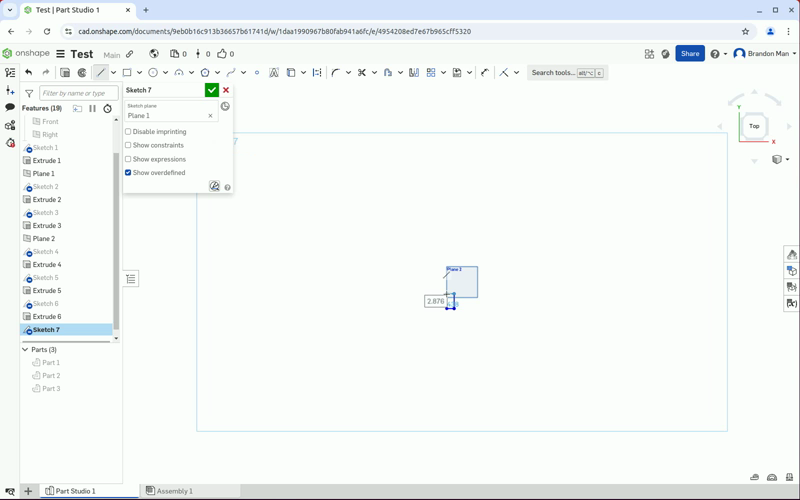
scroll(6)
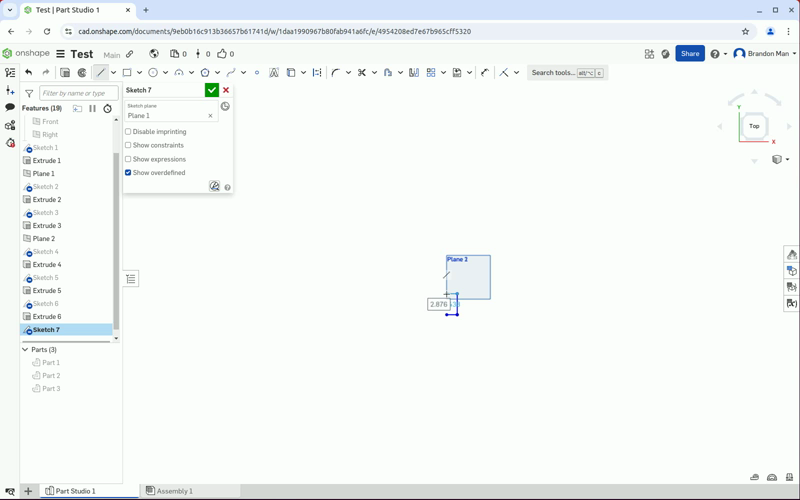
scroll(6)
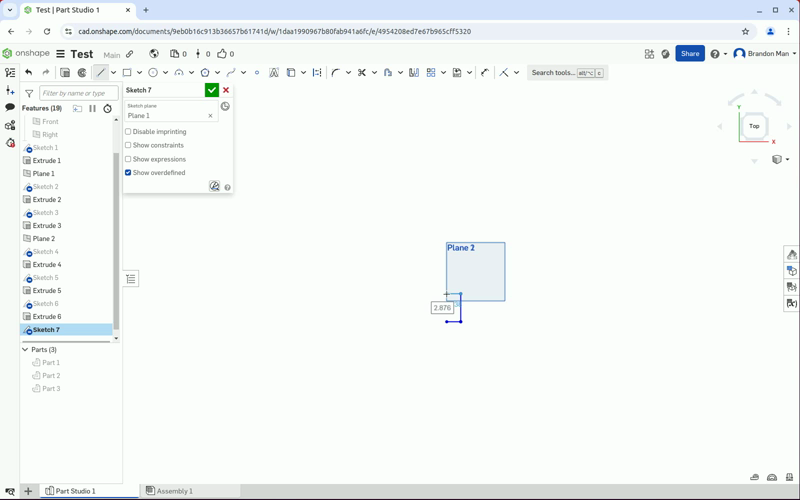
scroll(6)
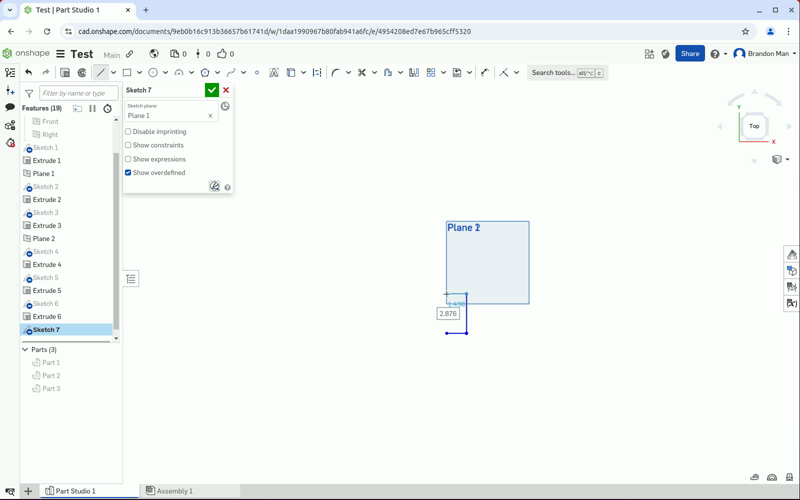
scroll(6)
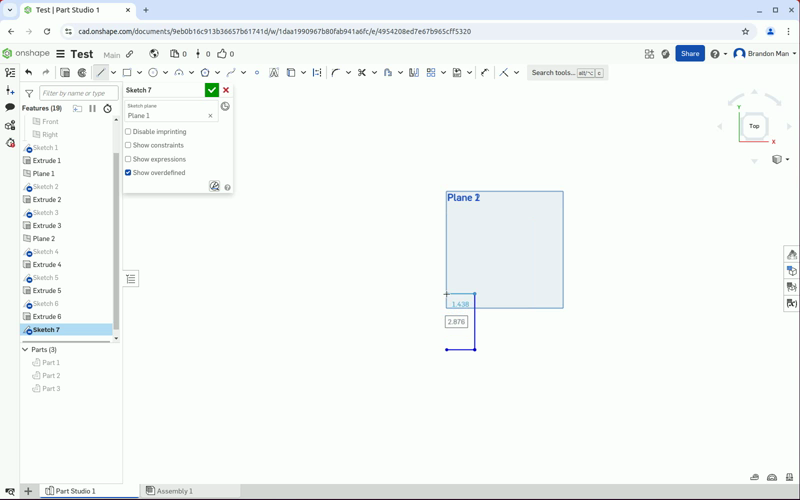
scroll(6)
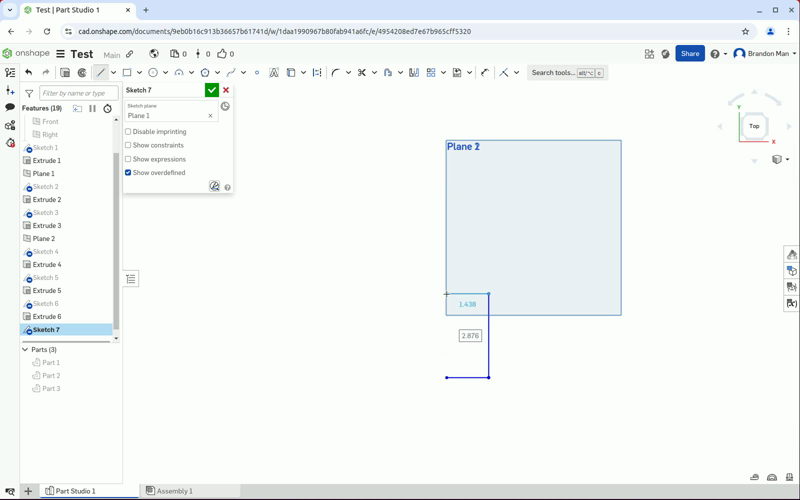
scroll(6)
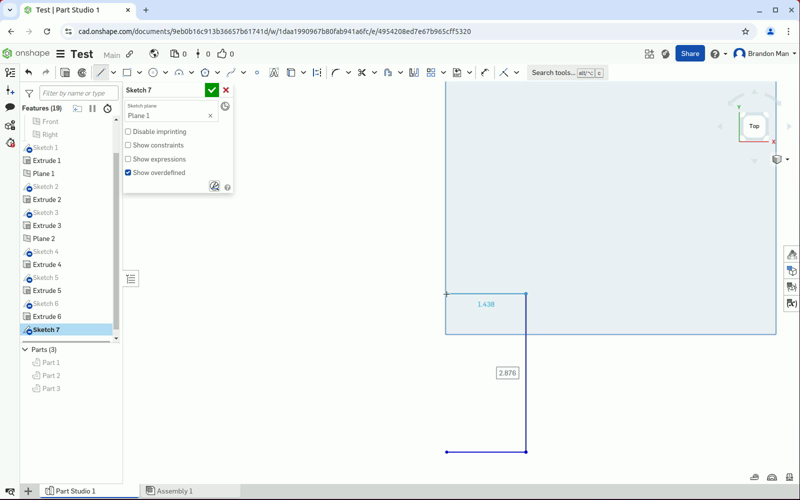
click(446, 293)
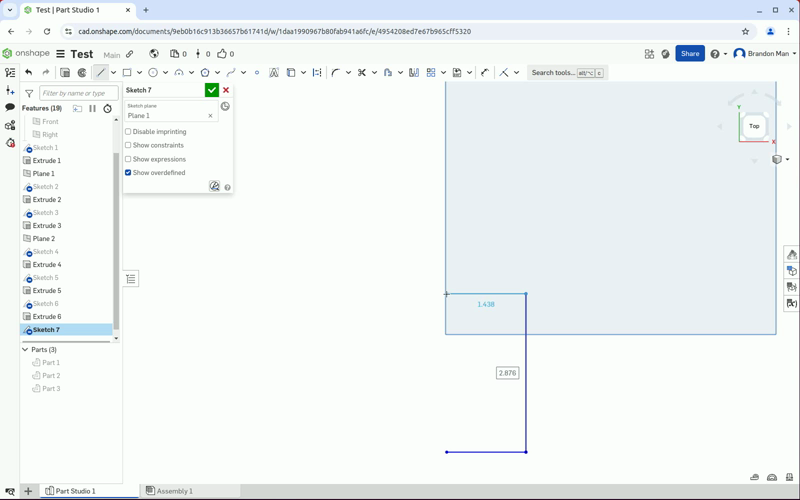
scroll(-6)
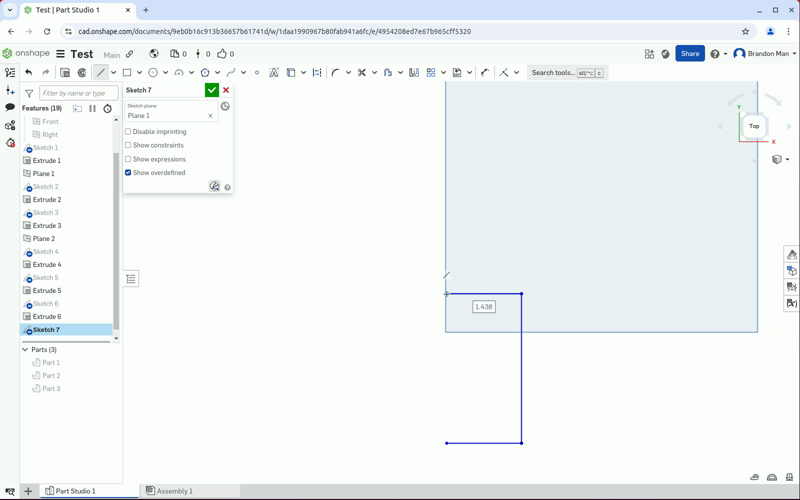
scroll(-6)
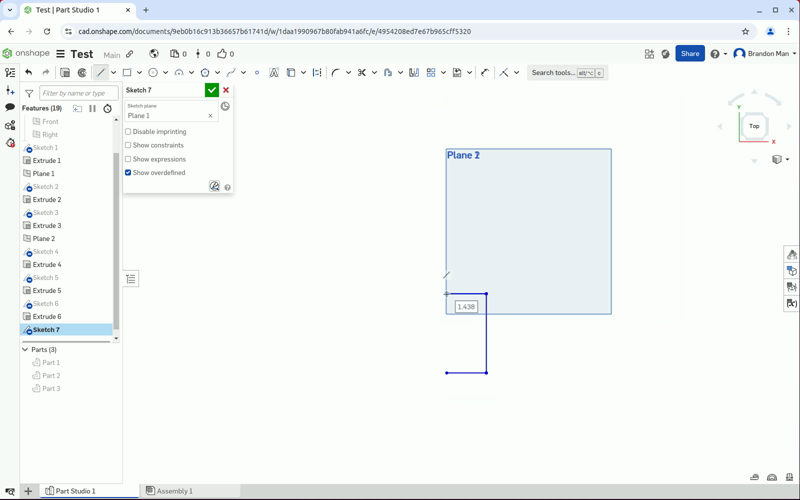
scroll(-6)
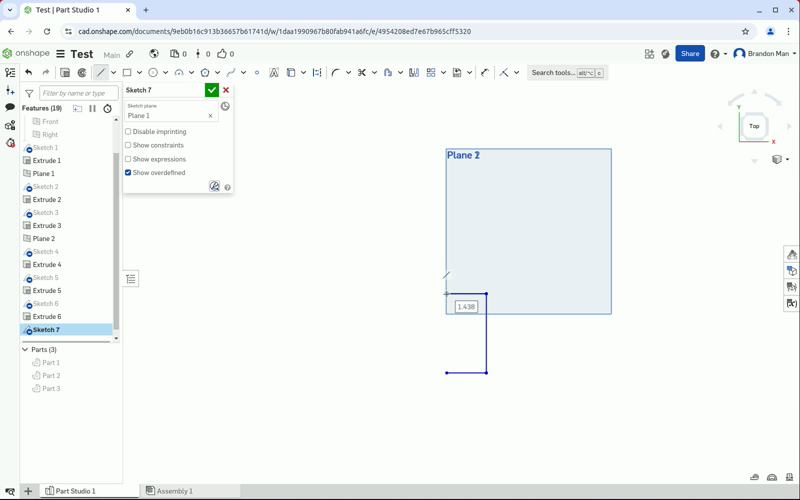
scroll(-6)
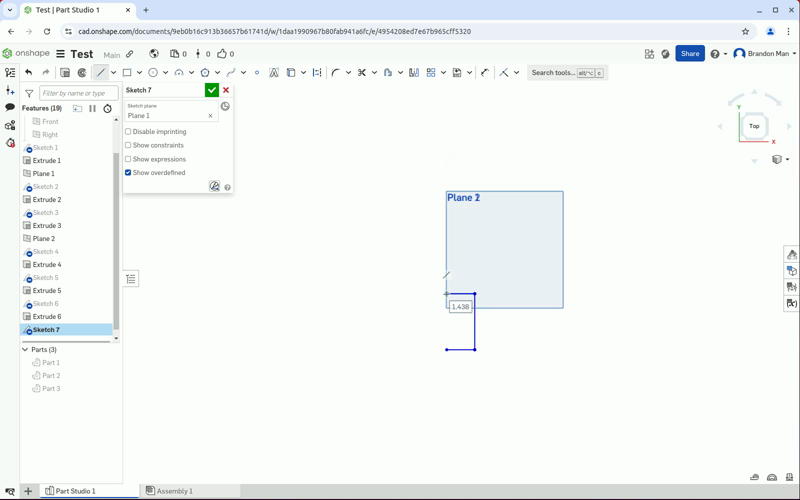
scroll(-6)
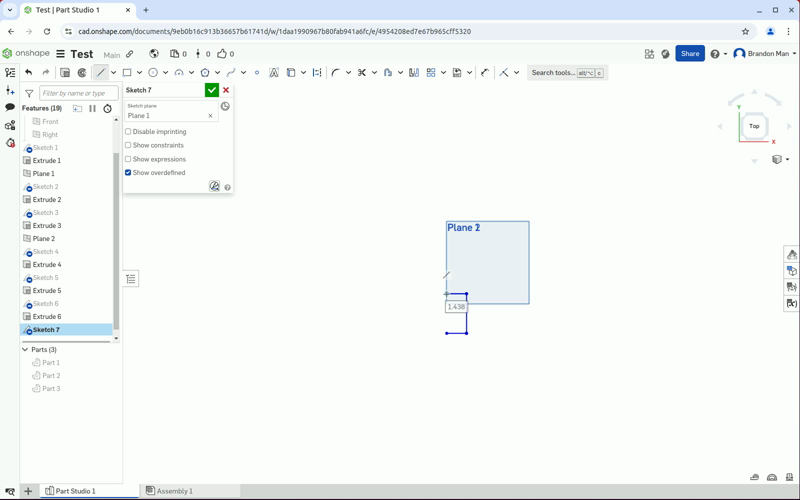
scroll(-6)
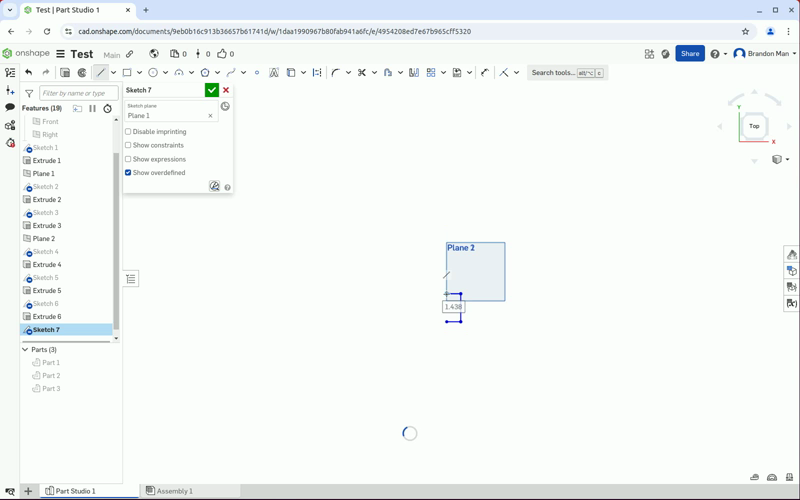
scroll(-6)
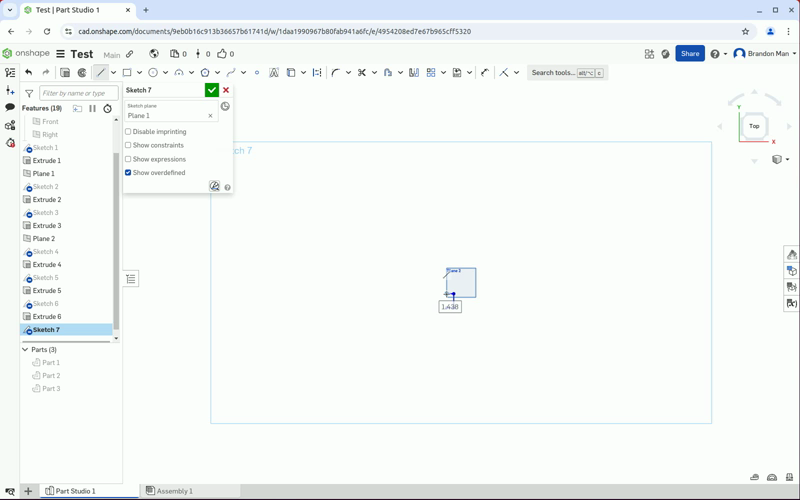
key_up(shift)
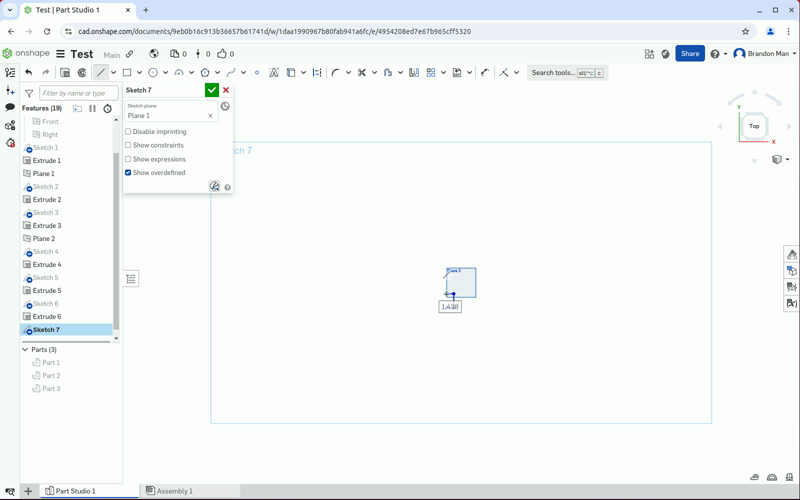
mouse_move(476, 293)
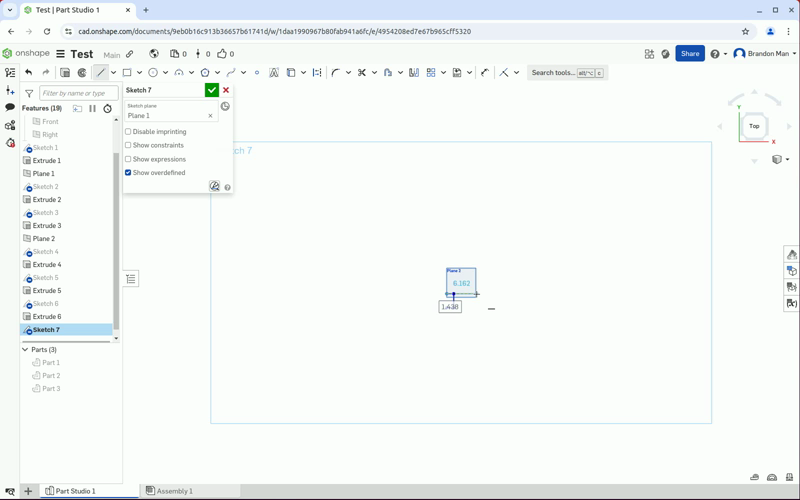
key_down(shift)
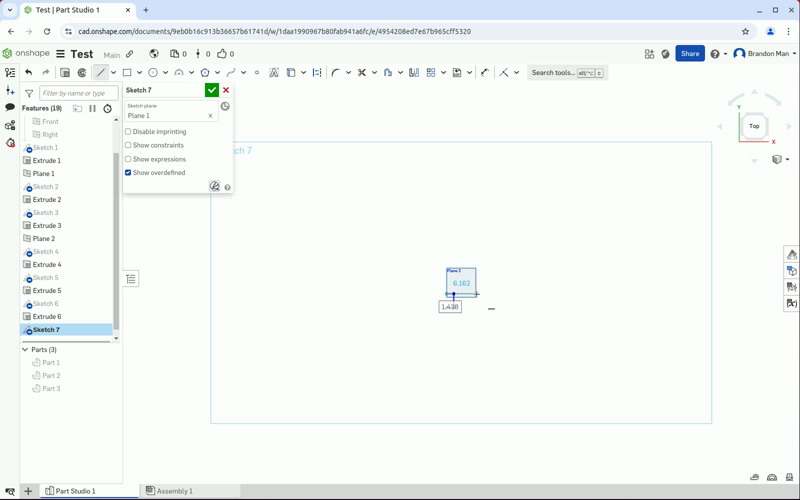
mouse_move(446, 307)
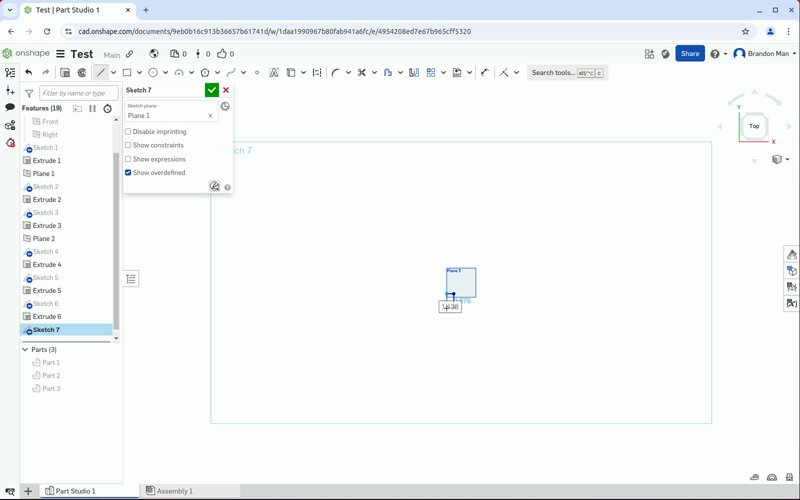
key_up(shift)
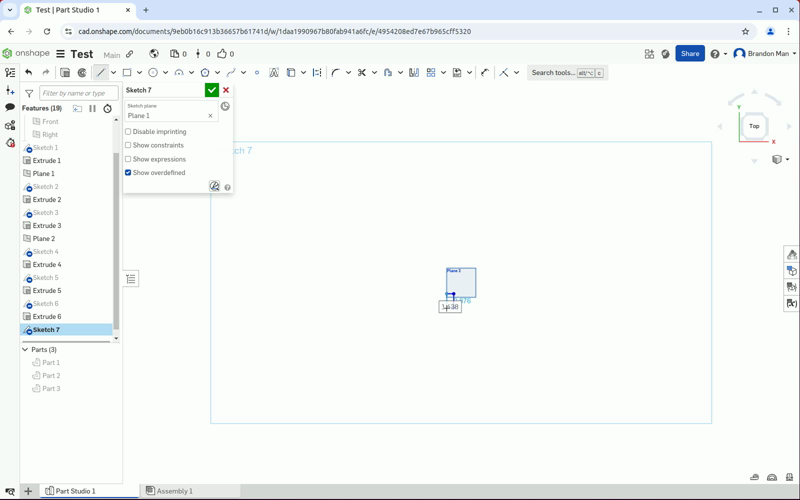
click(446, 307)
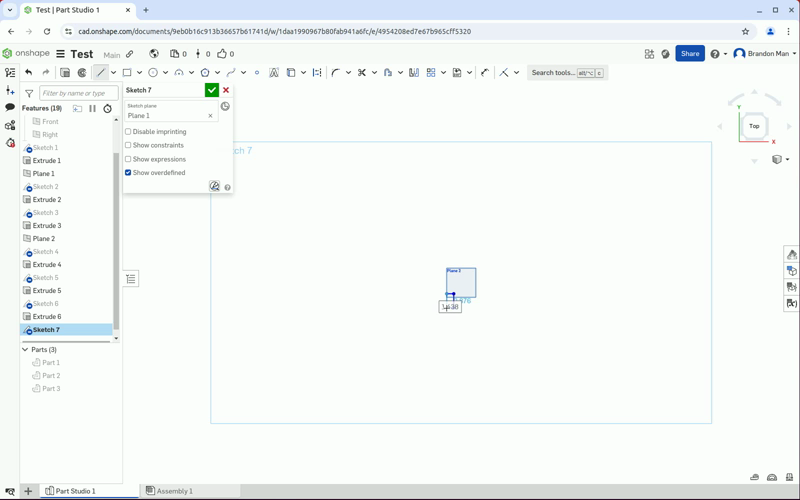
key(esc)
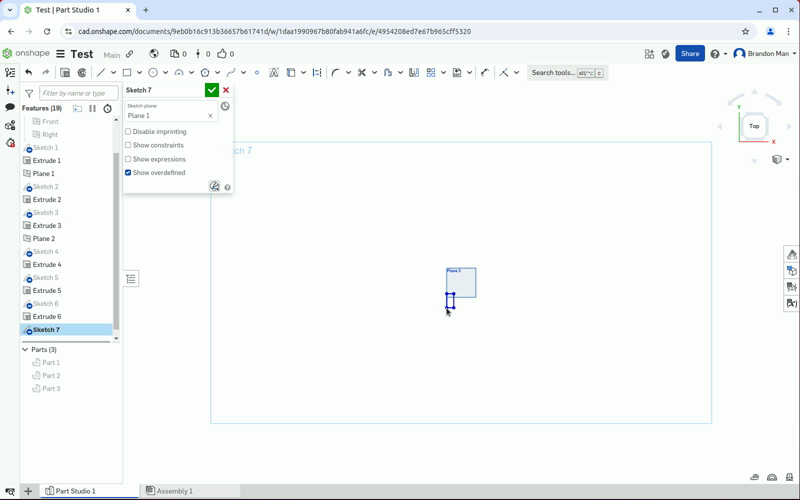
mouse_move(450, 303)
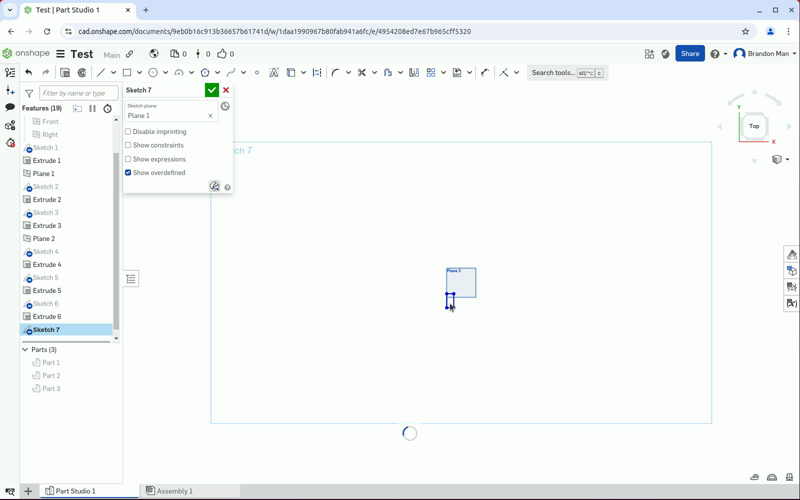
scroll(6)
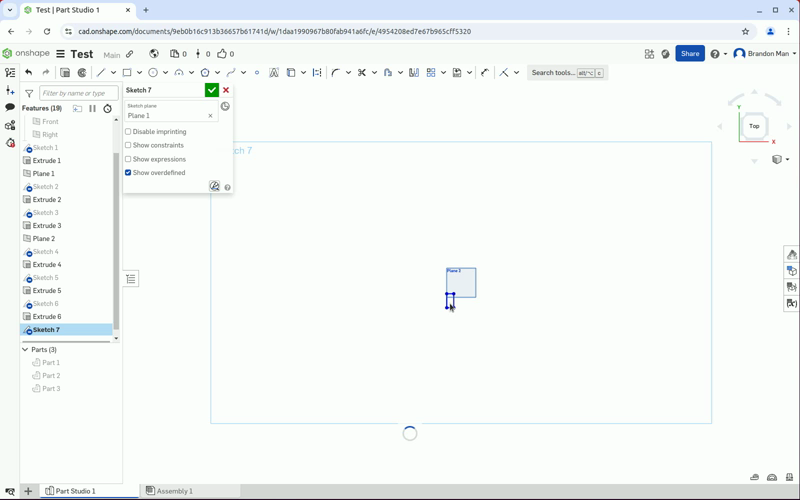
scroll(6)
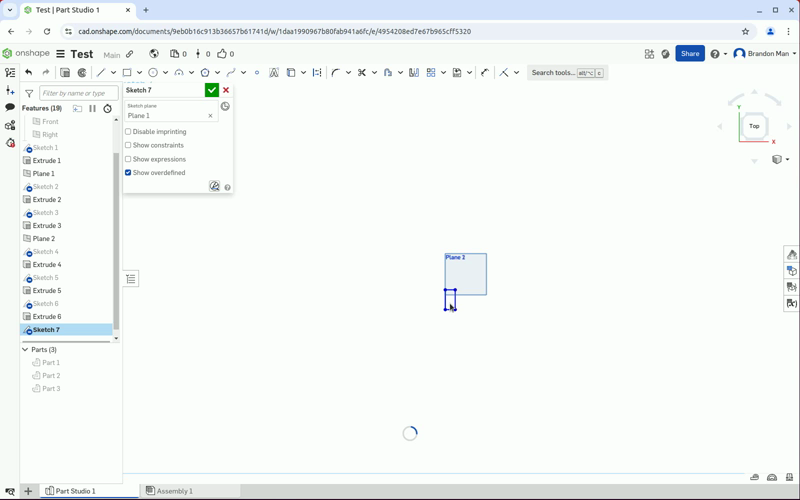
scroll(6)
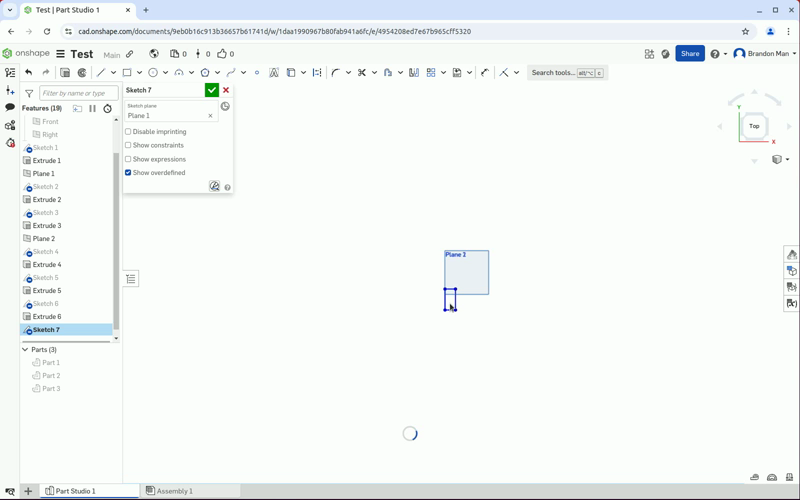
scroll(6)
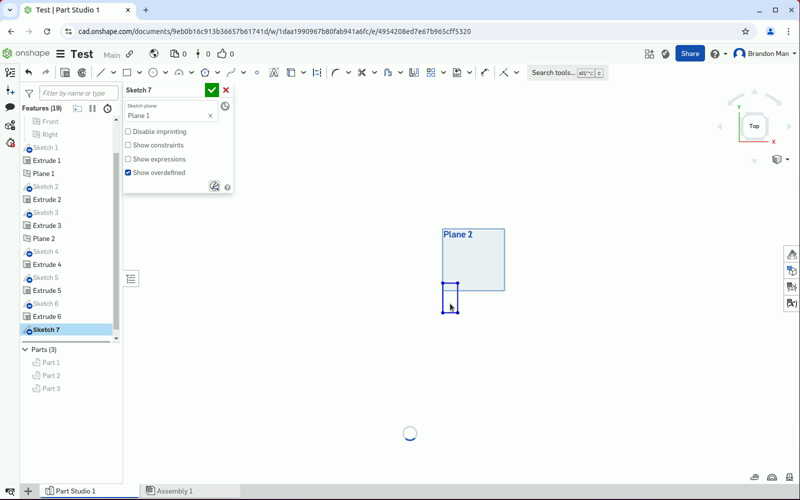
scroll(6)
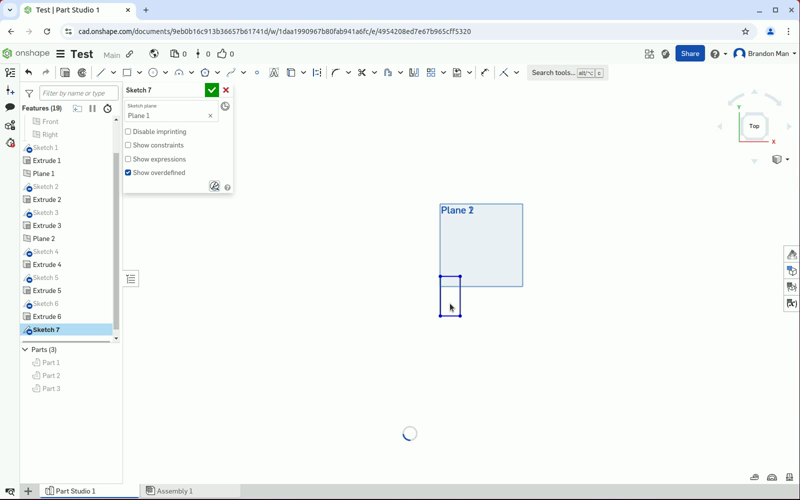
scroll(6)
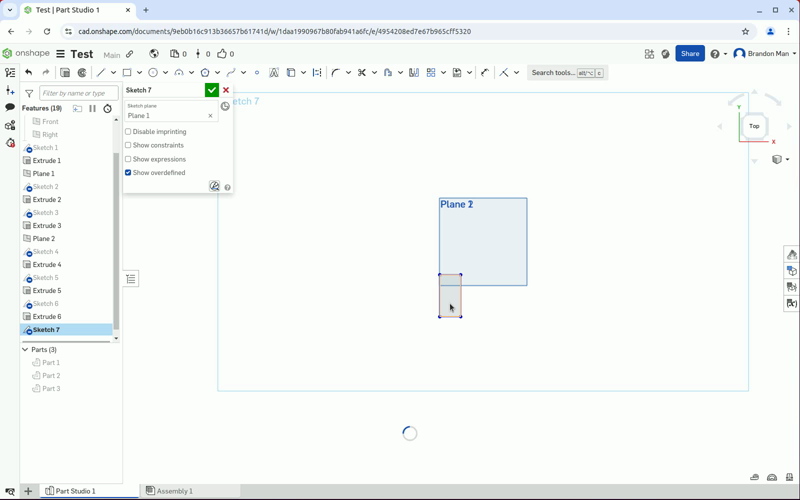
scroll(6)
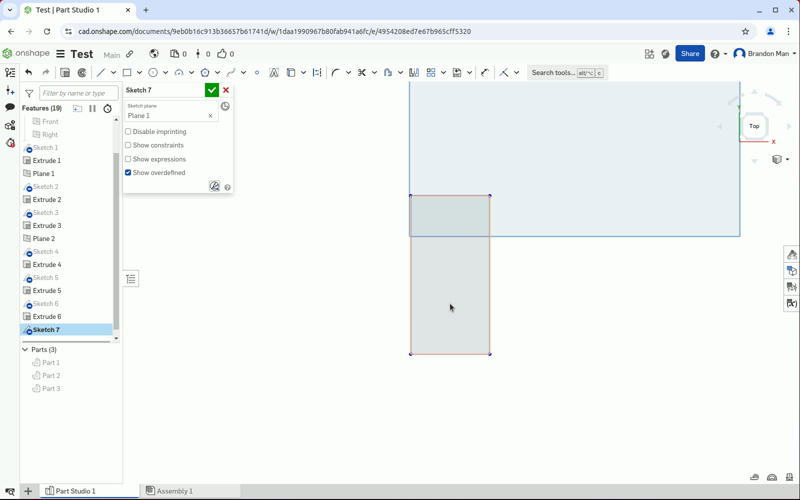
click(450, 303)
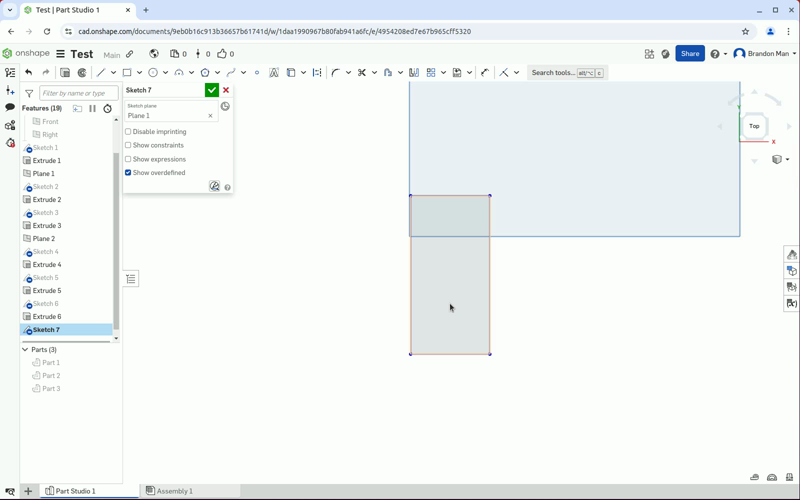
scroll(-6)
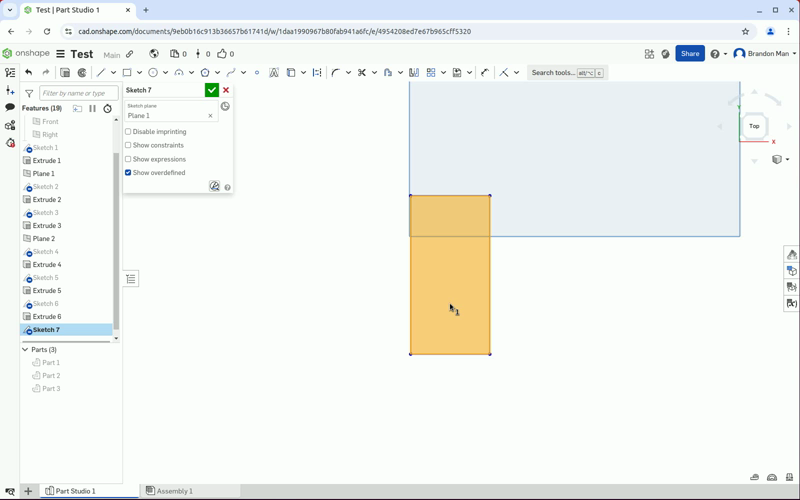
scroll(-6)
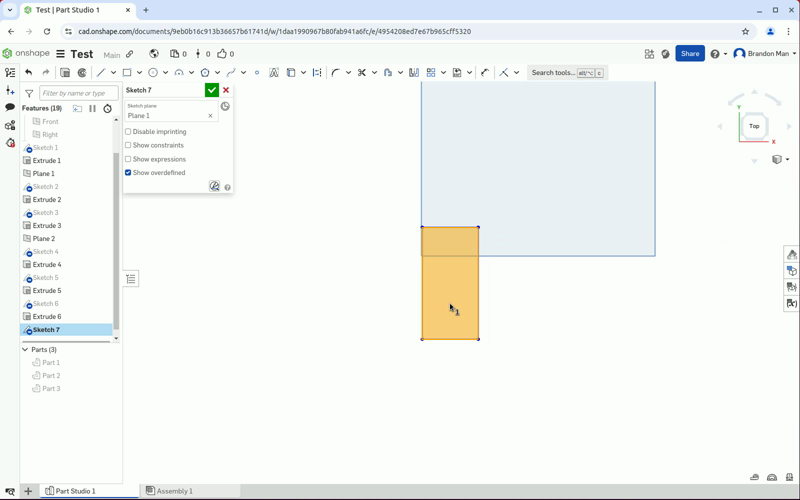
scroll(-6)
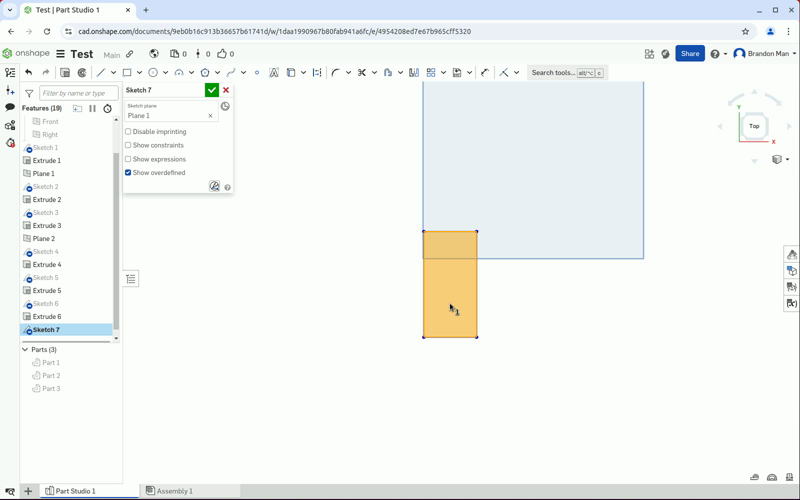
scroll(-6)
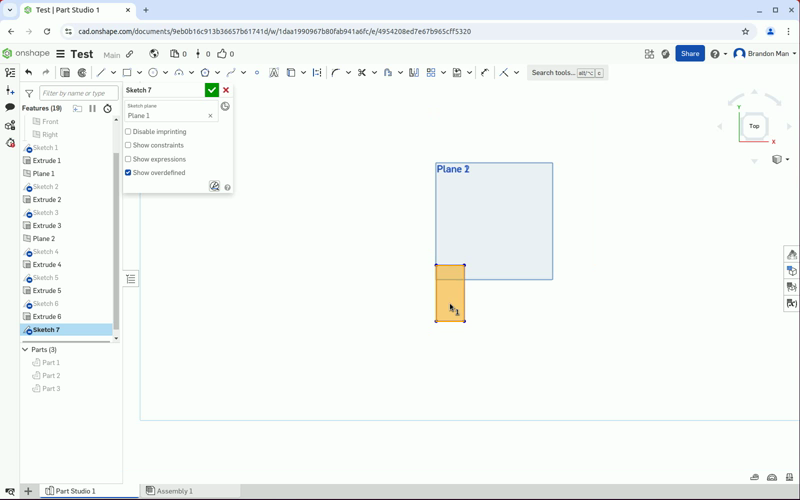
scroll(-6)
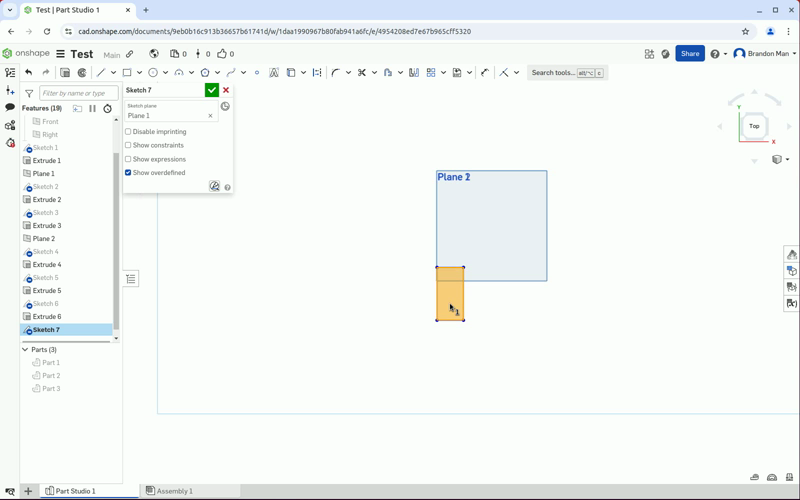
scroll(-6)
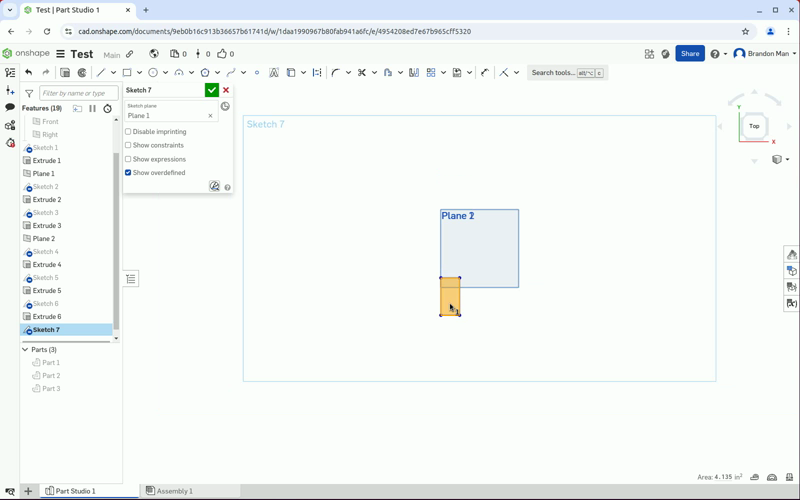
scroll(-6)
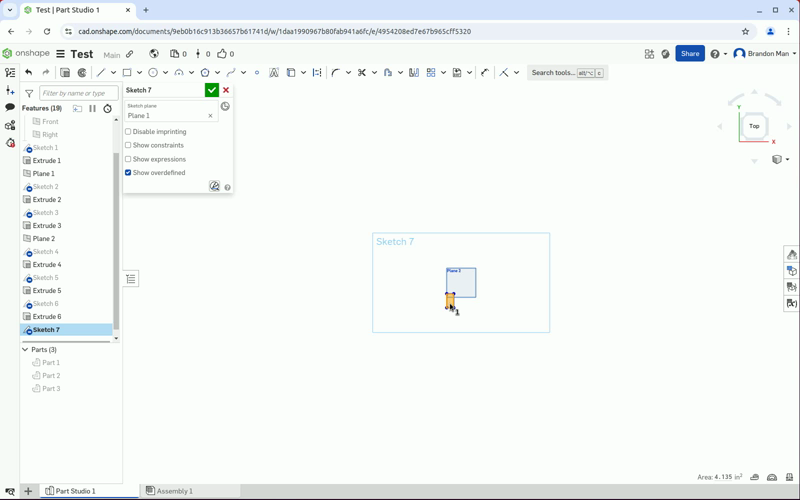
mouse_move(73, 352)
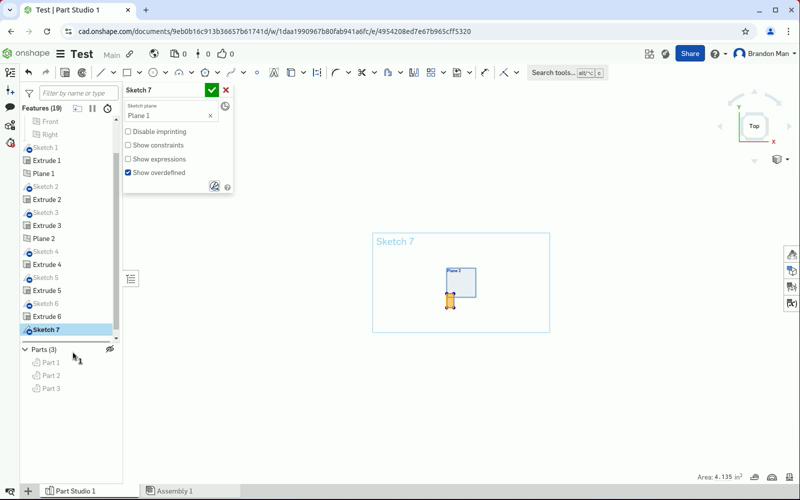
key(shift+y)
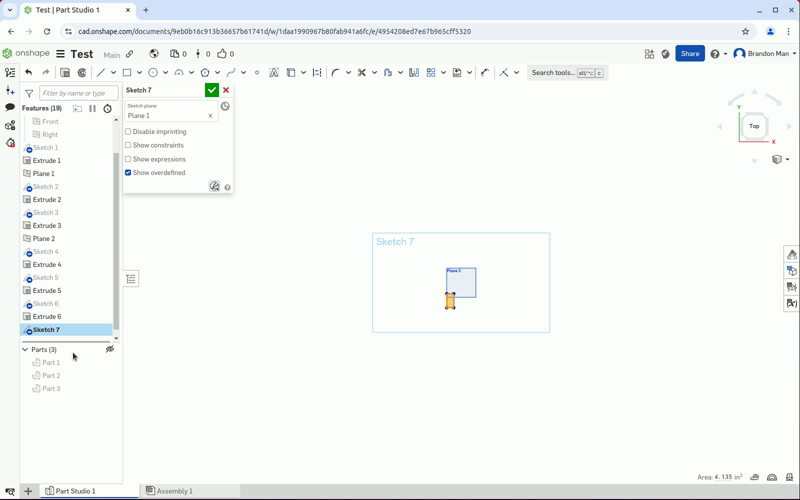
key(shift+e)
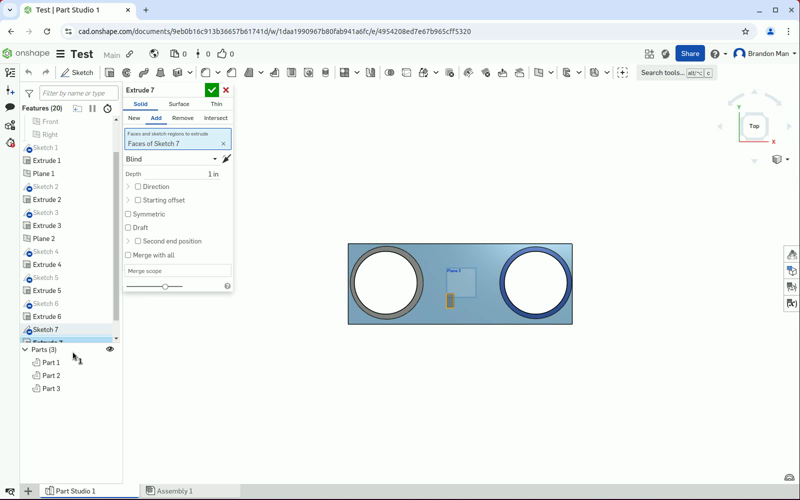
mouse_move(143, 106)
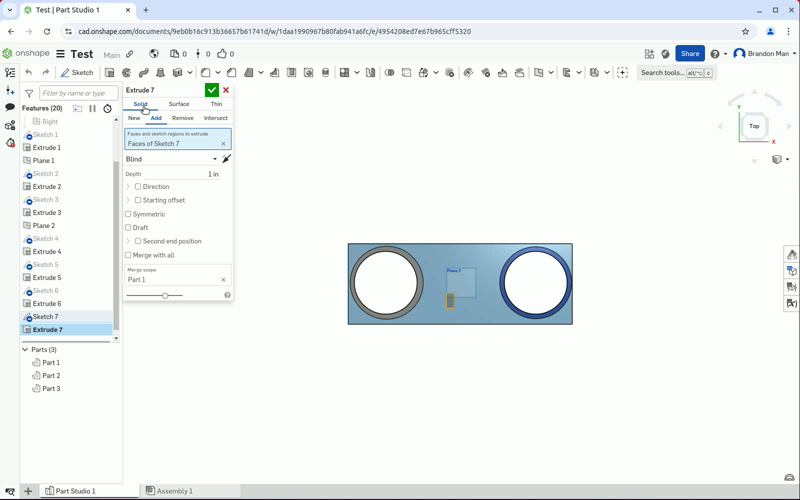
click(143, 106)
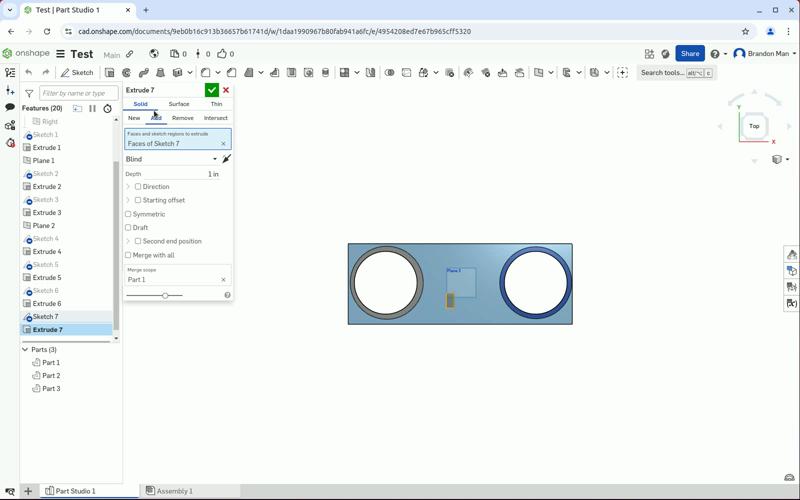
mouse_move(186, 120)
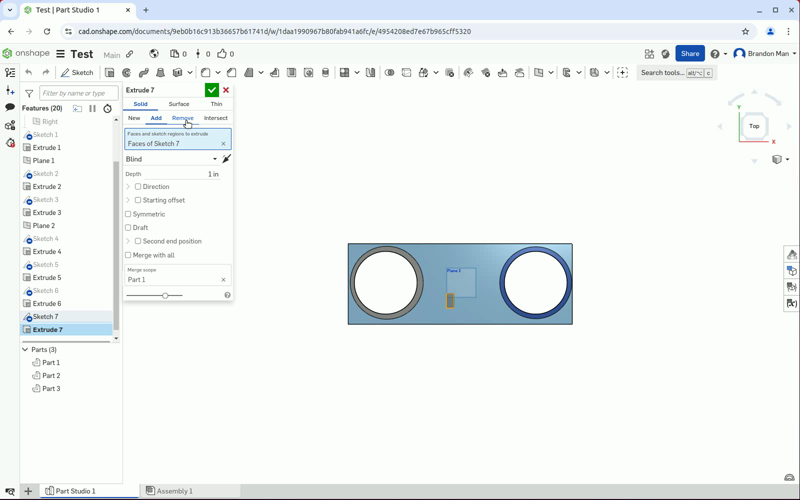
click(186, 120)
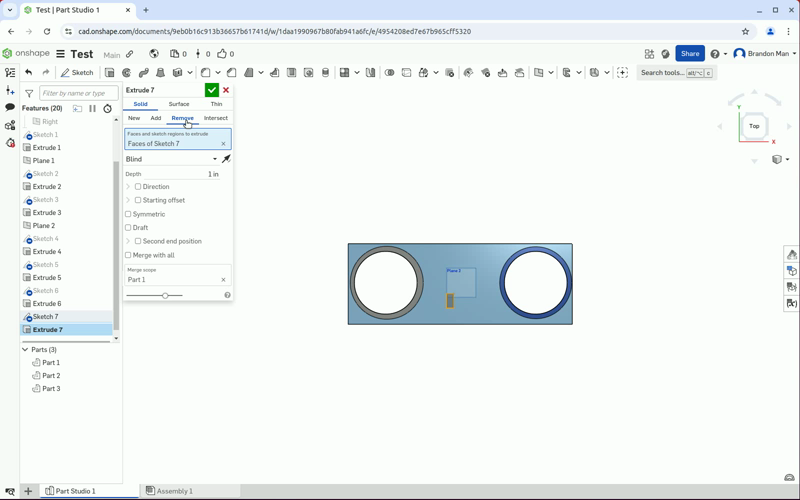
key(tab, 4)
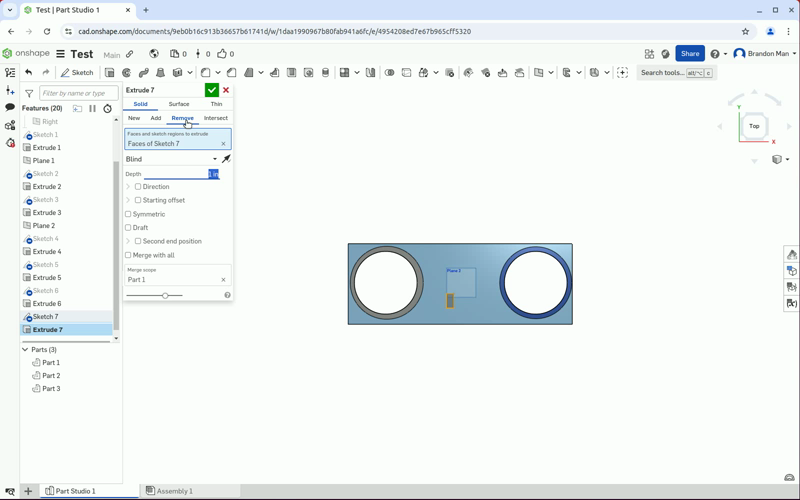
text(1.444)
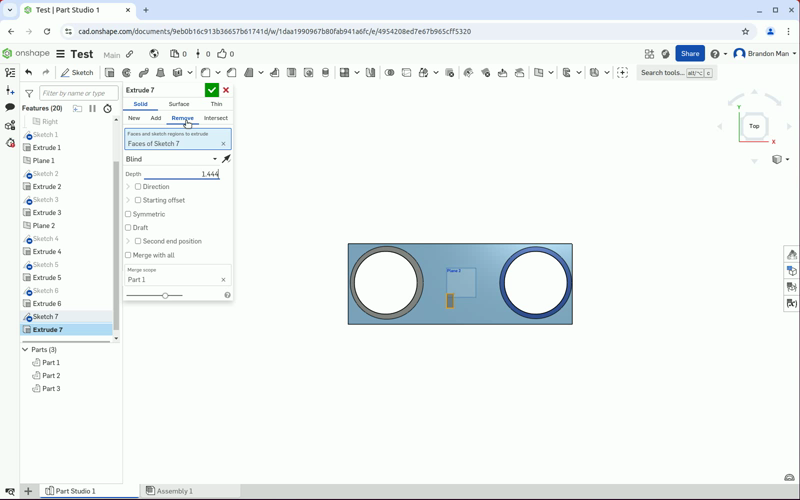
key(tab, 6)
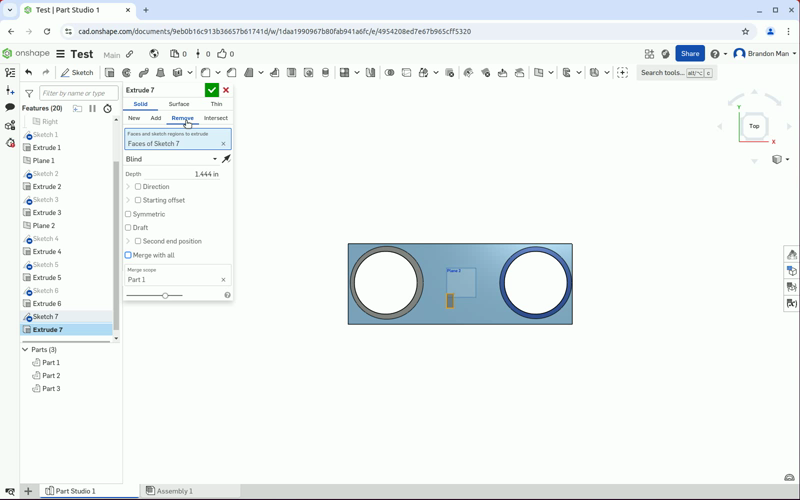
key(space)
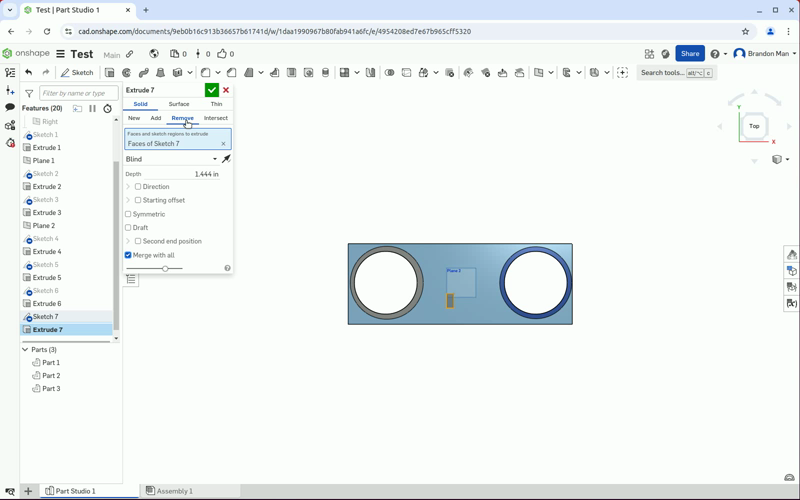
key(enter)
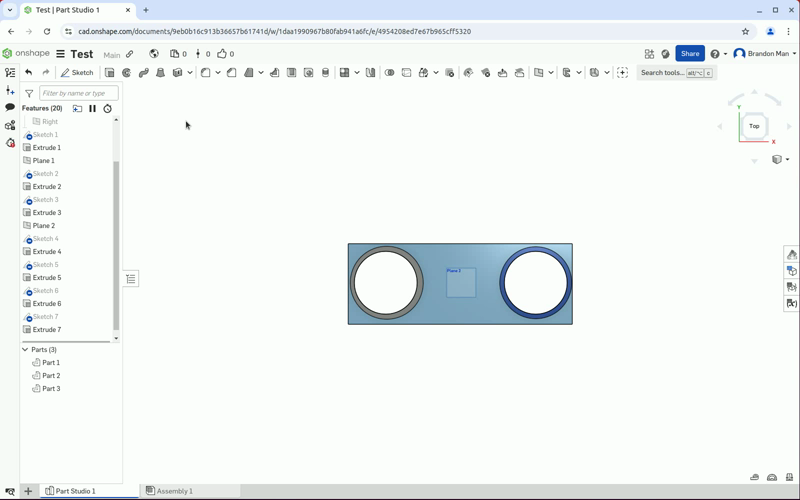
key(shift+h)
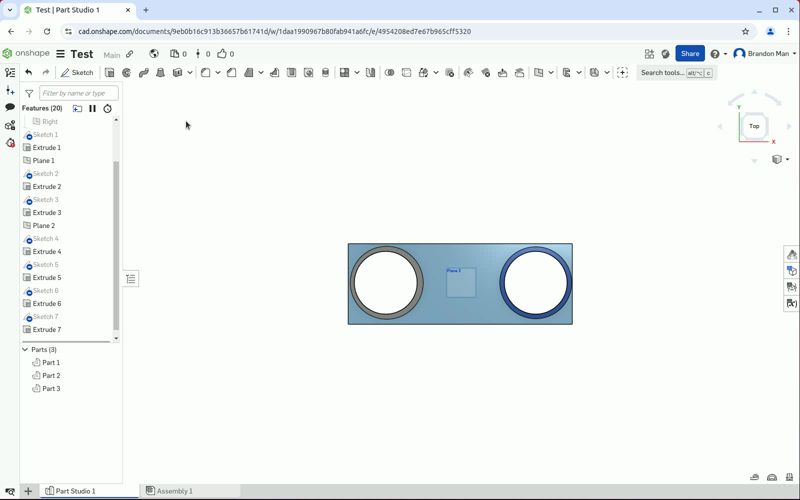
key(shift+h)
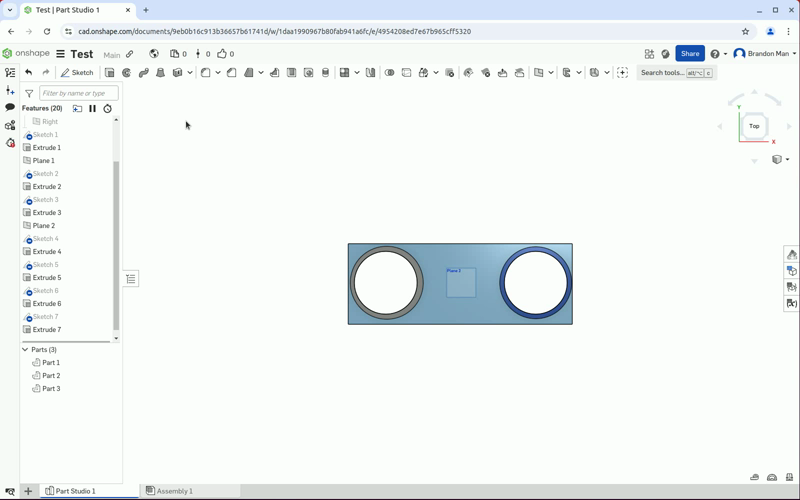
mouse_move(69, 137)
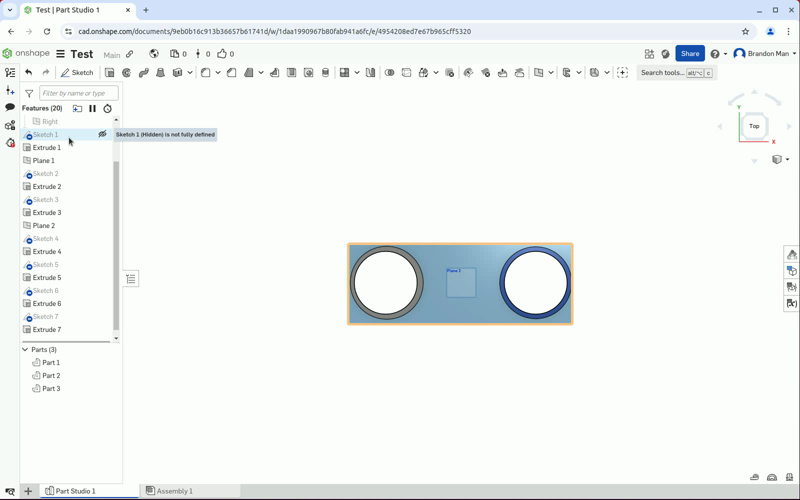
click(69, 137)
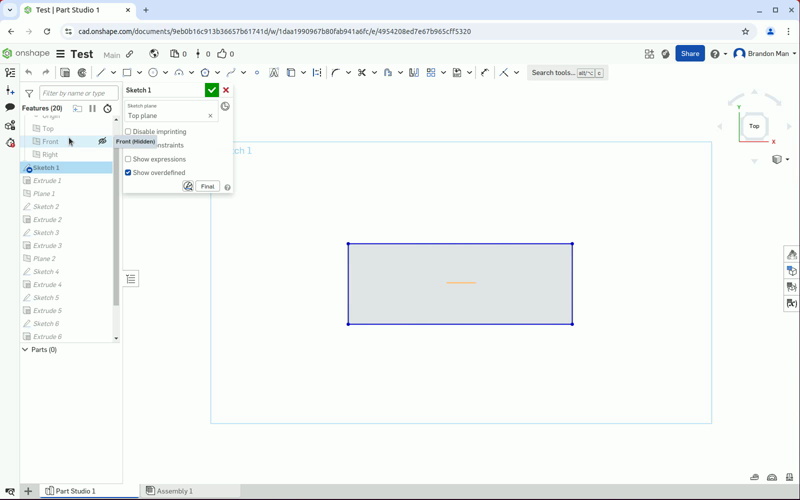
mouse_move(229, 92)
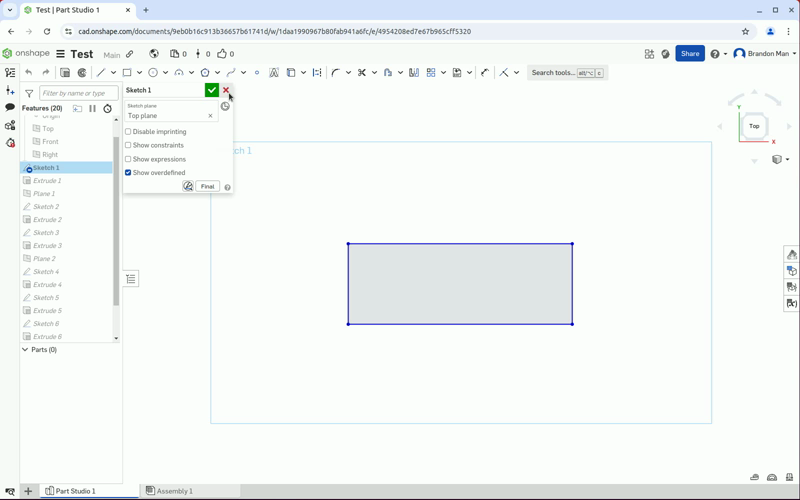
click(229, 92)
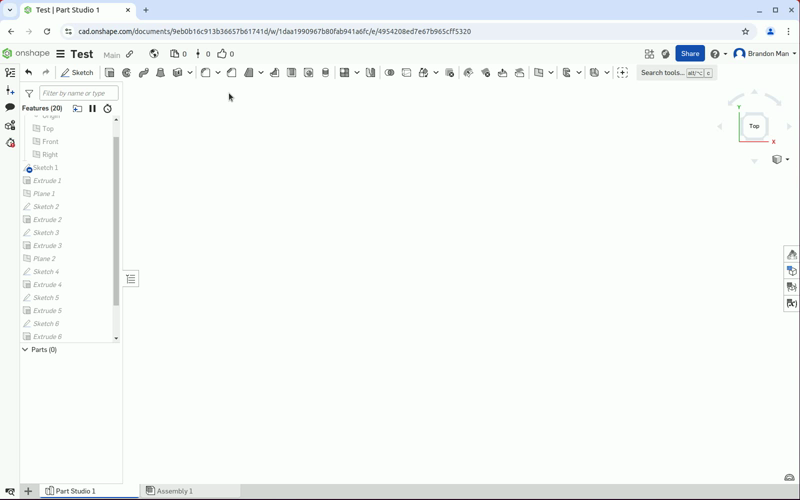
key(shift+s)
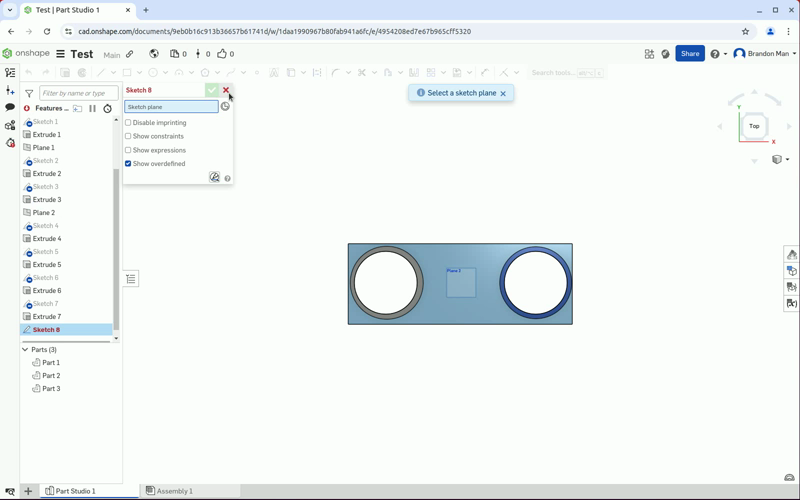
mouse_move(69, 150)
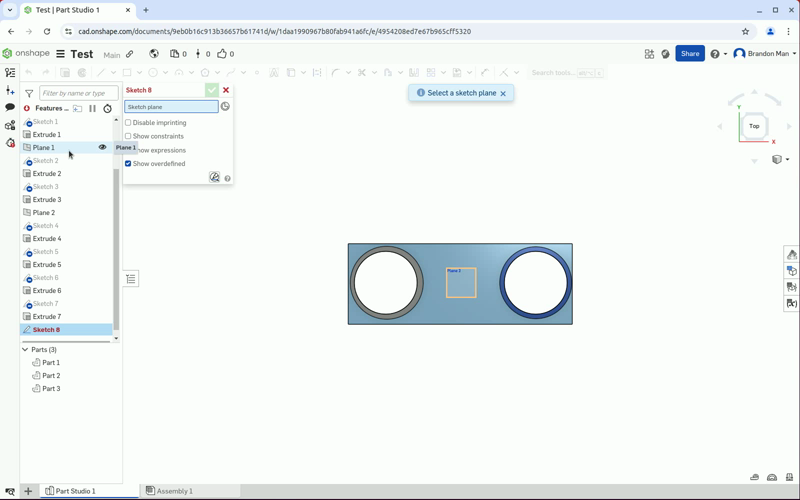
click(69, 150)
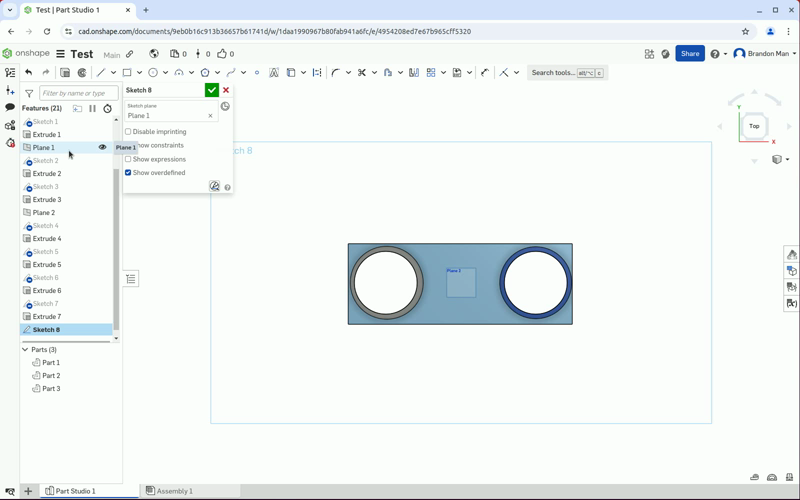
mouse_move(73, 352)
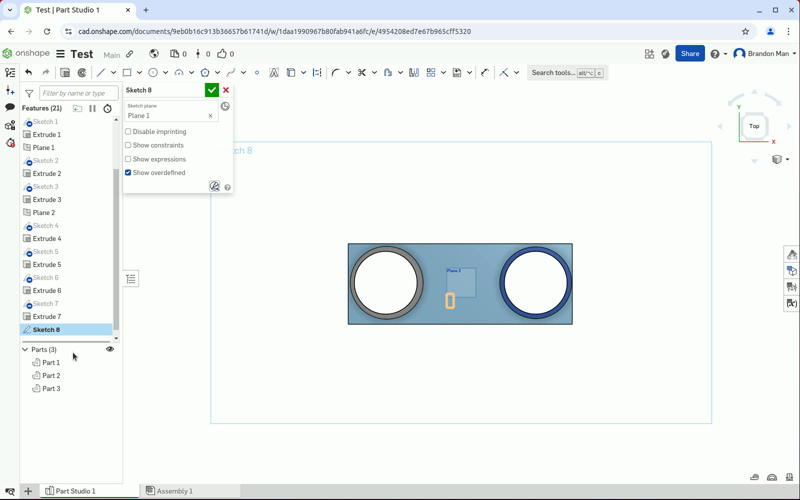
key(y)
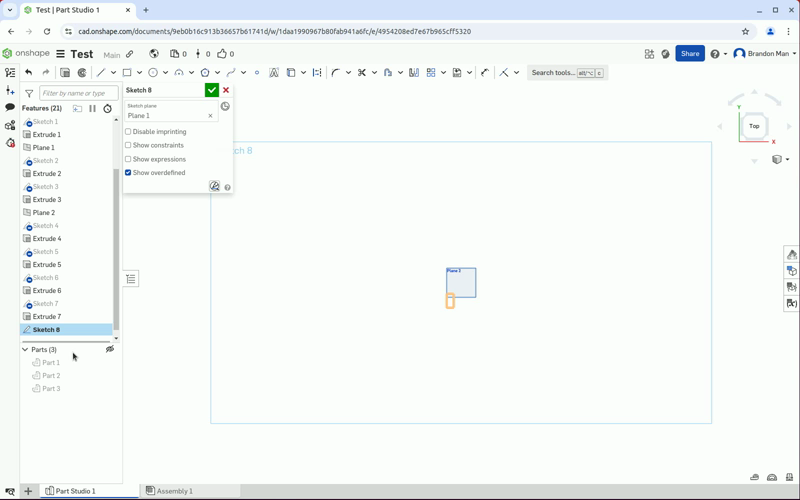
key(l)
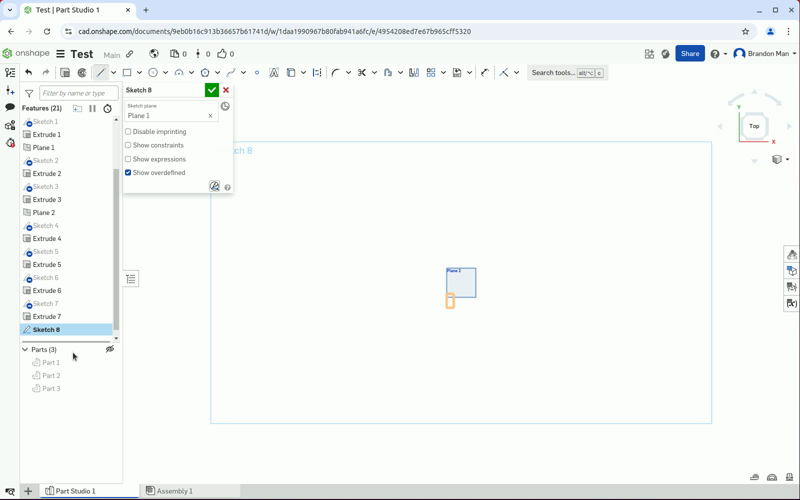
key_down(shift)
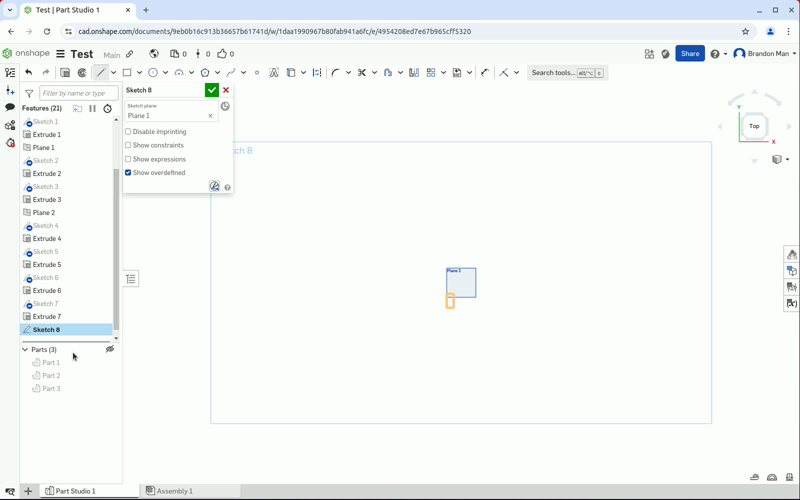
mouse_move(467, 307)
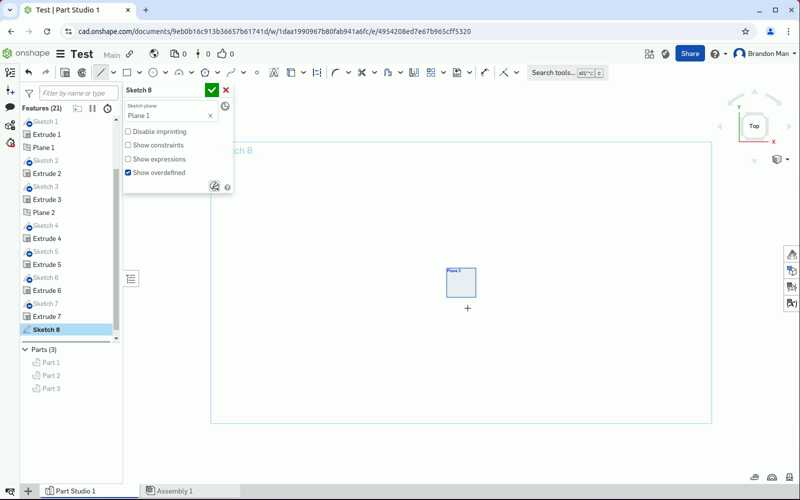
click(467, 307)
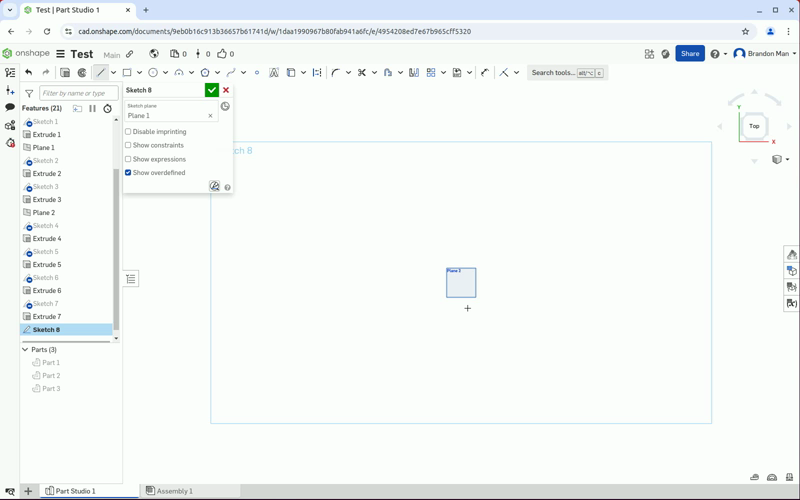
key_up(shift)
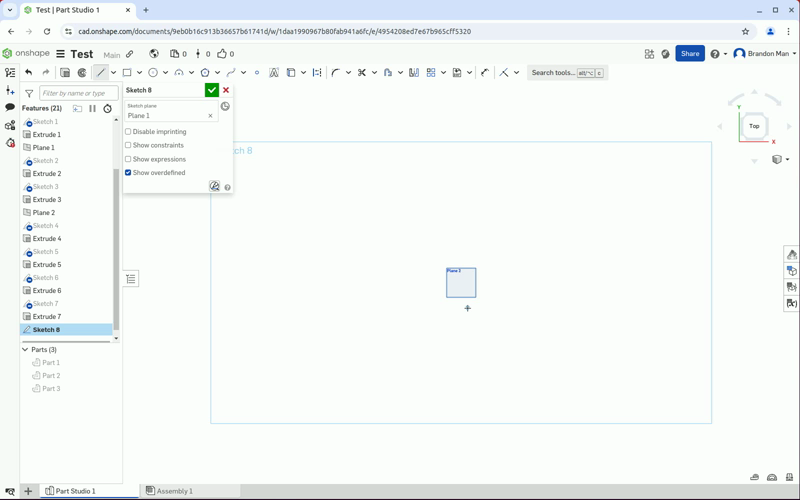
key_down(shift)
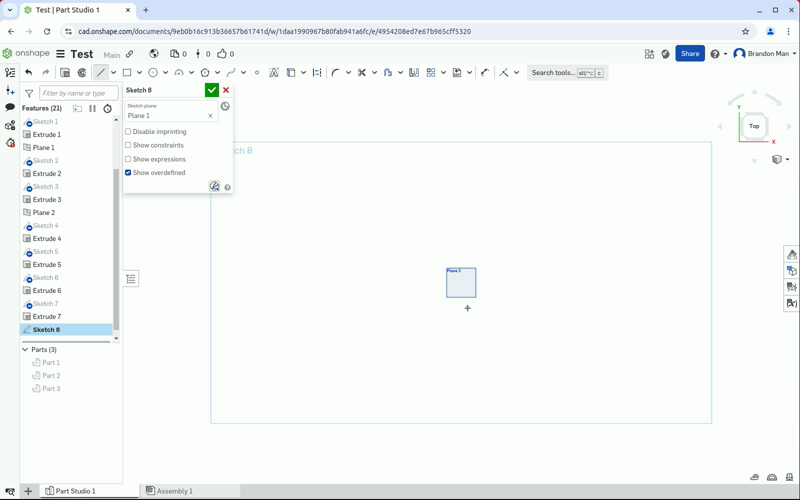
mouse_move(497, 307)
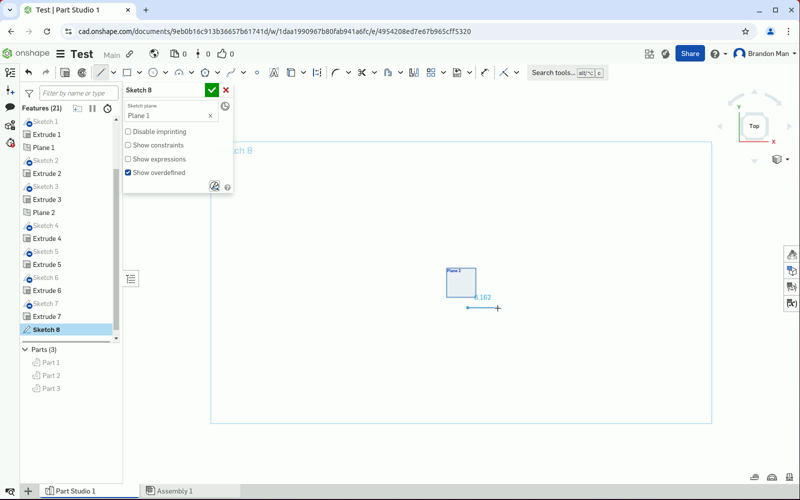
mouse_move(474, 307)
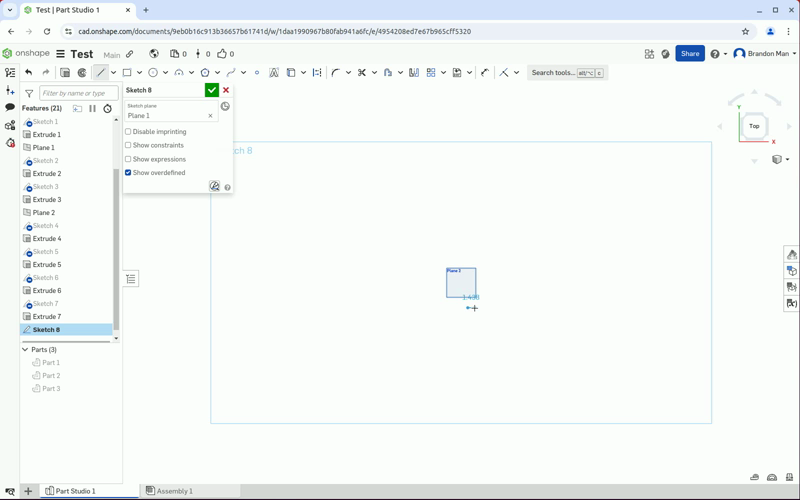
scroll(6)
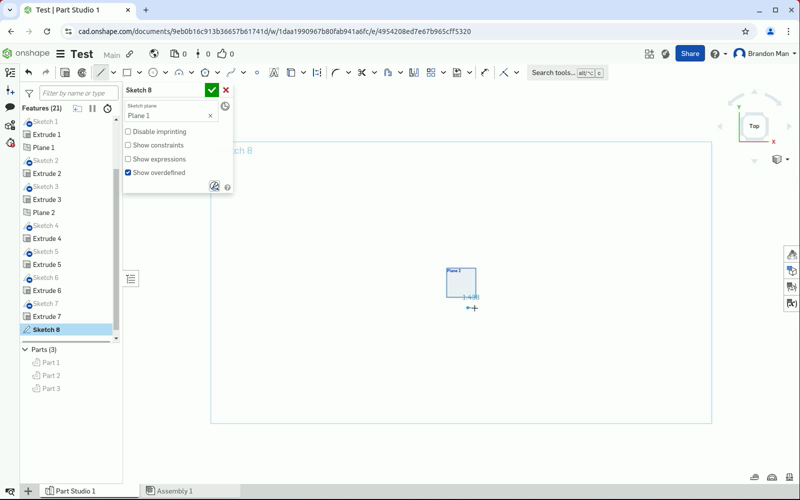
scroll(6)
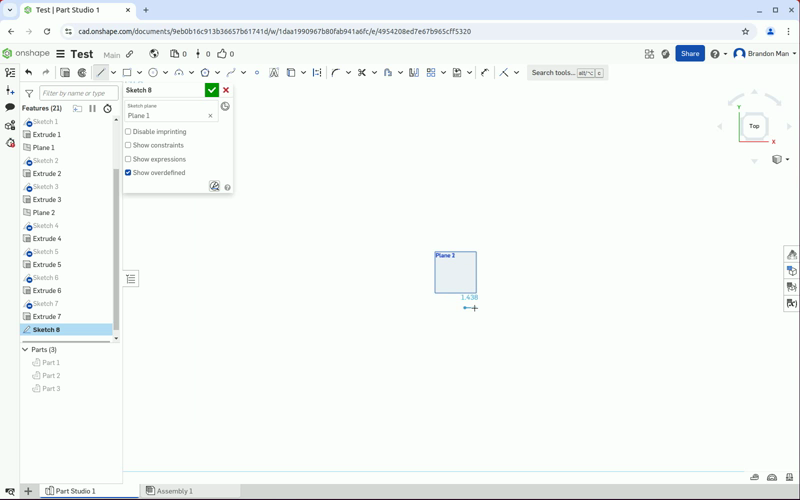
scroll(6)
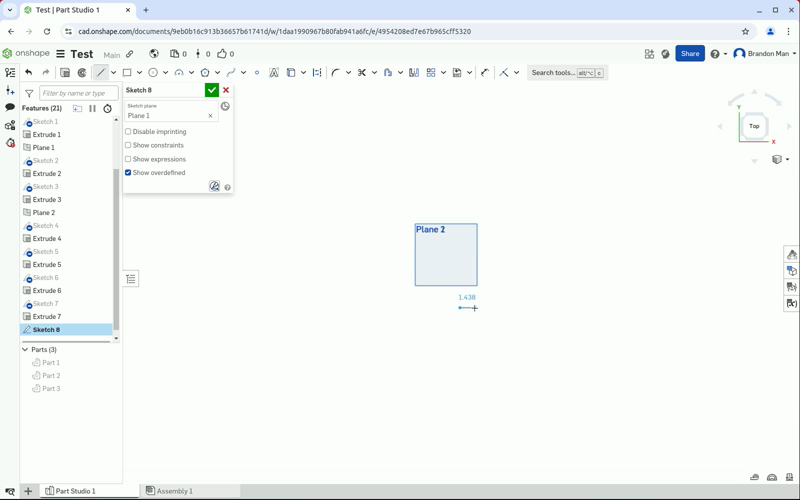
scroll(6)
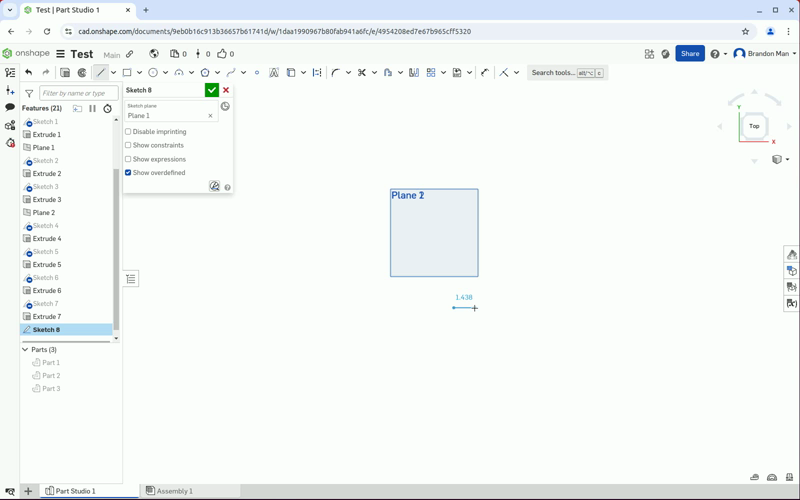
scroll(6)
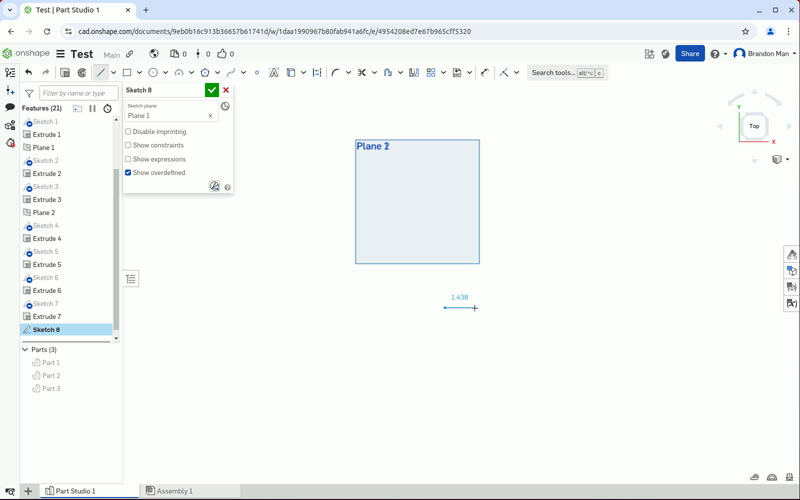
scroll(6)
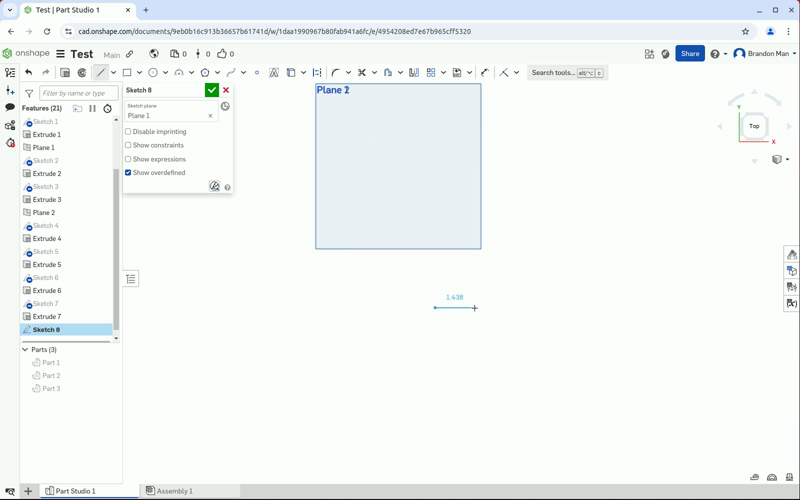
scroll(6)
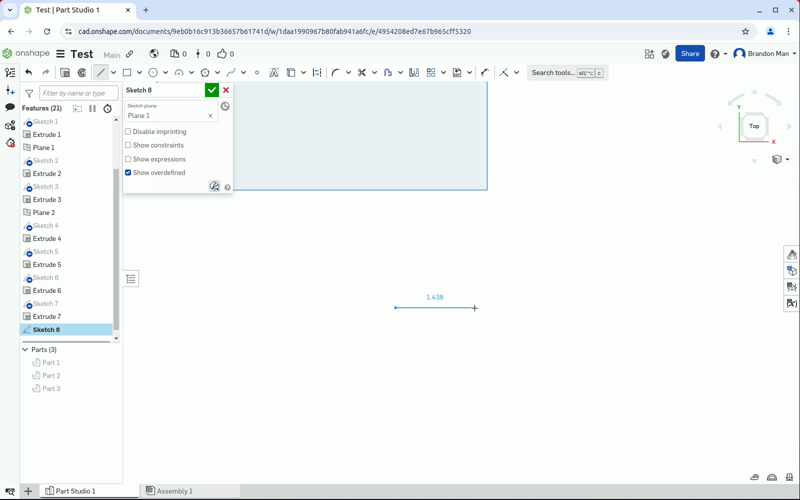
click(474, 307)
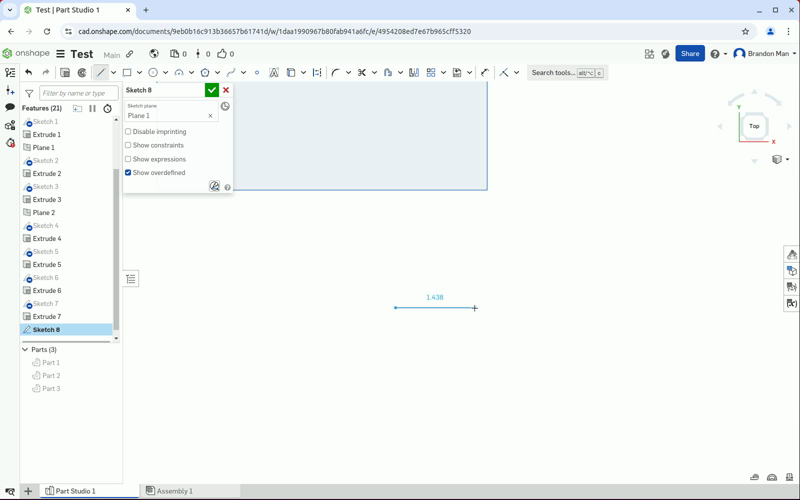
scroll(-6)
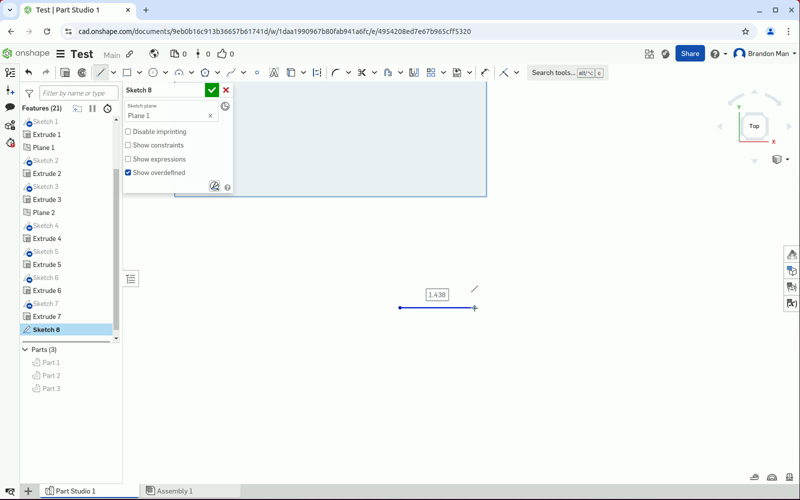
scroll(-6)
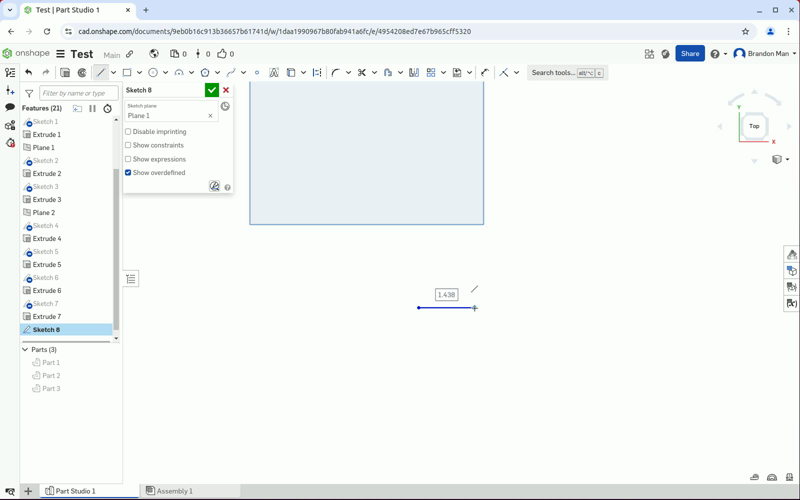
scroll(-6)
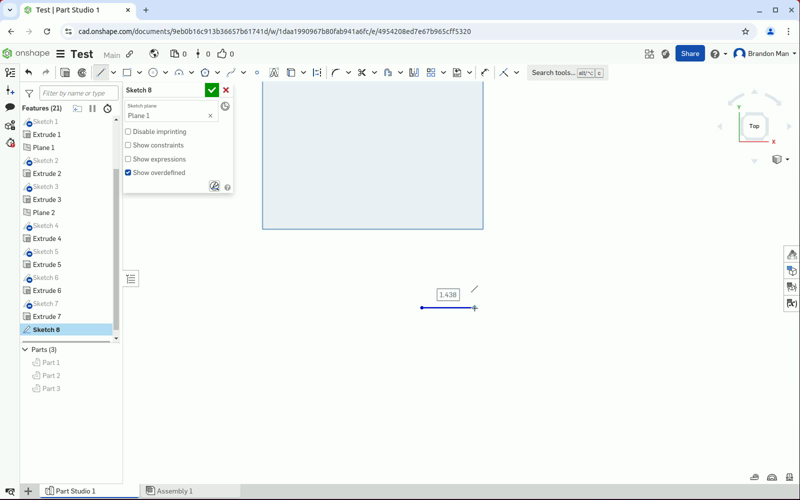
scroll(-6)
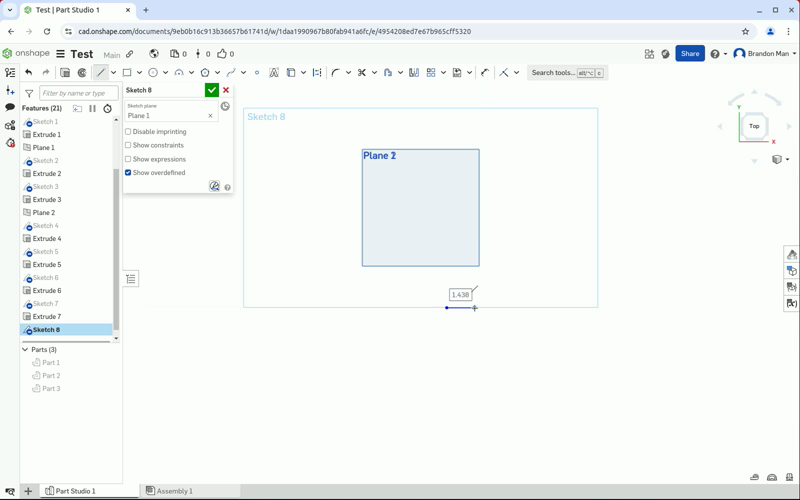
scroll(-6)
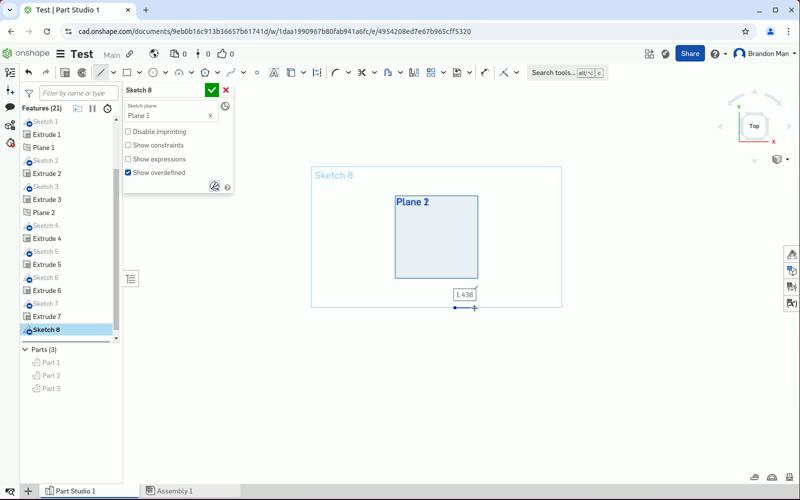
scroll(-6)
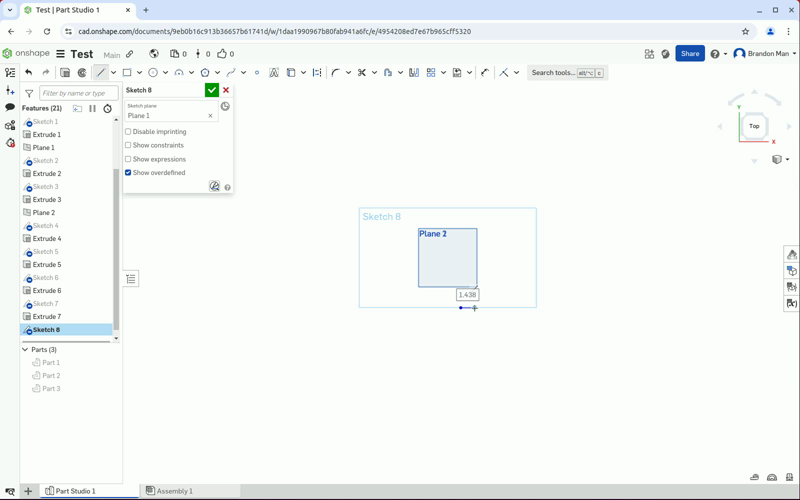
scroll(-6)
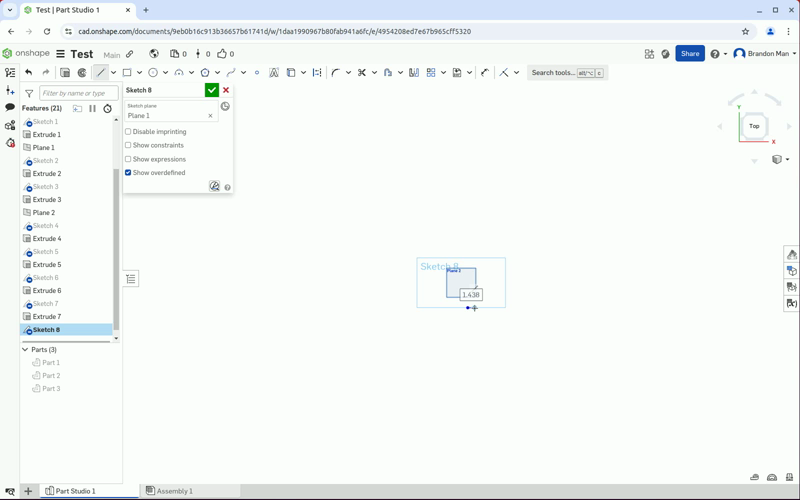
key_up(shift)
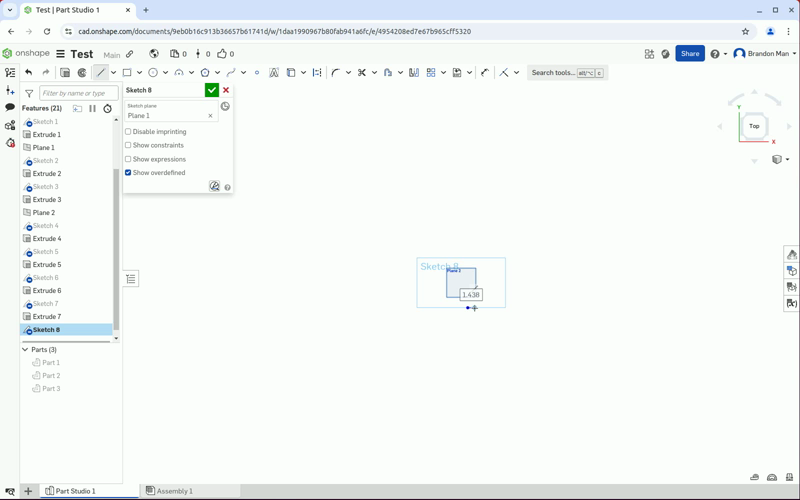
key_down(shift)
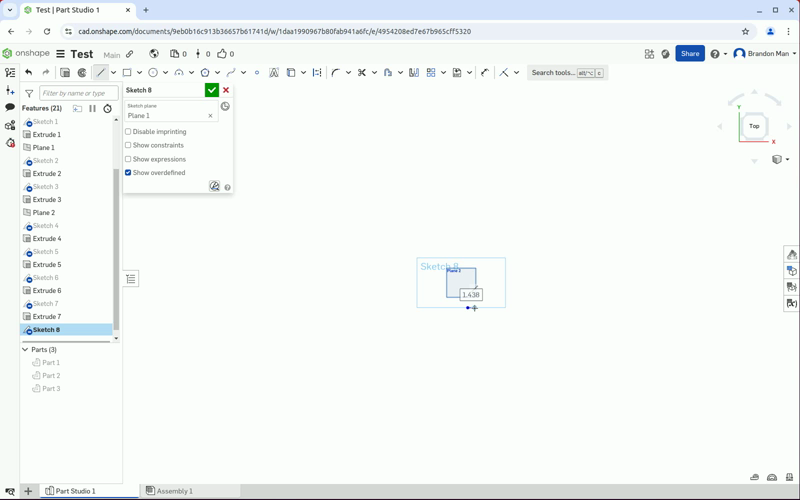
mouse_move(504, 307)
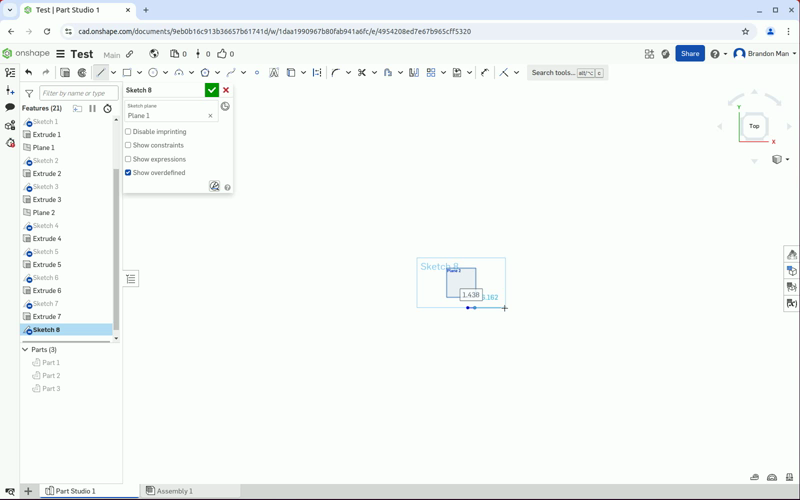
mouse_move(474, 293)
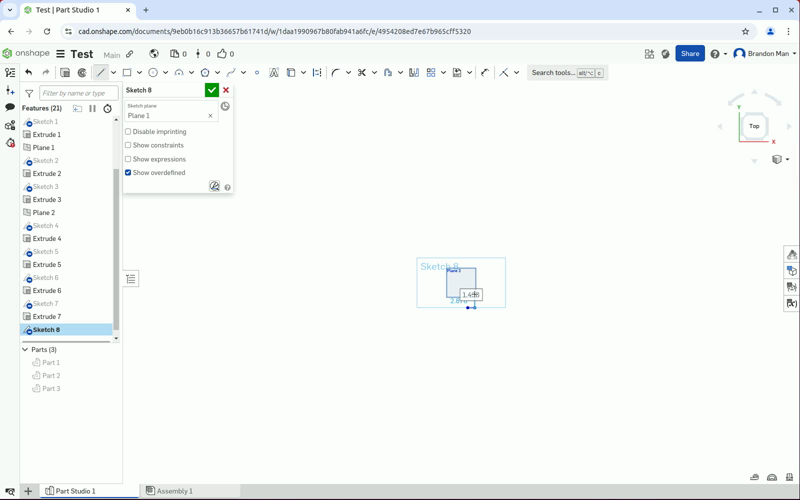
click(474, 293)
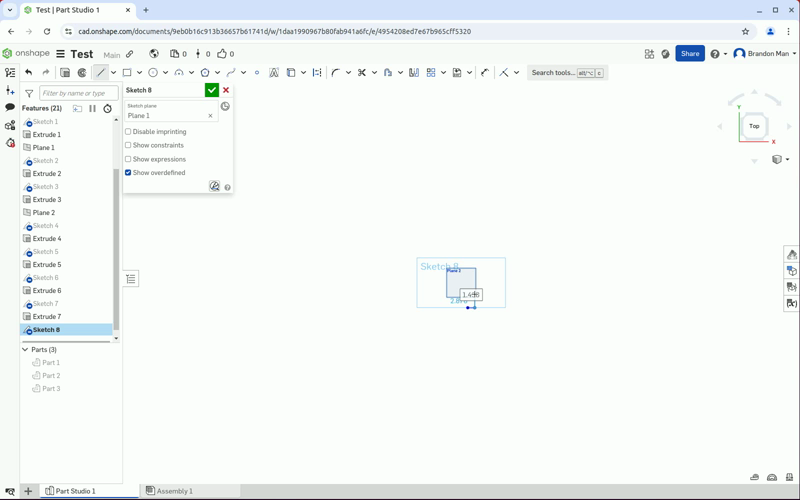
key_up(shift)
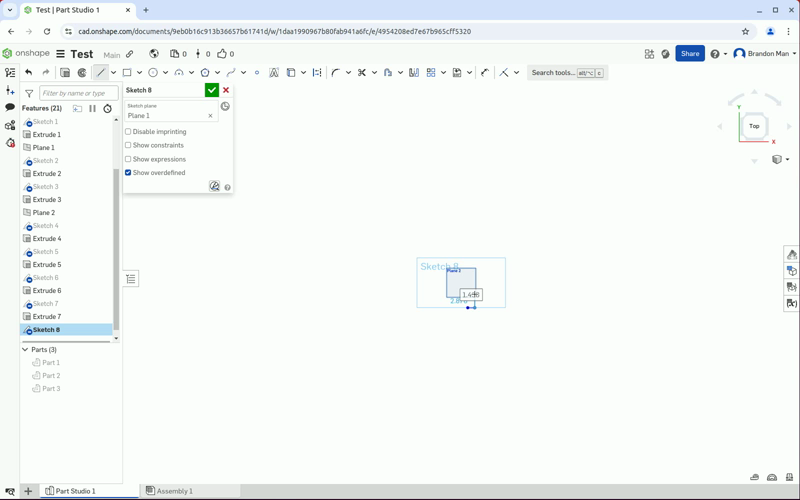
key_down(shift)
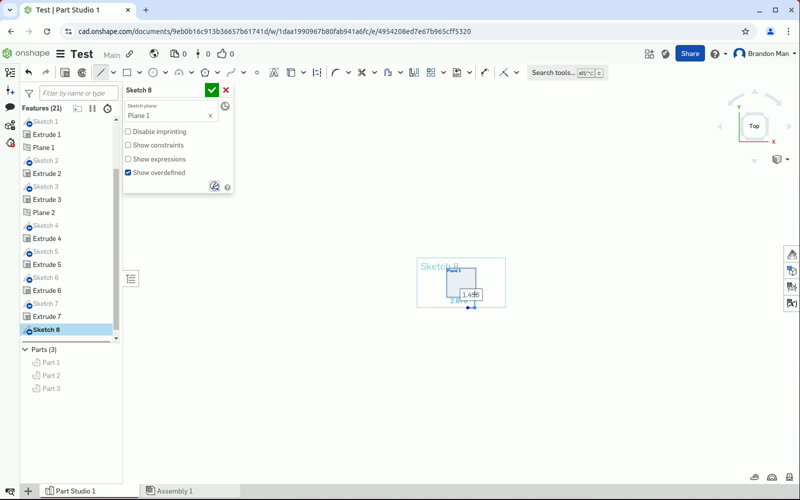
mouse_move(504, 293)
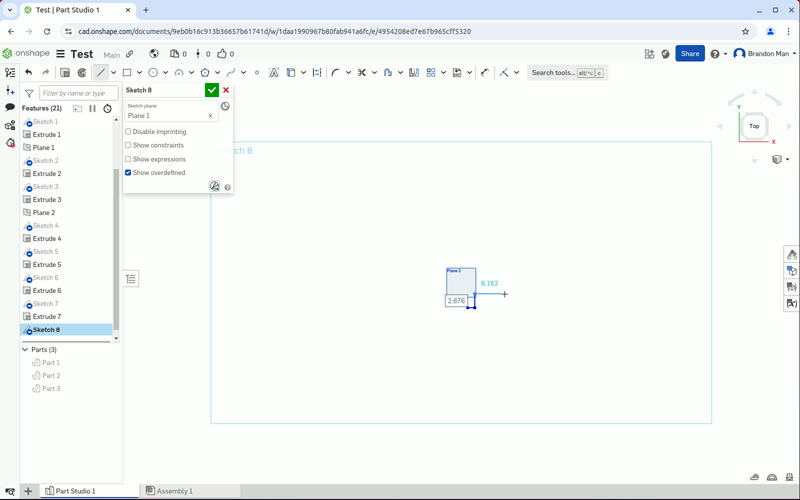
mouse_move(467, 293)
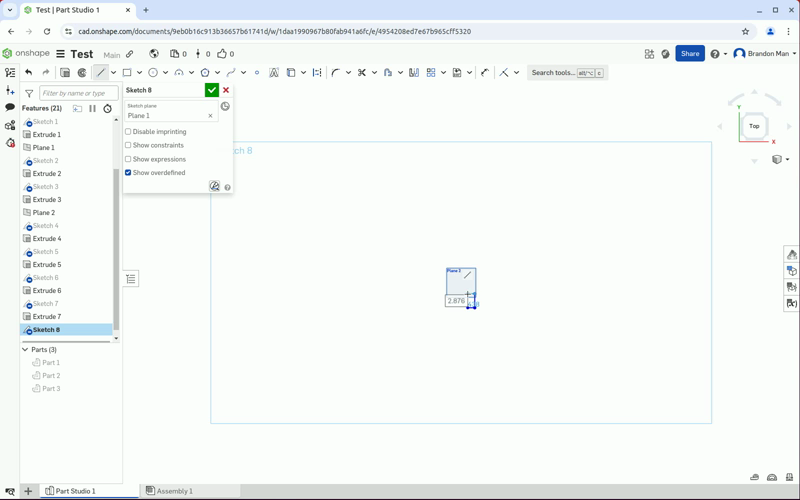
scroll(6)
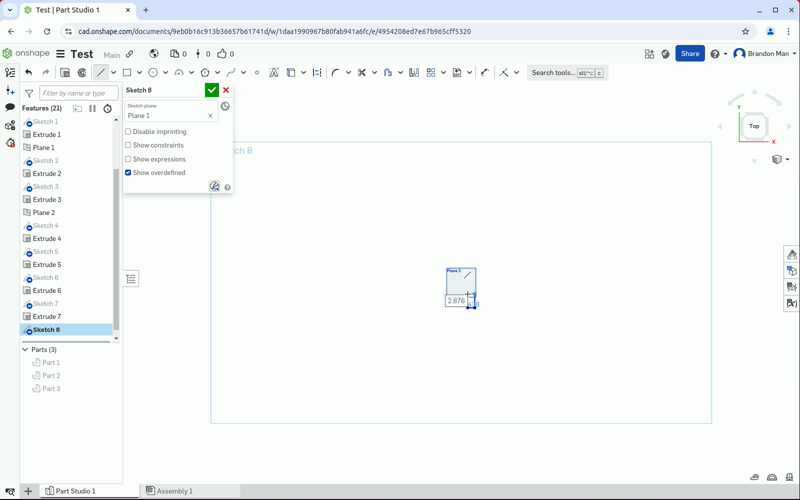
scroll(6)
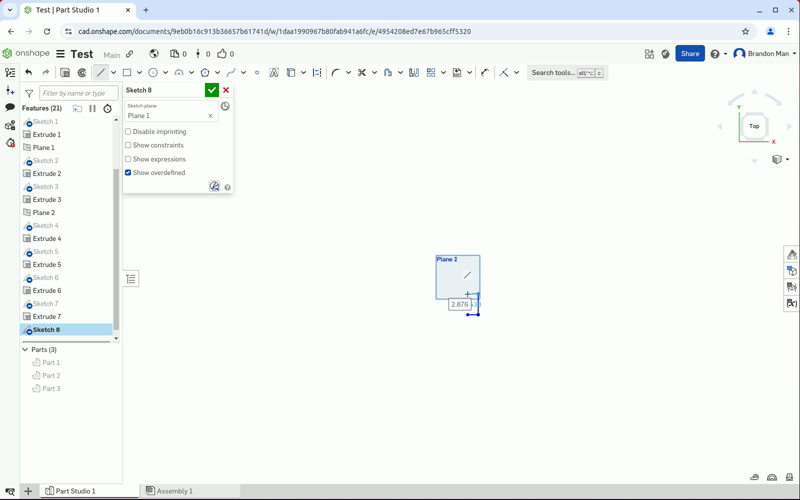
scroll(6)
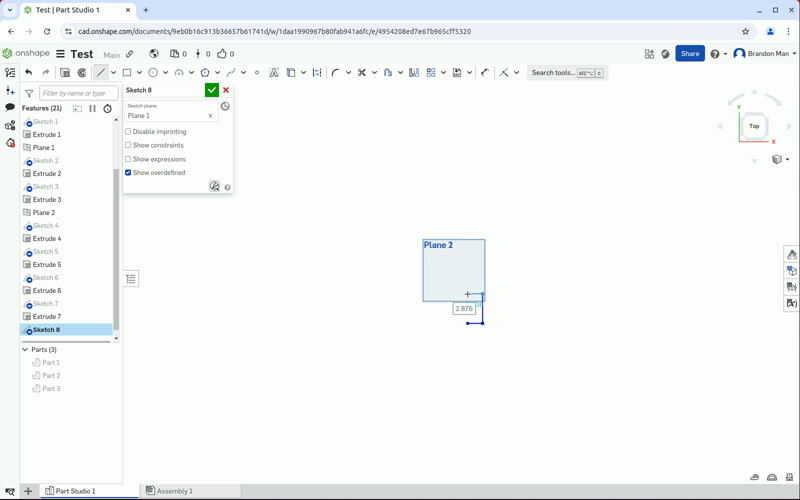
scroll(6)
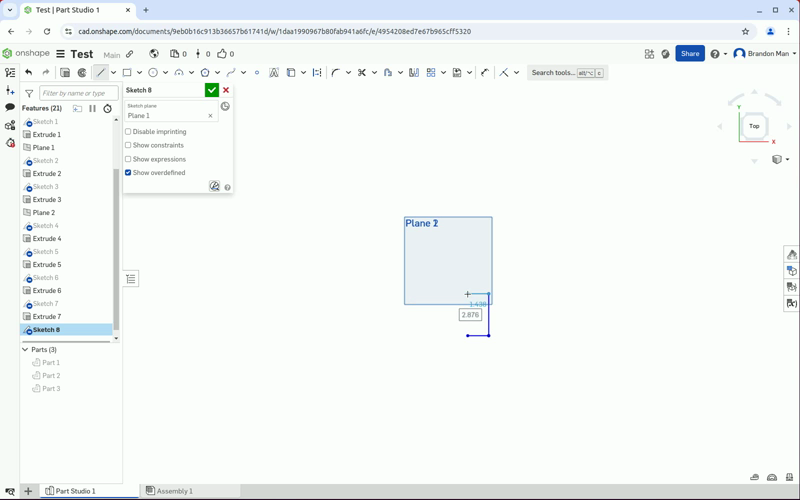
scroll(6)
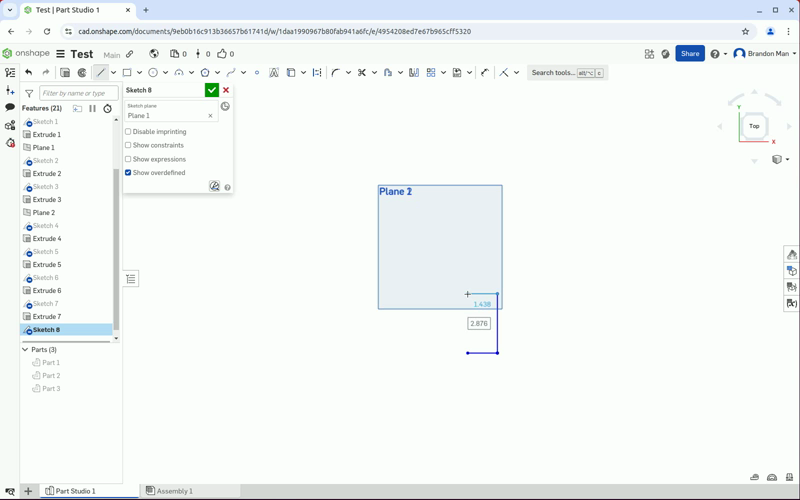
scroll(6)
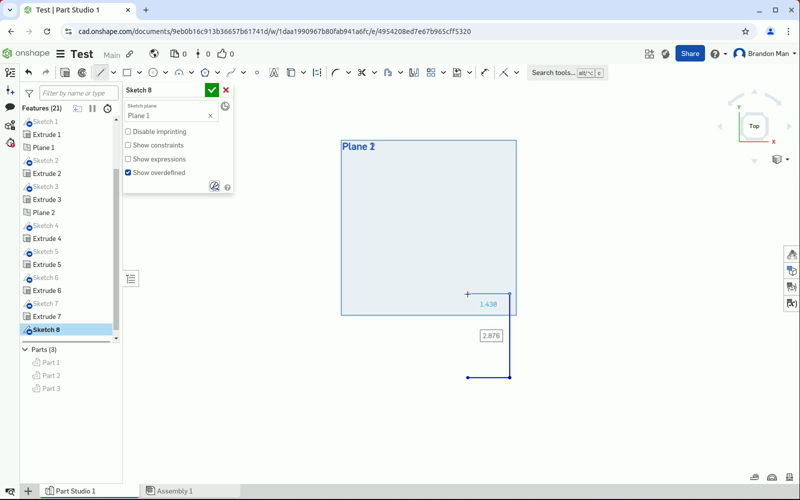
scroll(6)
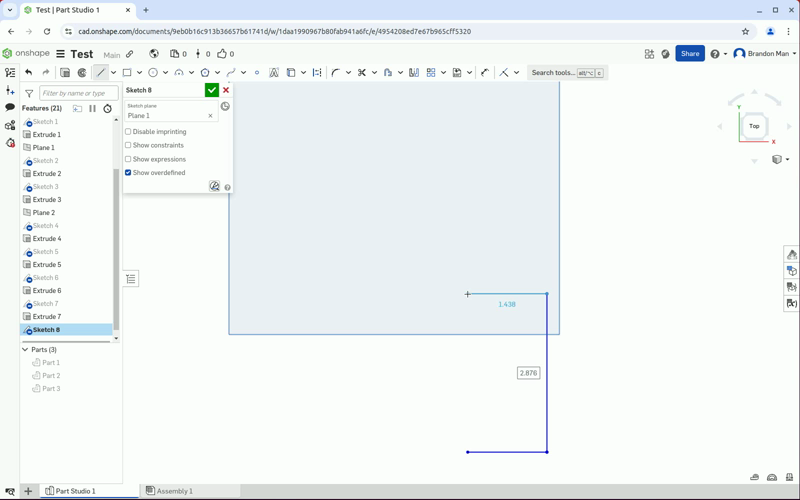
click(467, 293)
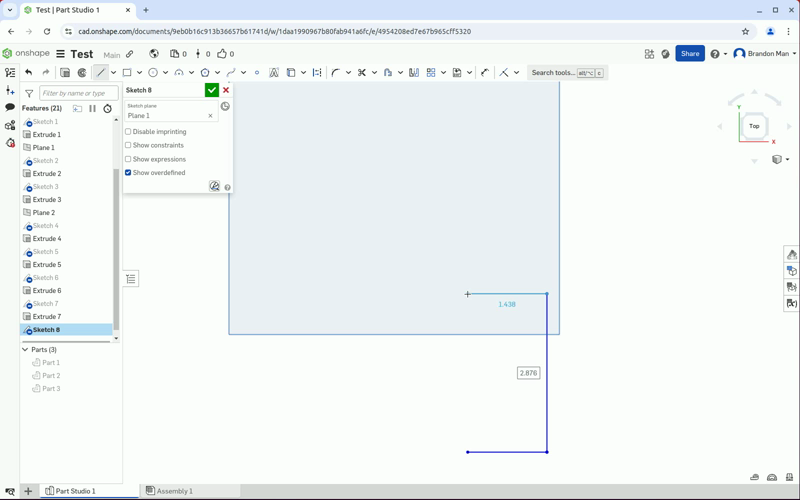
scroll(-6)
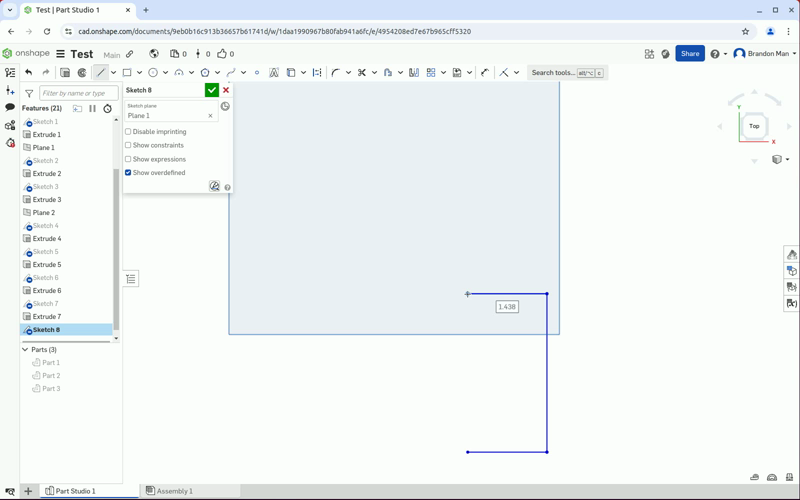
scroll(-6)
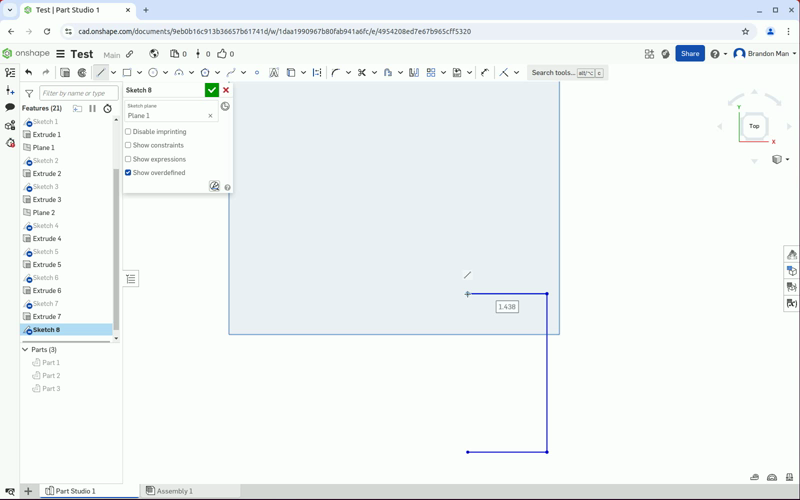
scroll(-6)
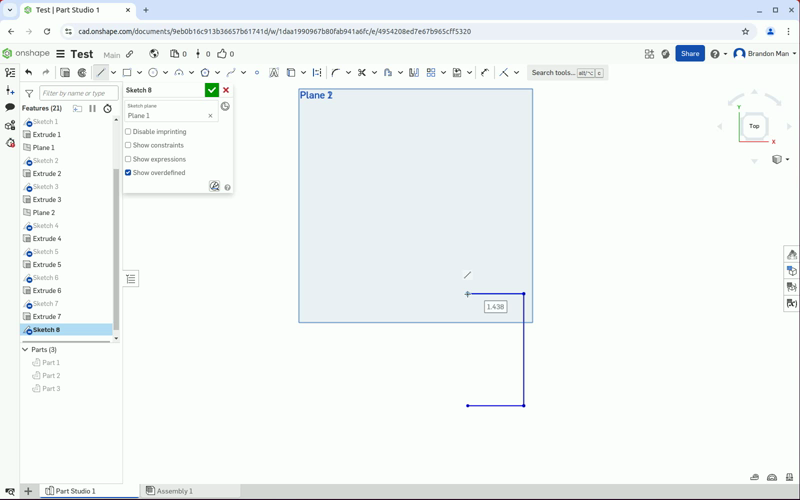
scroll(-6)
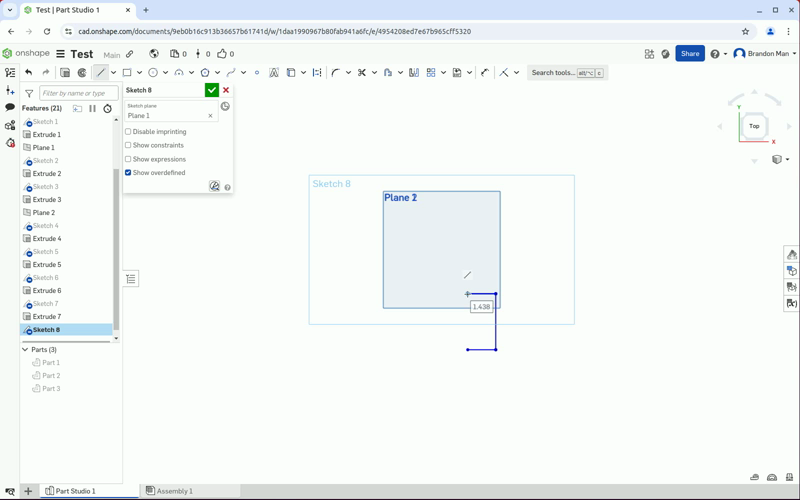
scroll(-6)
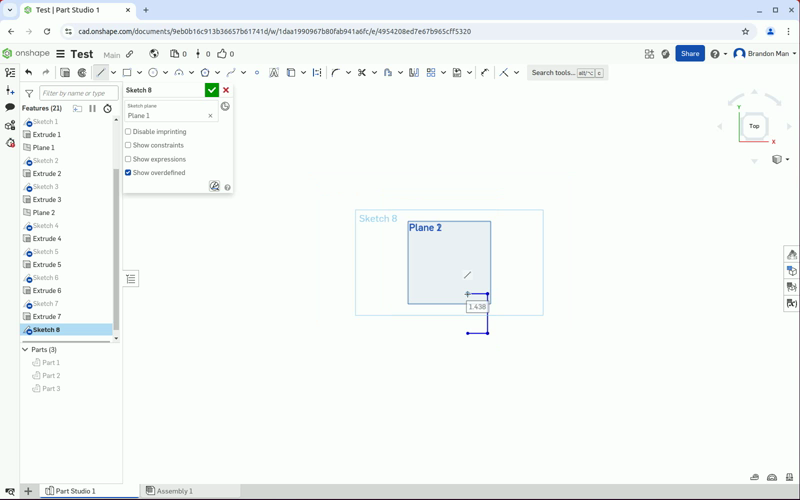
scroll(-6)
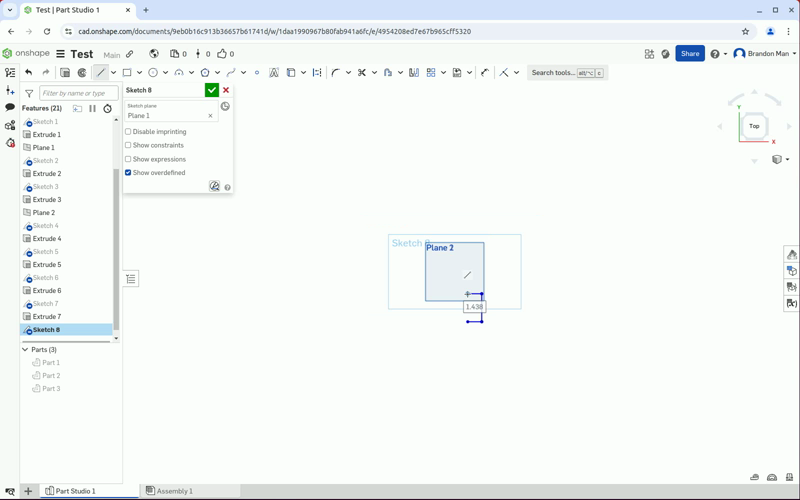
scroll(-6)
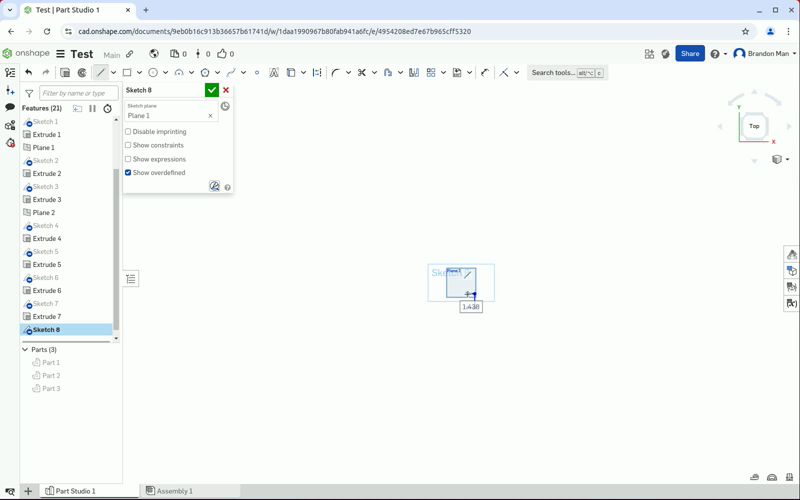
key_up(shift)
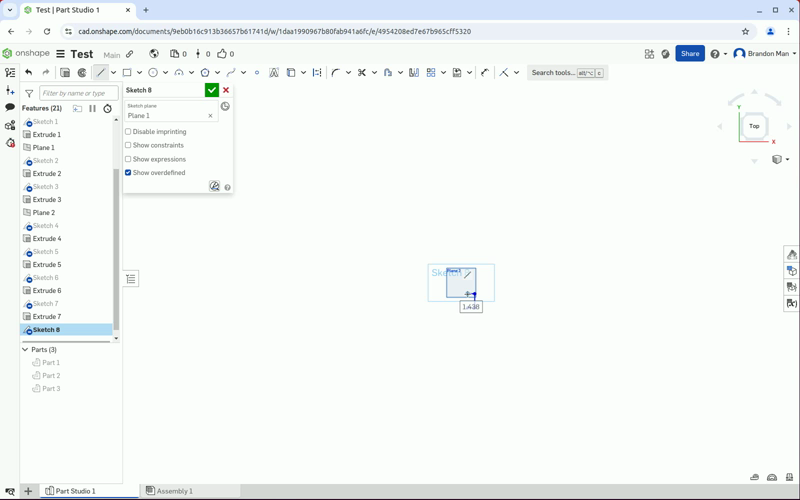
mouse_move(497, 293)
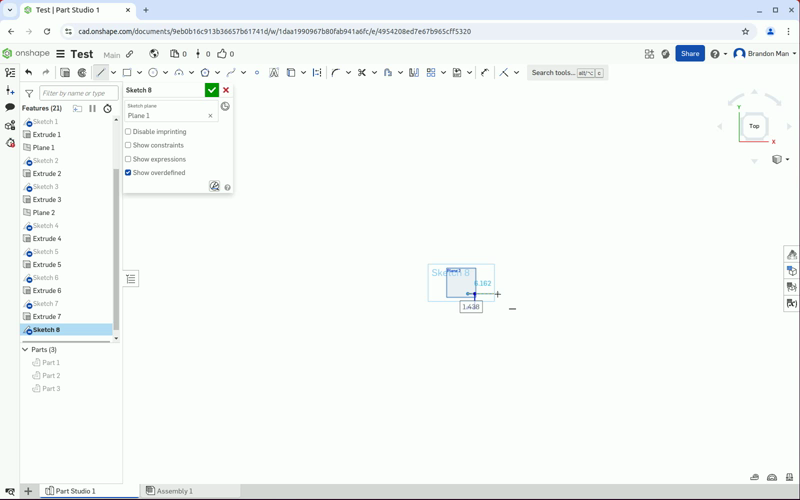
key_down(shift)
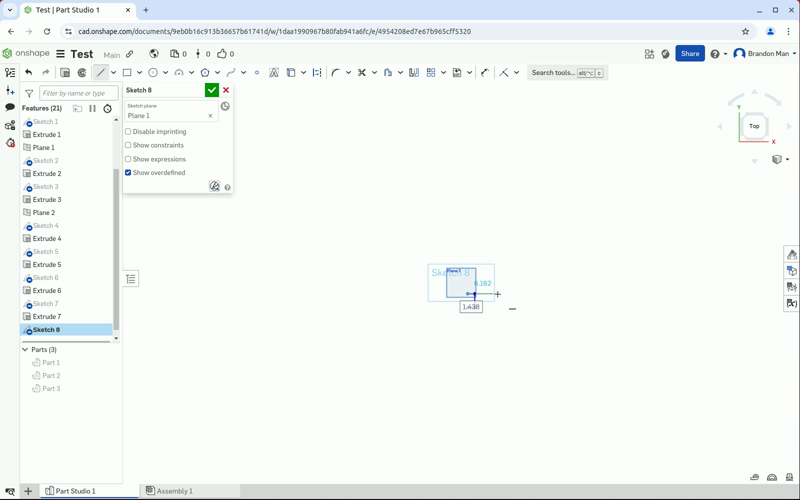
mouse_move(467, 307)
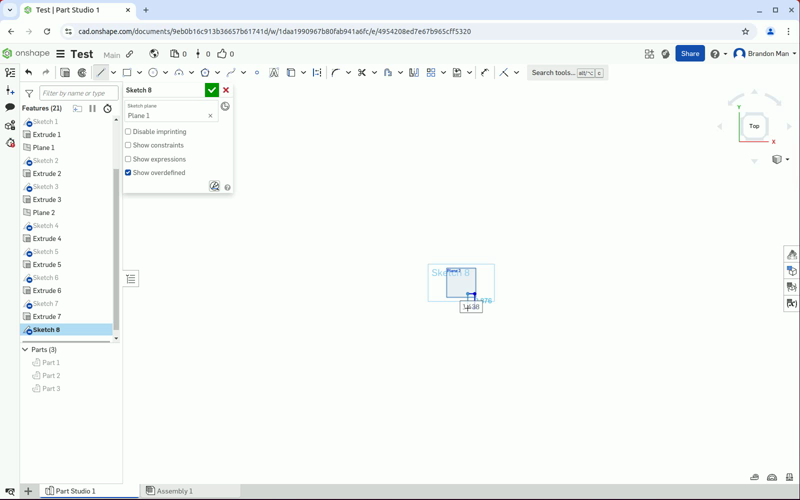
key_up(shift)
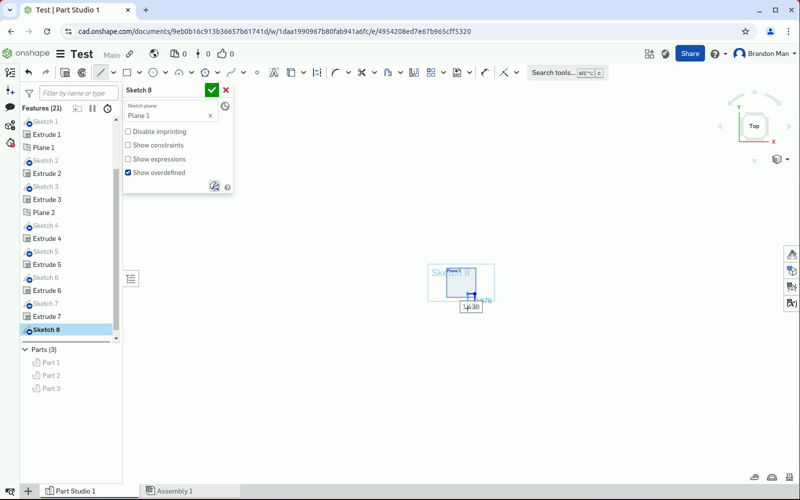
click(467, 307)
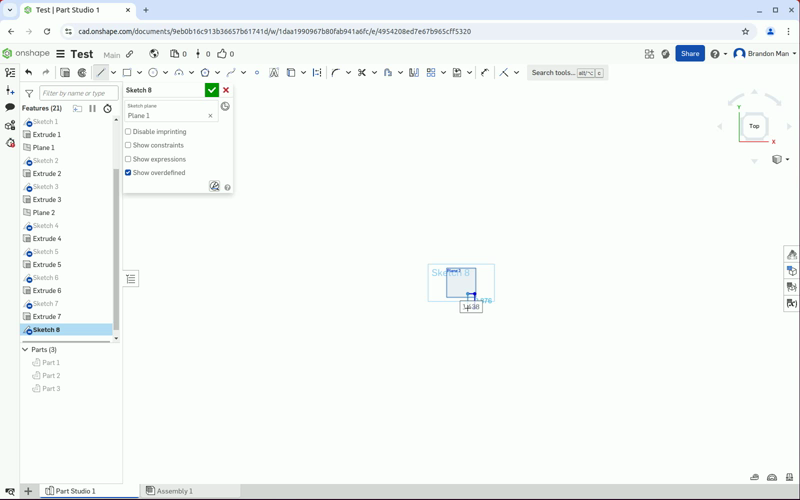
key(esc)
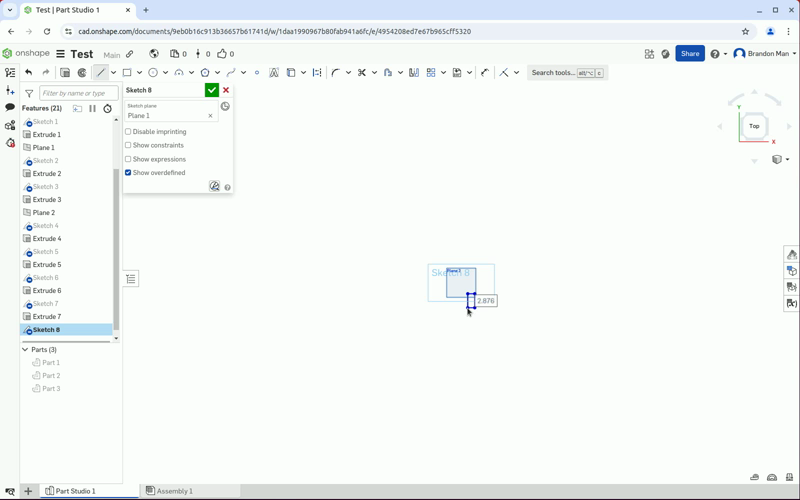
mouse_move(474, 294)
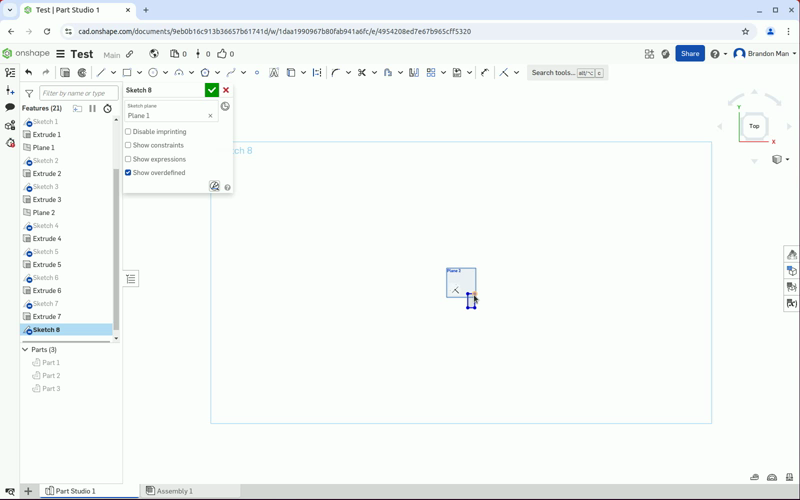
scroll(6)
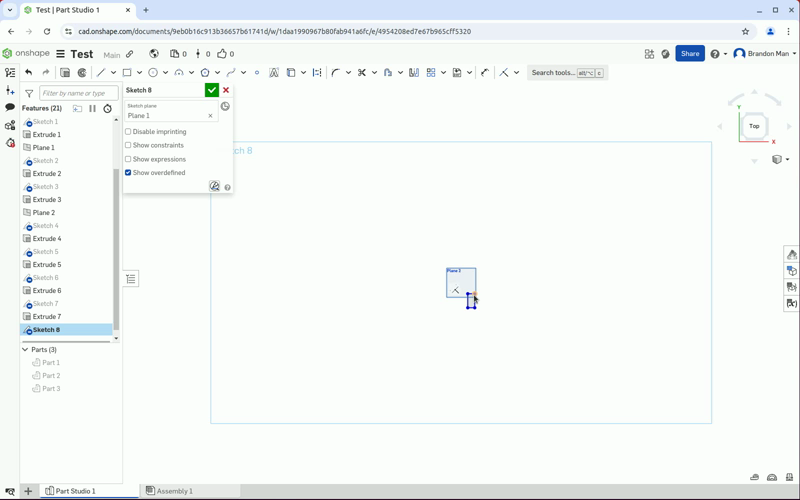
scroll(6)
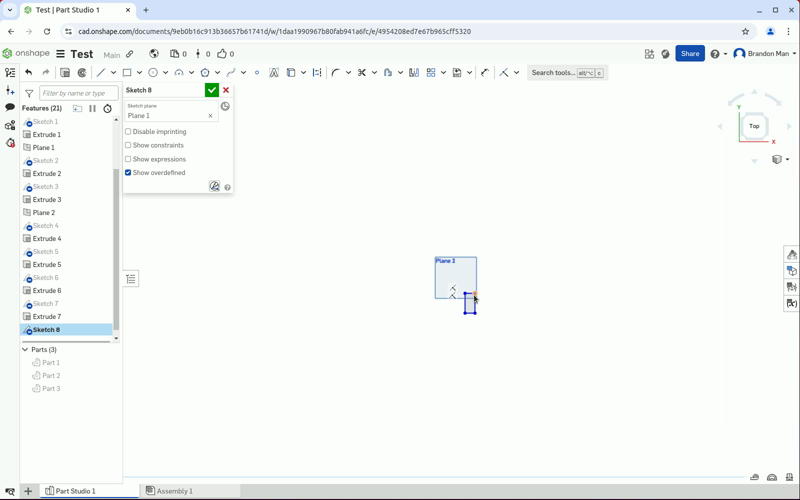
scroll(6)
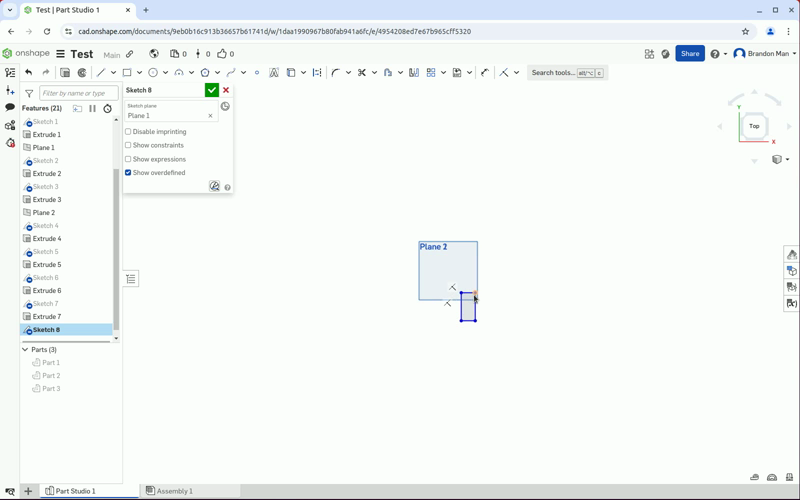
scroll(6)
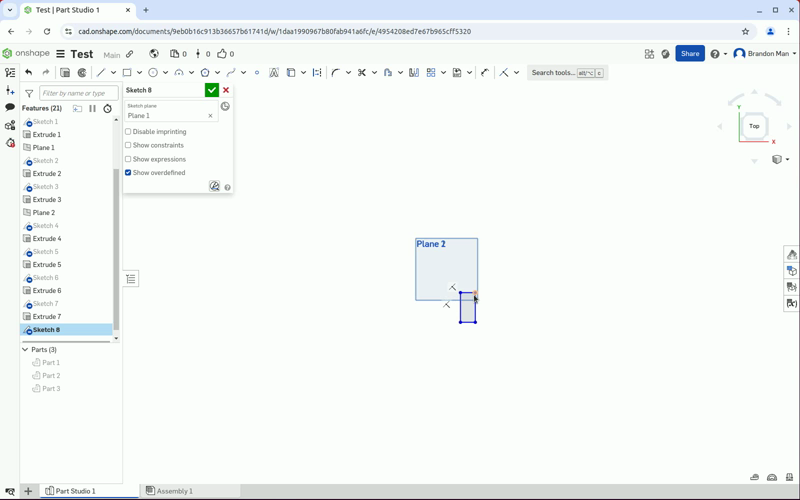
scroll(6)
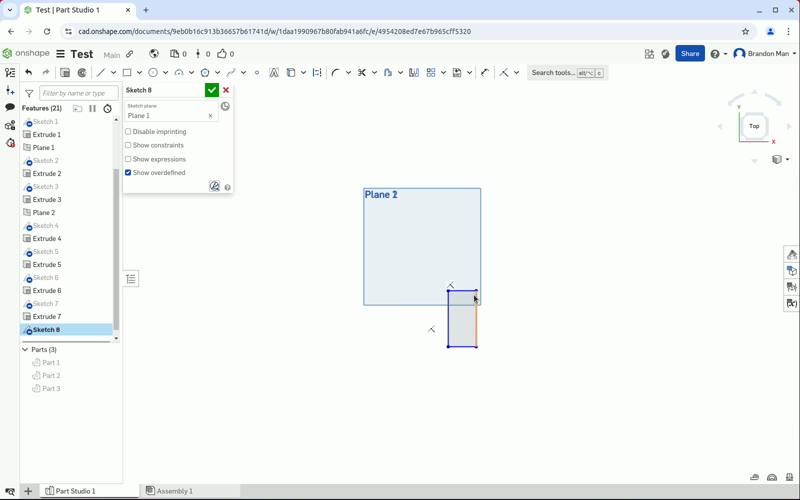
scroll(6)
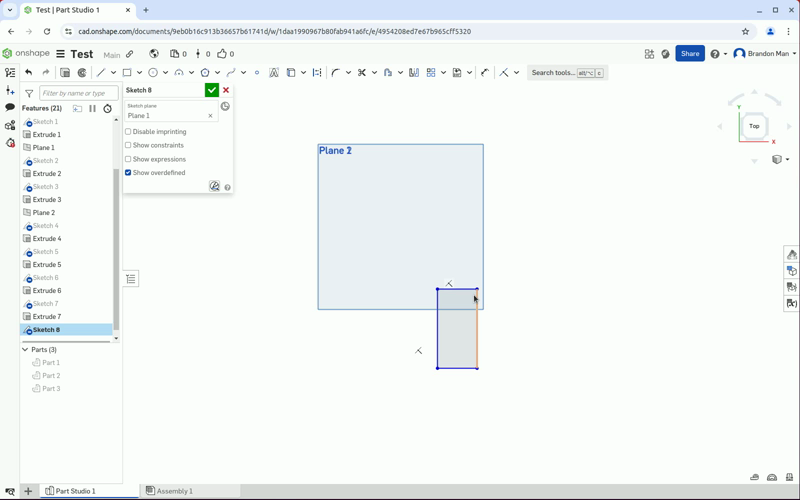
scroll(6)
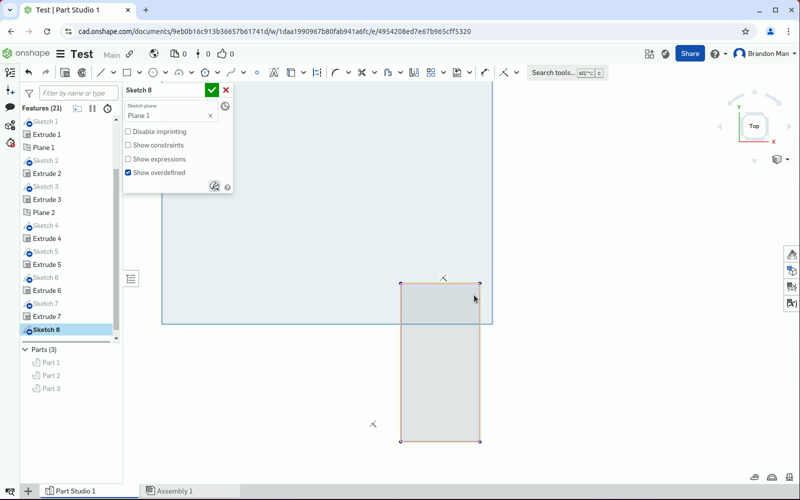
click(474, 294)
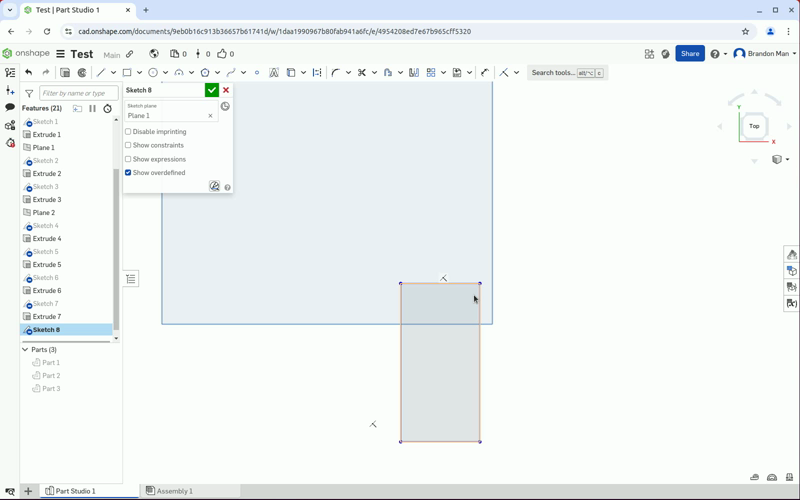
scroll(-6)
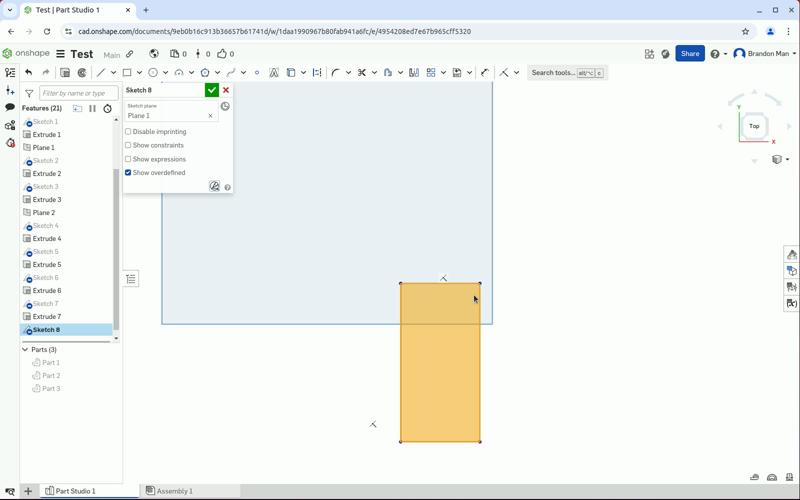
scroll(-6)
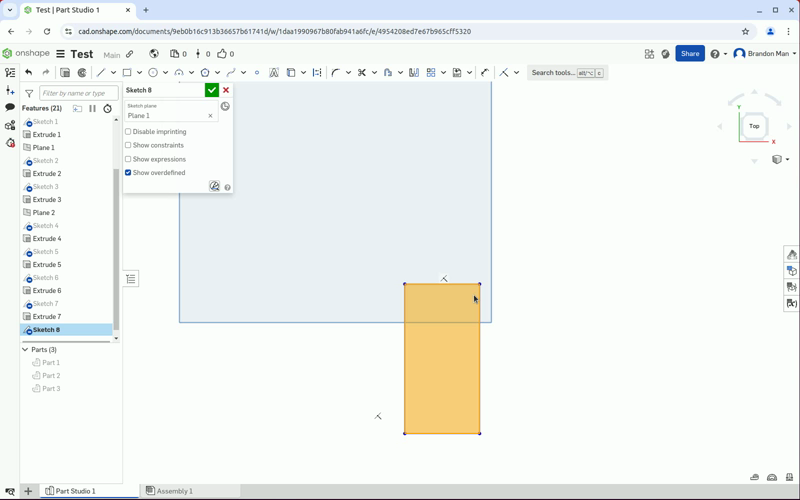
scroll(-6)
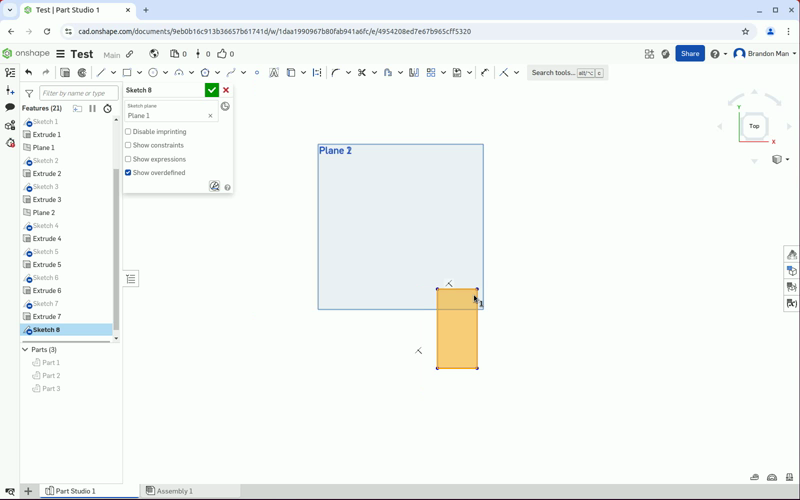
scroll(-6)
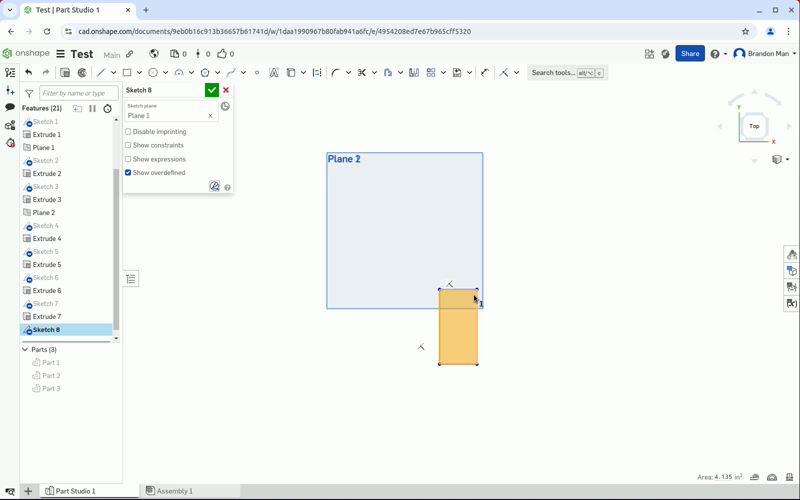
scroll(-6)
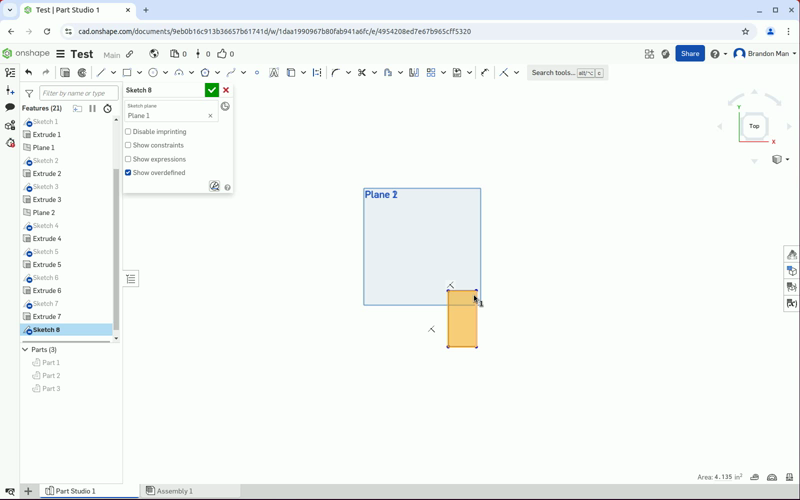
scroll(-6)
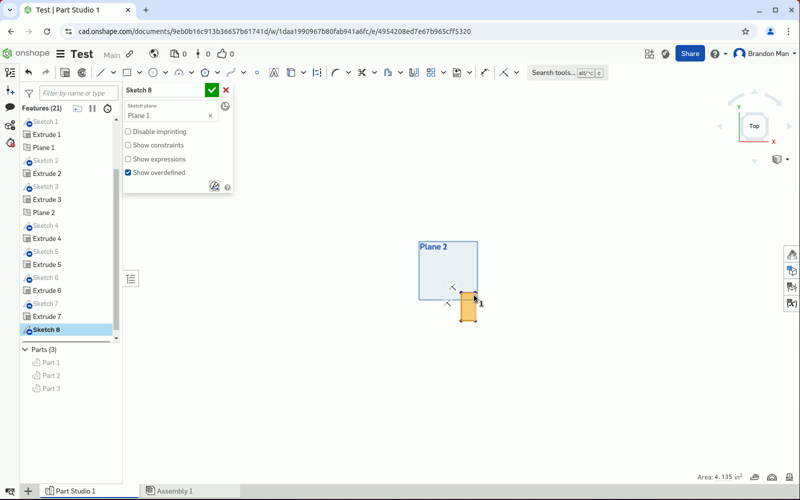
scroll(-6)
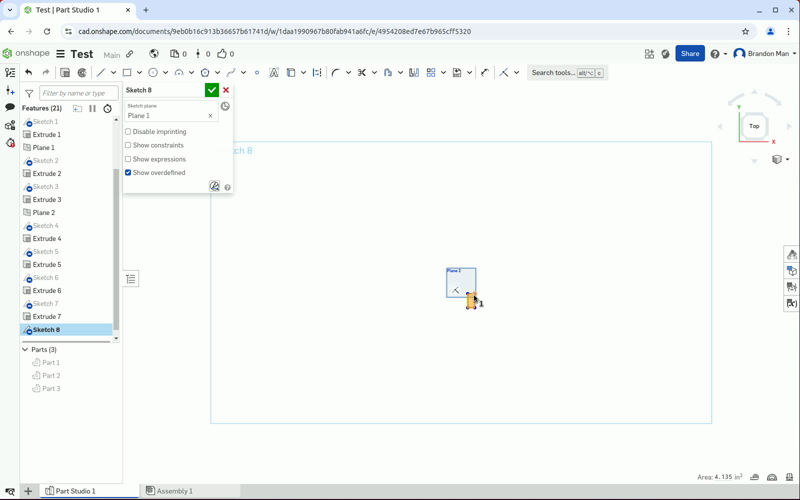
mouse_move(73, 352)
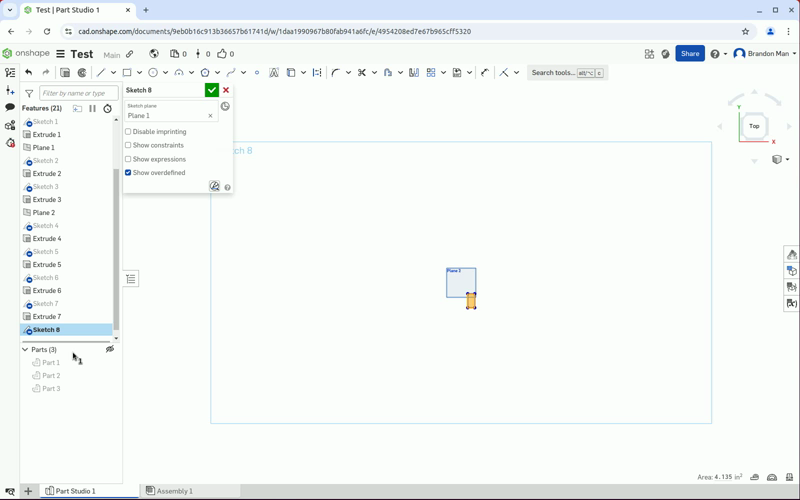
key(shift+y)
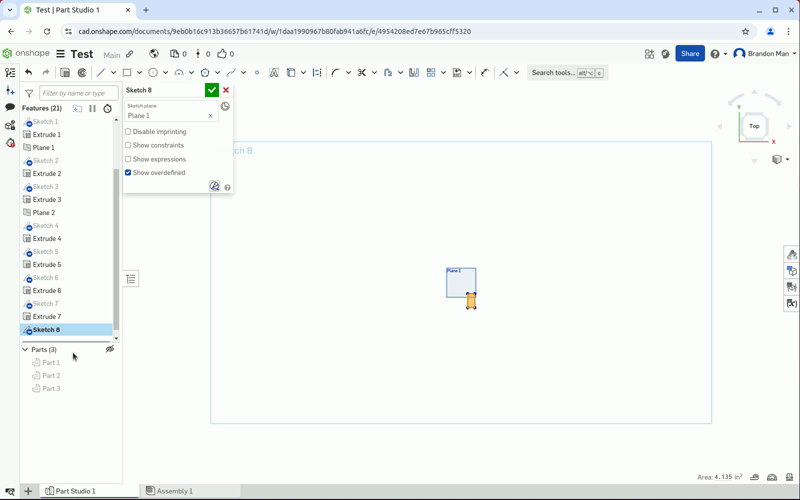
key(shift+e)
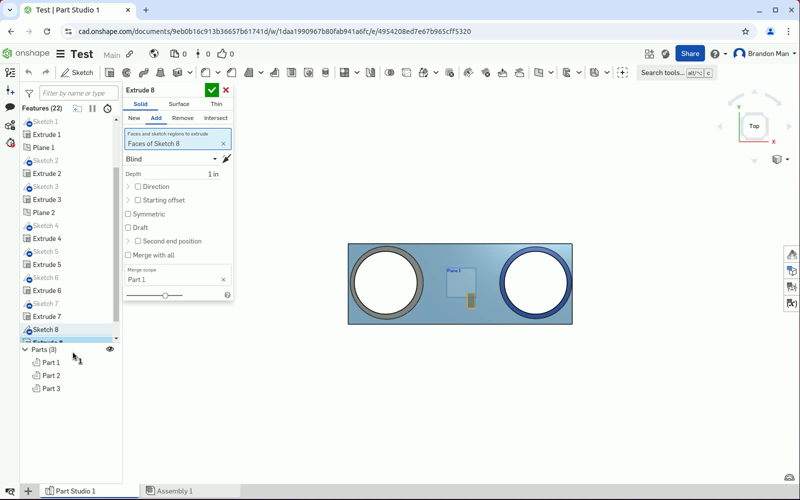
mouse_move(143, 106)
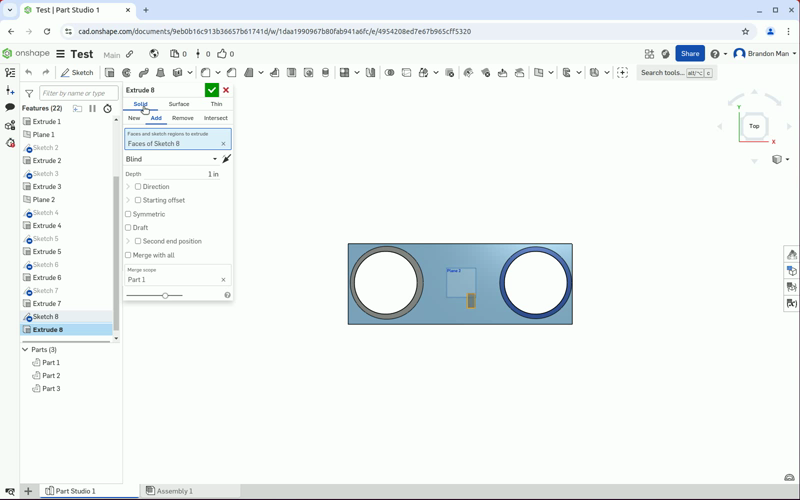
click(143, 106)
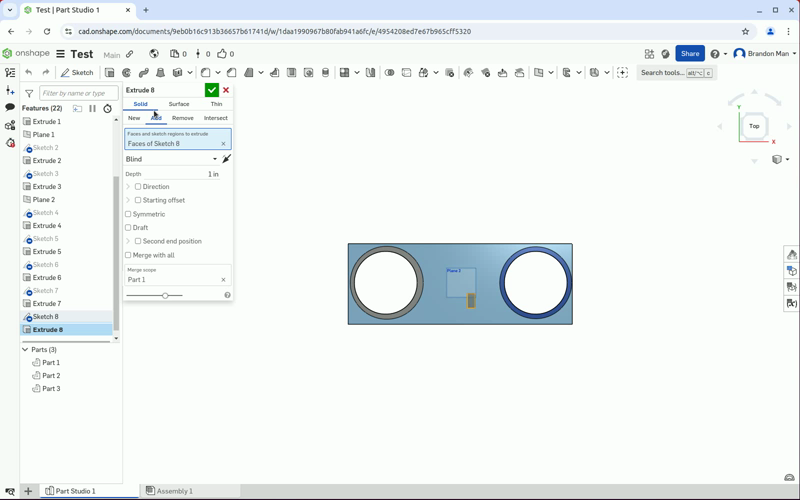
mouse_move(186, 120)
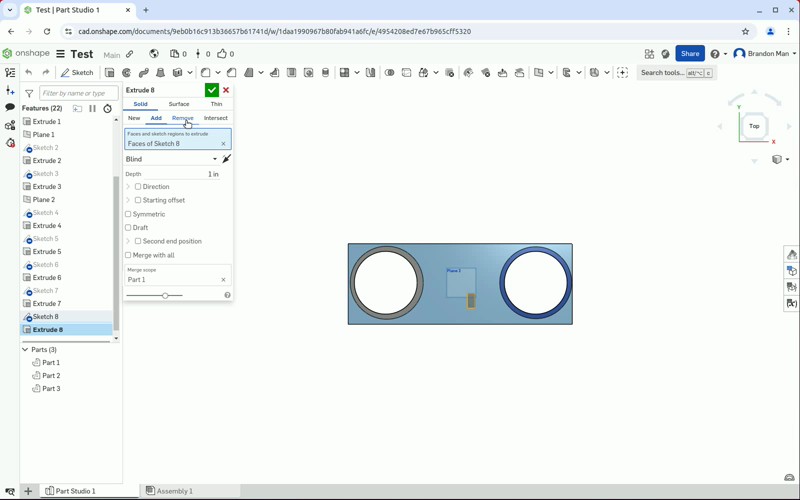
click(186, 120)
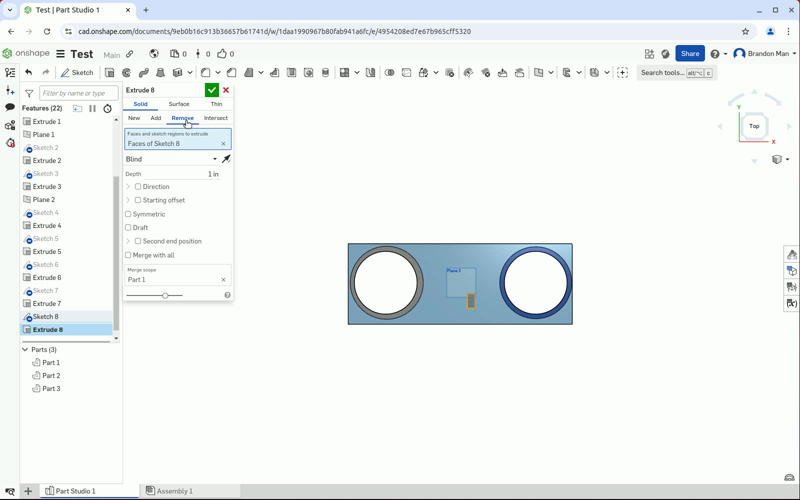
key(tab, 4)
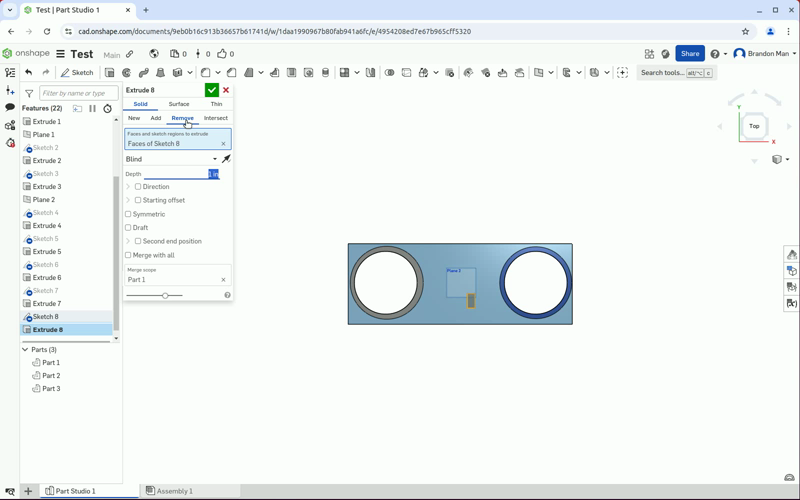
text(1.444)
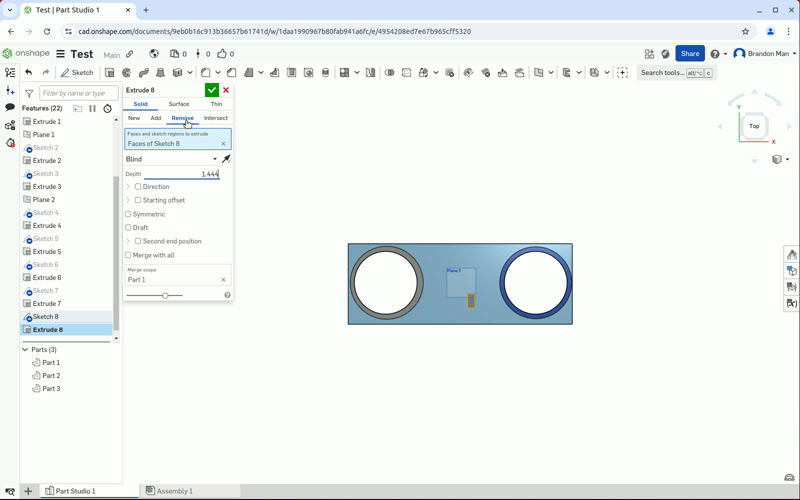
key(tab, 6)
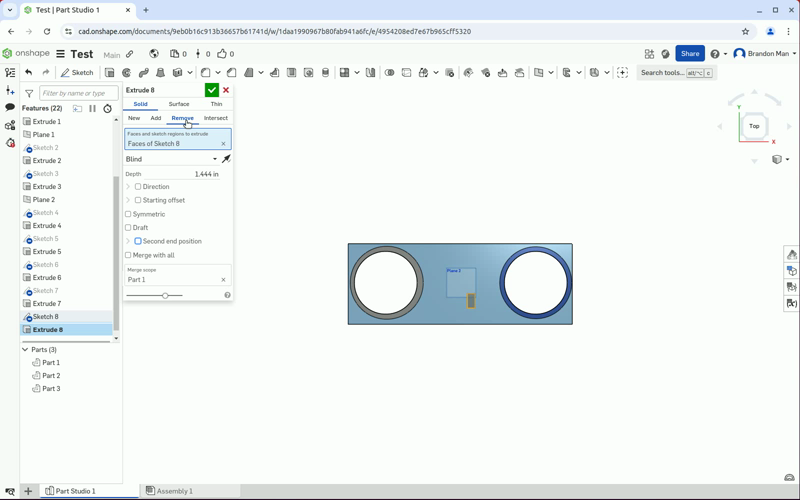
key(space)
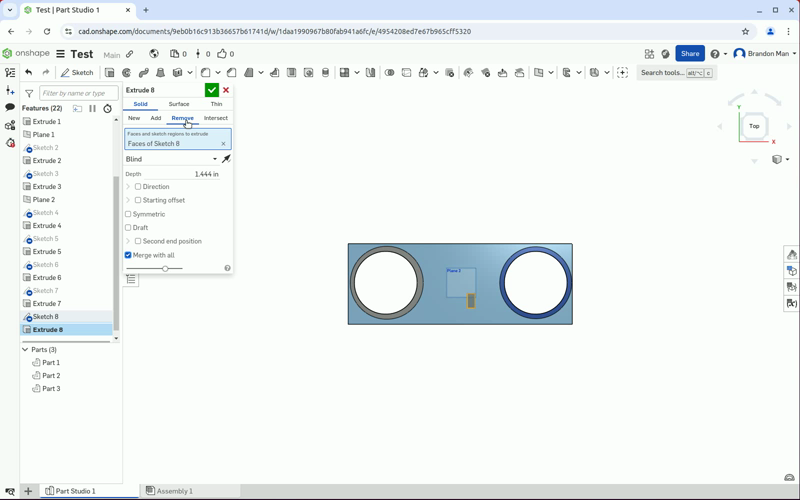
key(enter)
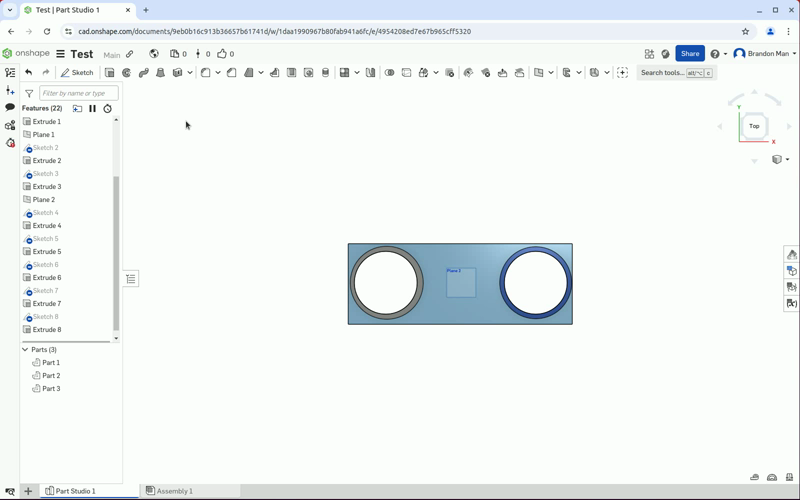
key(shift+h)
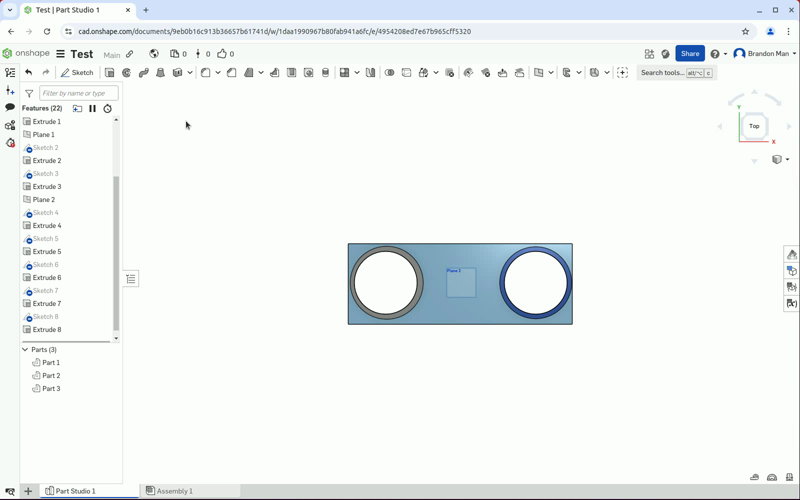
key(shift+h)
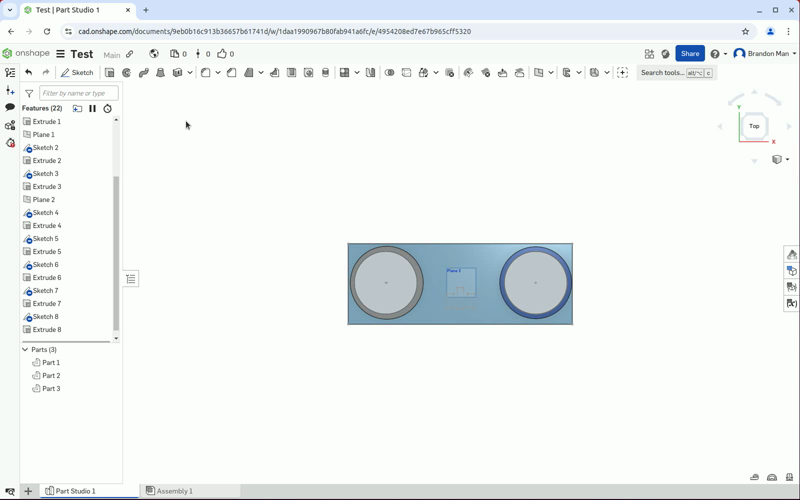
key(shift+7)
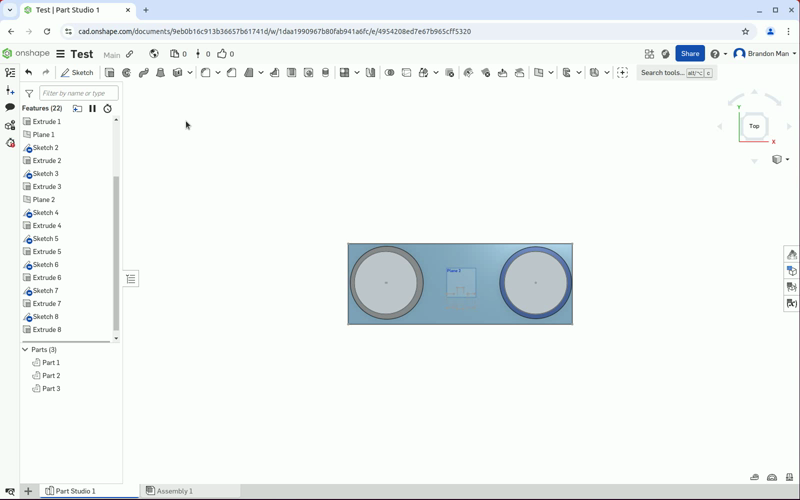
key(up, 3)
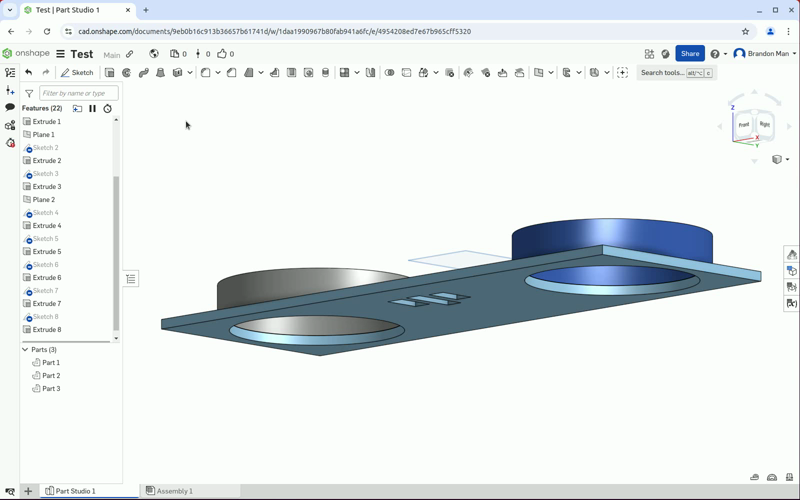
key(left, 3)
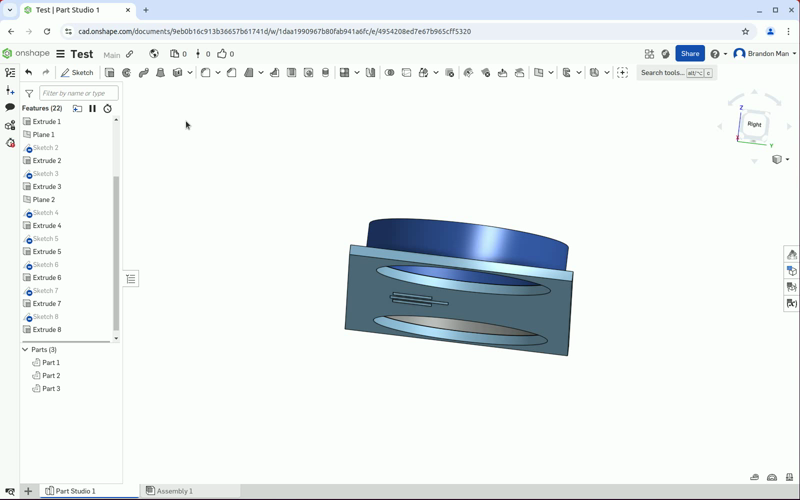
key(right, 3)
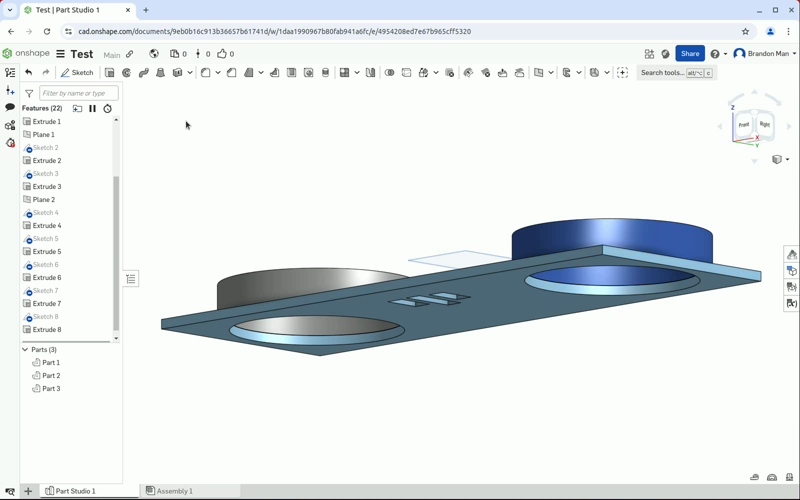
key(down, 3)
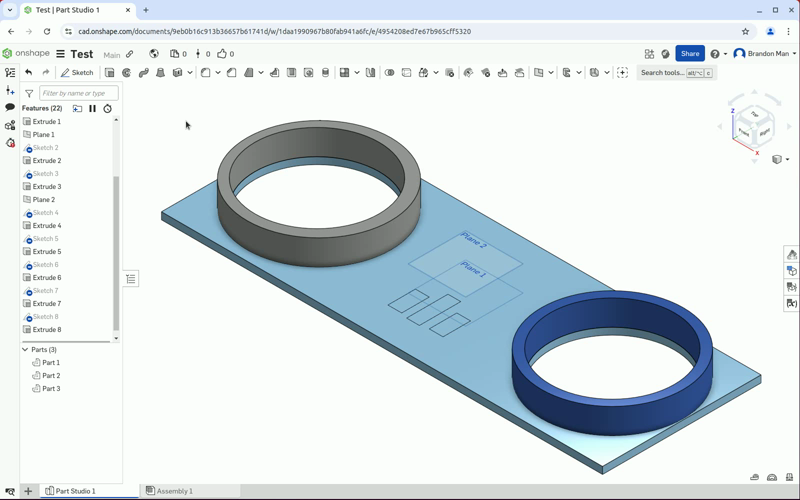
mouse_move(69, 111)
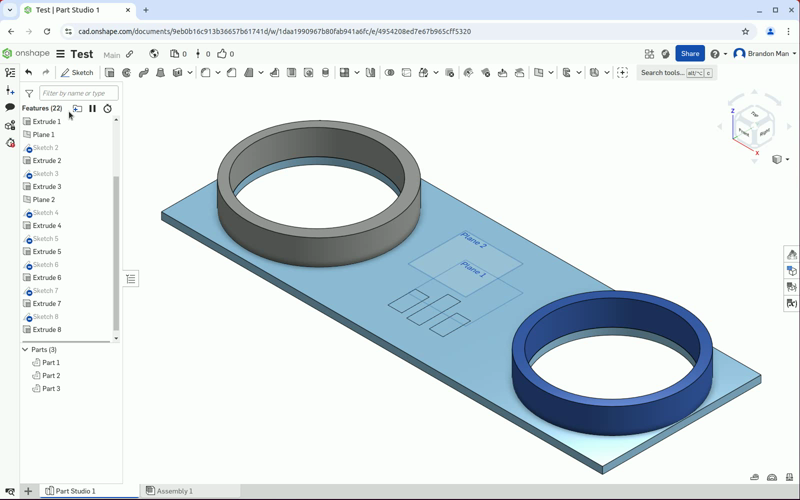
click(69, 111)